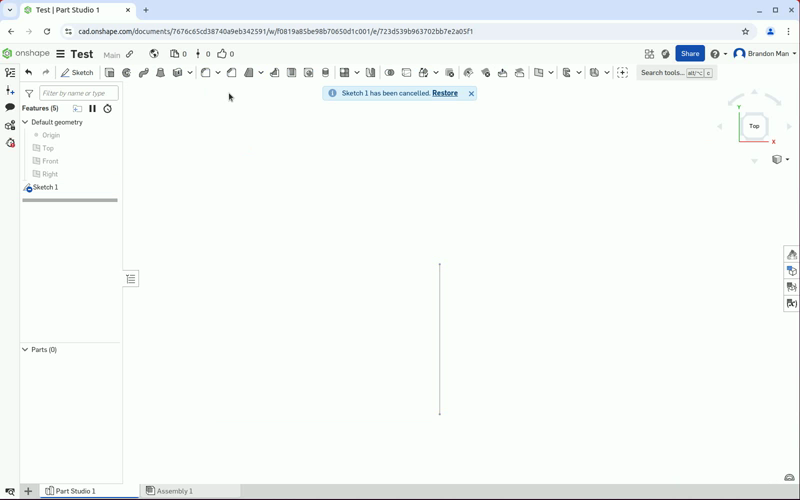
key(shift+h)
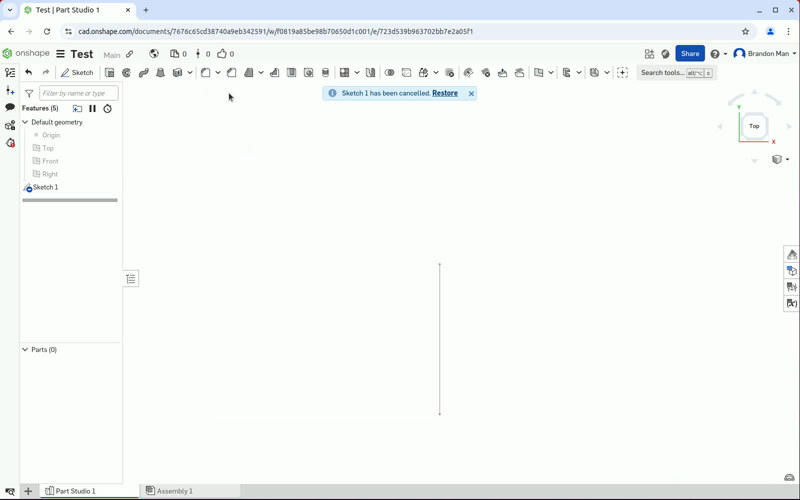
key(shift+s)
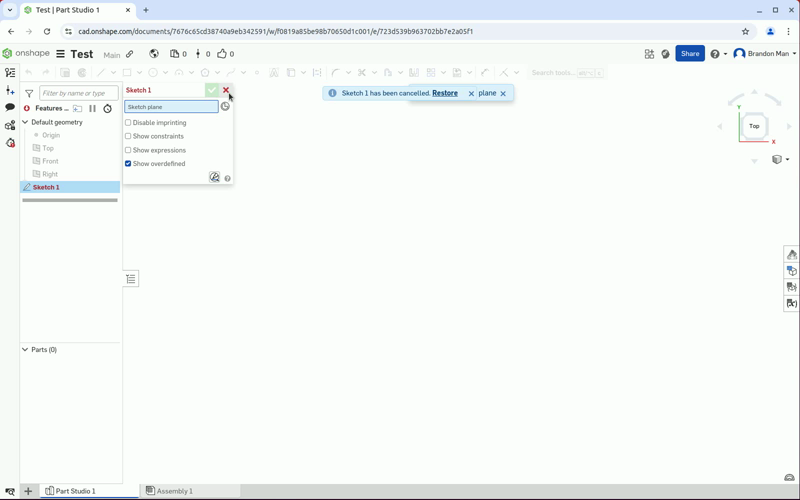
mouse_move(73, 150)
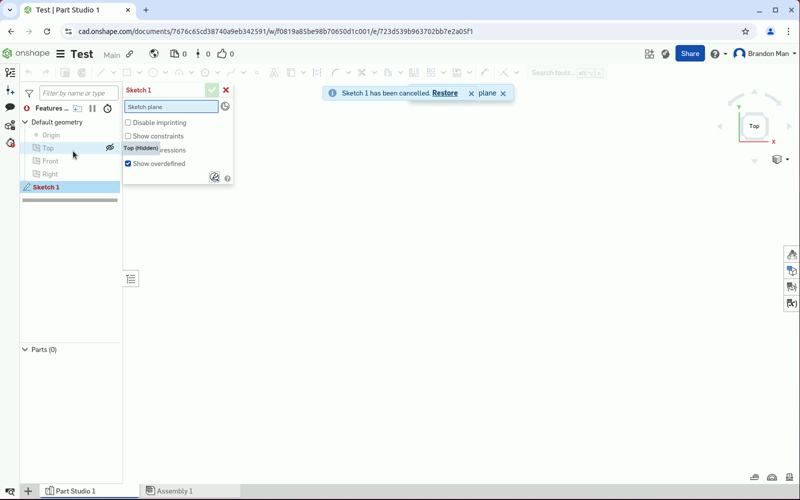
click(73, 150)
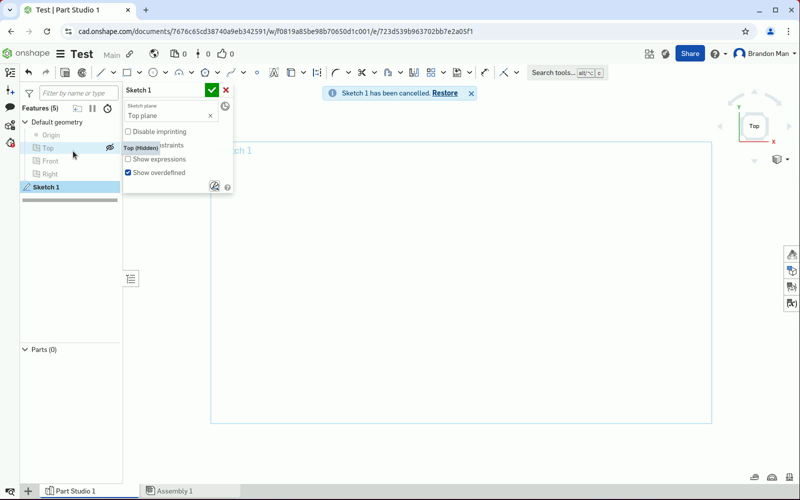
mouse_move(73, 352)
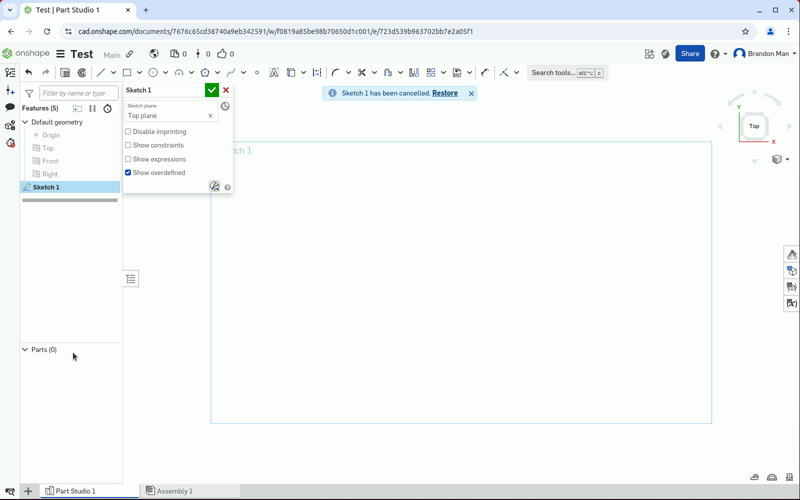
key(y)
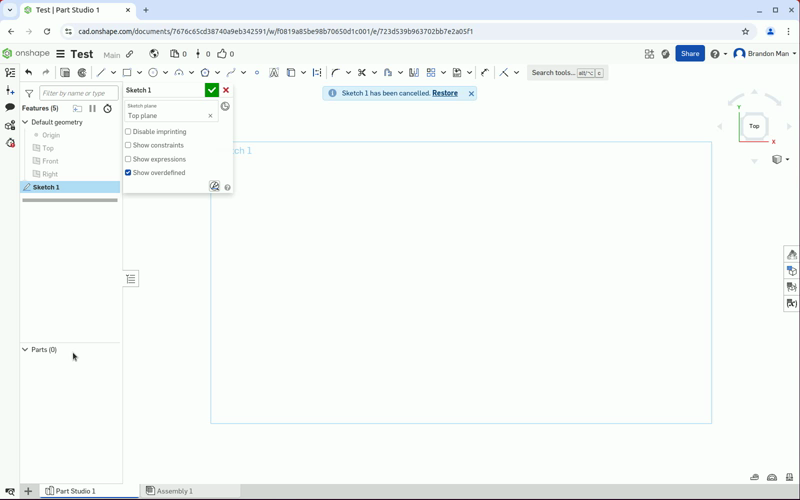
key(l)
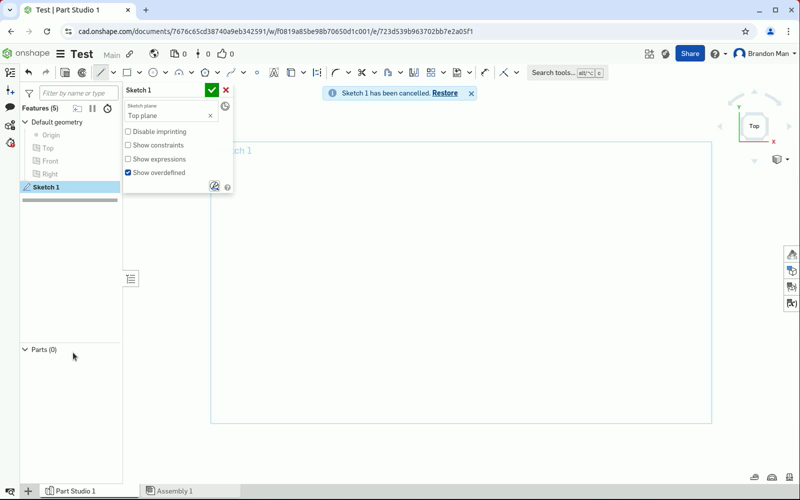
key_down(shift)
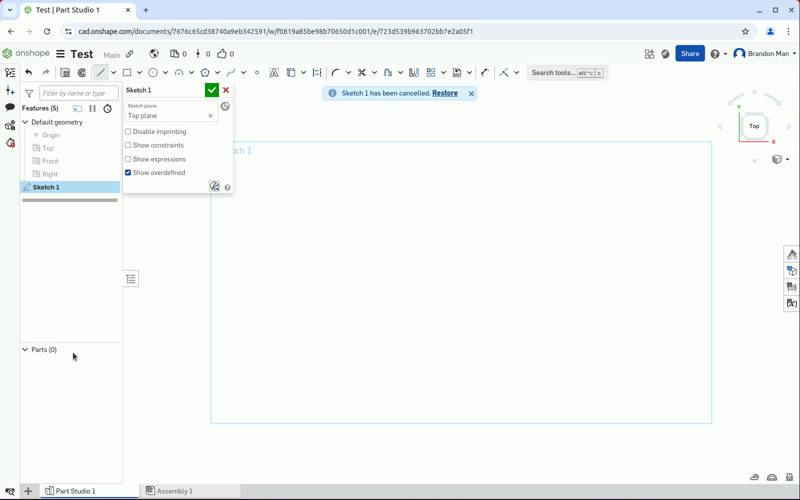
mouse_move(458, 284)
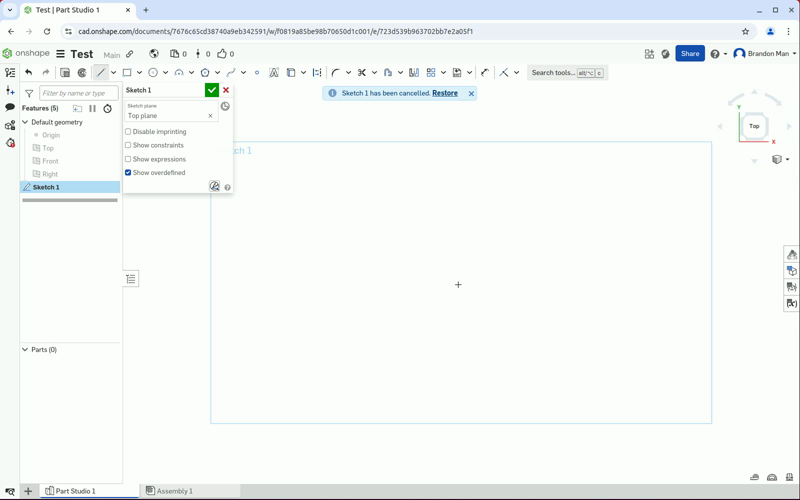
click(458, 284)
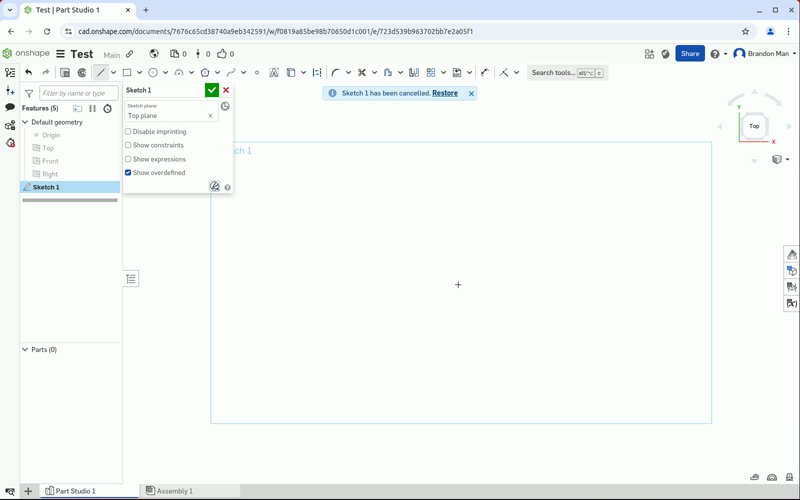
key_up(shift)
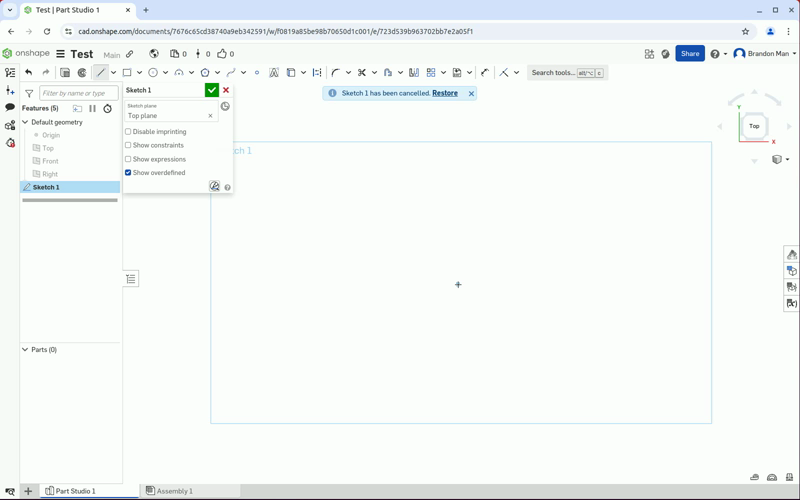
key_down(shift)
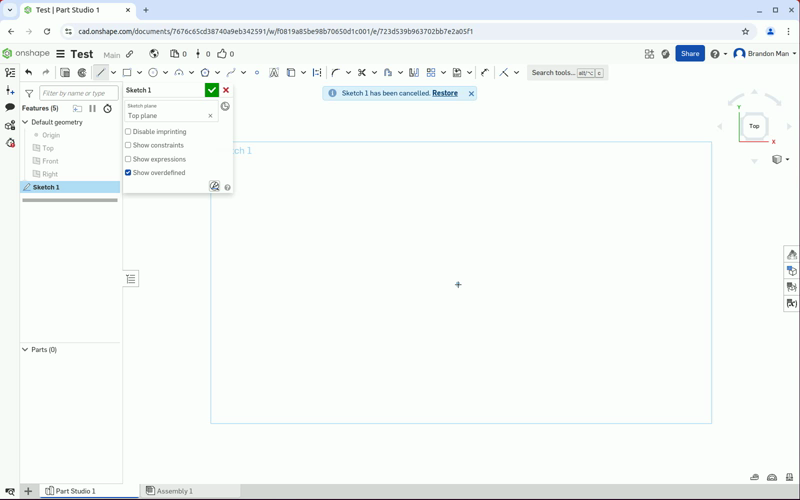
mouse_move(488, 284)
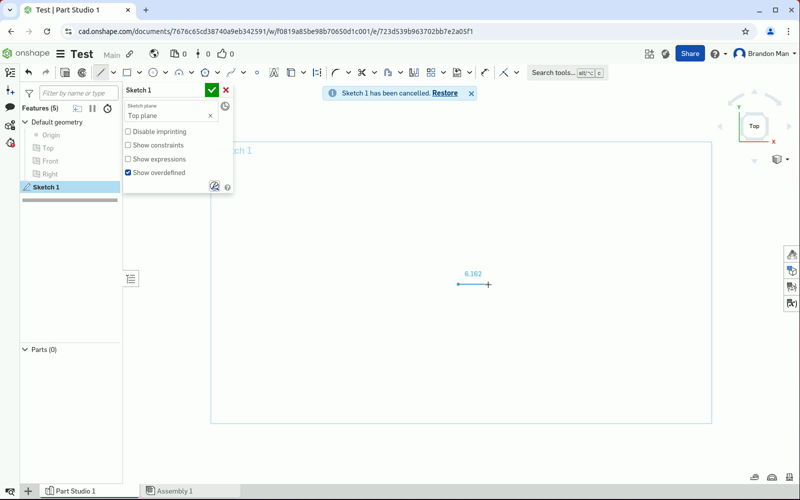
mouse_move(464, 284)
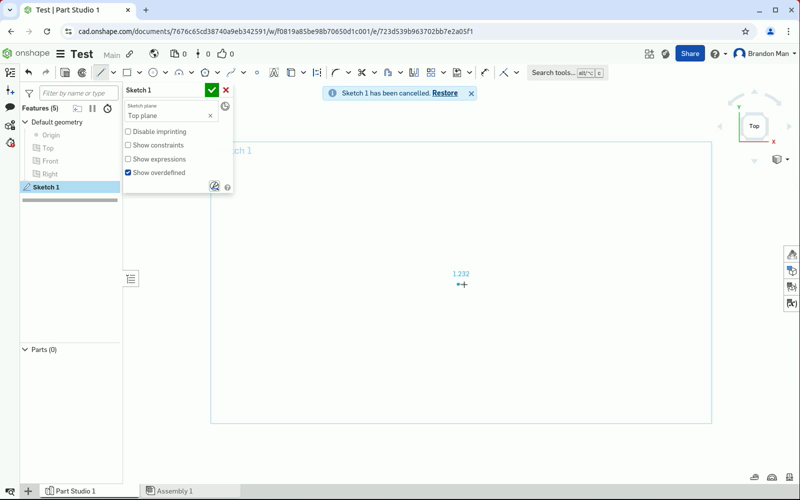
scroll(6)
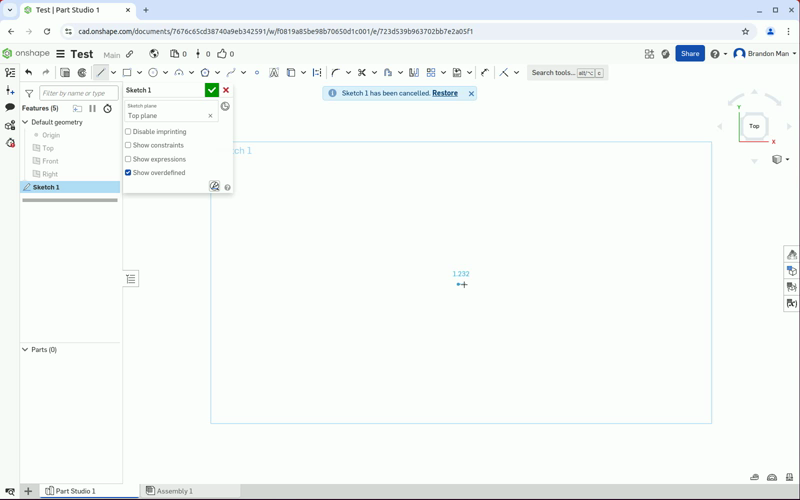
scroll(6)
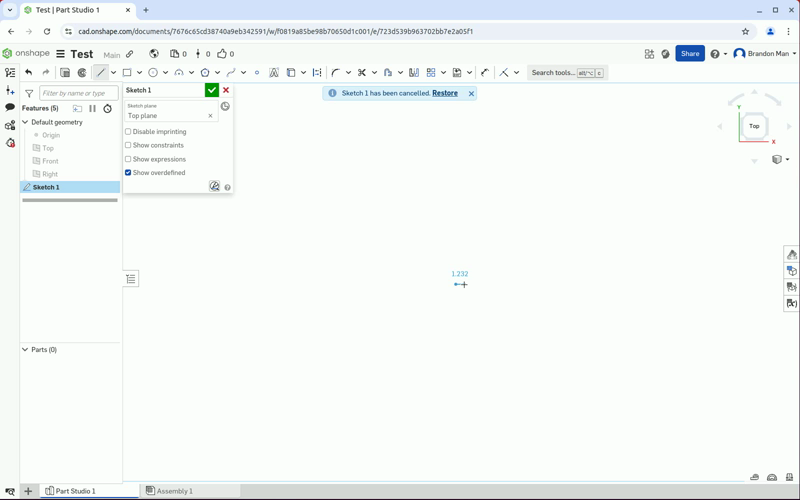
scroll(6)
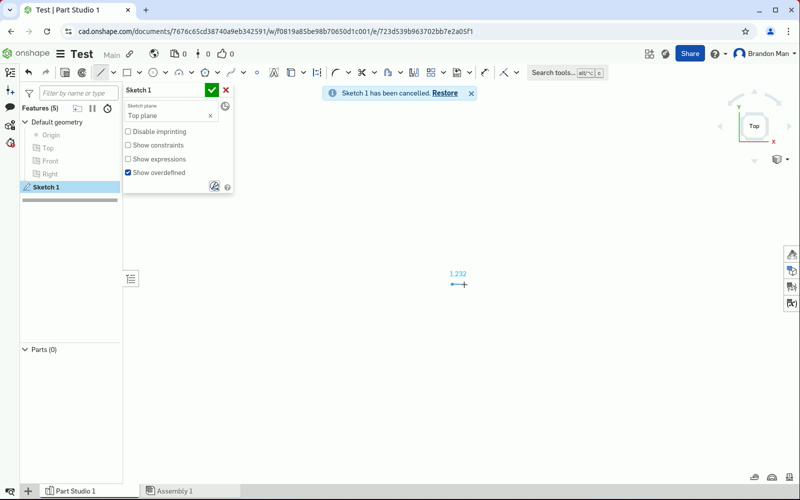
scroll(6)
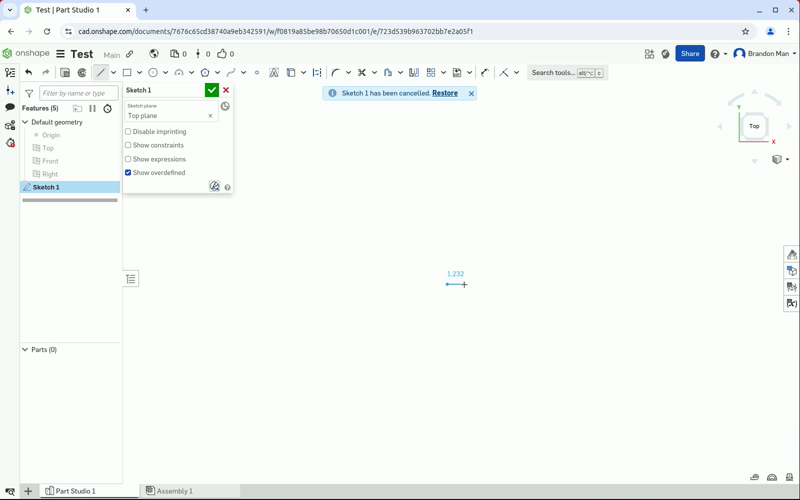
scroll(6)
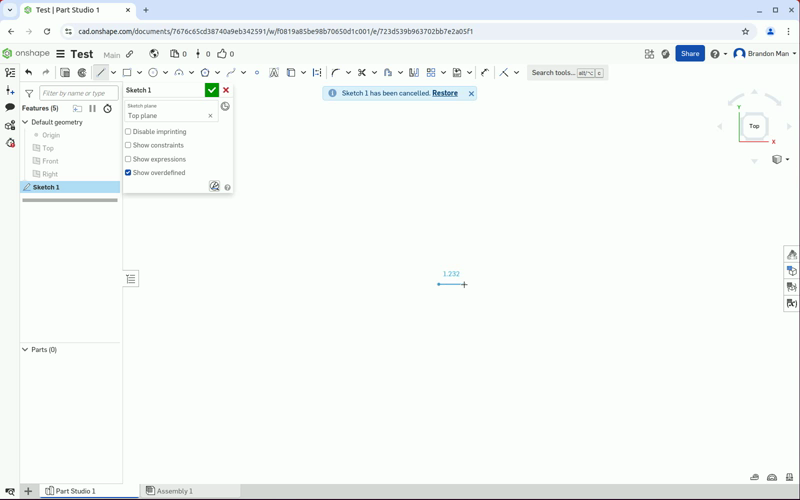
scroll(6)
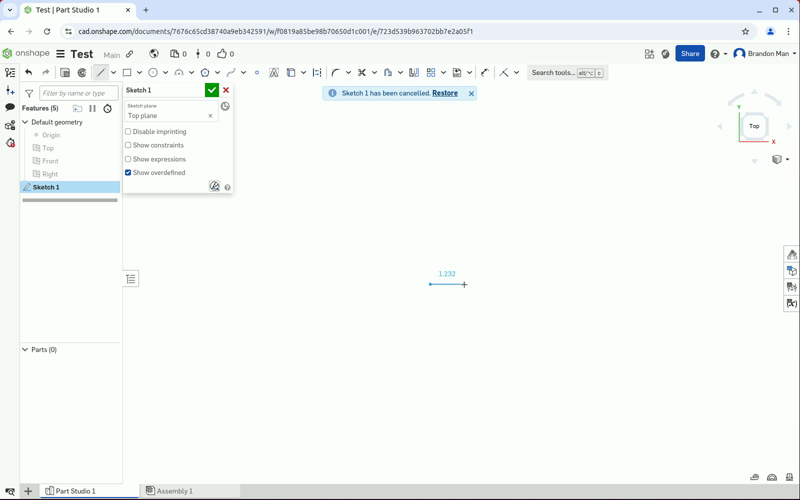
scroll(6)
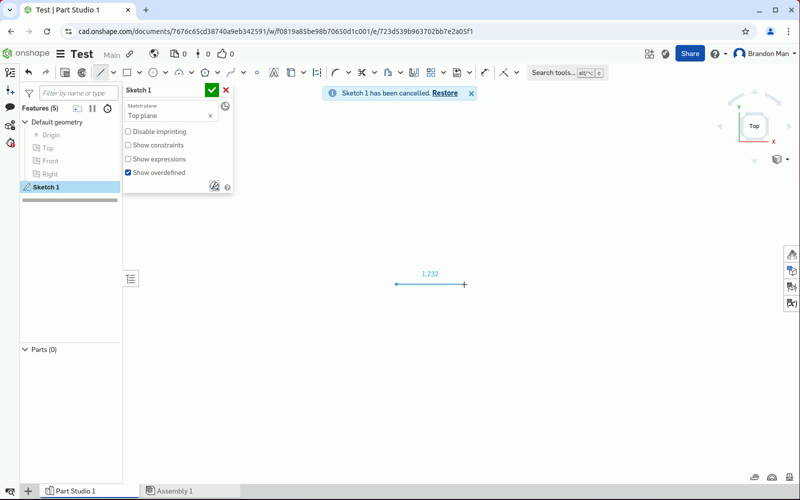
click(464, 284)
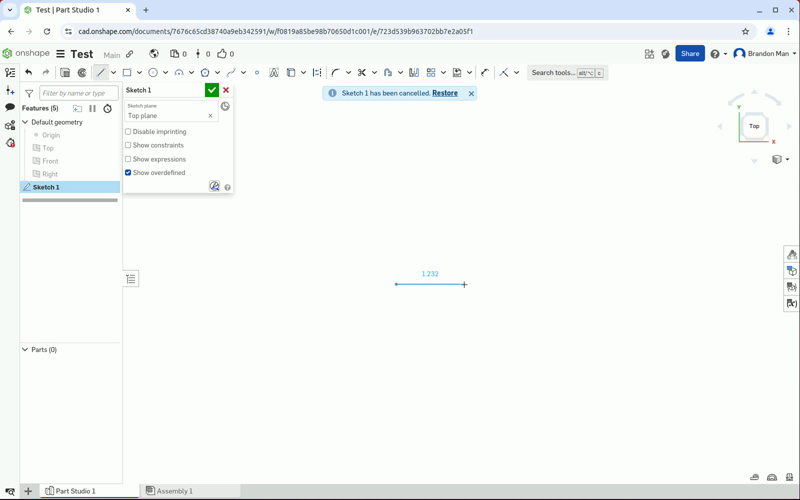
scroll(-6)
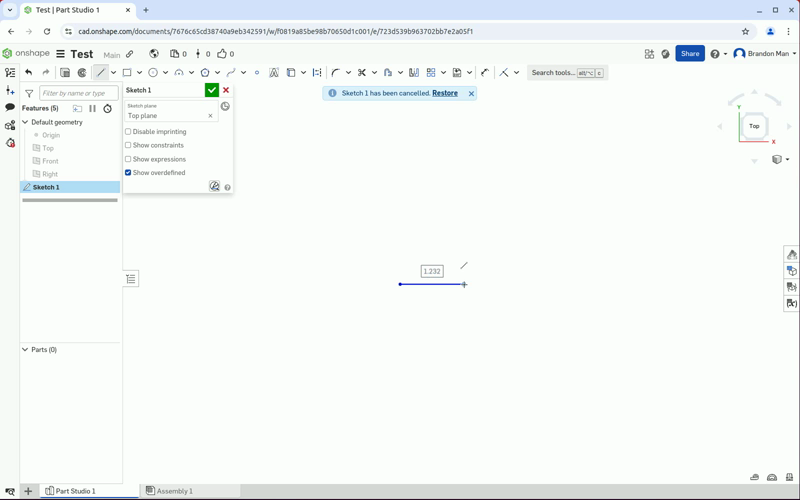
scroll(-6)
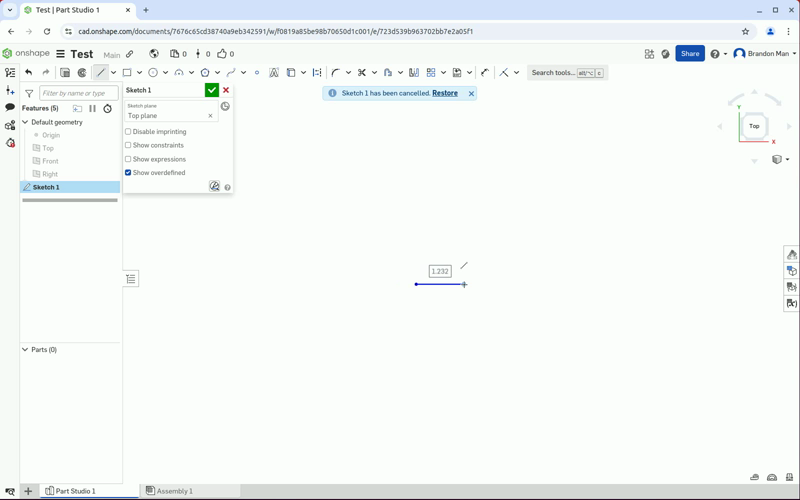
scroll(-6)
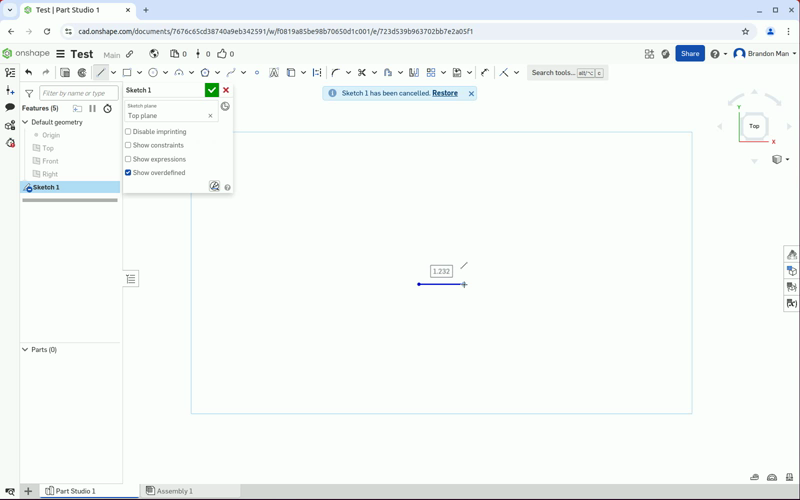
scroll(-6)
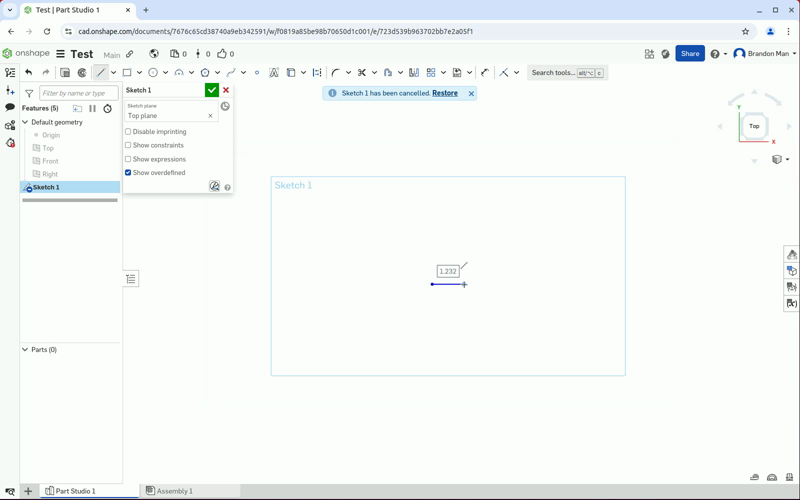
scroll(-6)
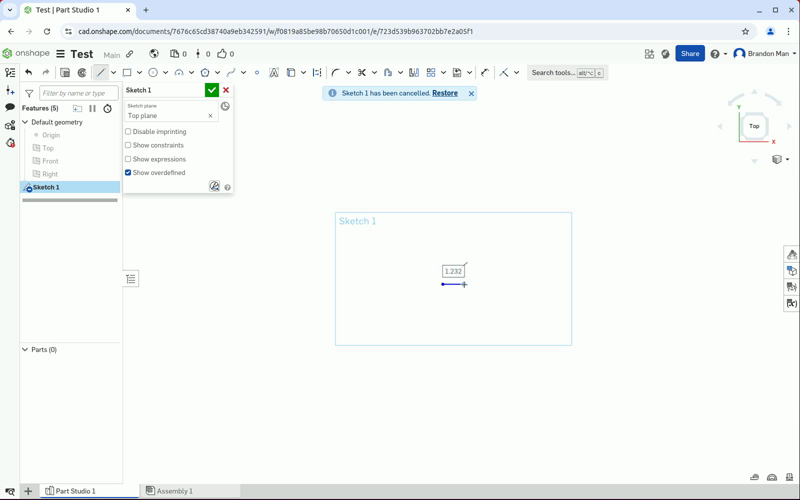
scroll(-6)
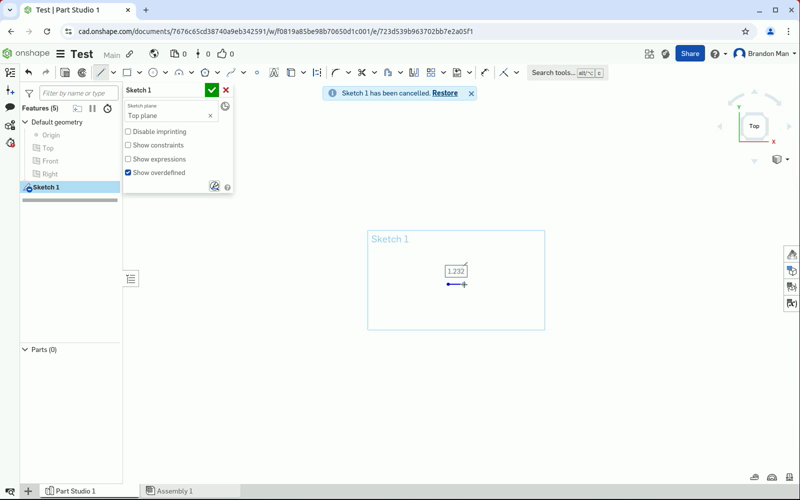
scroll(-6)
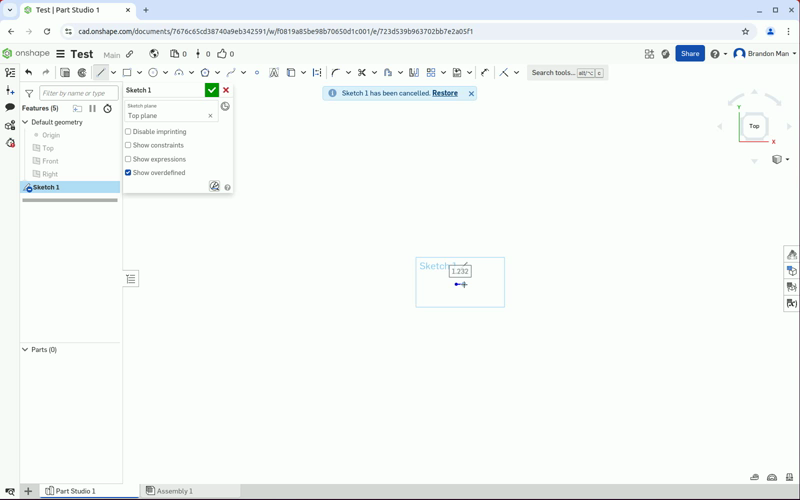
key_up(shift)
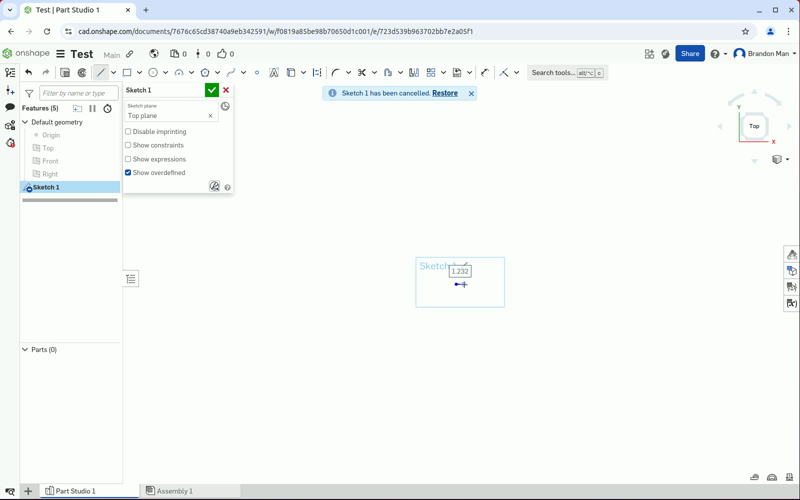
key_down(shift)
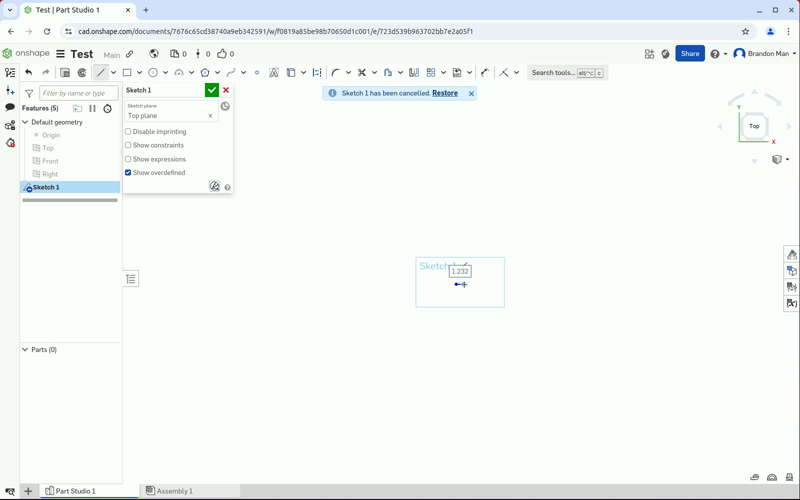
mouse_move(494, 284)
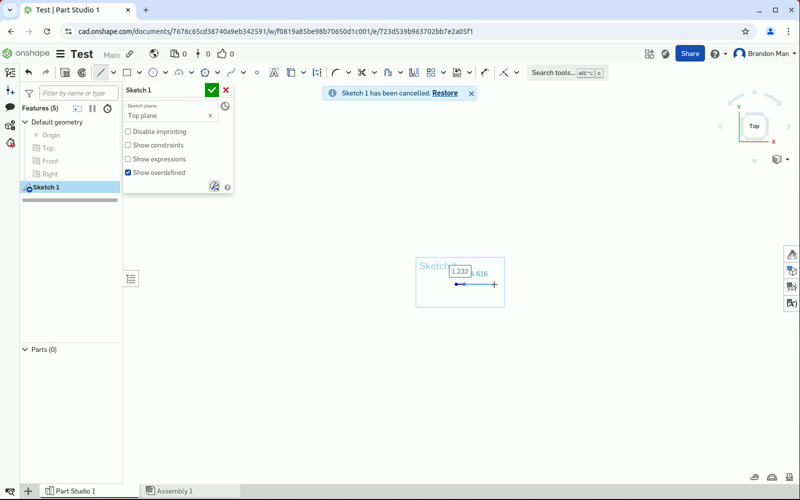
mouse_move(464, 282)
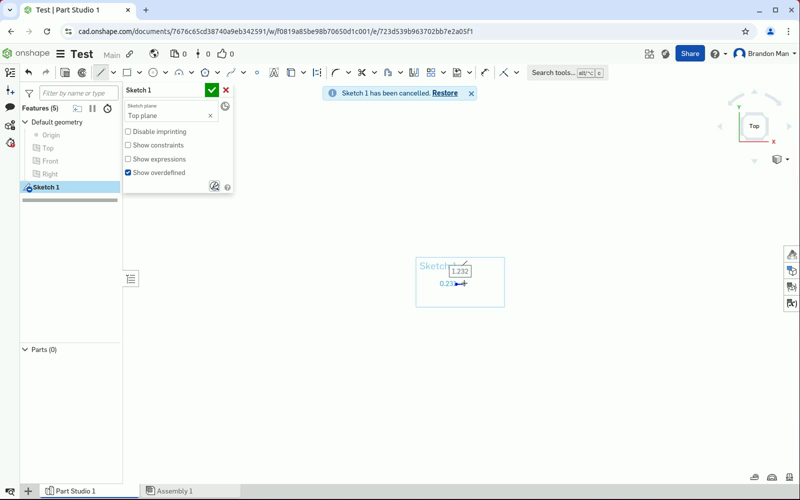
scroll(6)
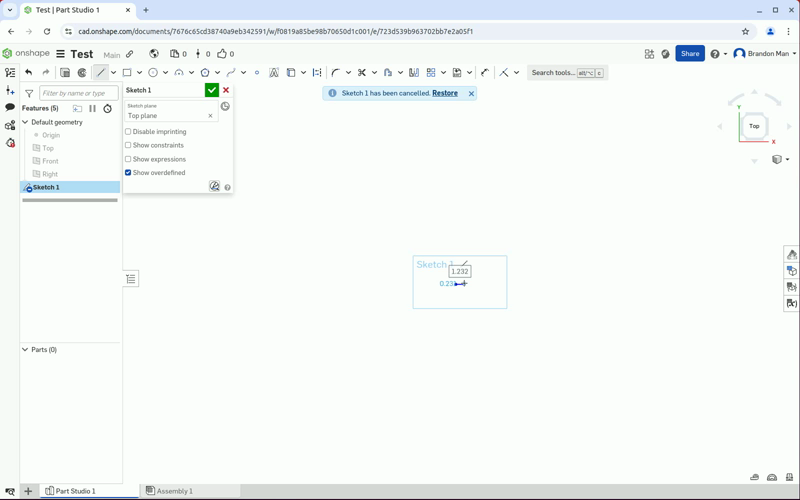
scroll(6)
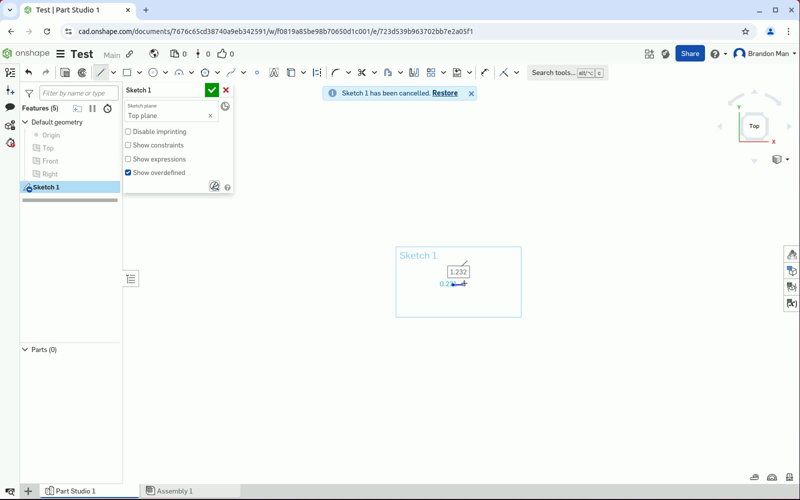
scroll(6)
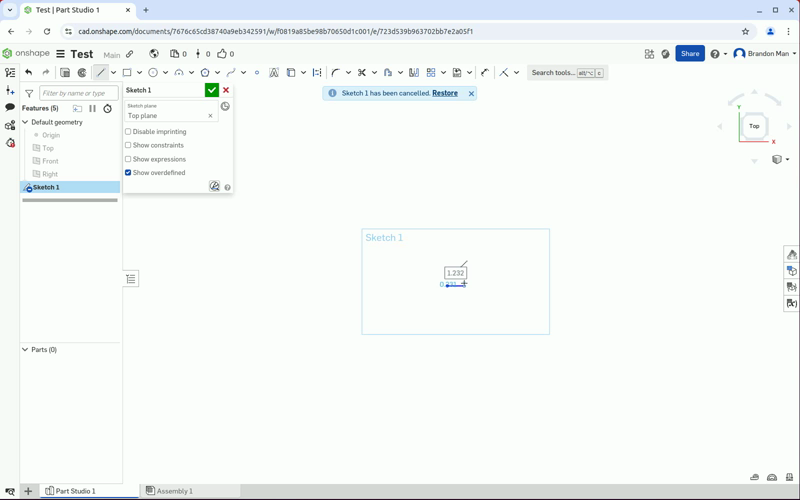
scroll(6)
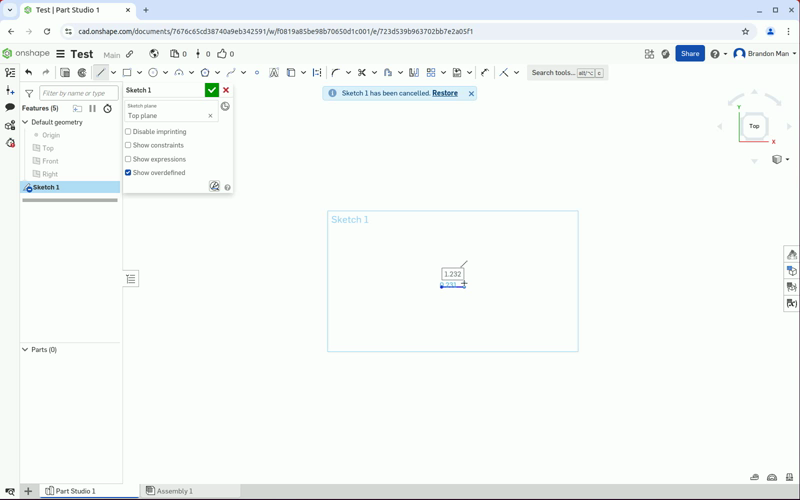
scroll(6)
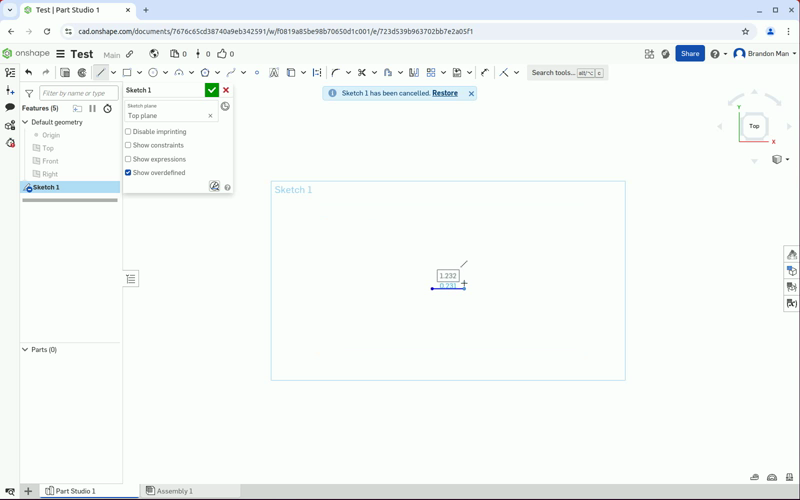
scroll(6)
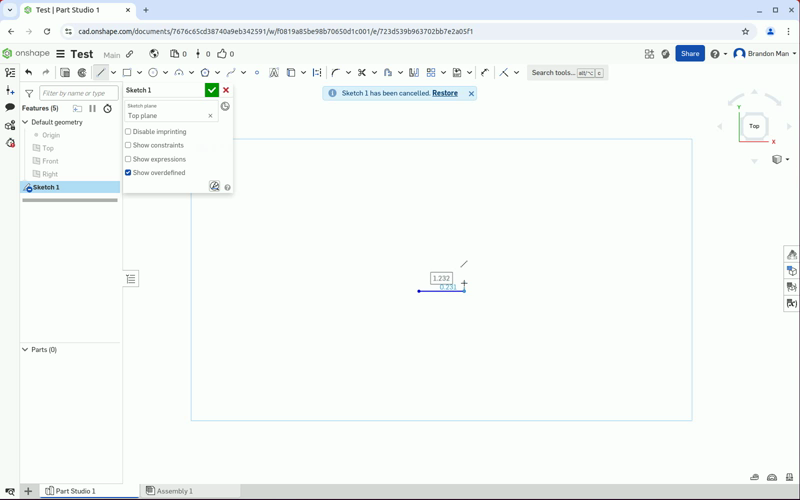
scroll(6)
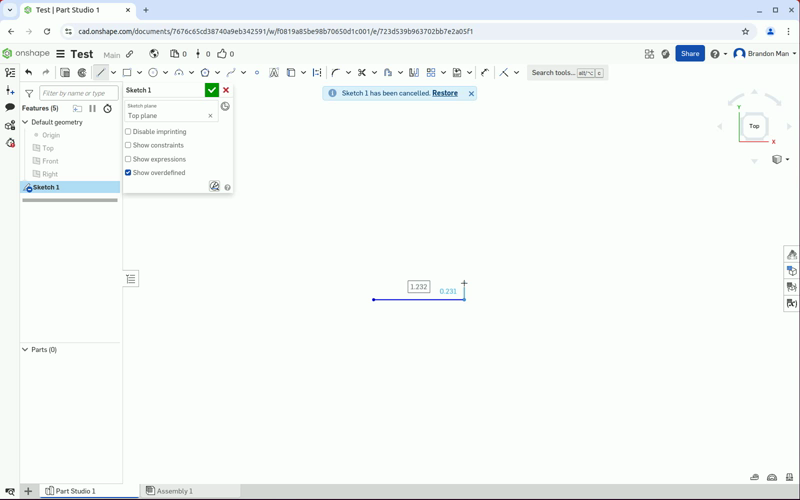
click(464, 282)
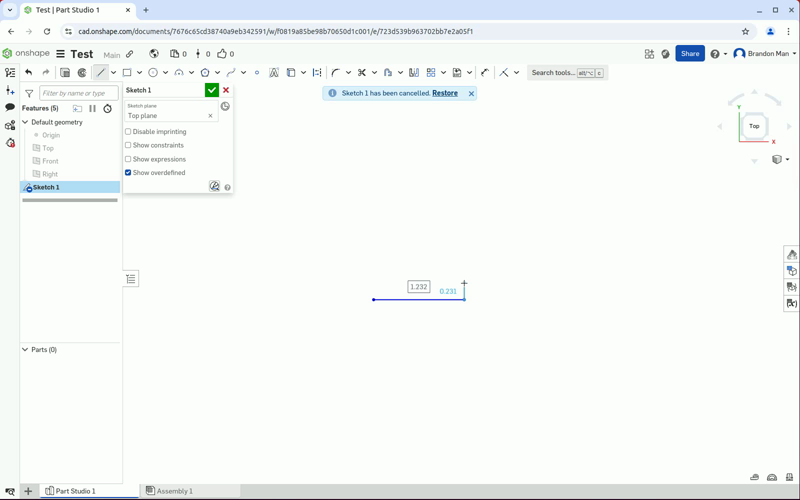
scroll(-6)
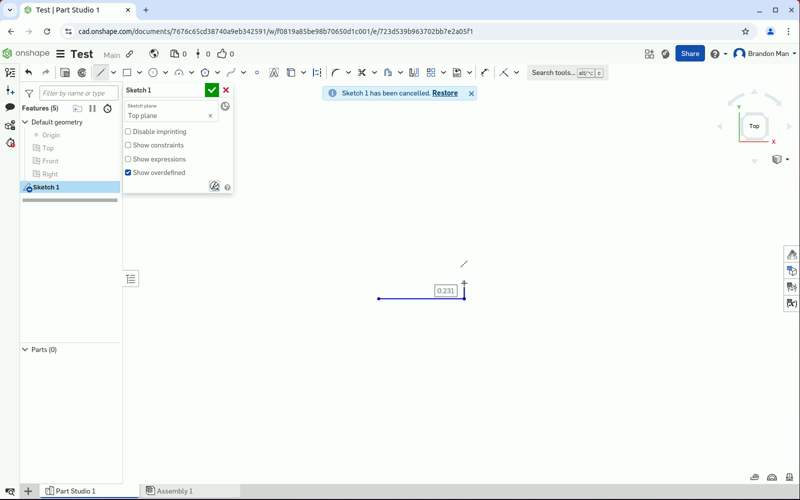
scroll(-6)
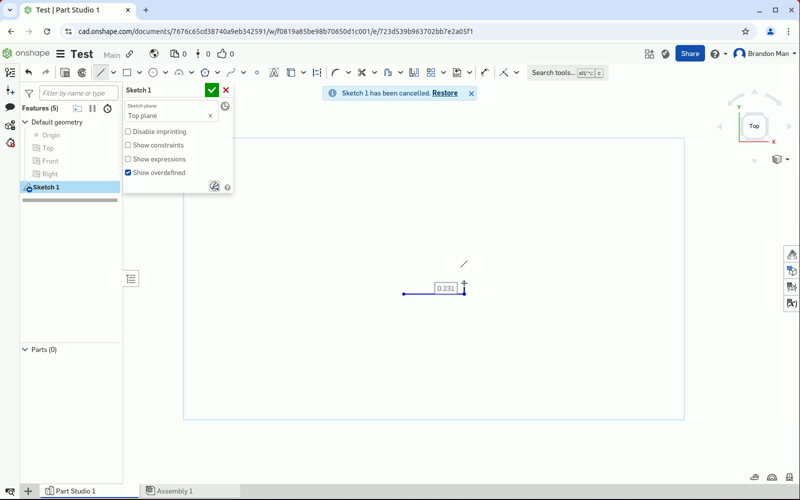
scroll(-6)
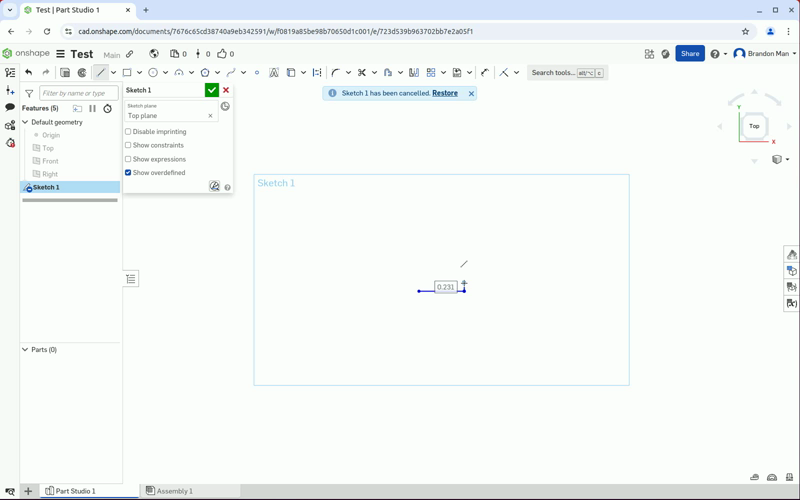
scroll(-6)
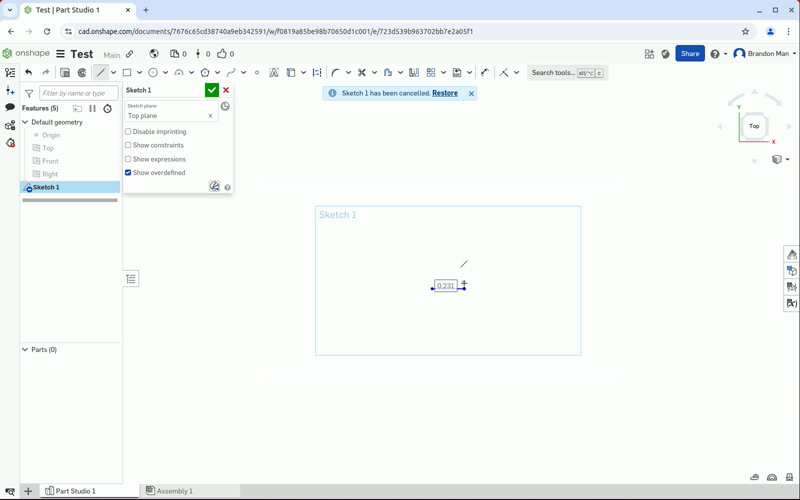
scroll(-6)
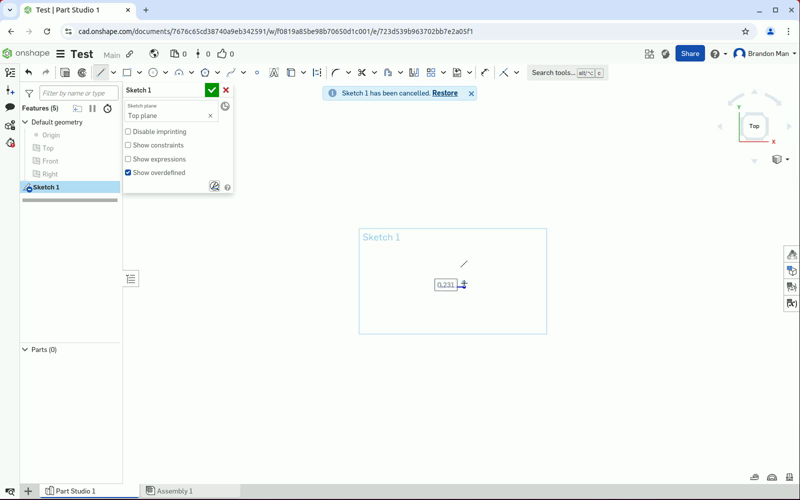
scroll(-6)
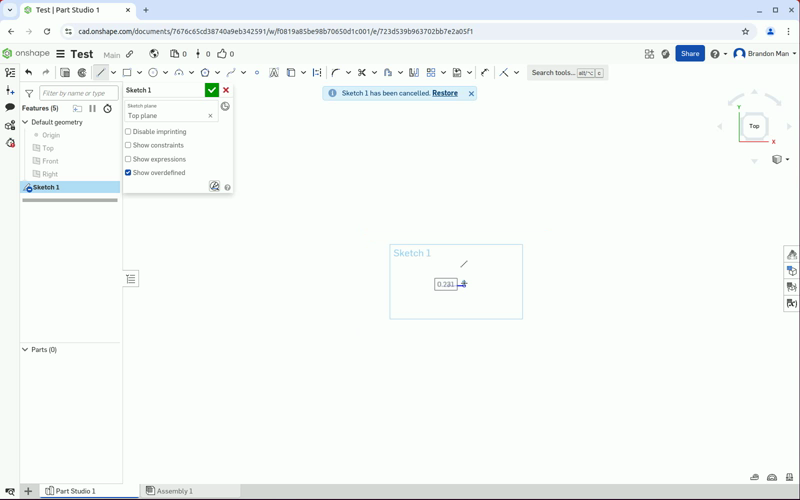
scroll(-6)
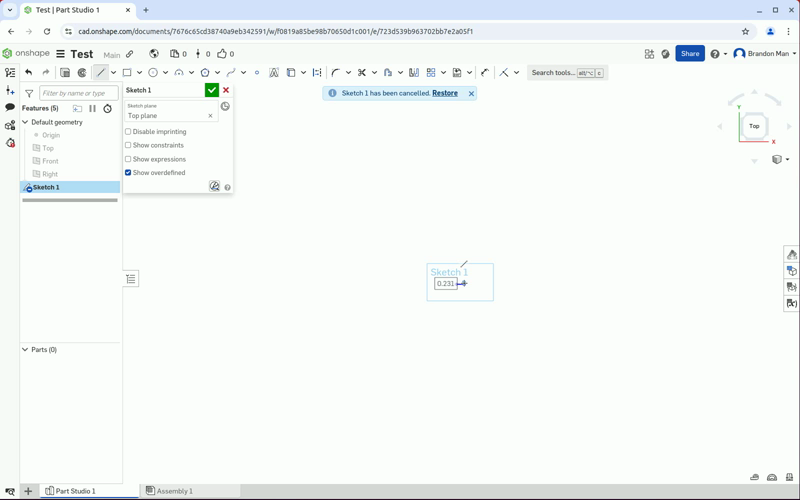
key_up(shift)
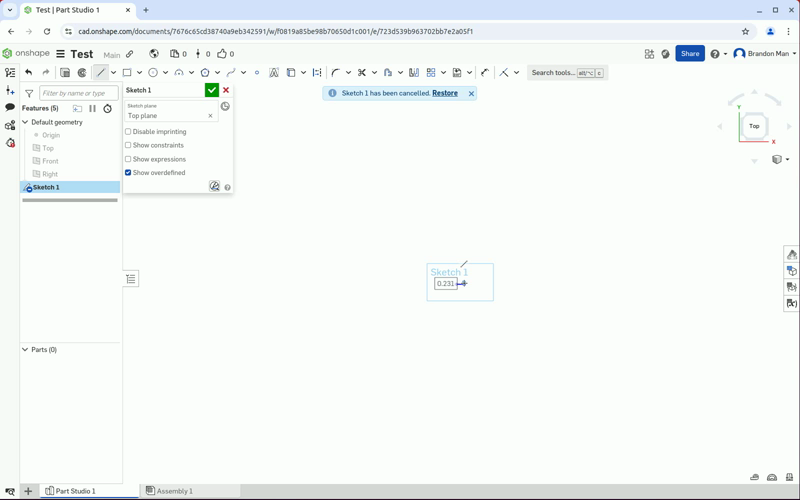
key_down(shift)
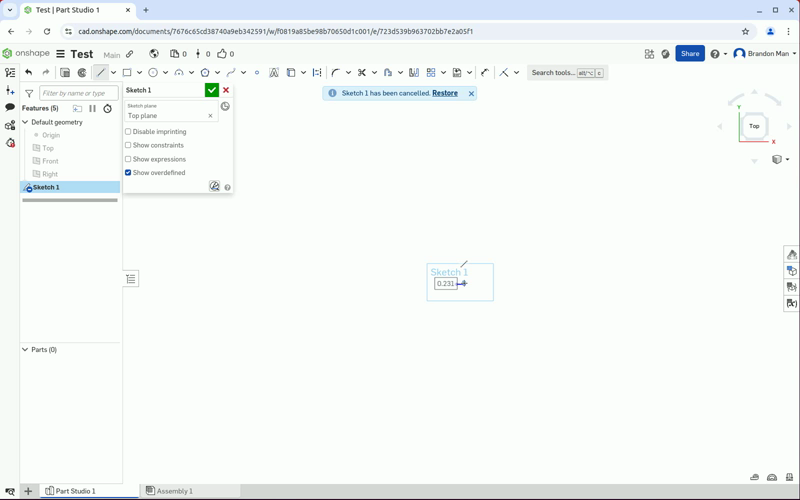
mouse_move(494, 282)
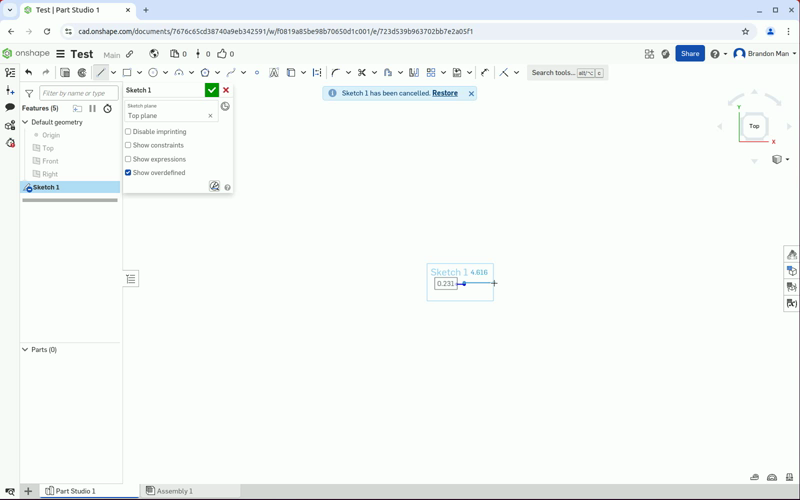
mouse_move(458, 282)
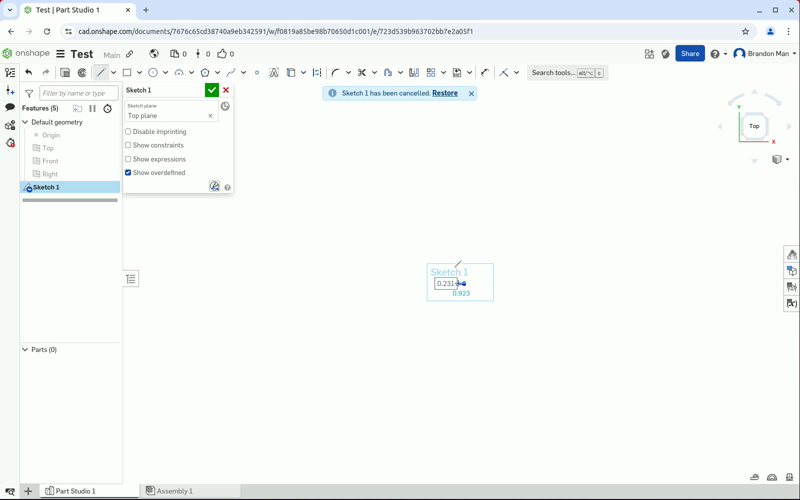
scroll(6)
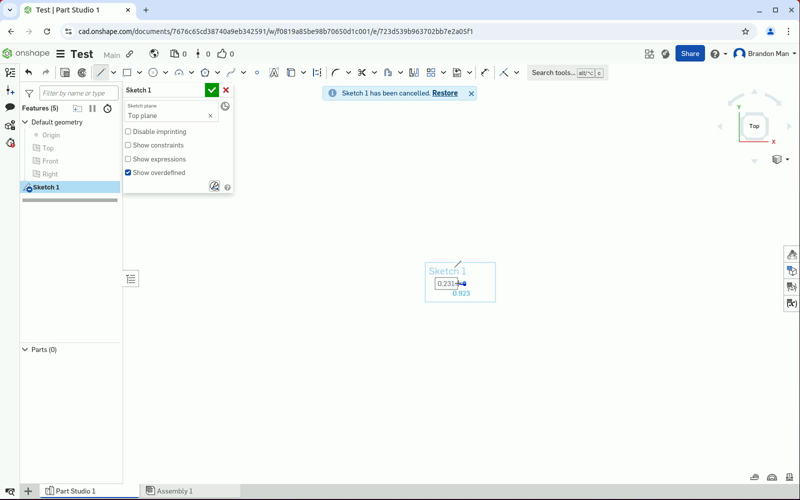
scroll(6)
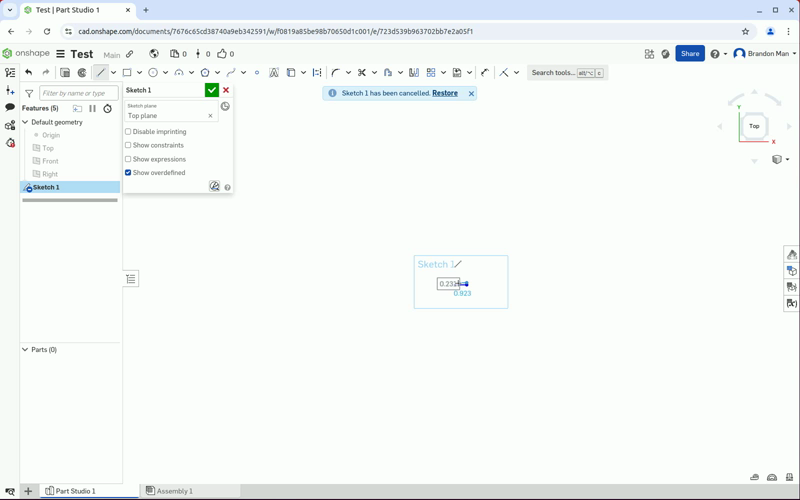
scroll(6)
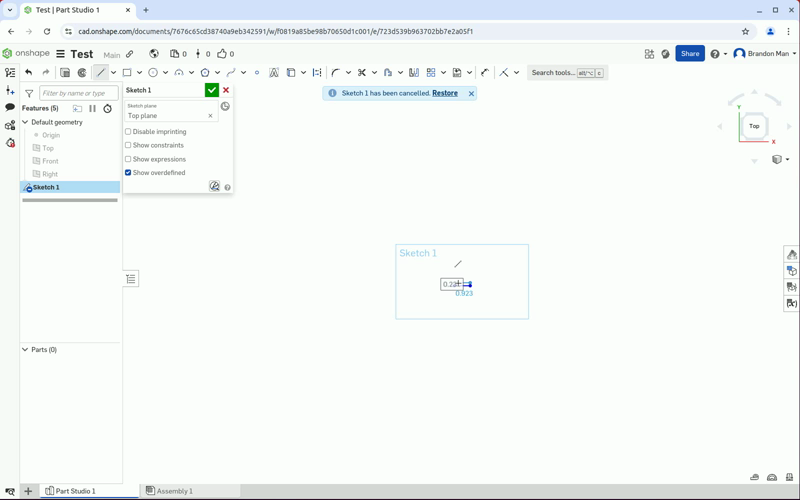
scroll(6)
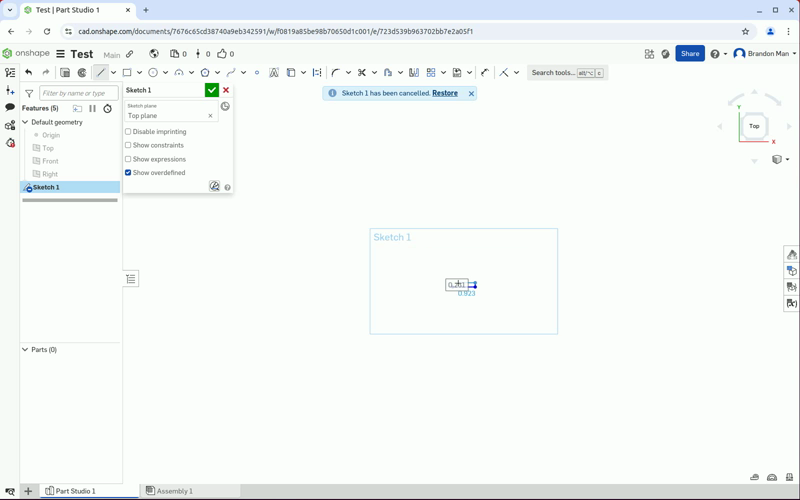
scroll(6)
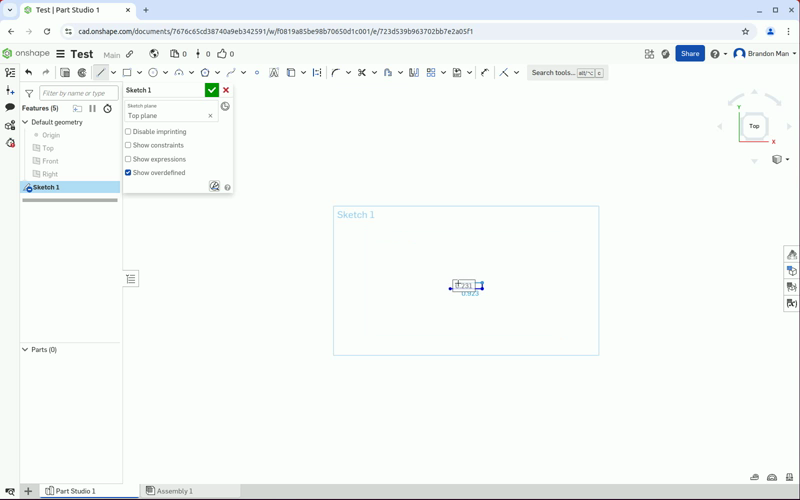
scroll(6)
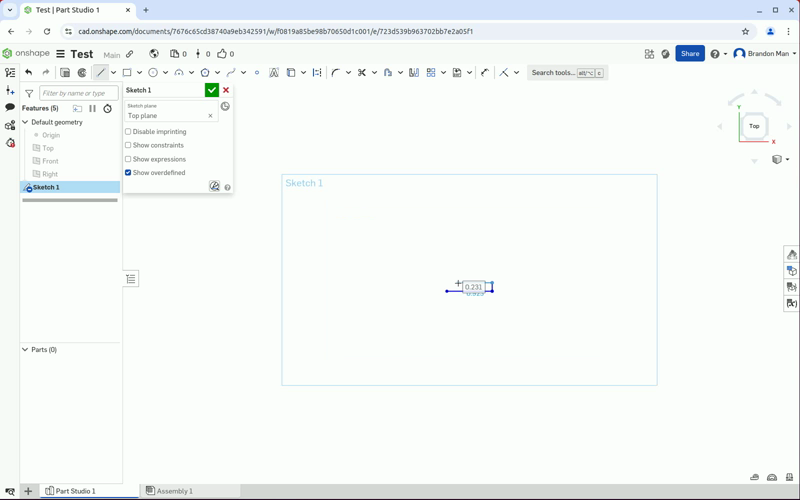
scroll(6)
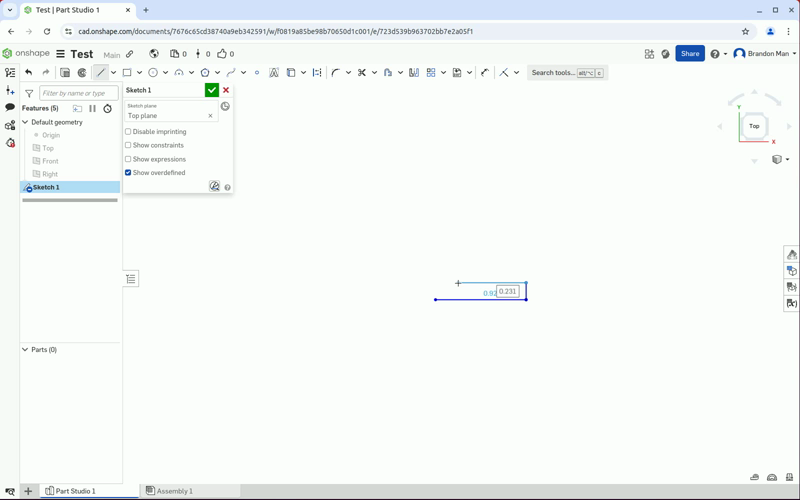
click(458, 282)
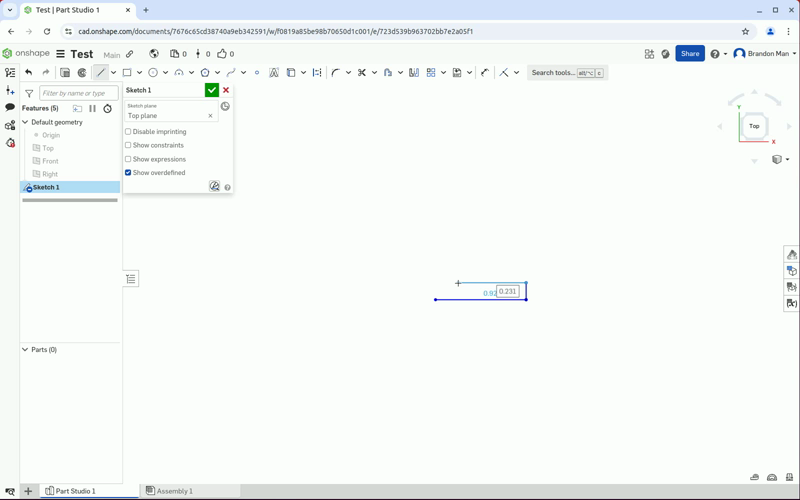
scroll(-6)
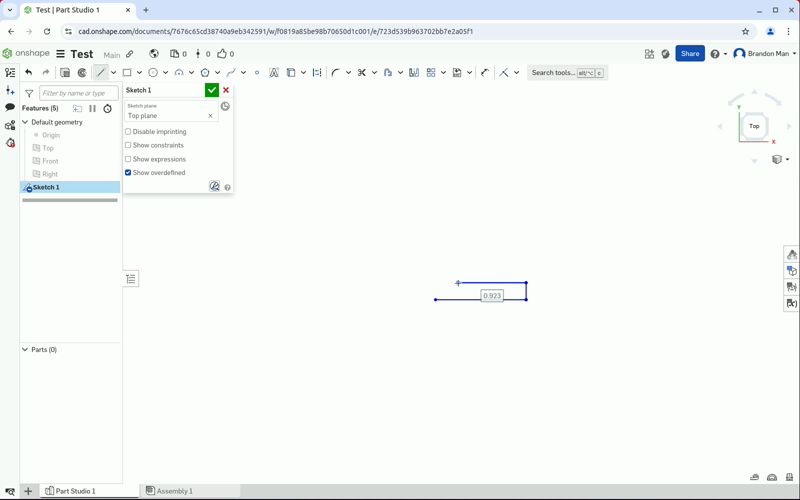
scroll(-6)
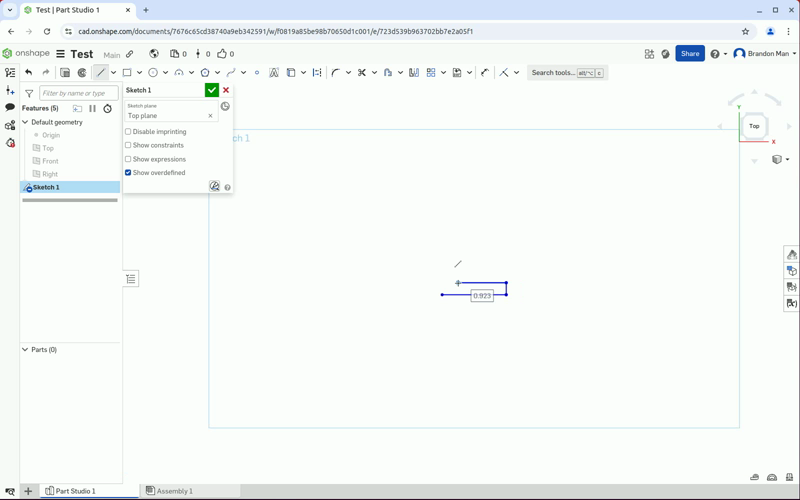
scroll(-6)
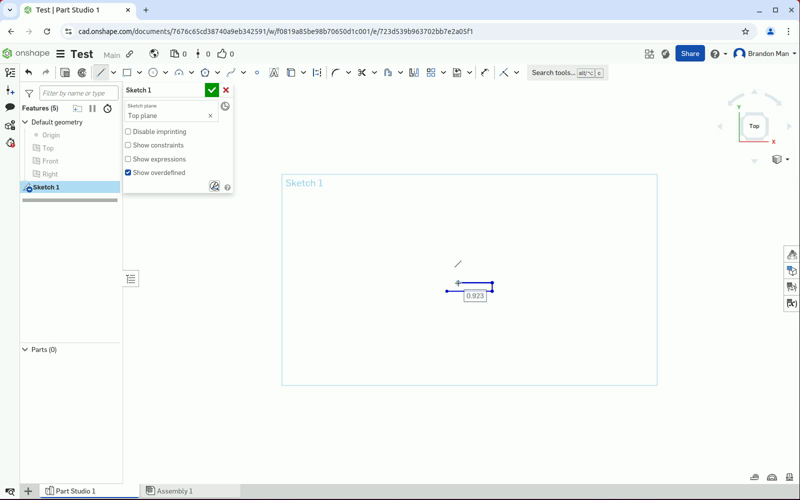
scroll(-6)
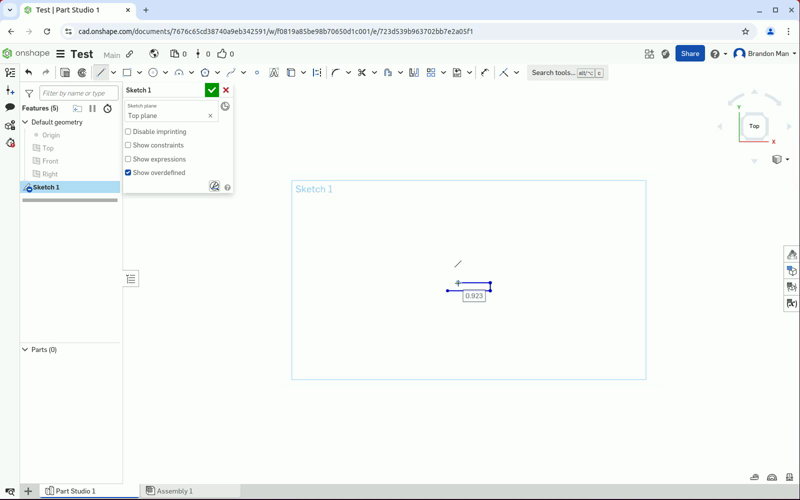
scroll(-6)
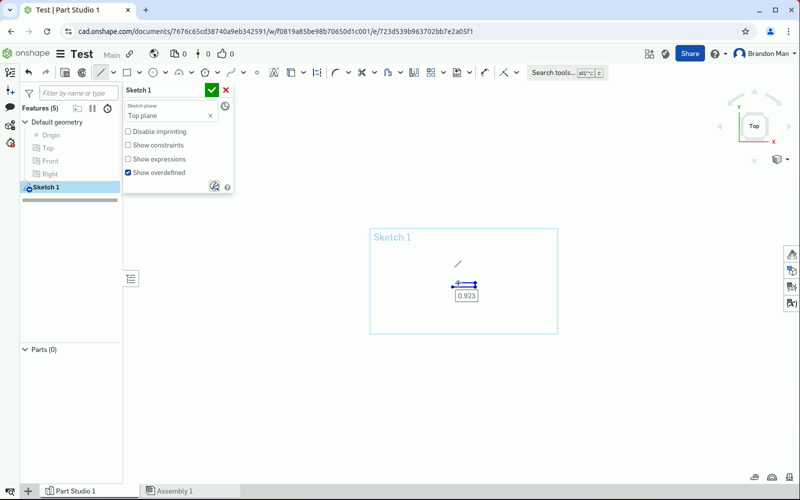
scroll(-6)
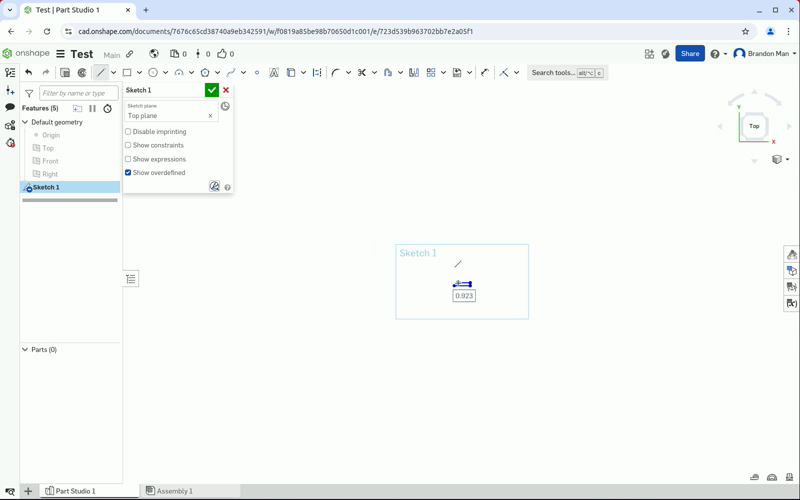
scroll(-6)
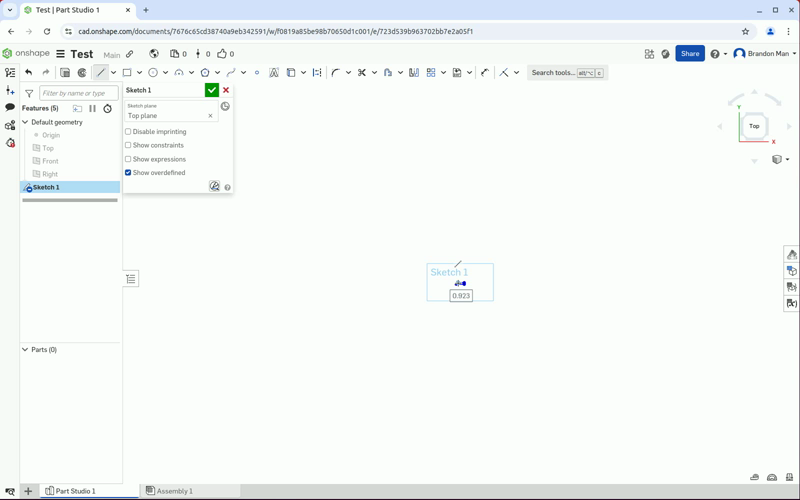
key_up(shift)
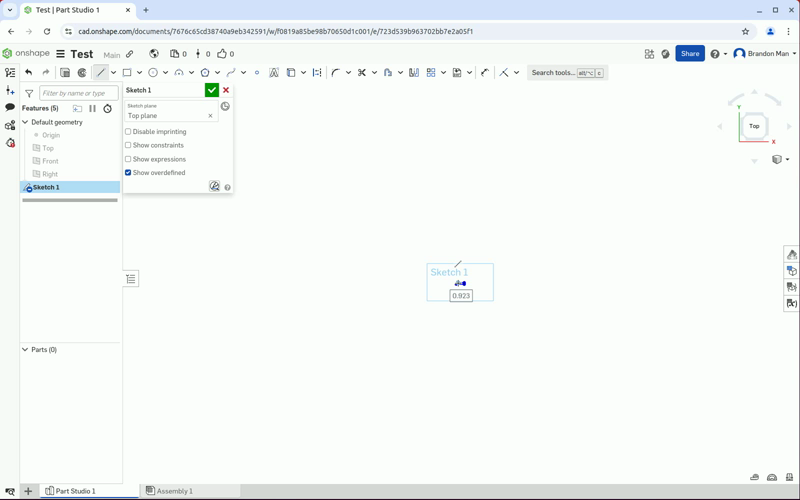
mouse_move(488, 282)
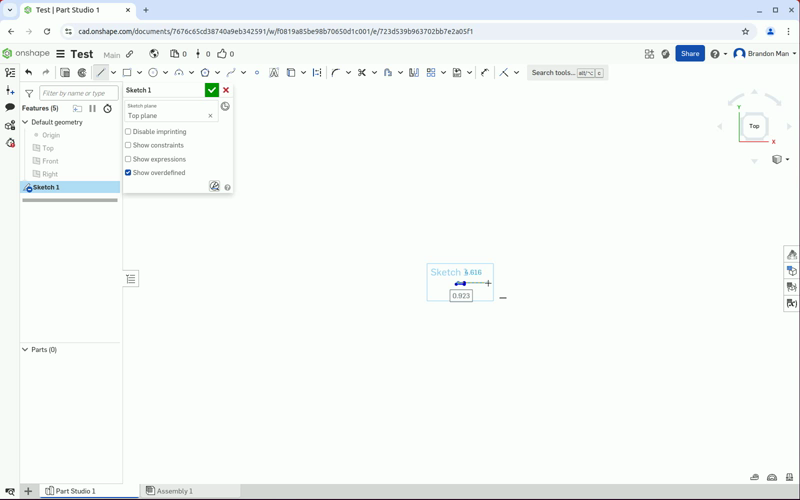
key_down(shift)
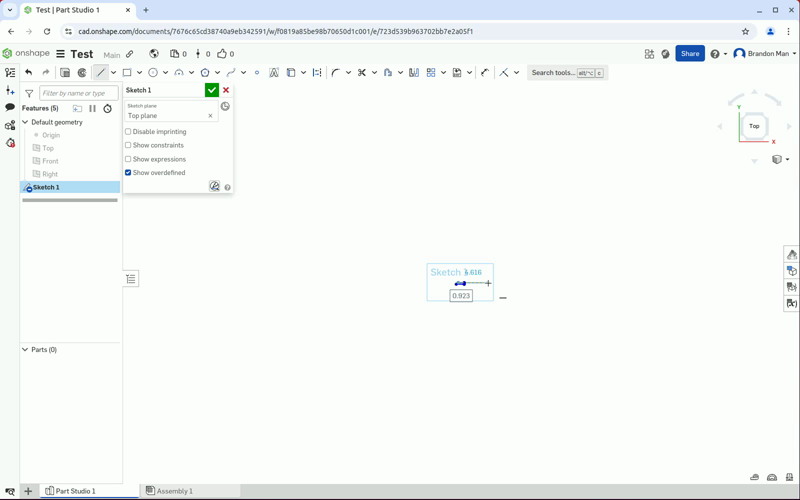
mouse_move(458, 284)
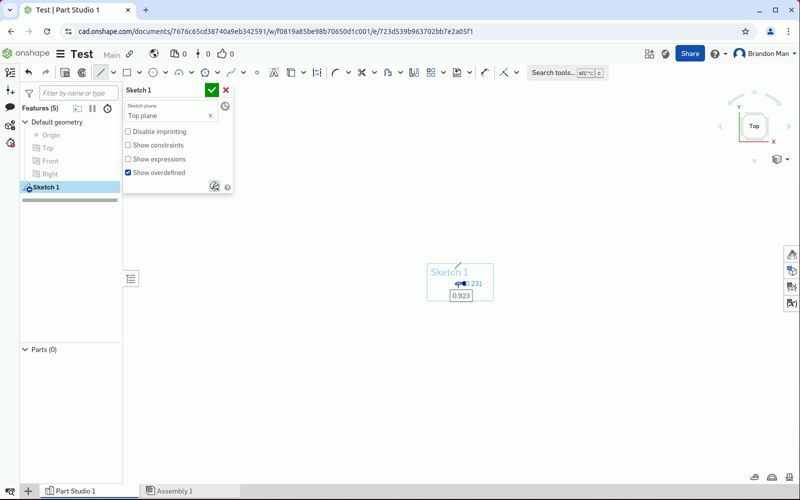
scroll(6)
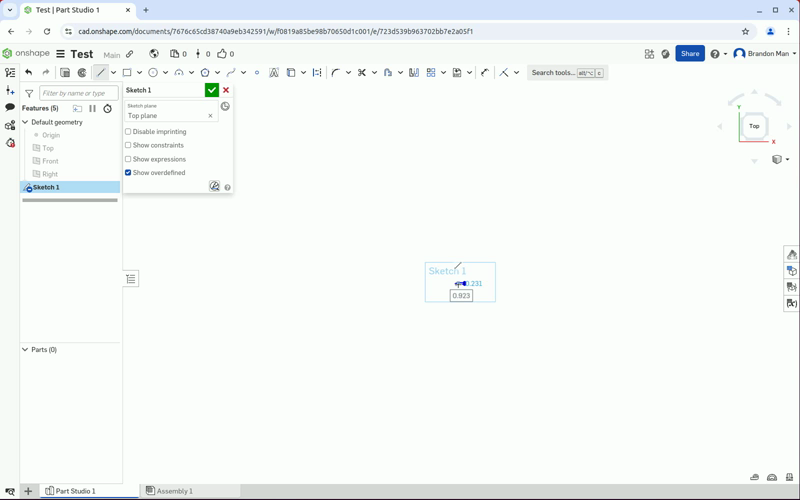
scroll(6)
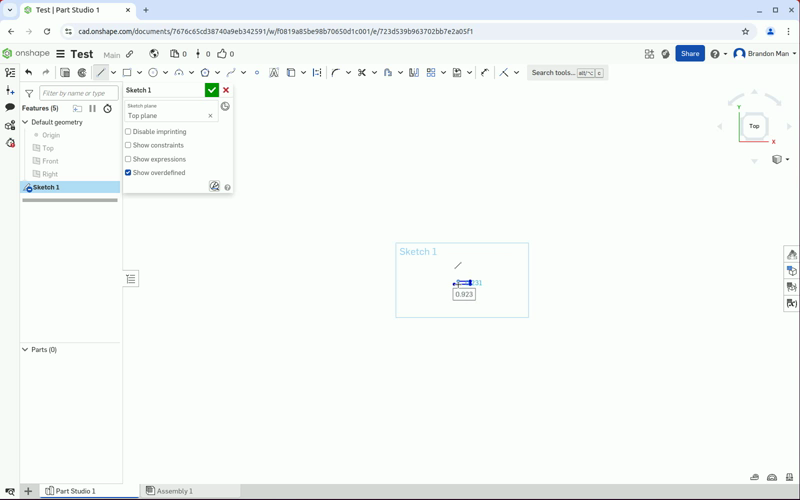
scroll(6)
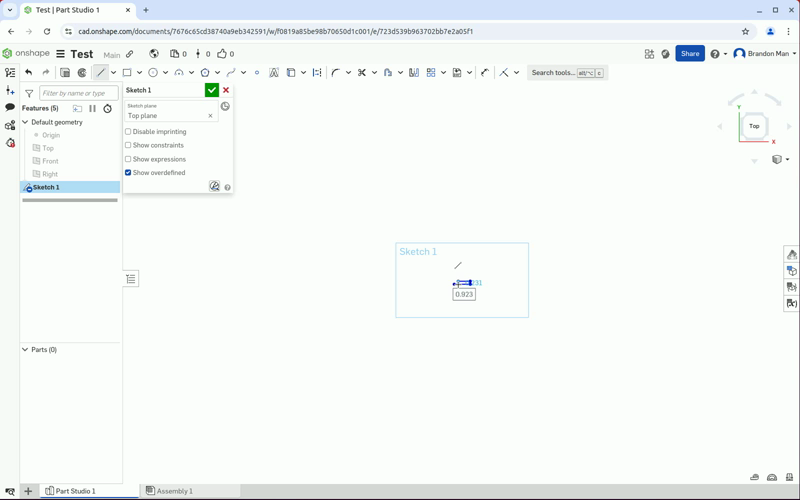
scroll(6)
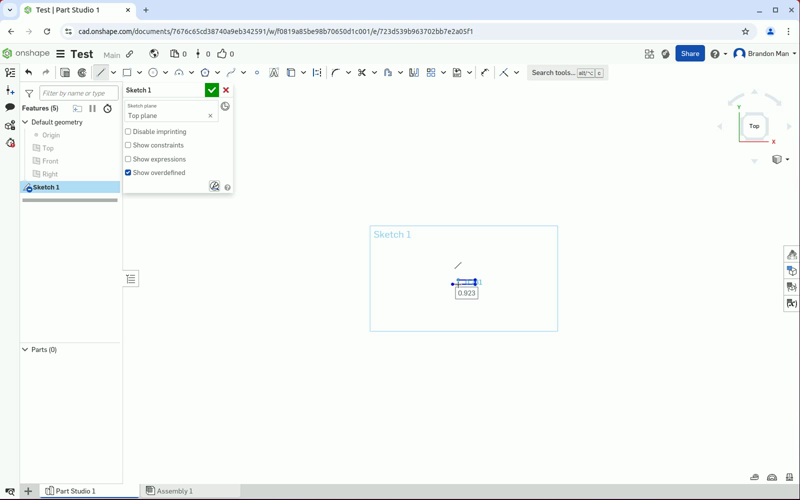
scroll(6)
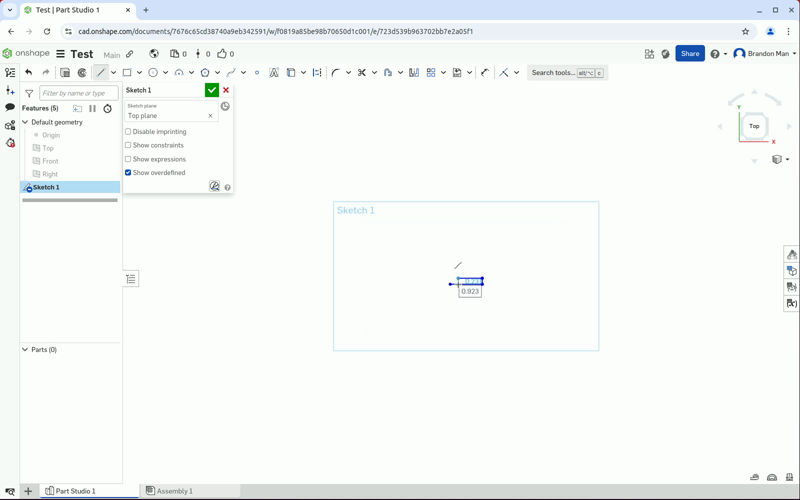
scroll(6)
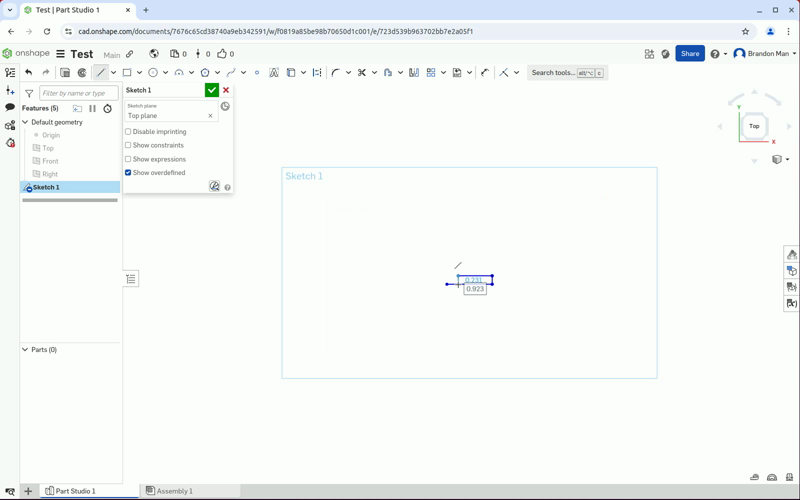
scroll(6)
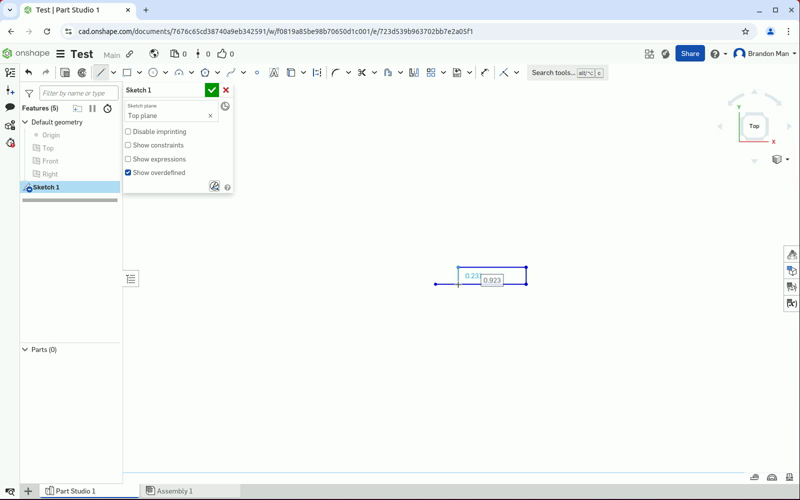
key_up(shift)
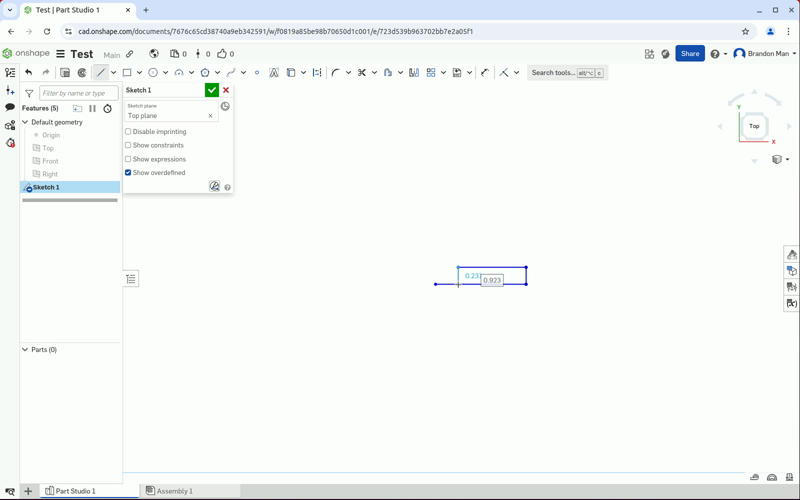
click(458, 284)
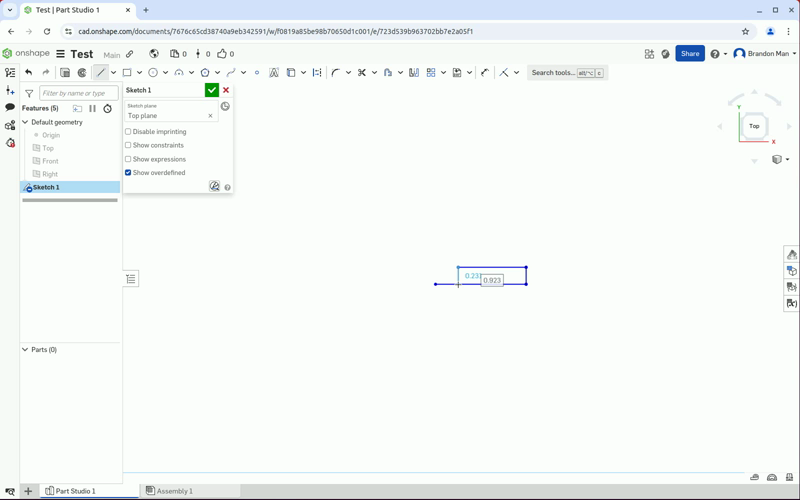
scroll(-6)
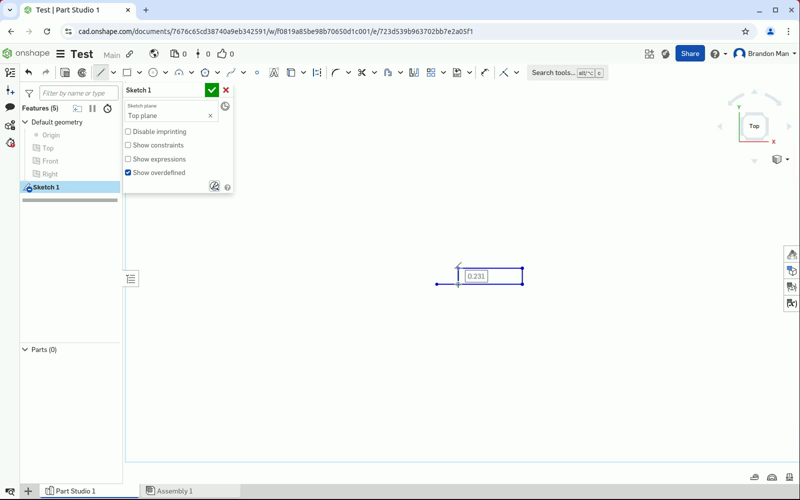
scroll(-6)
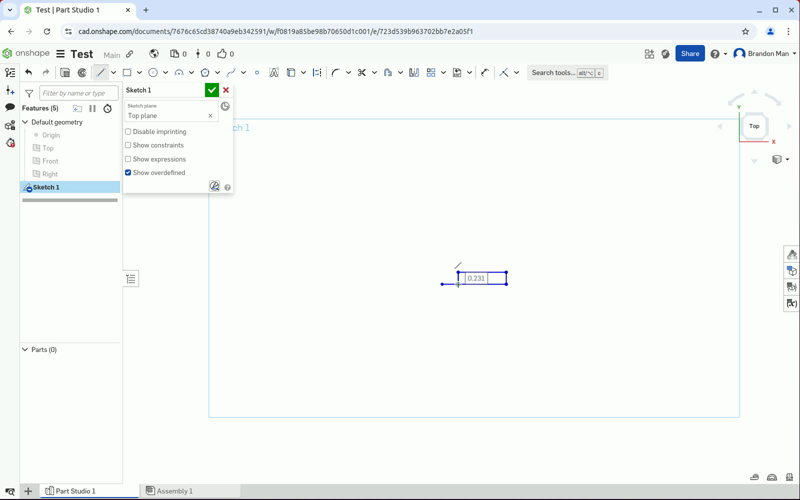
scroll(-6)
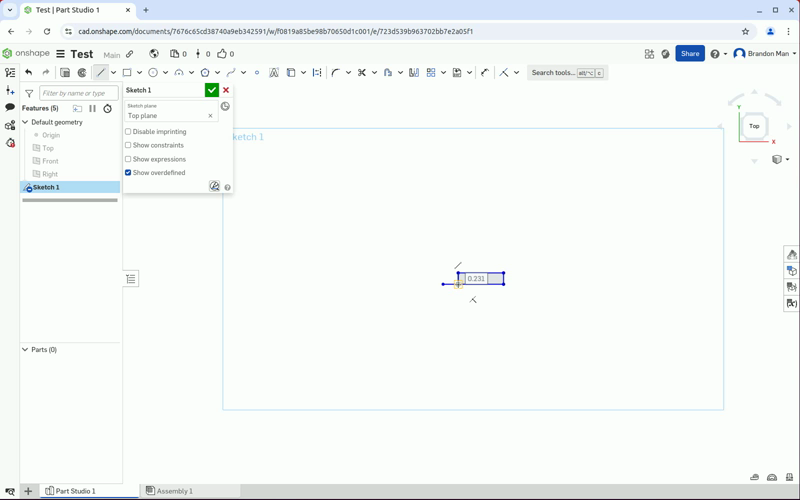
scroll(-6)
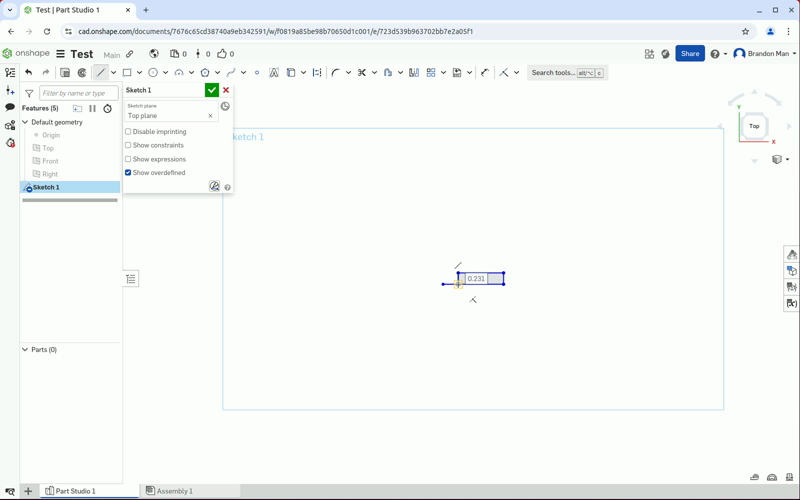
scroll(-6)
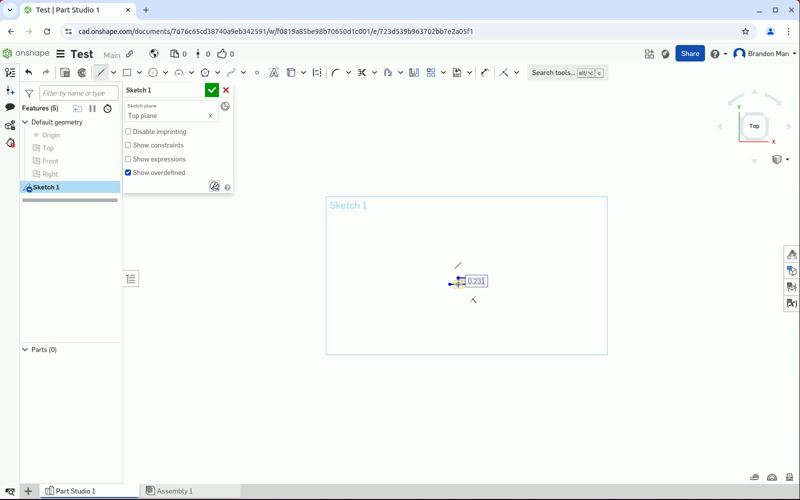
scroll(-6)
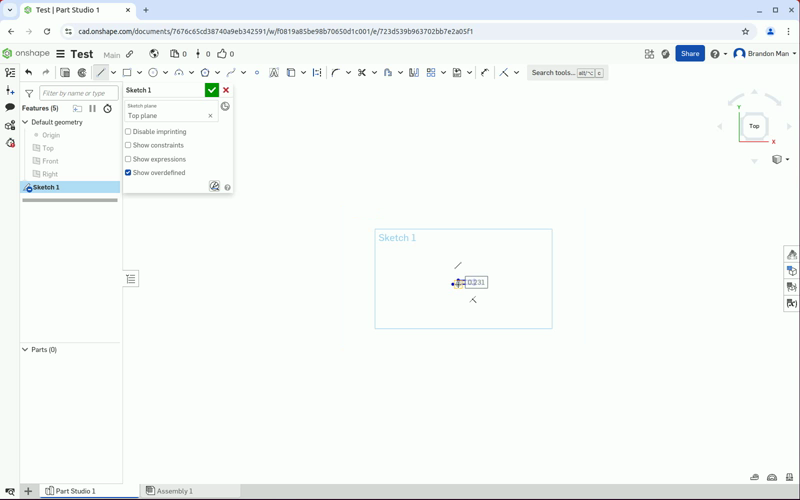
scroll(-6)
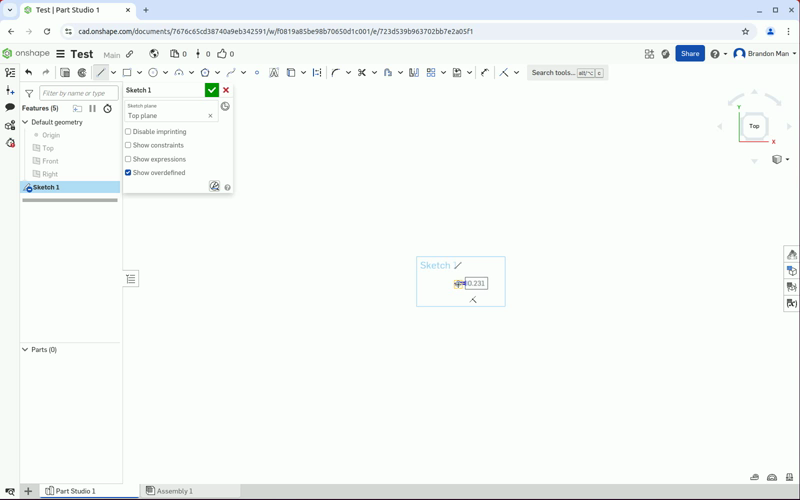
key(esc)
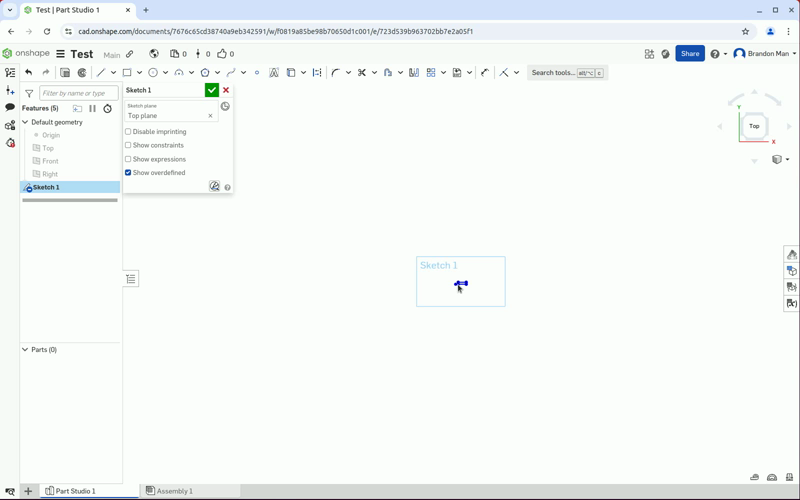
mouse_move(460, 283)
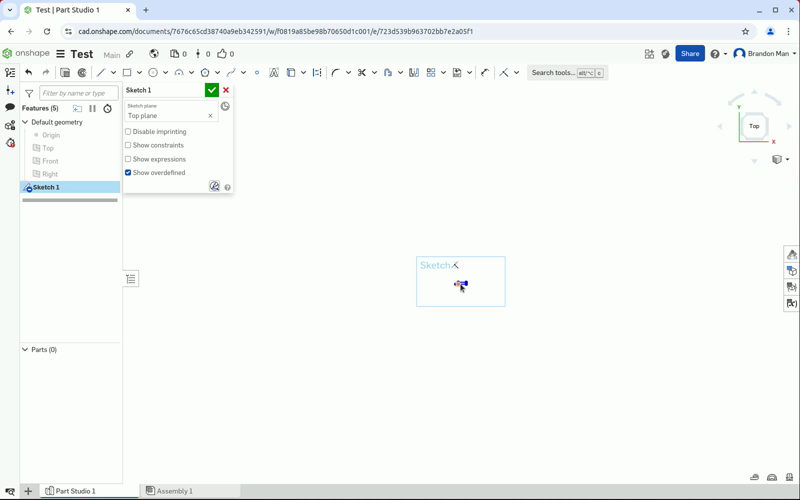
scroll(6)
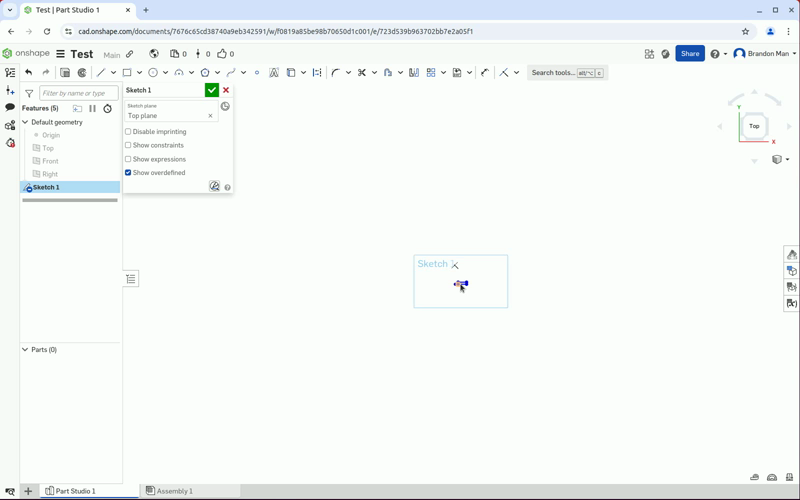
scroll(6)
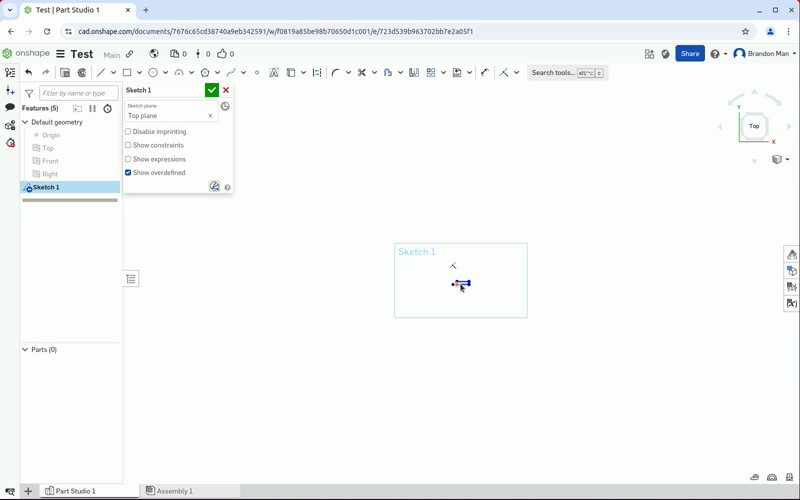
scroll(6)
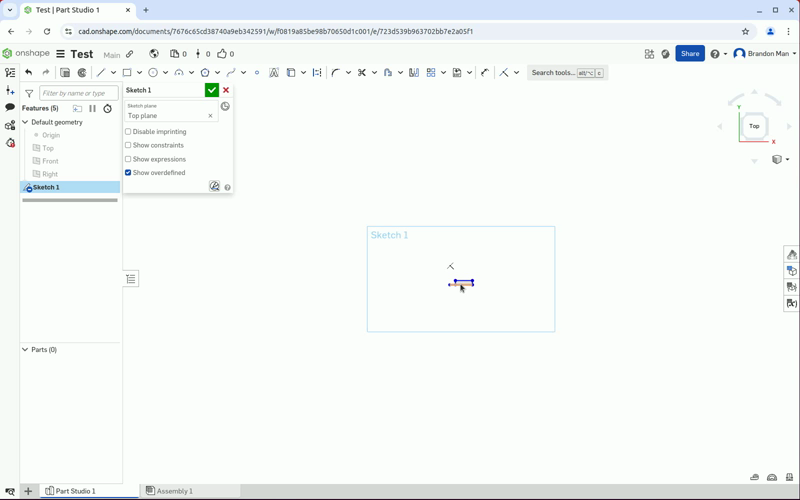
scroll(6)
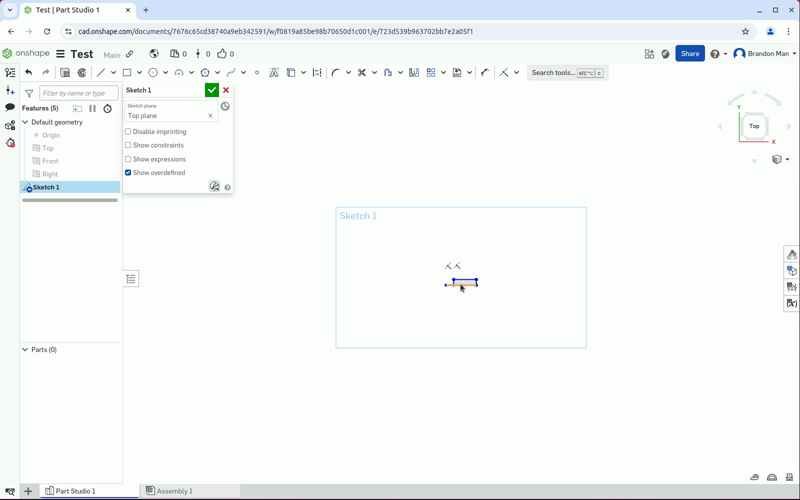
scroll(6)
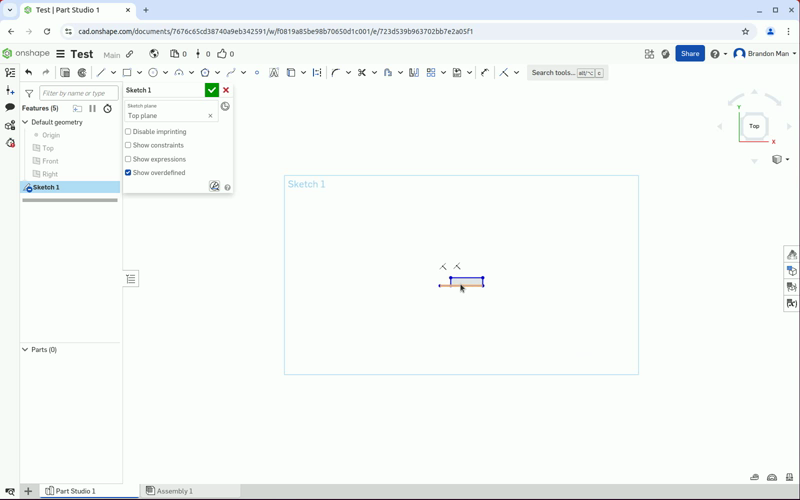
scroll(6)
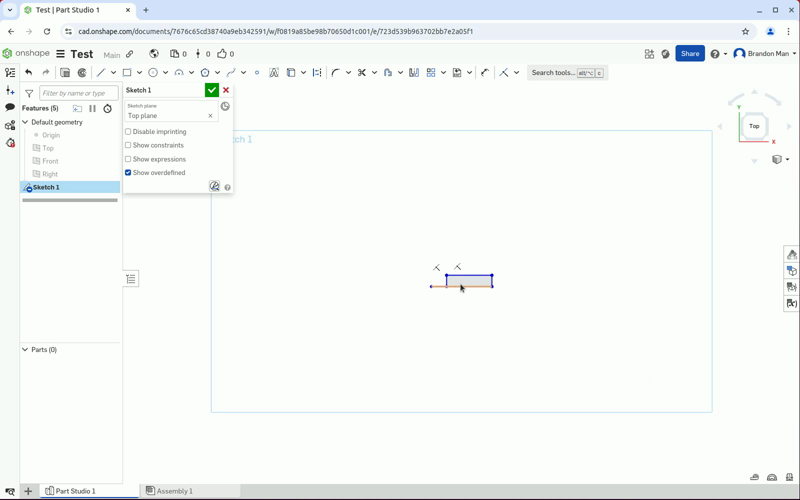
scroll(6)
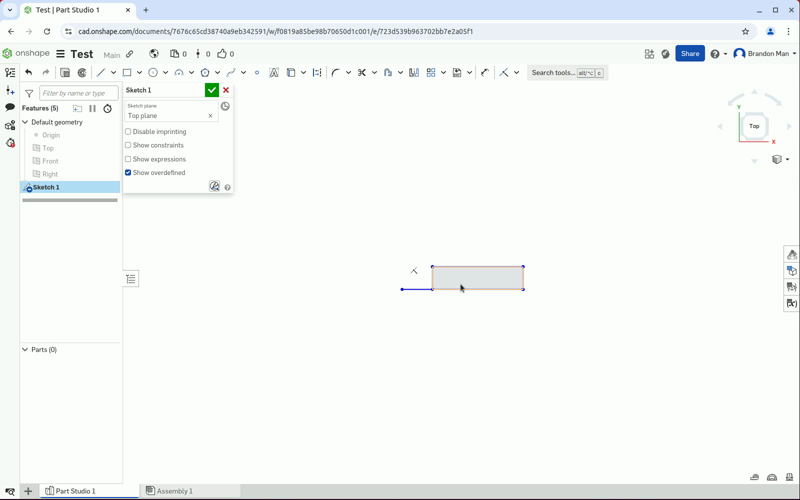
click(460, 283)
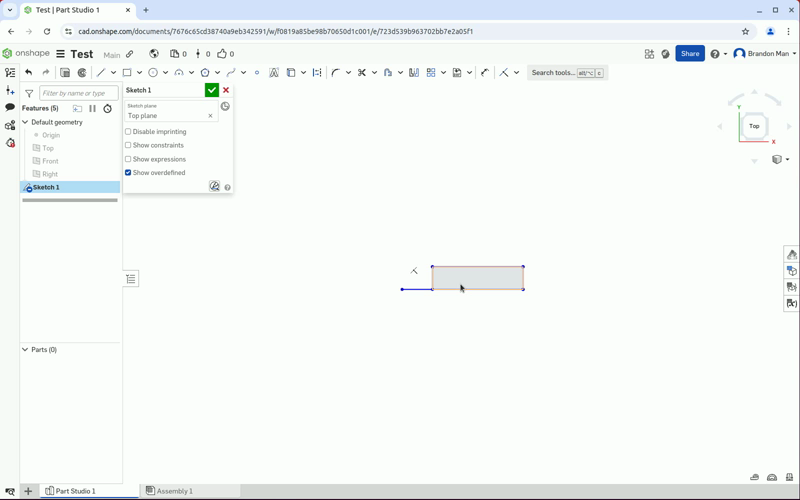
scroll(-6)
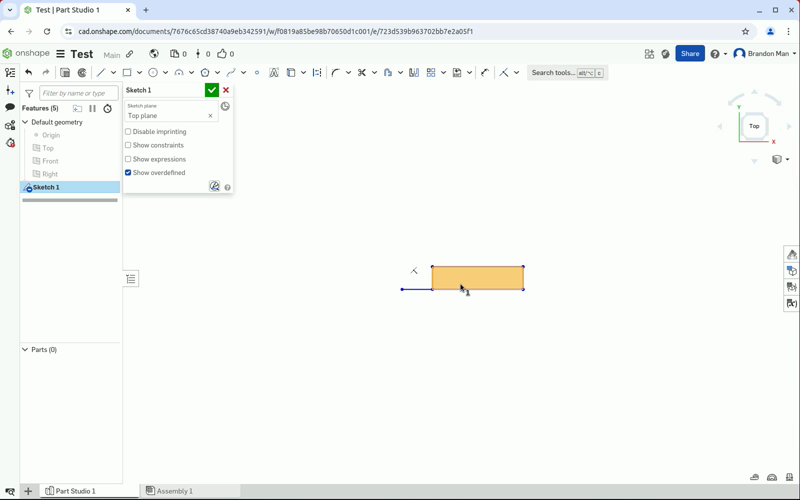
scroll(-6)
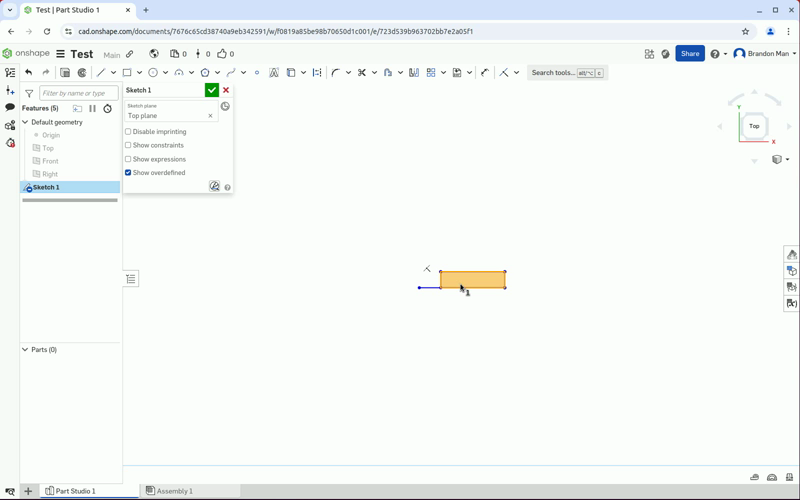
scroll(-6)
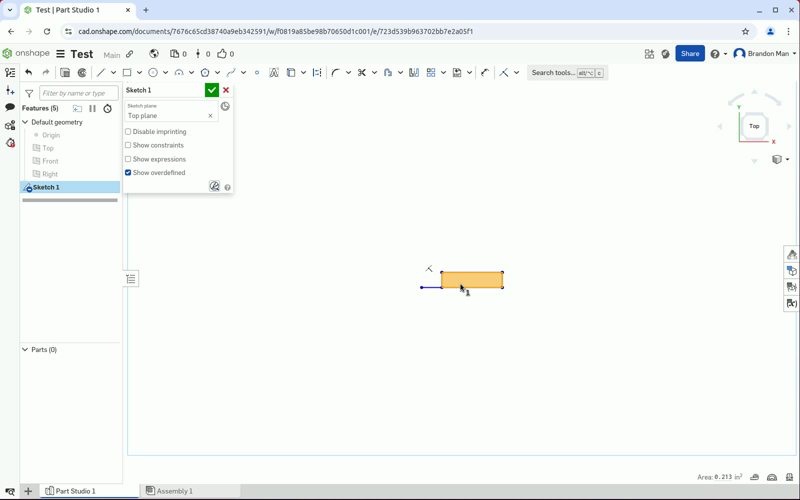
scroll(-6)
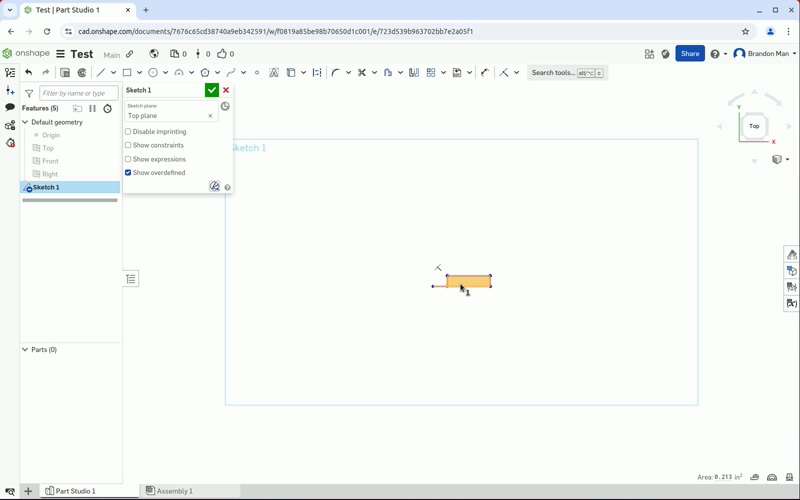
scroll(-6)
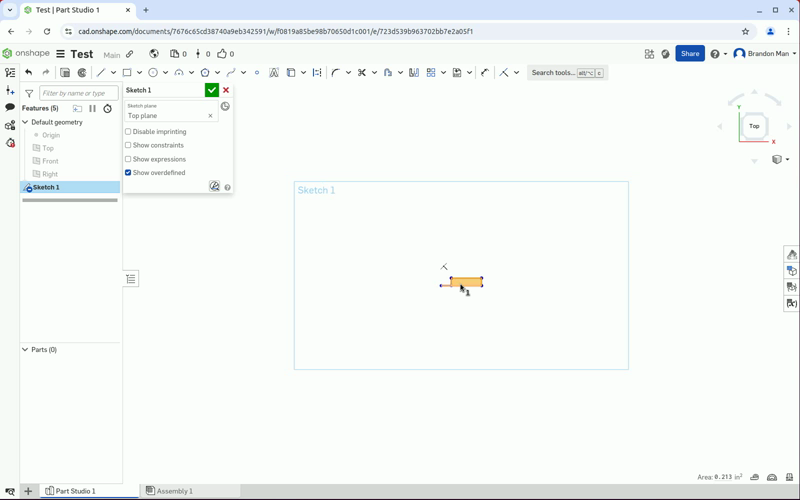
scroll(-6)
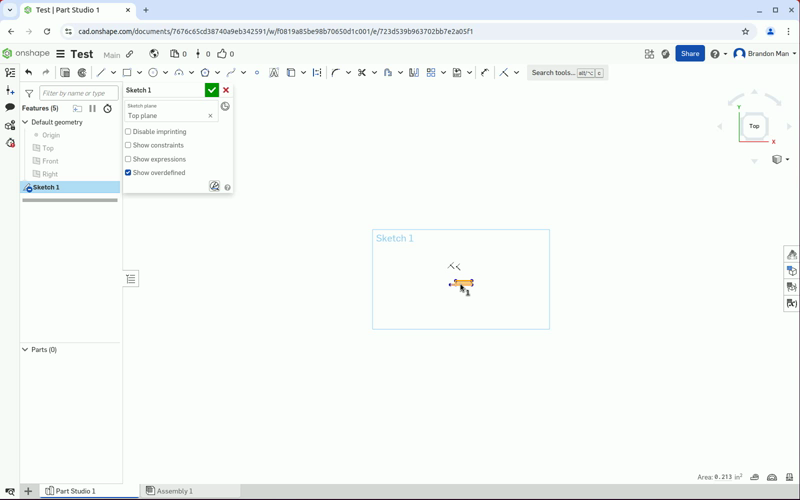
scroll(-6)
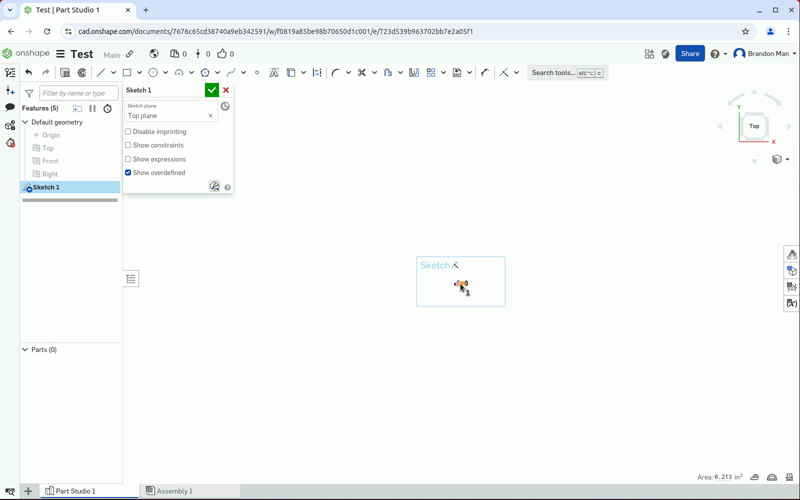
mouse_move(73, 352)
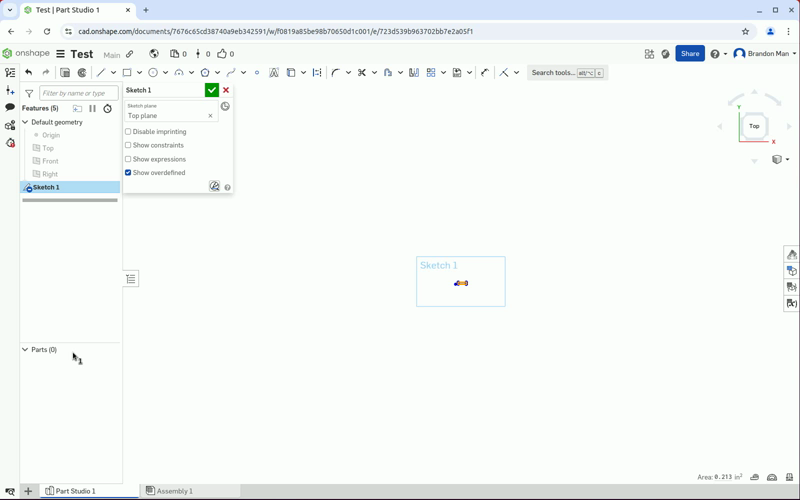
key(shift+y)
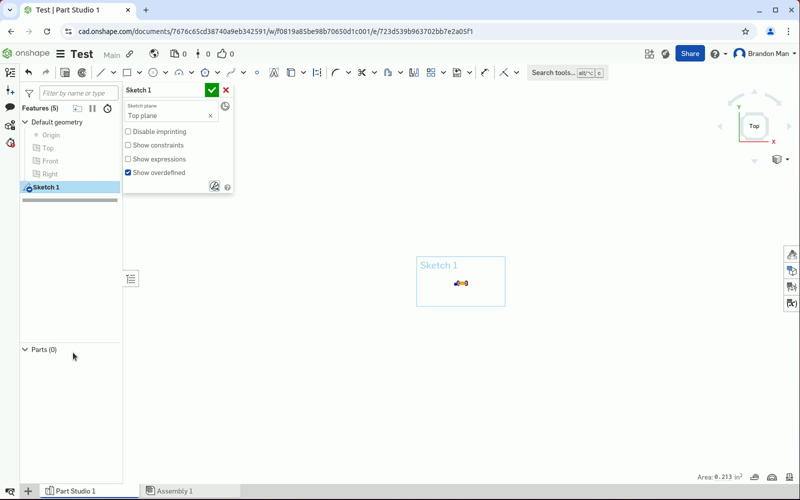
key(shift+e)
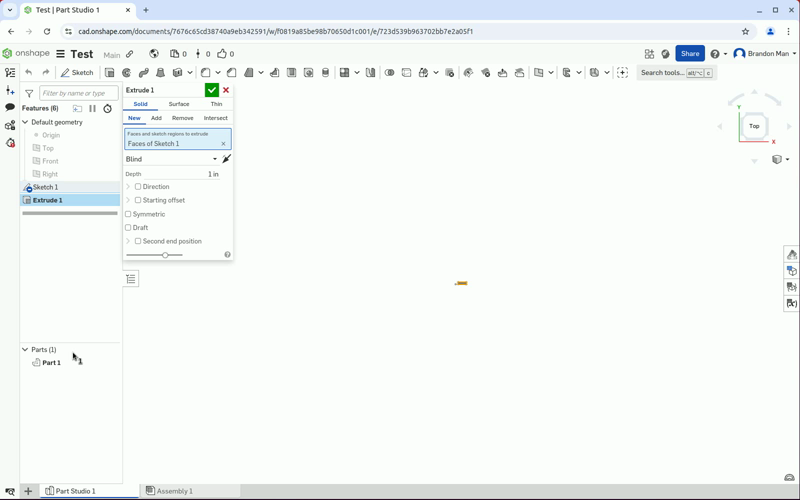
mouse_move(143, 106)
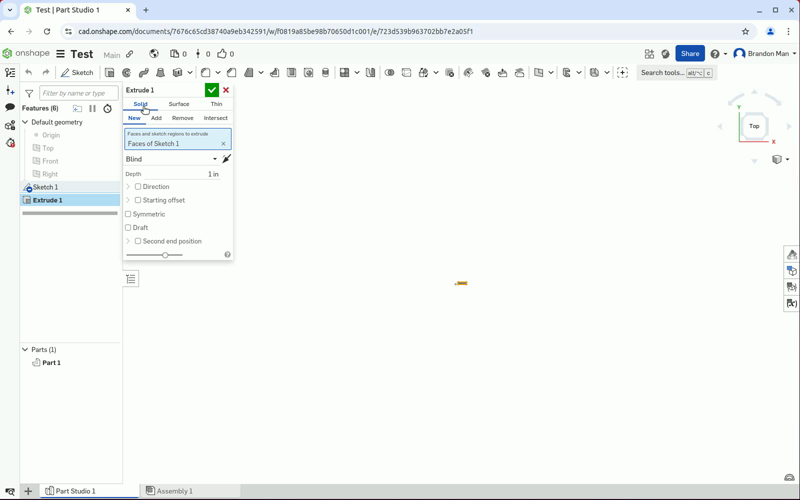
click(143, 106)
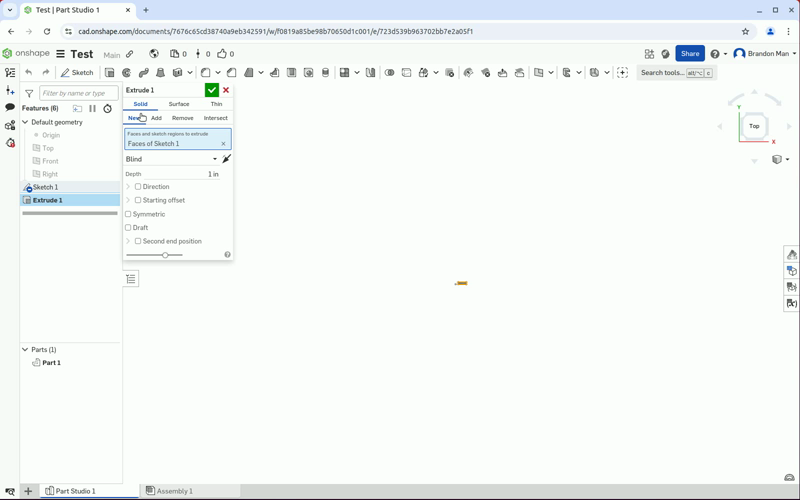
mouse_move(137, 120)
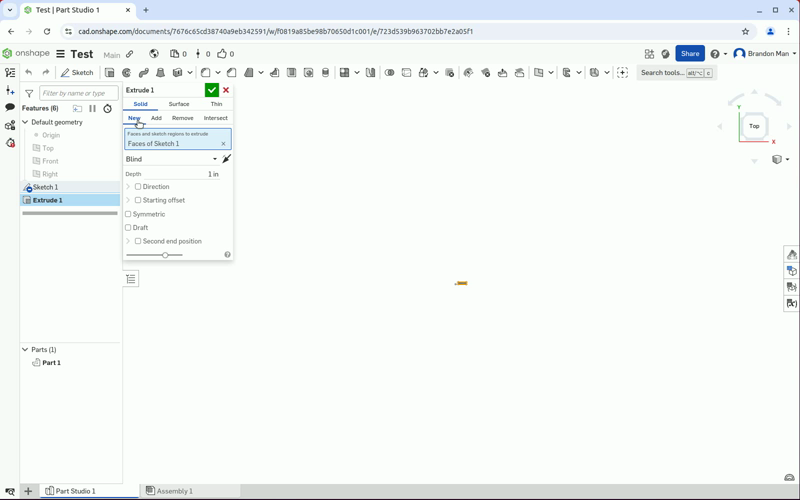
click(137, 120)
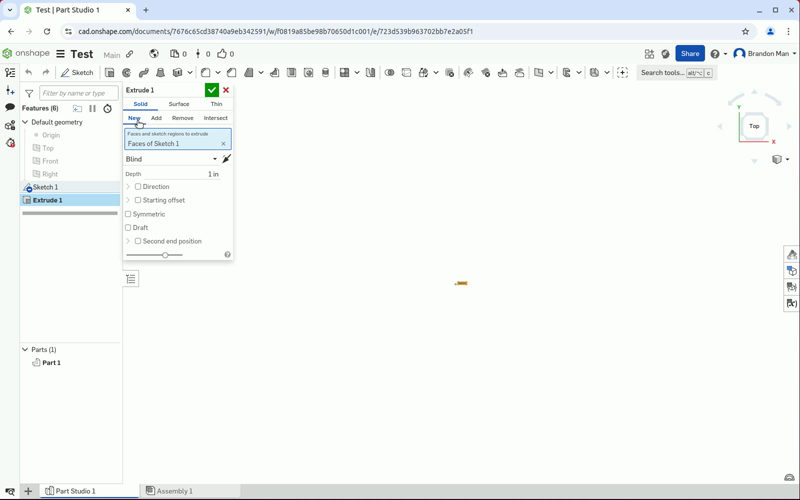
key(tab, 4)
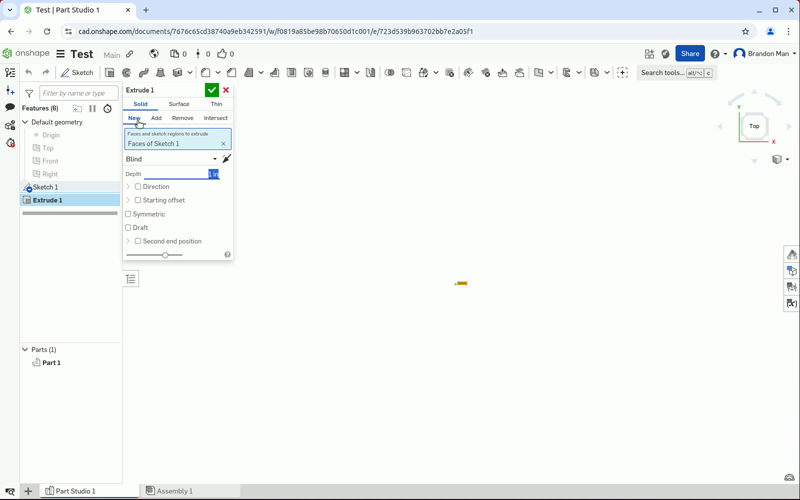
text(23.108)
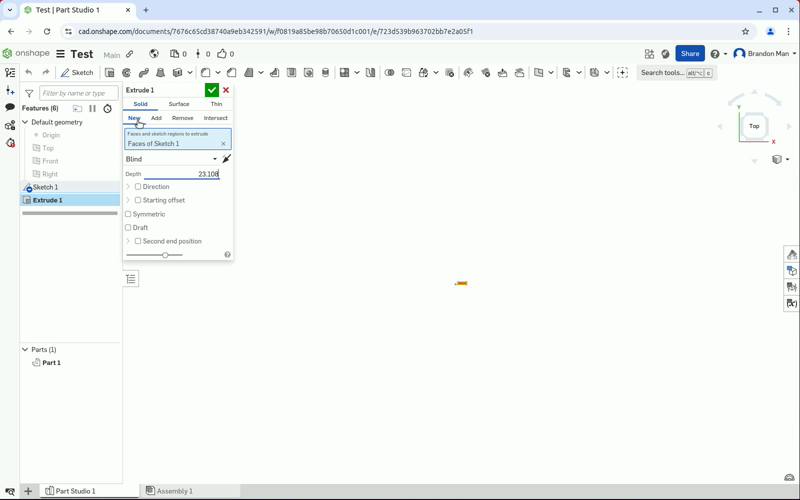
key(enter)
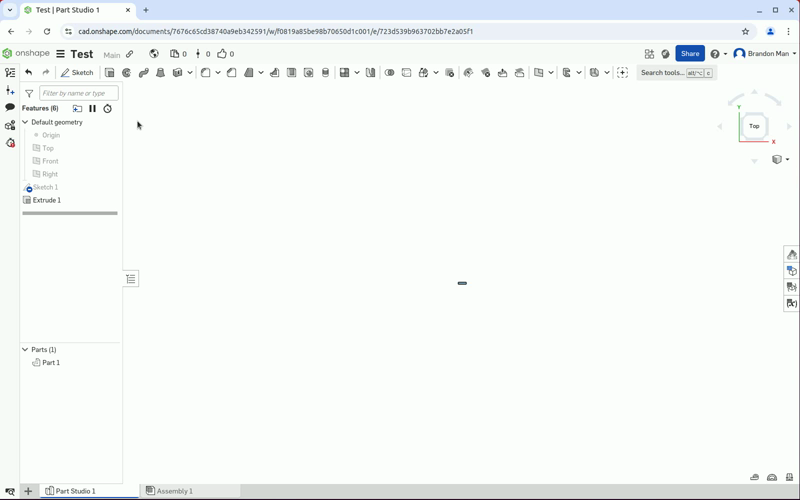
key(shift+h)
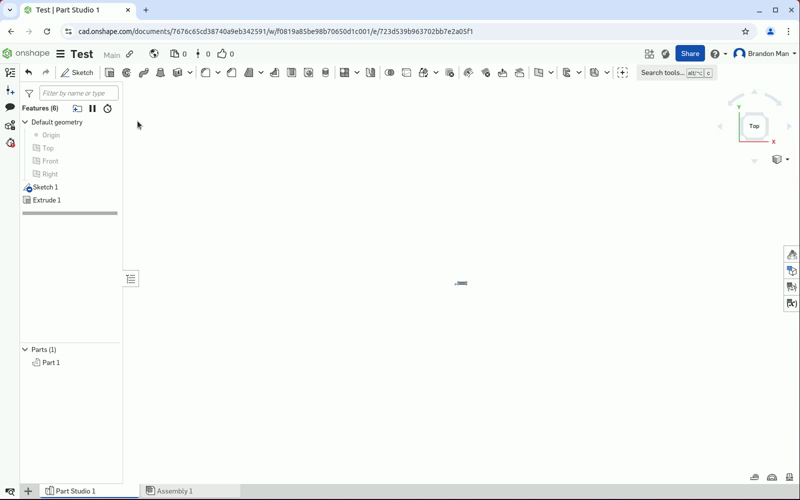
key(shift+h)
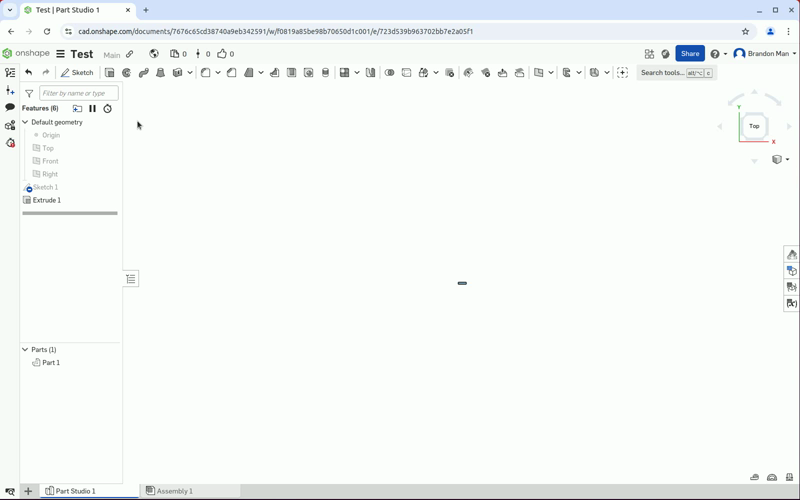
mouse_move(73, 189)
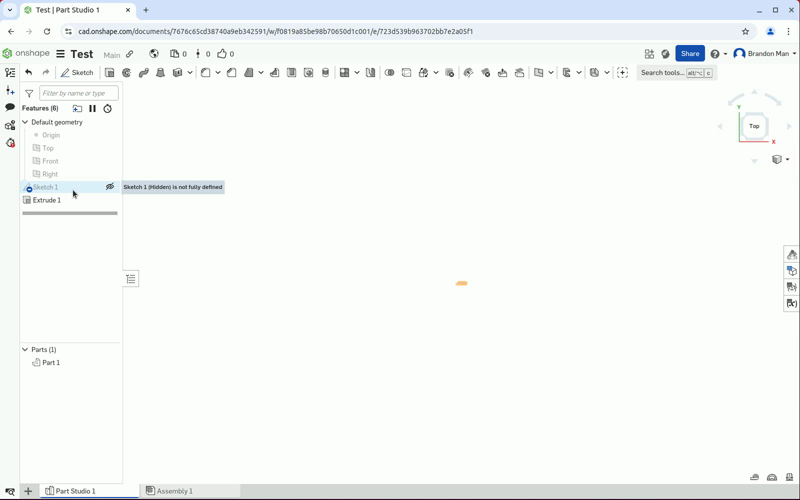
click(73, 189)
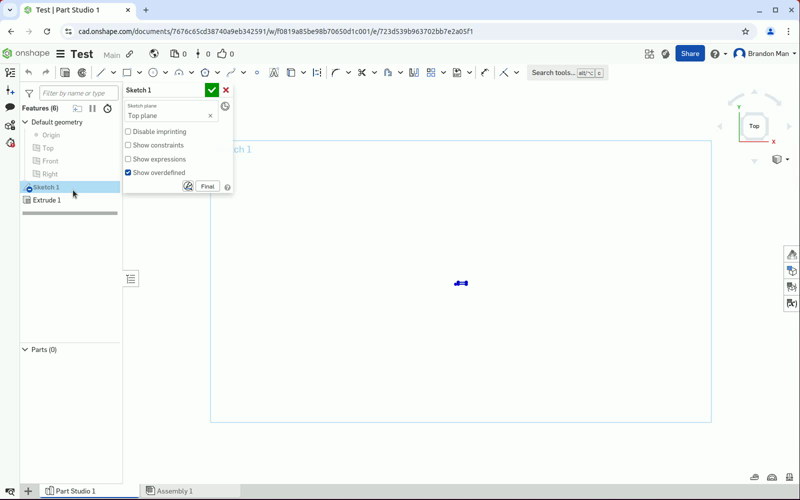
mouse_move(229, 92)
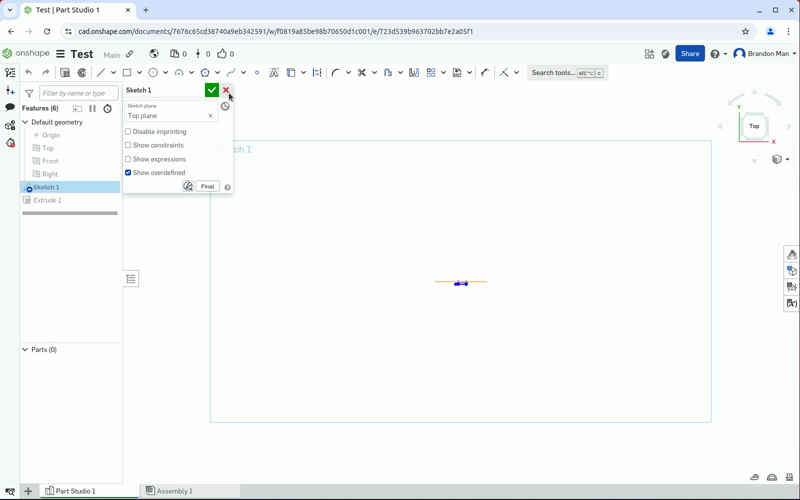
click(229, 92)
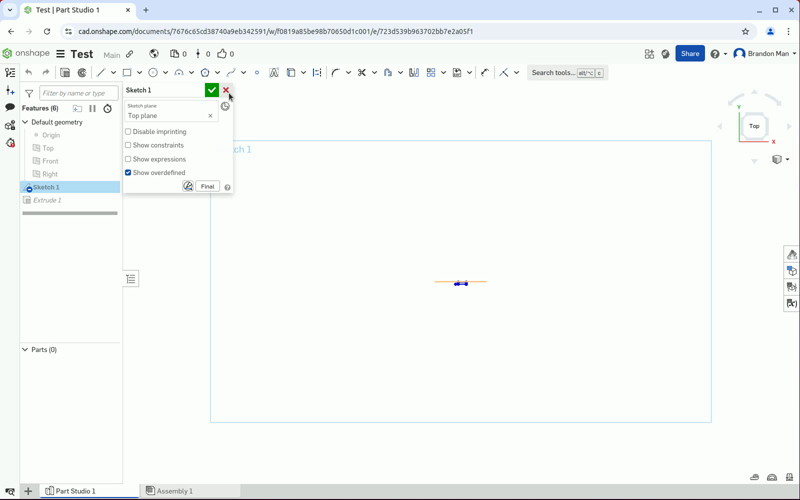
key(shift+s)
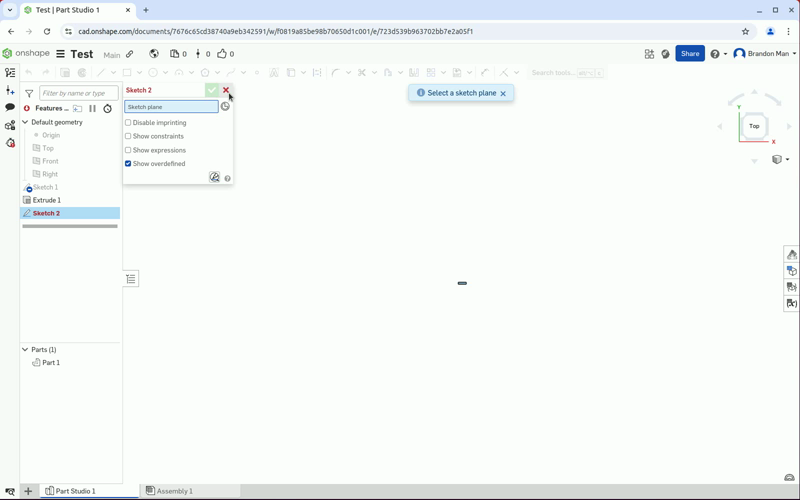
mouse_move(73, 150)
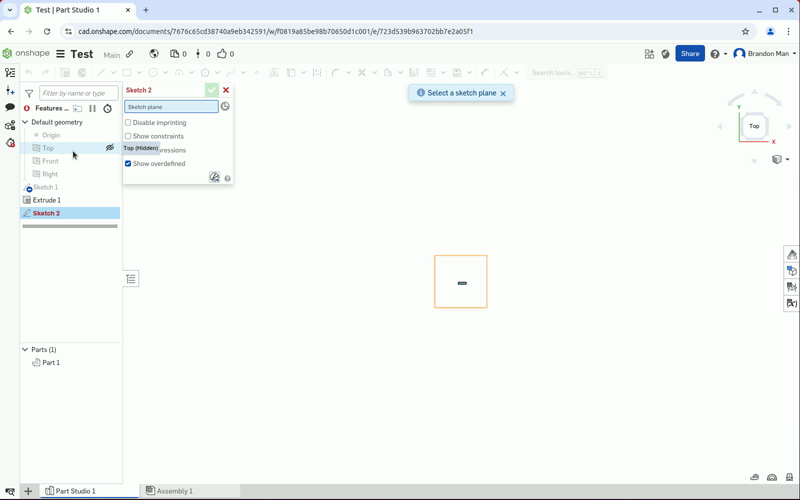
click(73, 150)
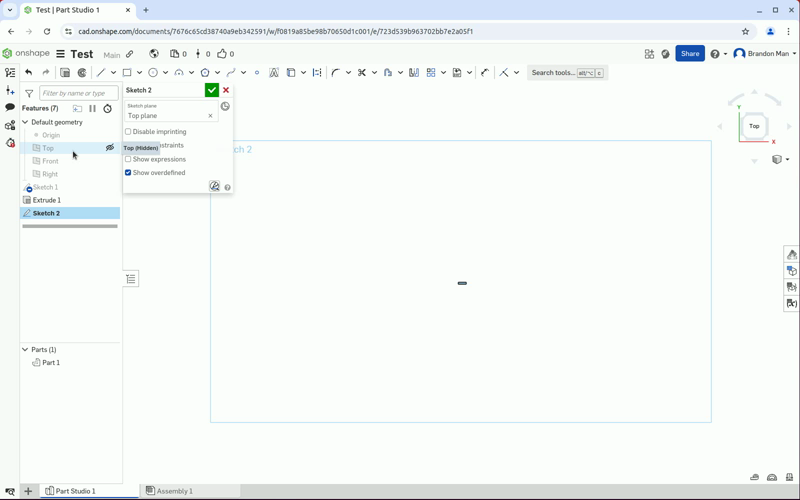
mouse_move(73, 352)
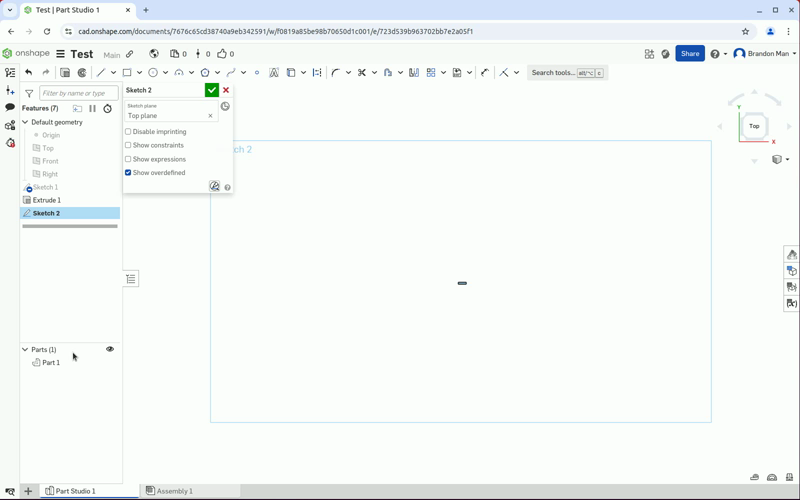
key(y)
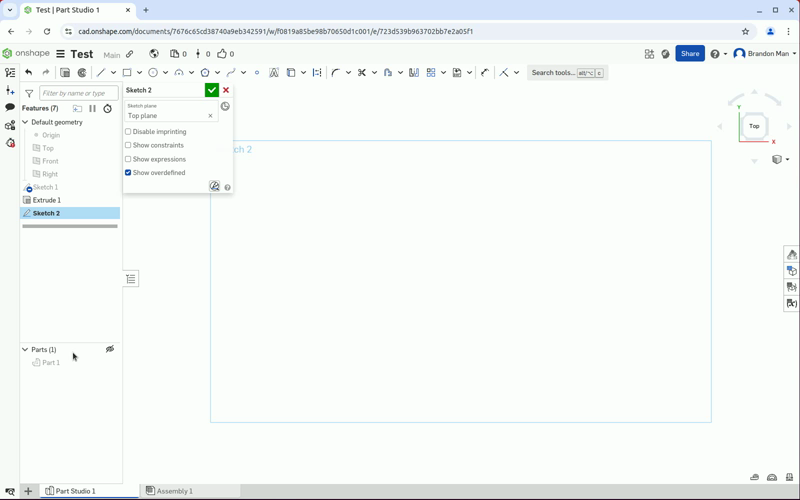
key(l)
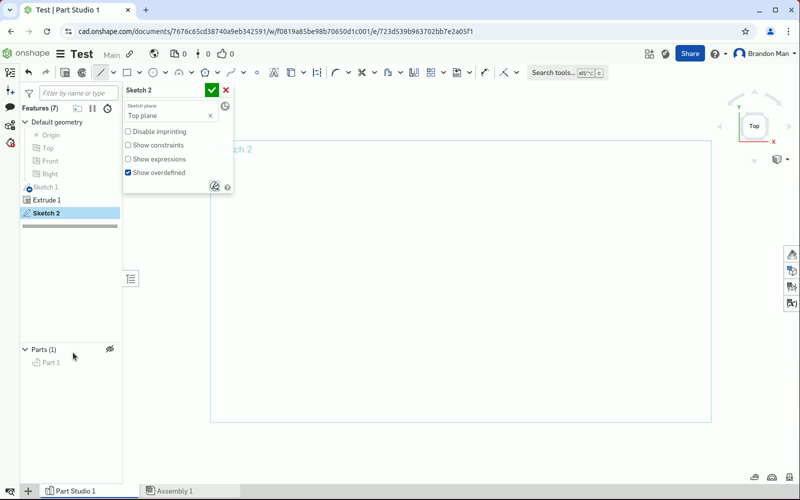
key_down(shift)
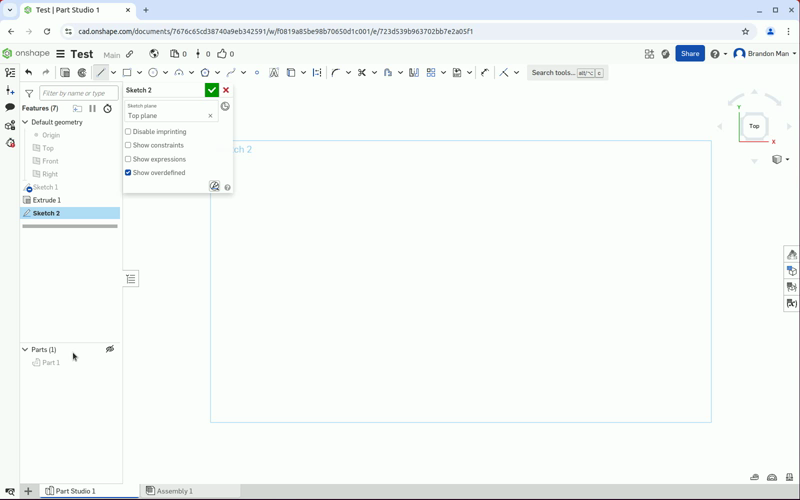
mouse_move(458, 284)
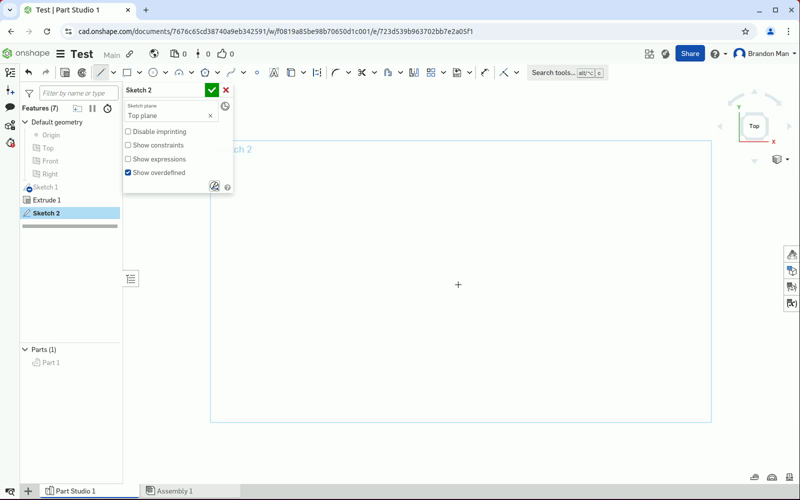
click(458, 284)
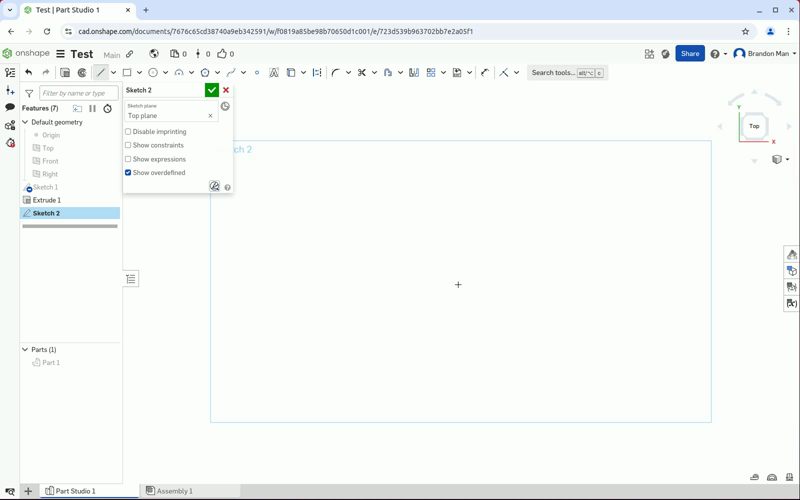
key_up(shift)
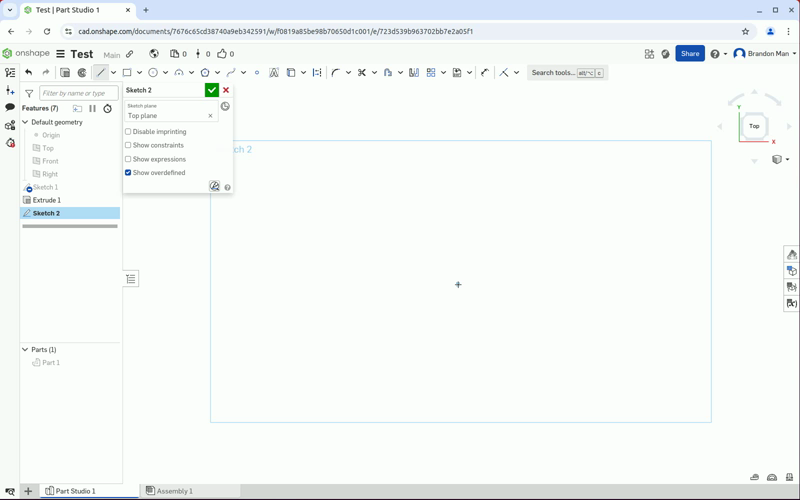
key_down(shift)
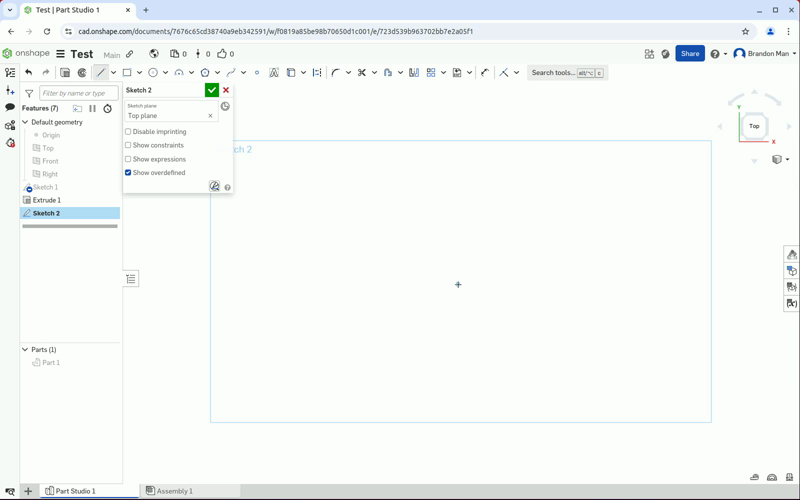
mouse_move(488, 284)
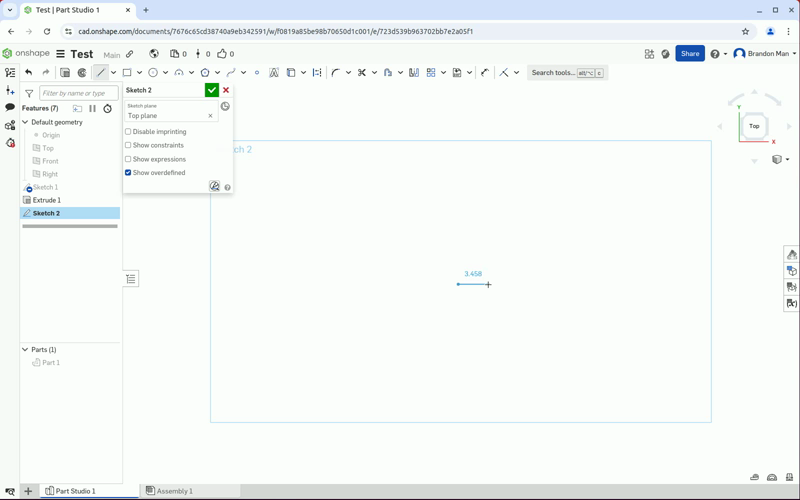
mouse_move(464, 284)
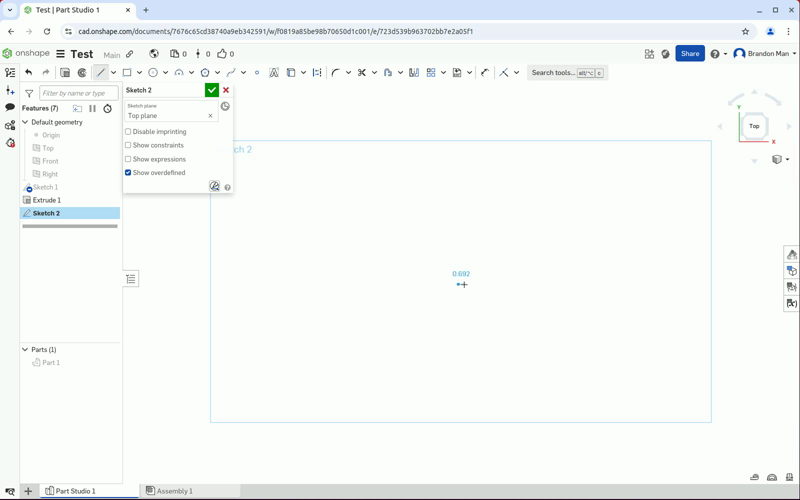
scroll(6)
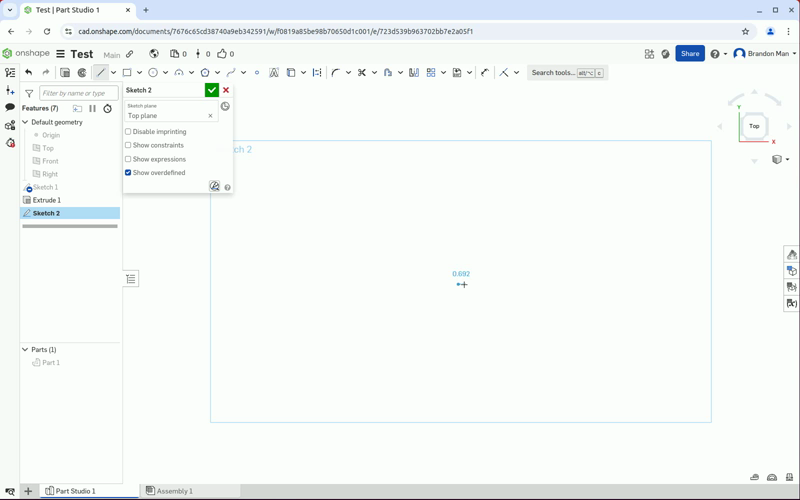
scroll(6)
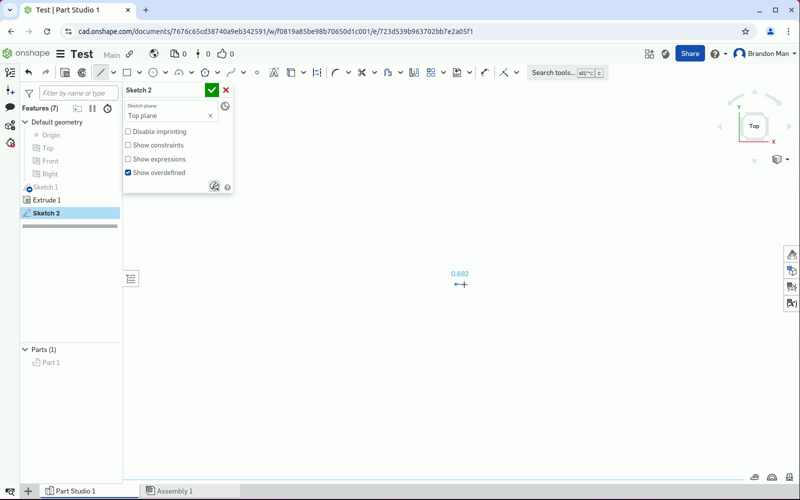
scroll(6)
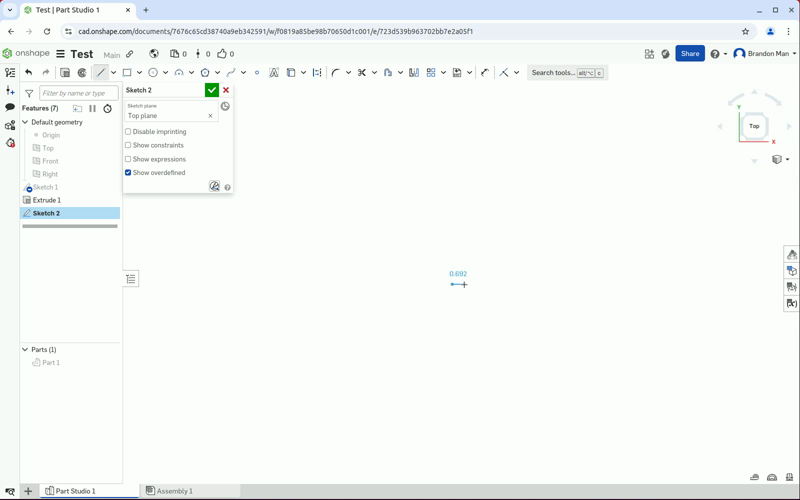
scroll(6)
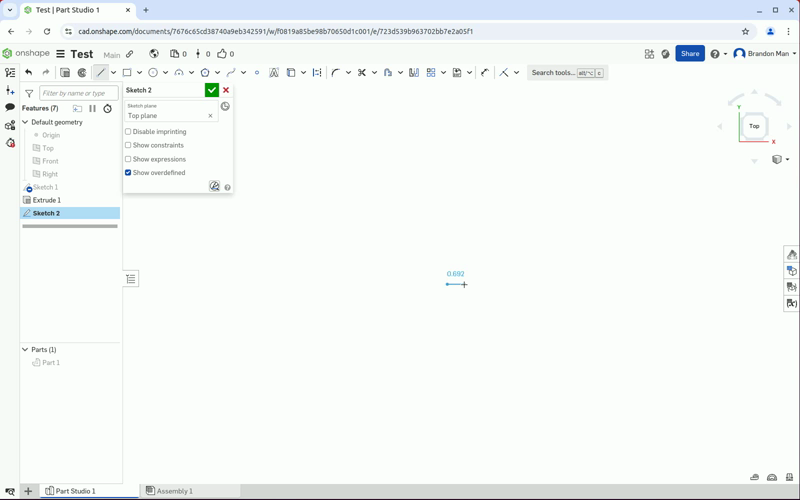
scroll(6)
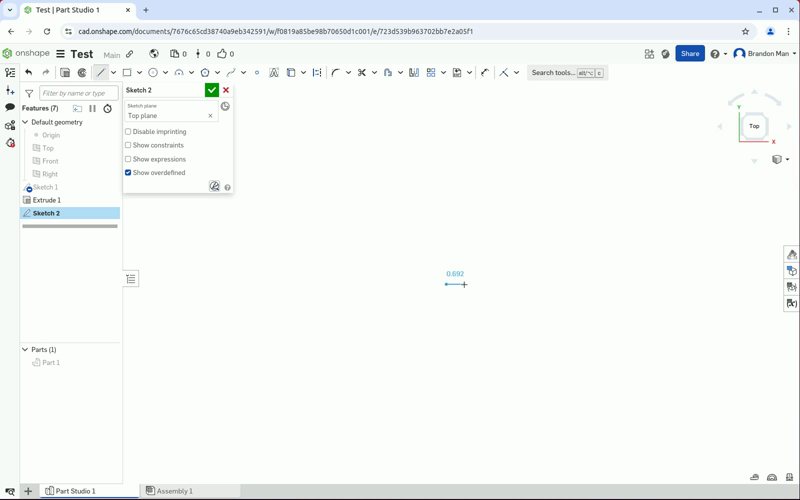
scroll(6)
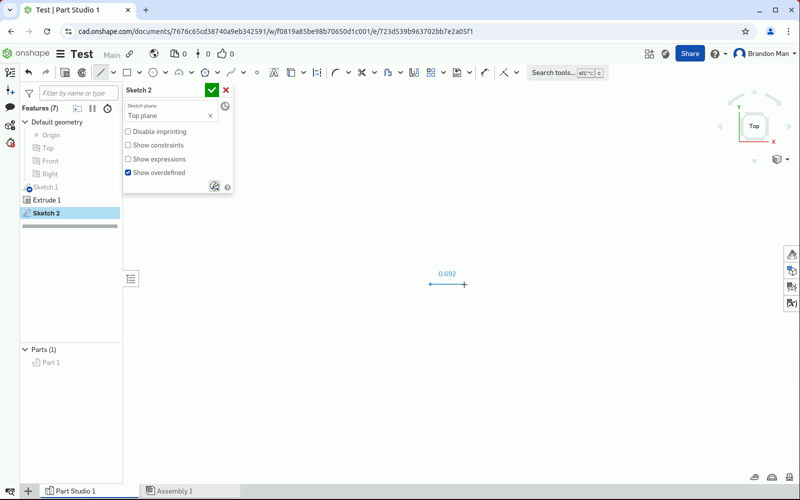
scroll(6)
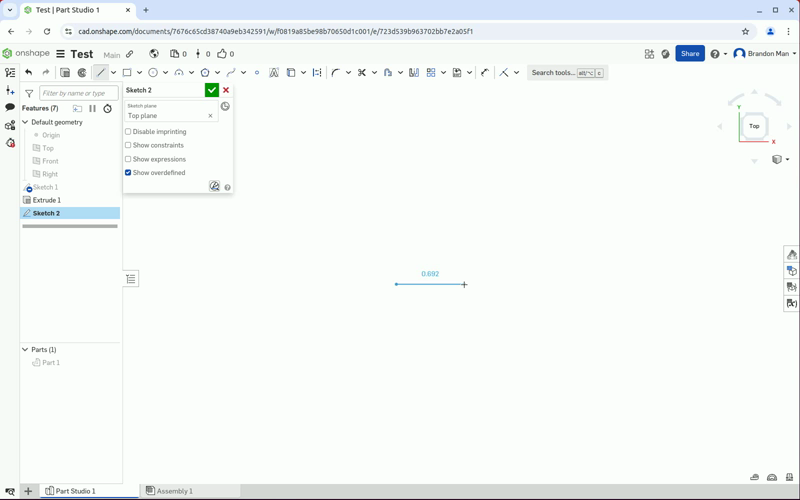
click(464, 284)
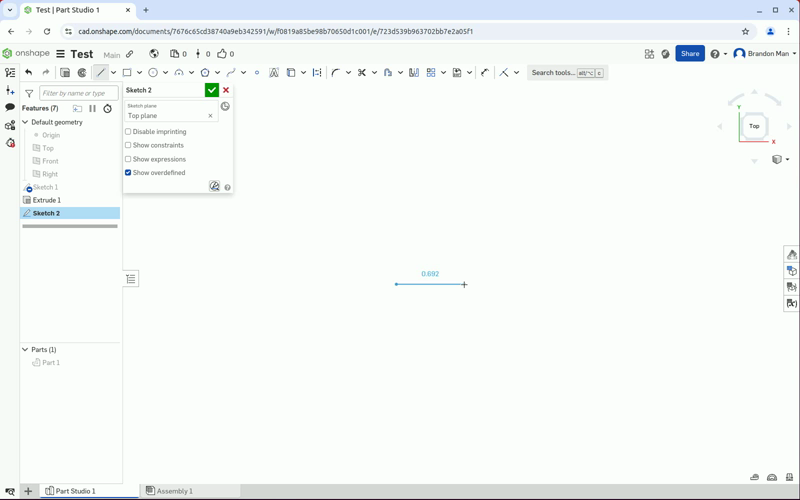
scroll(-6)
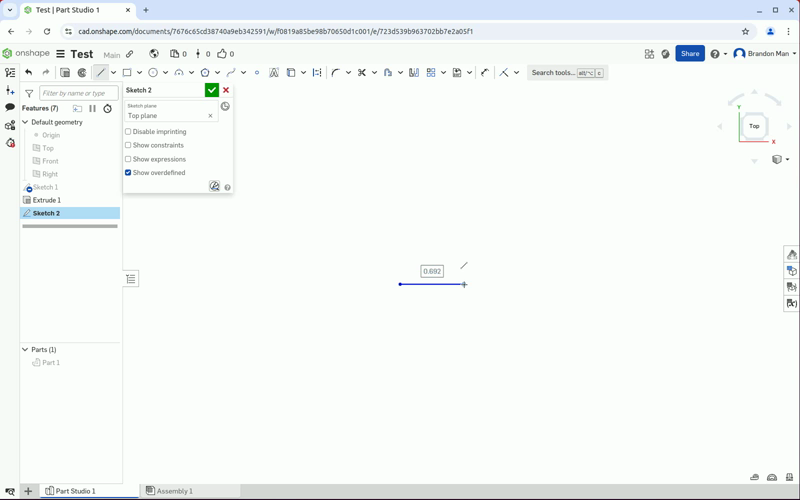
scroll(-6)
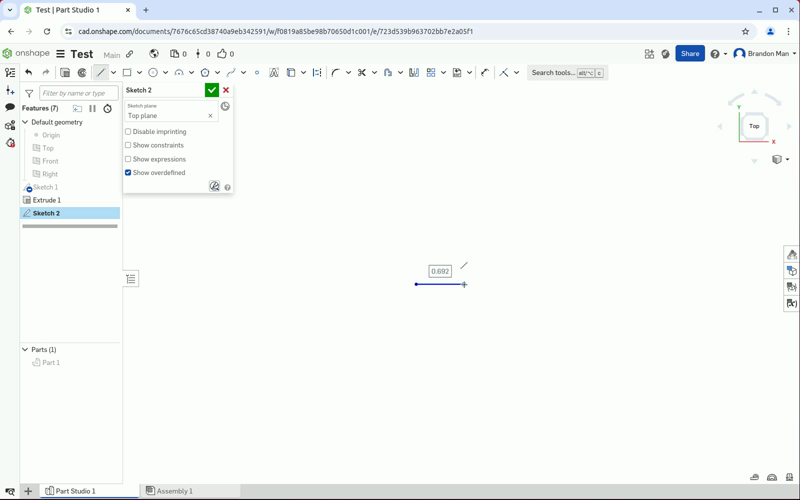
scroll(-6)
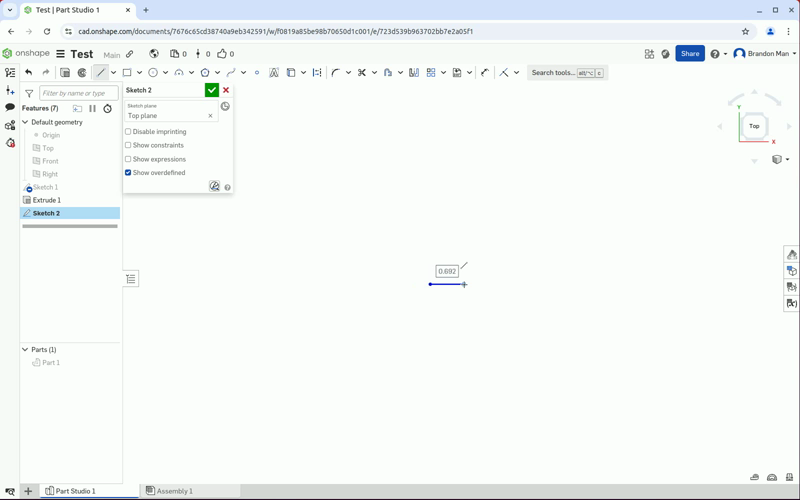
scroll(-6)
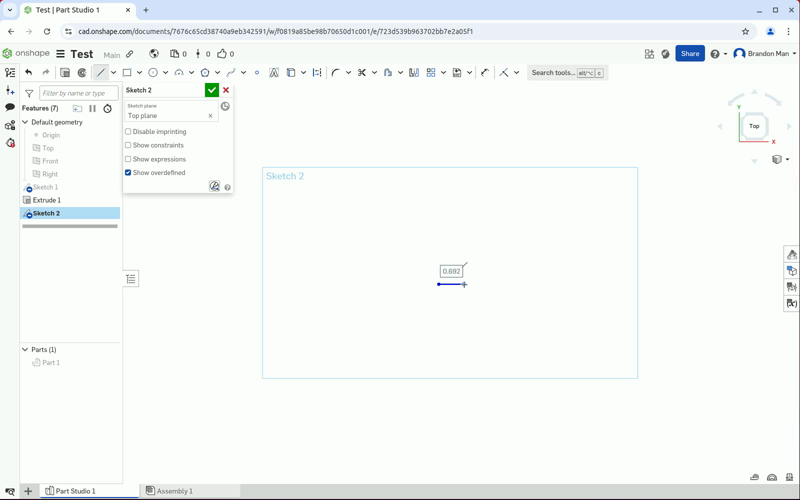
scroll(-6)
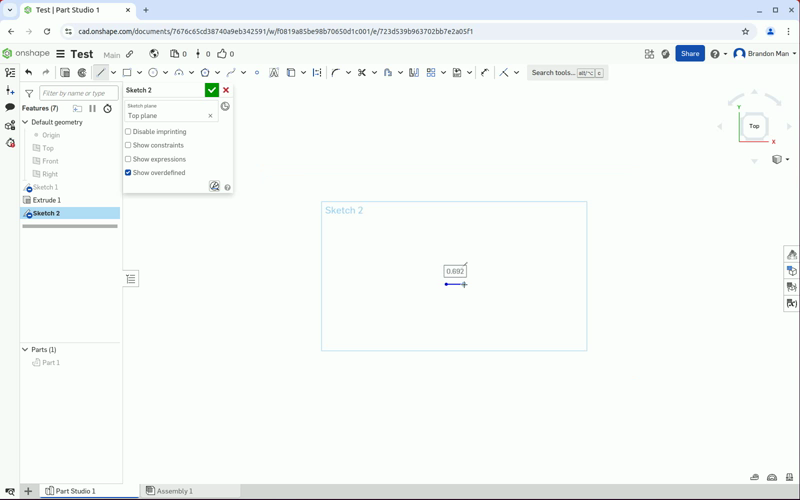
scroll(-6)
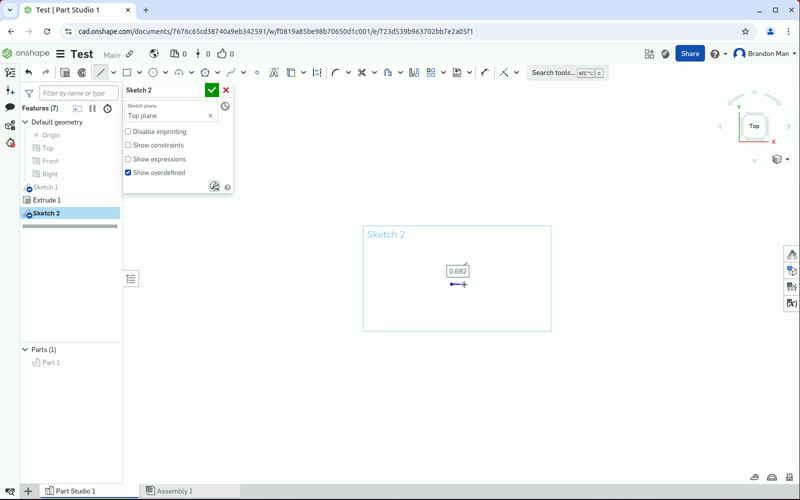
scroll(-6)
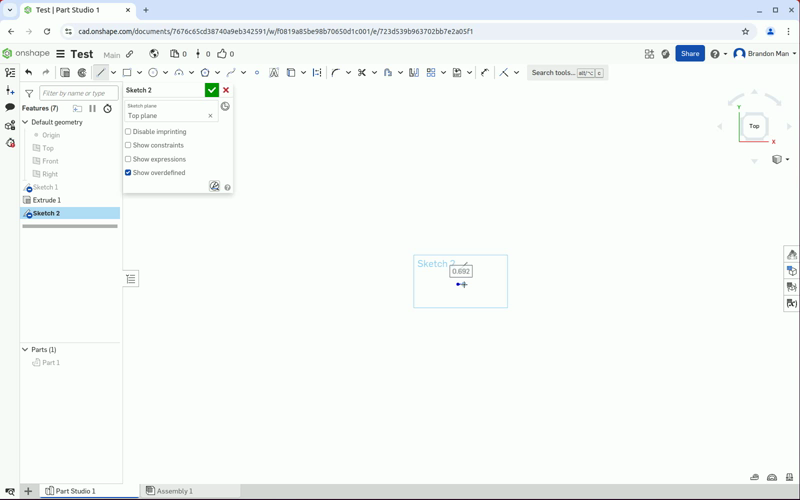
key_up(shift)
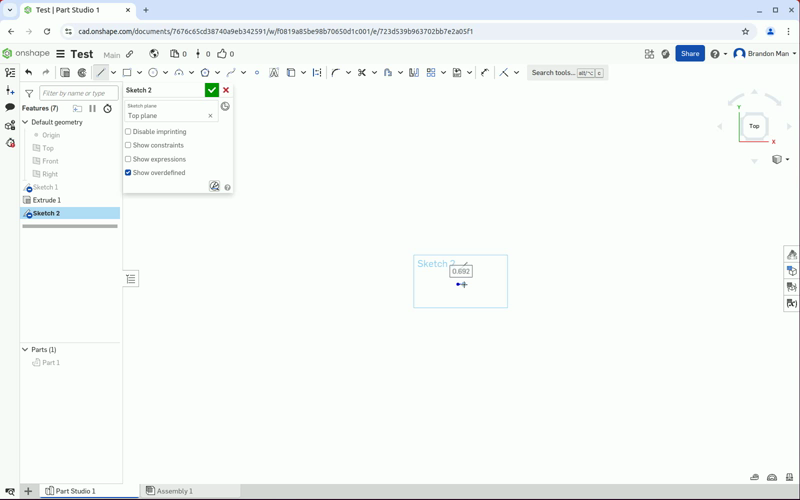
key_down(shift)
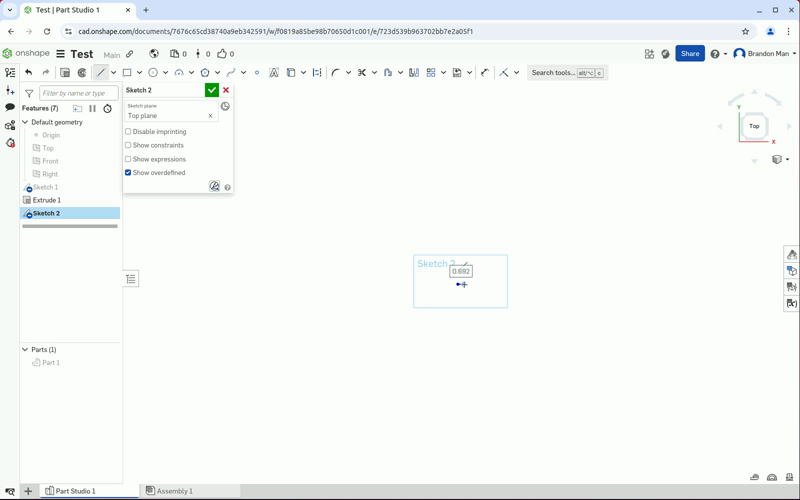
mouse_move(494, 284)
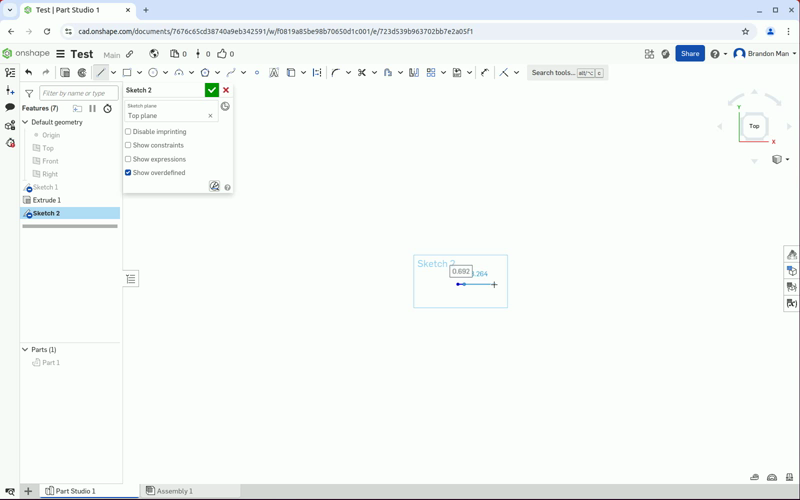
mouse_move(464, 282)
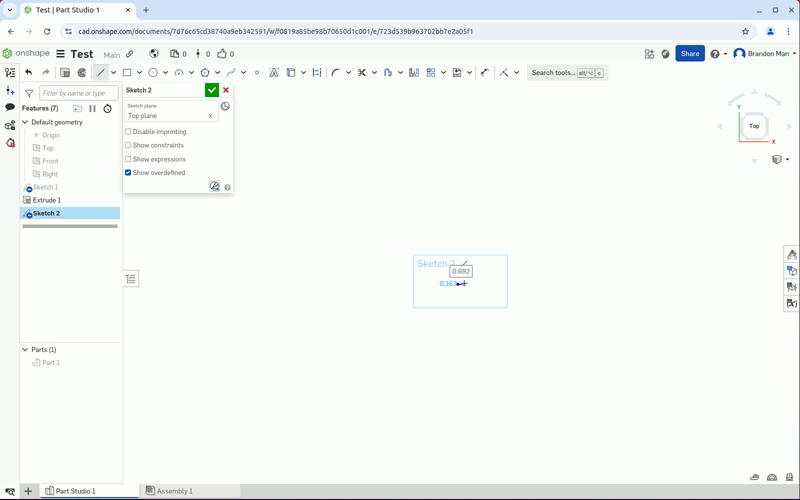
scroll(6)
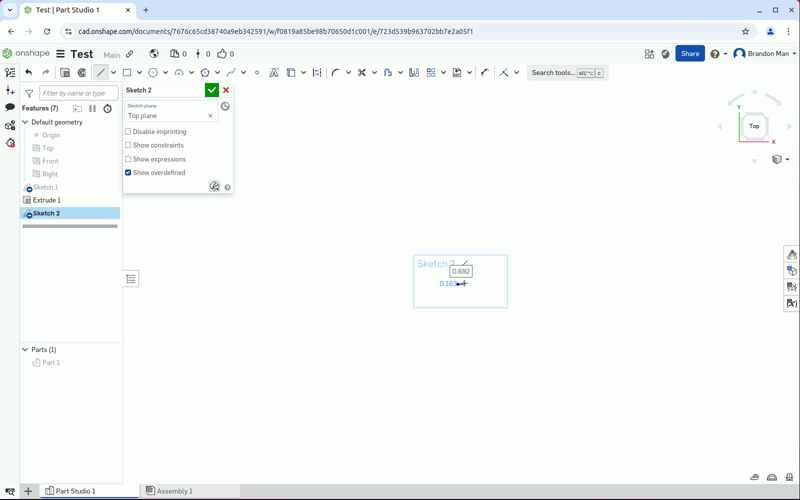
scroll(6)
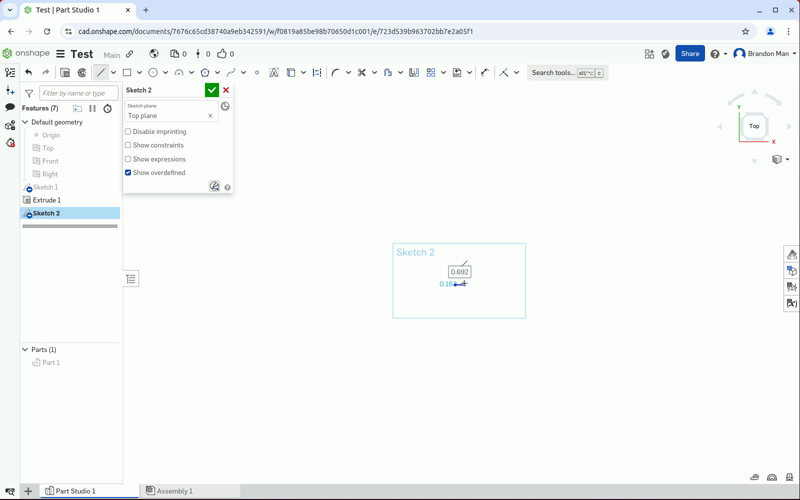
scroll(6)
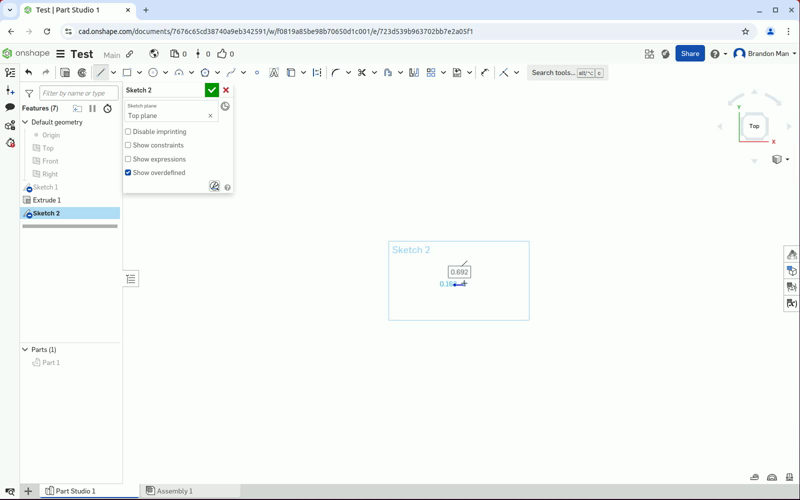
scroll(6)
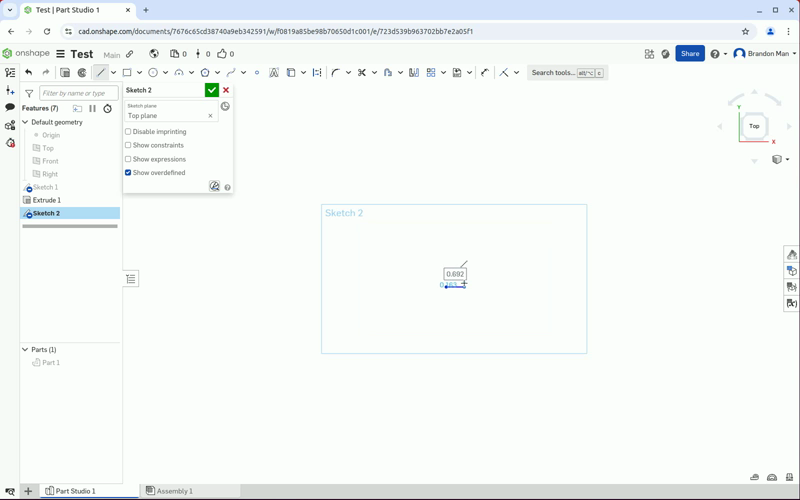
scroll(6)
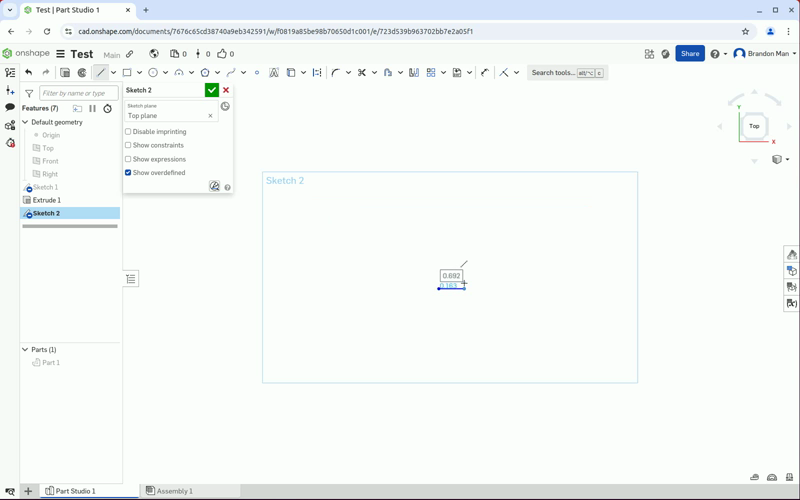
scroll(6)
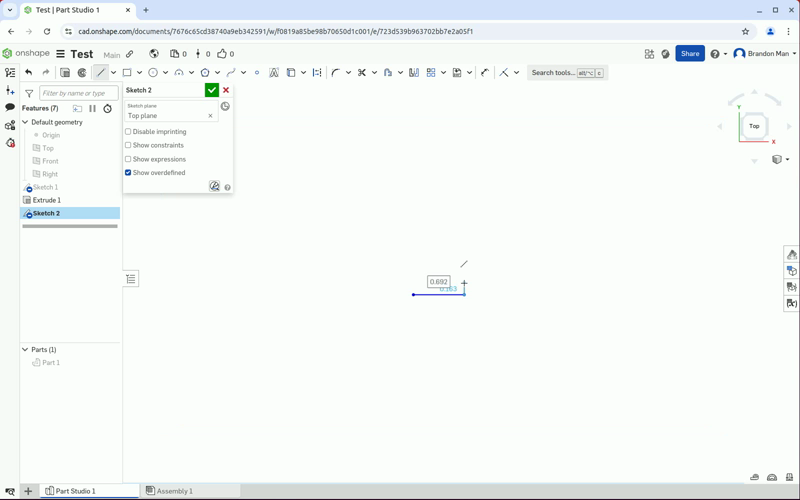
scroll(6)
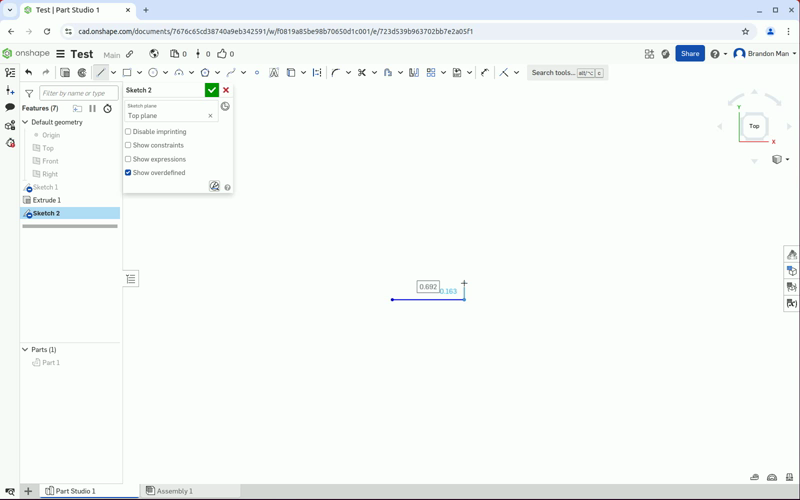
click(464, 282)
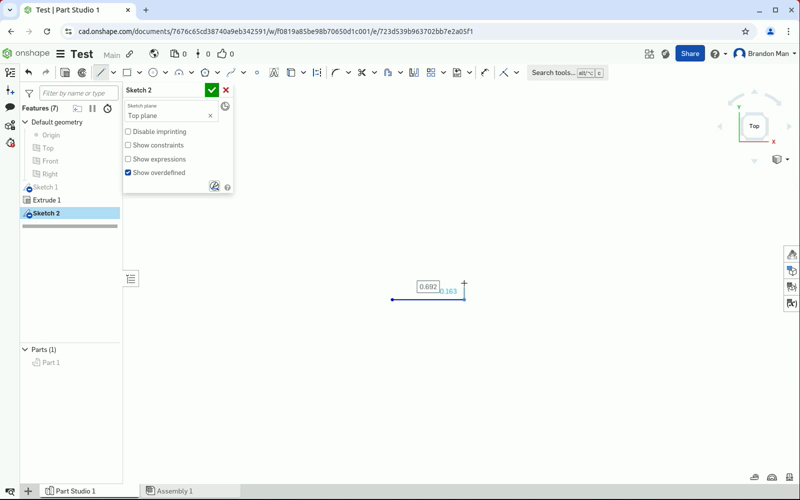
scroll(-6)
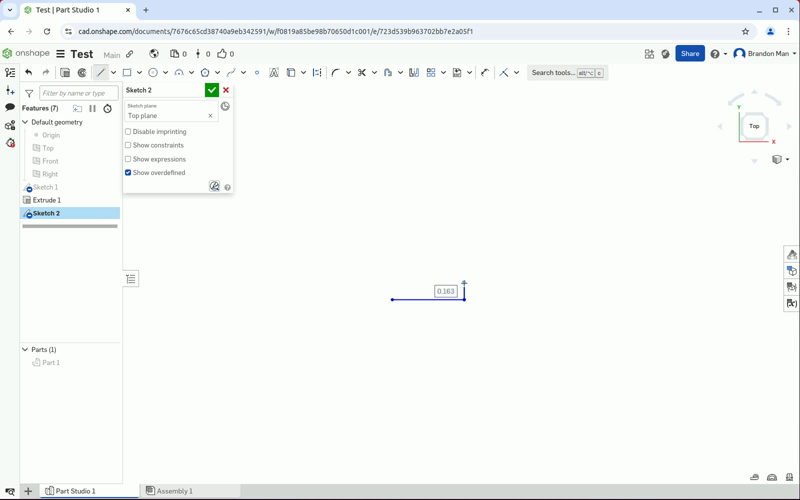
scroll(-6)
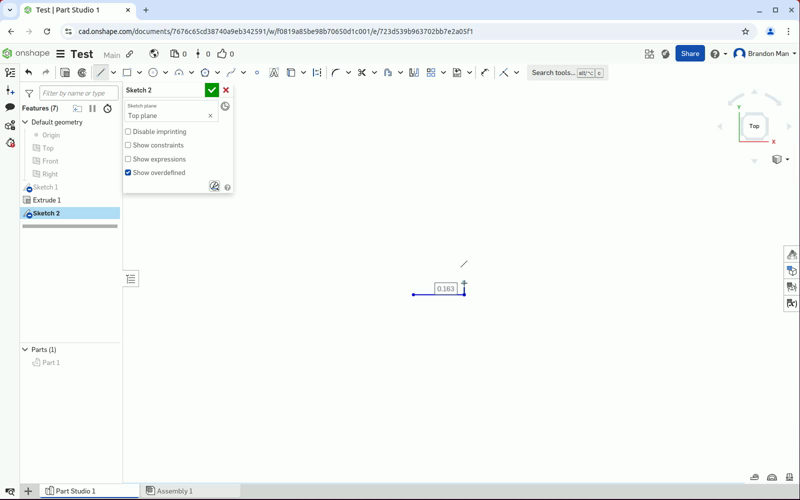
scroll(-6)
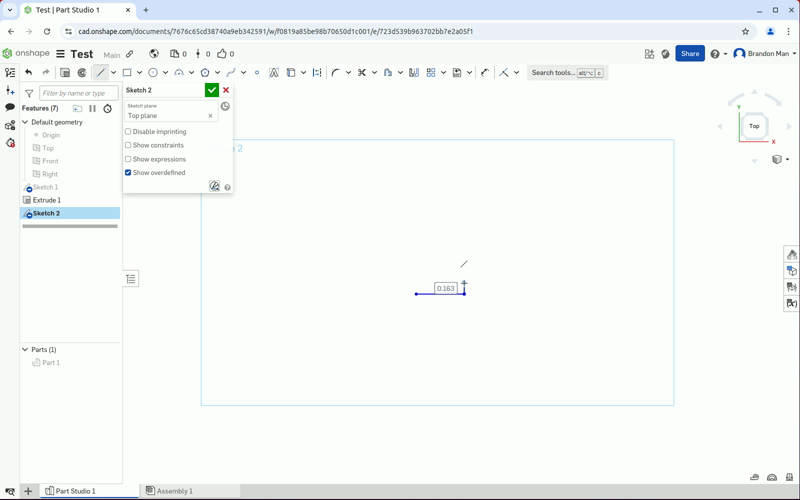
scroll(-6)
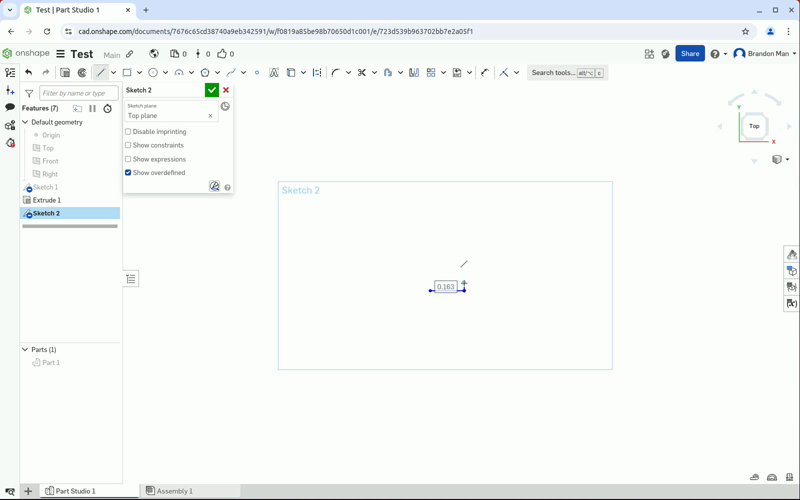
scroll(-6)
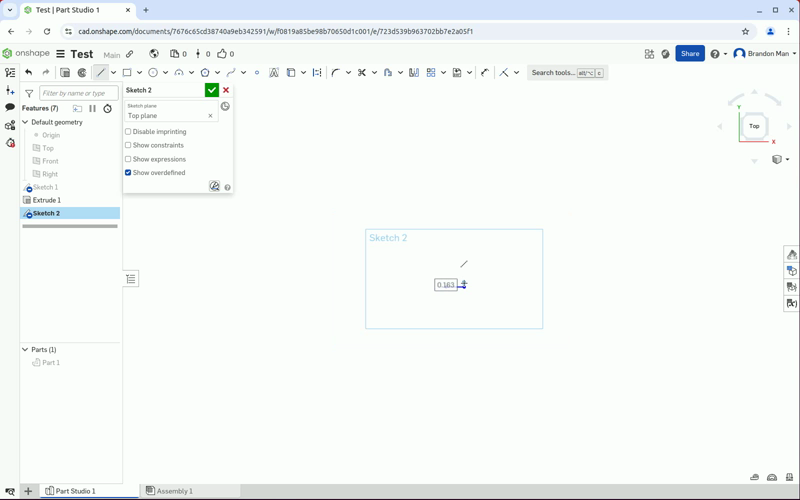
scroll(-6)
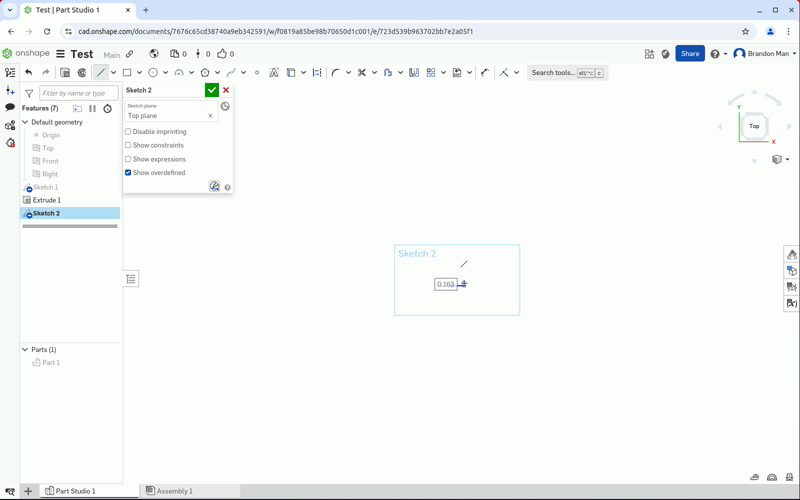
scroll(-6)
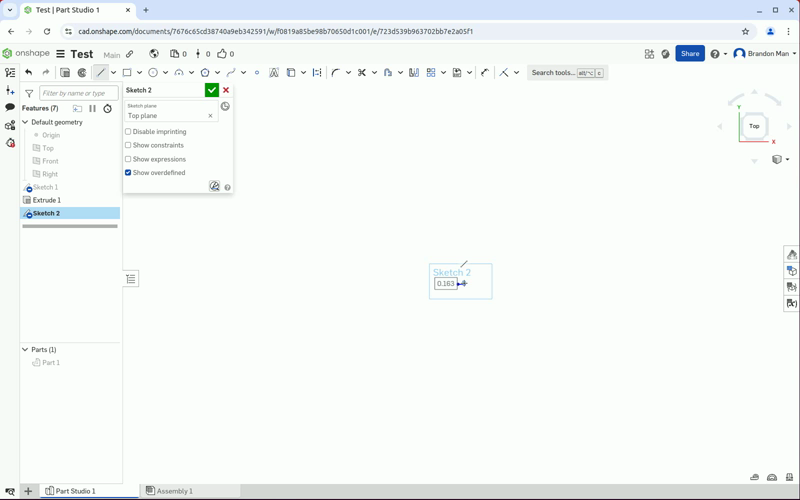
key_up(shift)
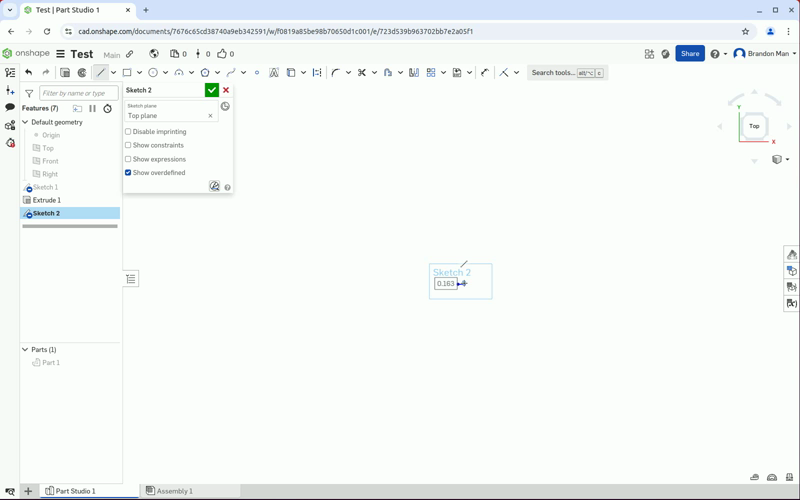
key_down(shift)
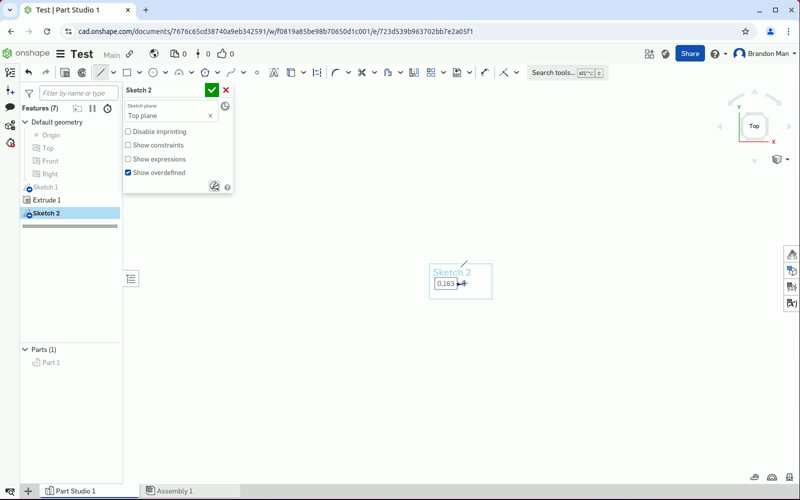
mouse_move(494, 282)
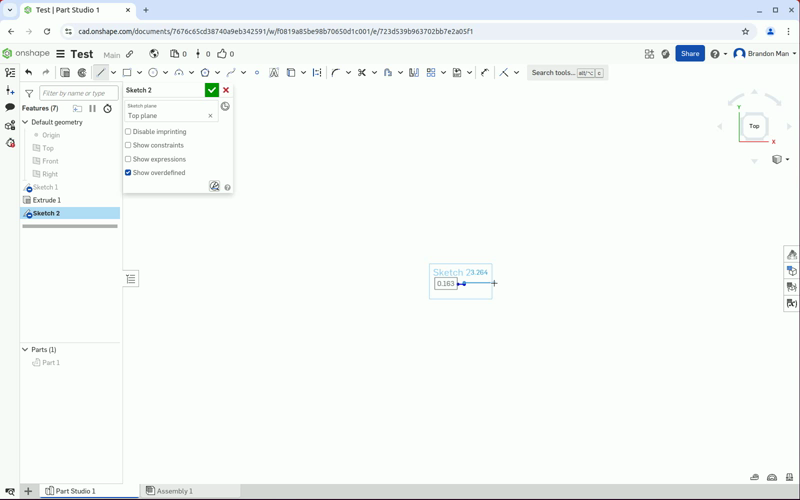
mouse_move(458, 282)
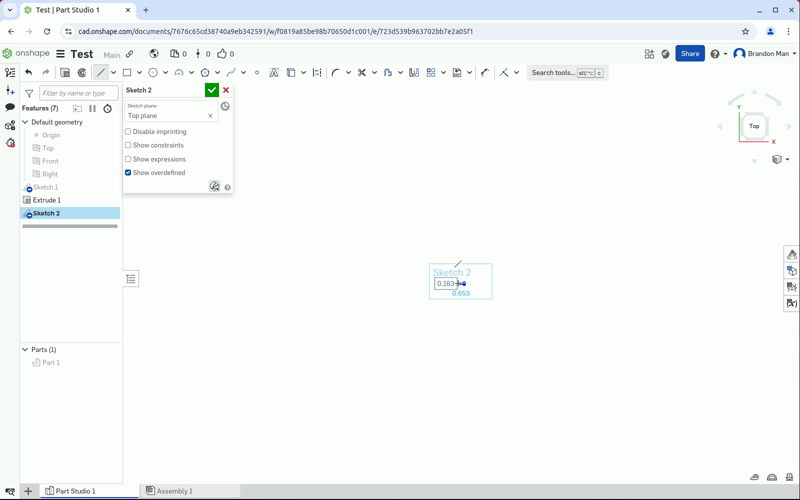
scroll(6)
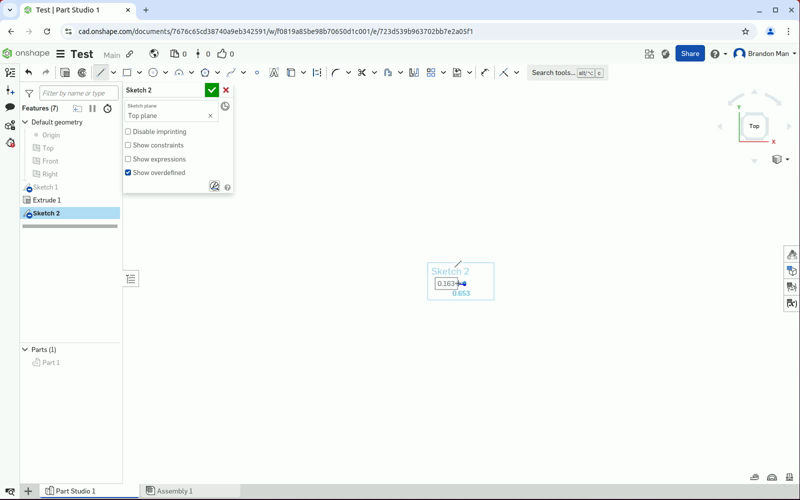
scroll(6)
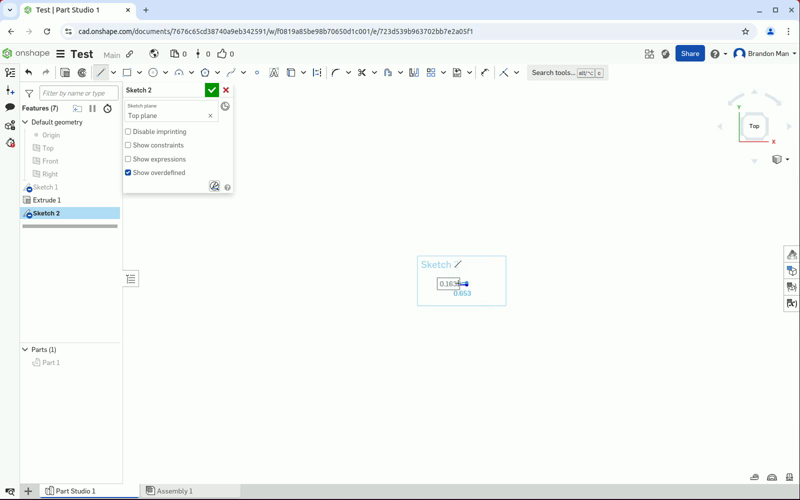
scroll(6)
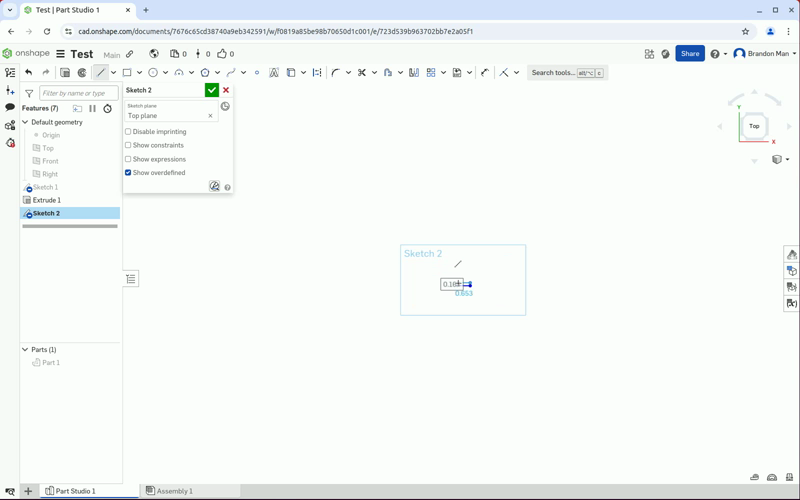
scroll(6)
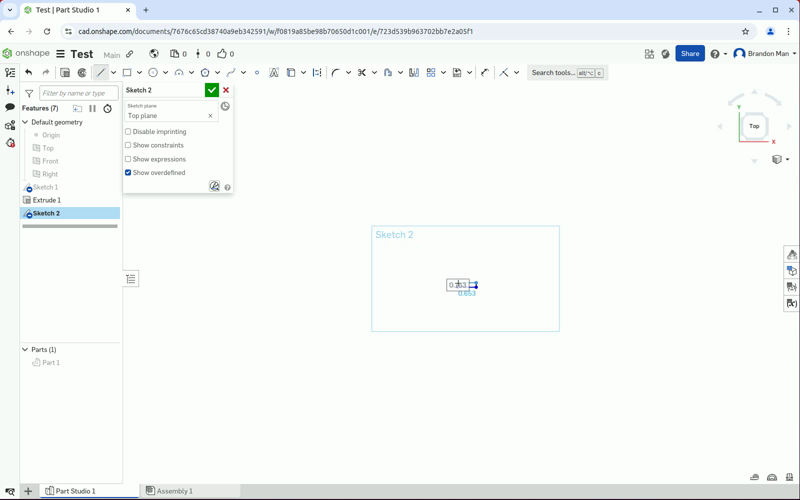
scroll(6)
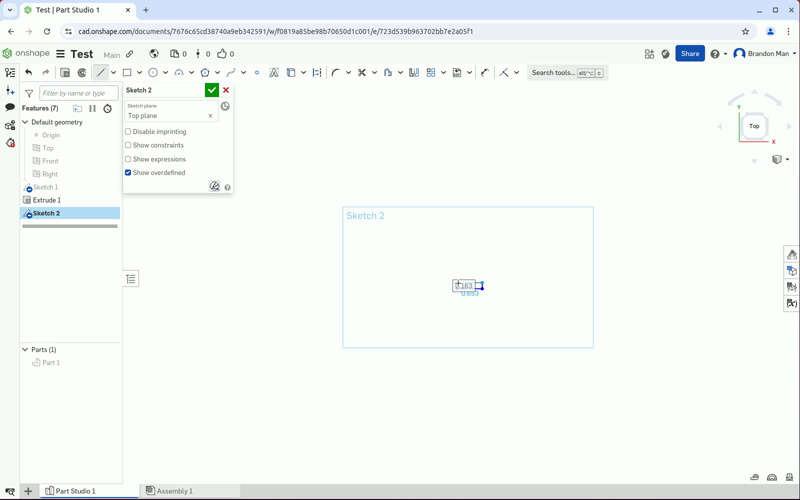
scroll(6)
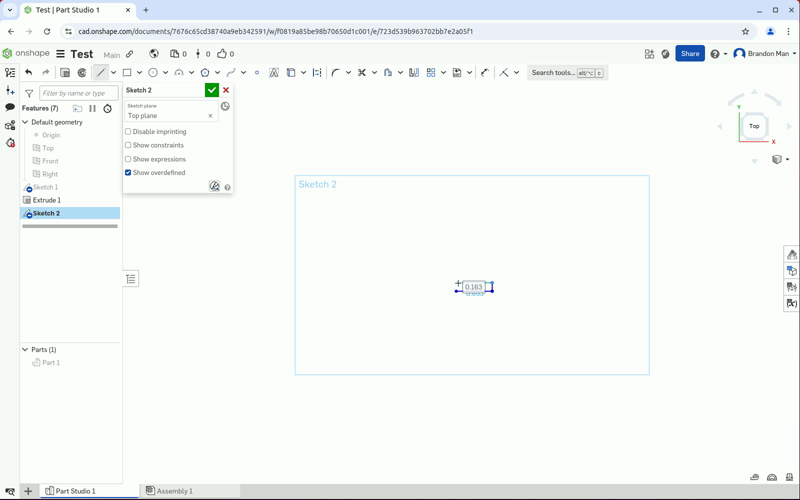
scroll(6)
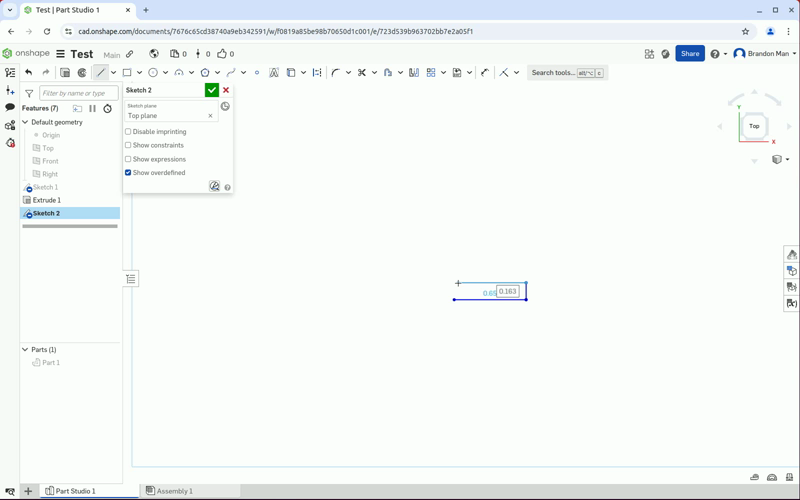
click(458, 282)
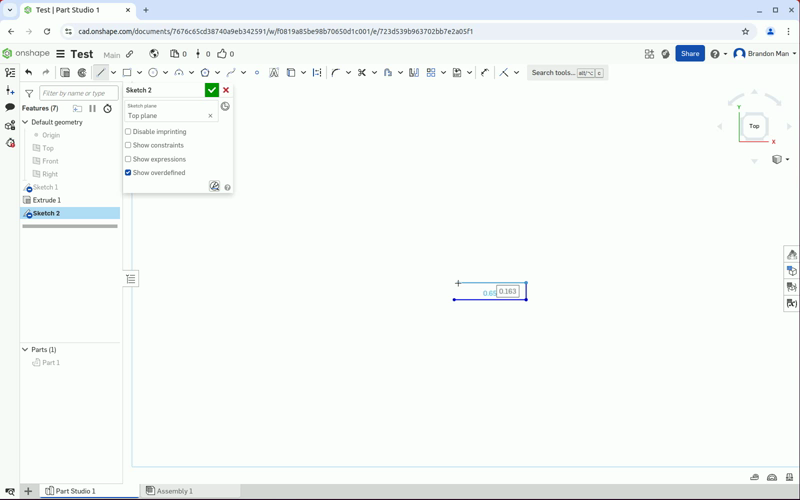
scroll(-6)
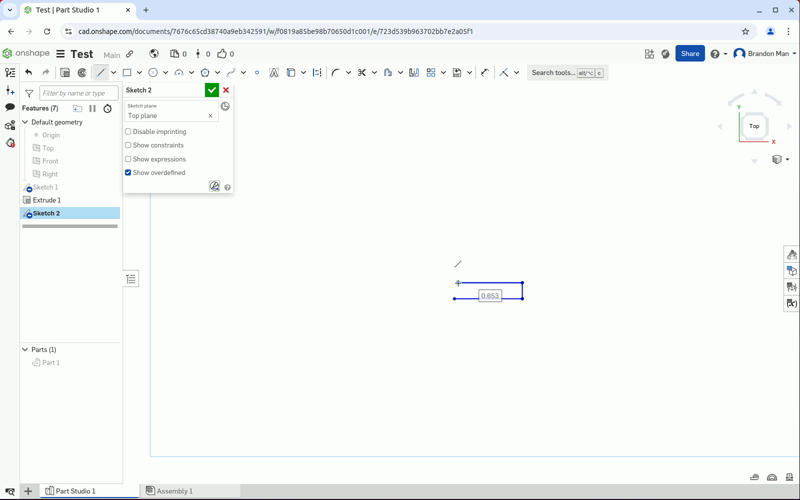
scroll(-6)
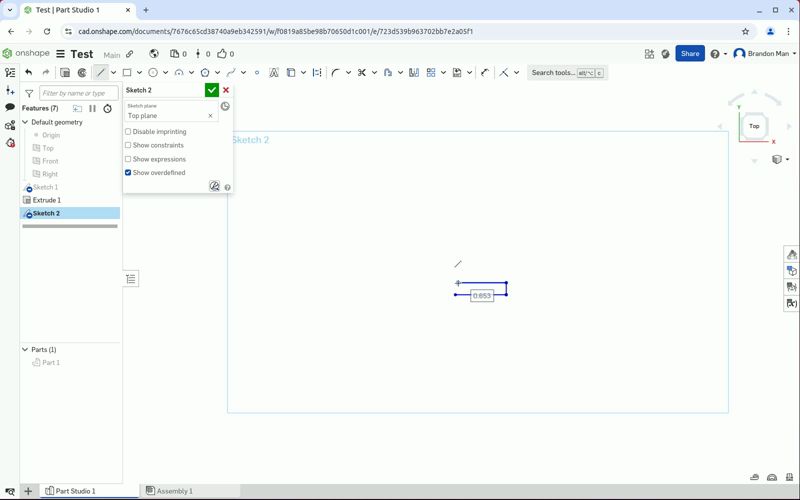
scroll(-6)
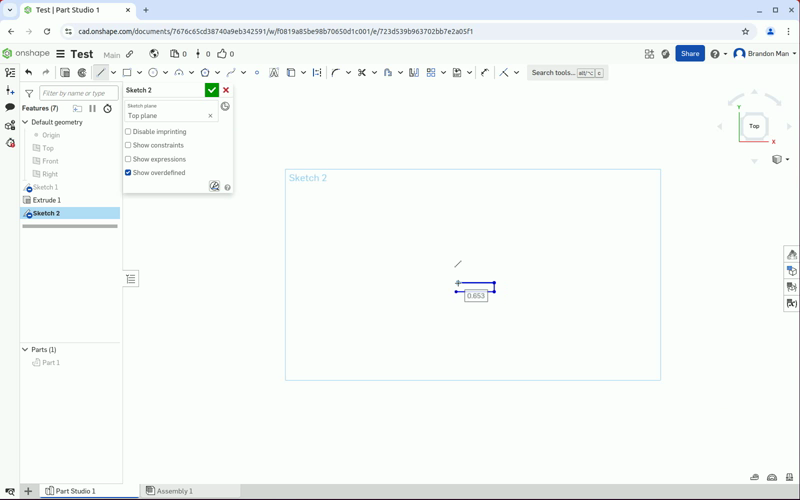
scroll(-6)
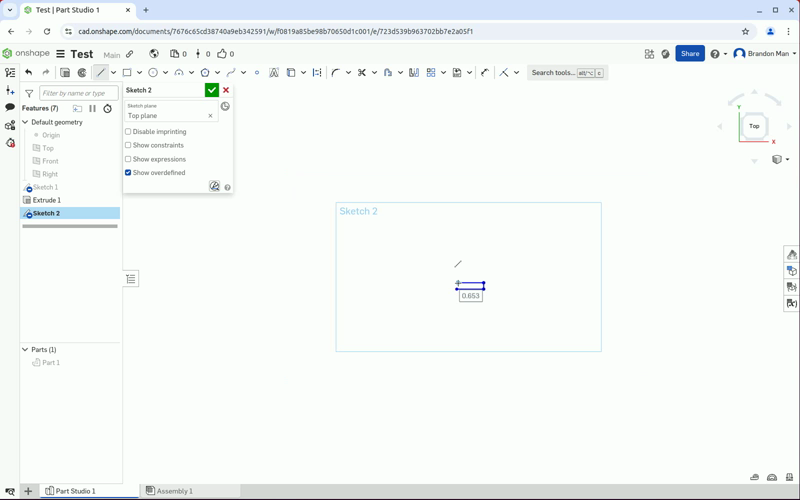
scroll(-6)
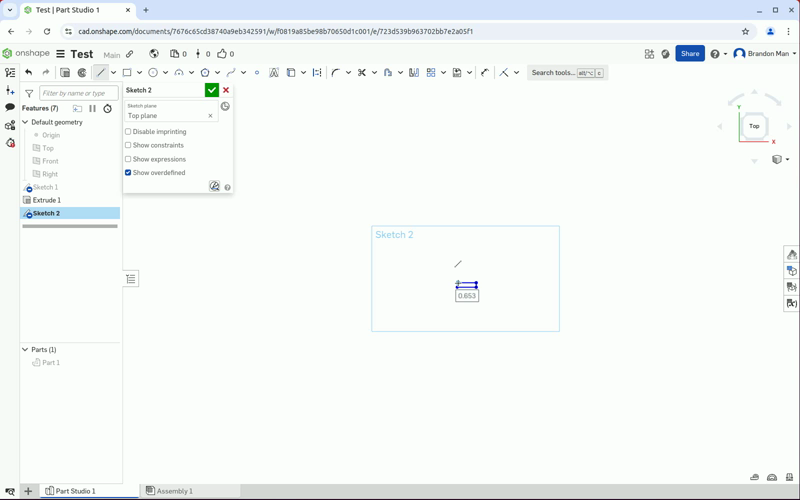
scroll(-6)
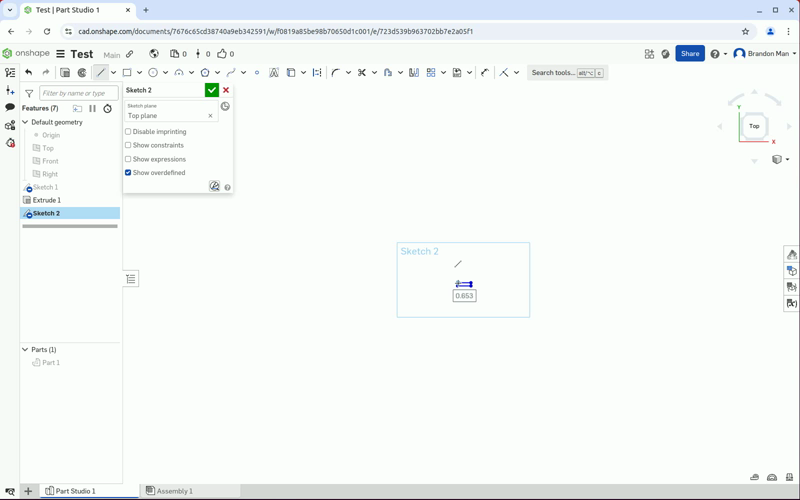
scroll(-6)
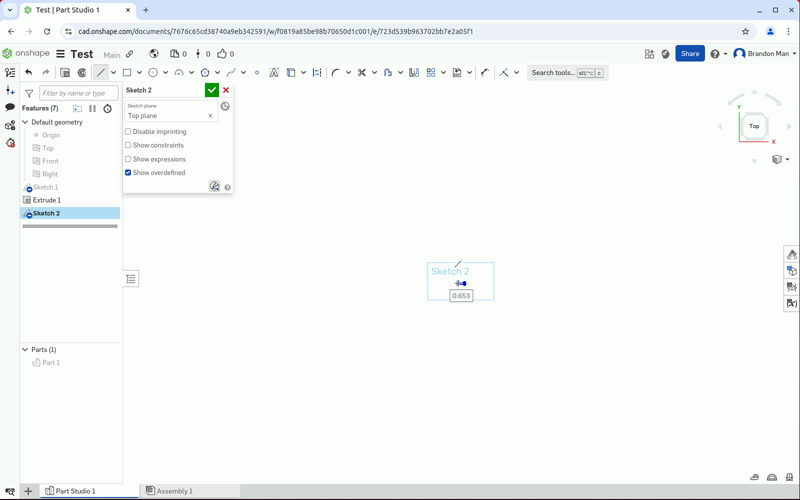
key_up(shift)
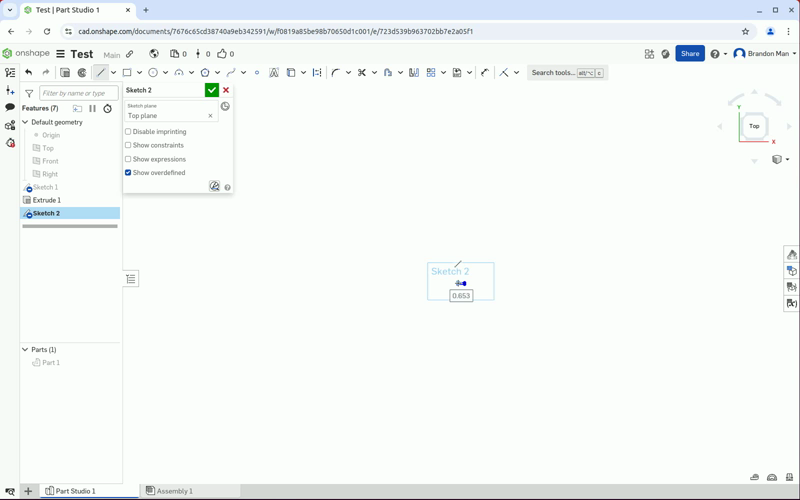
mouse_move(488, 282)
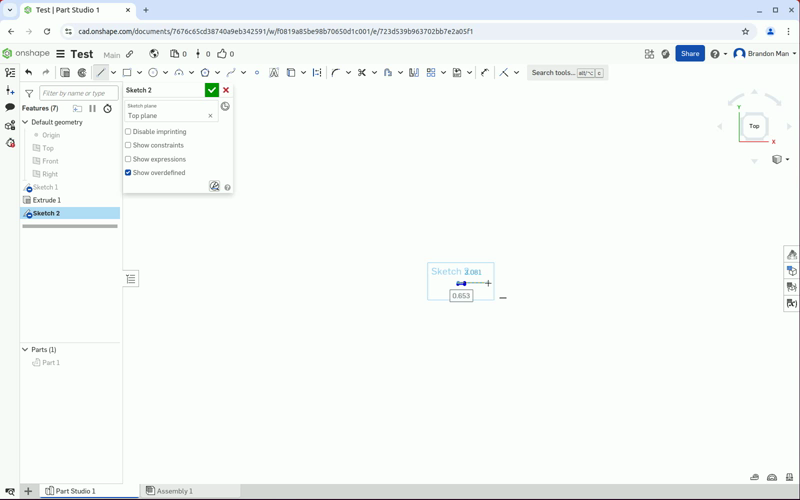
key_down(shift)
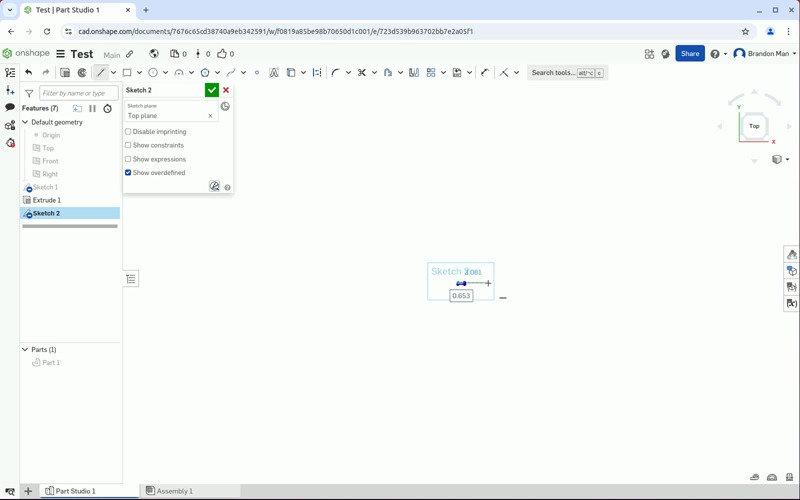
mouse_move(458, 284)
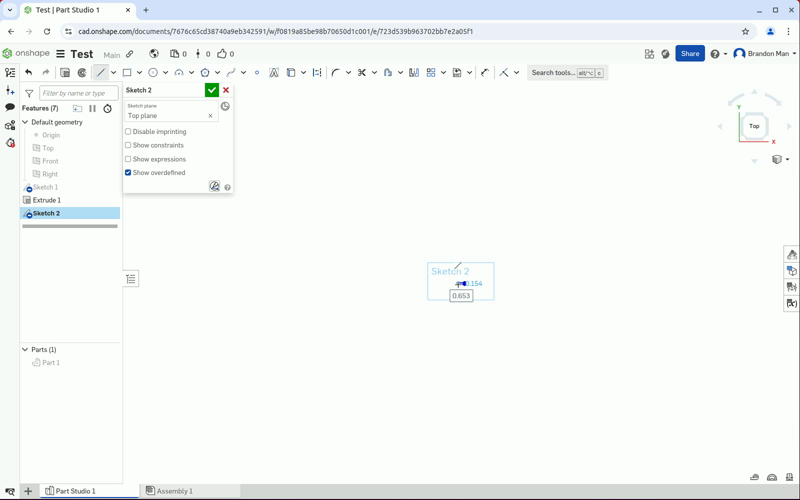
scroll(6)
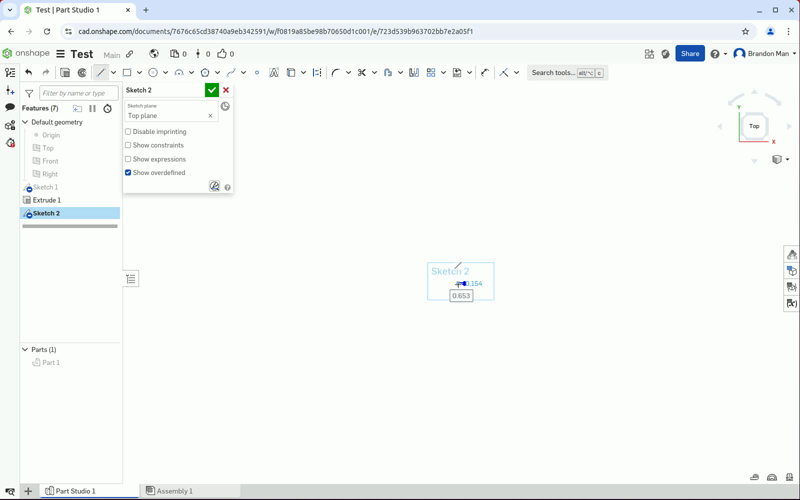
scroll(6)
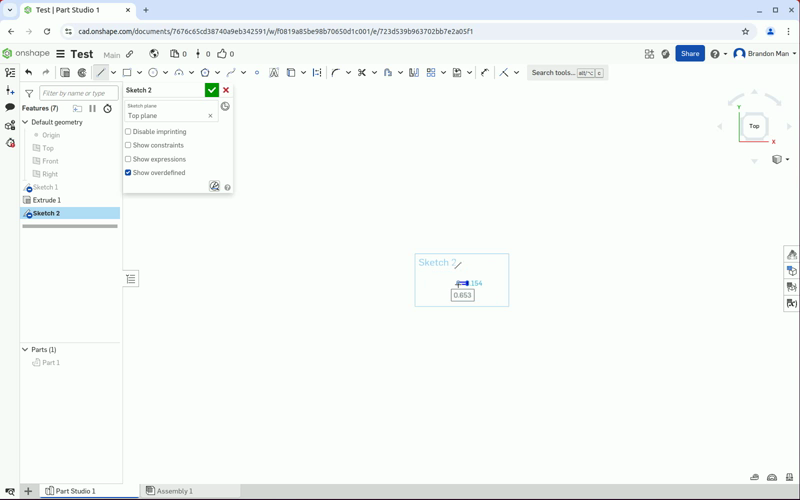
scroll(6)
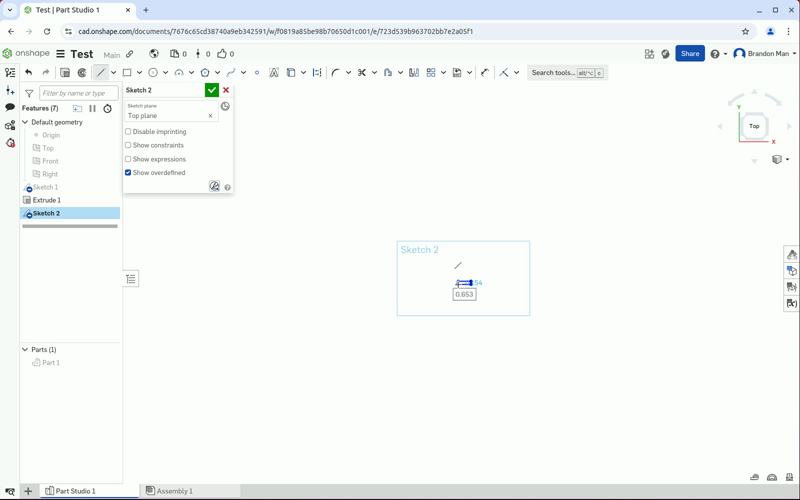
scroll(6)
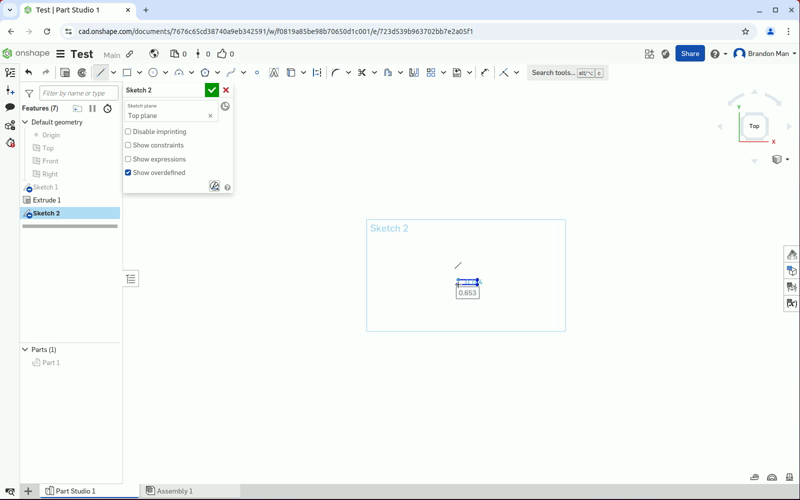
scroll(6)
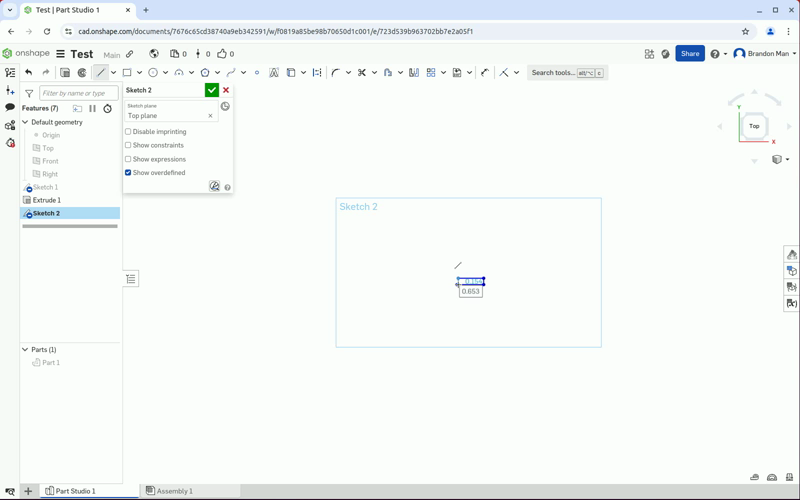
scroll(6)
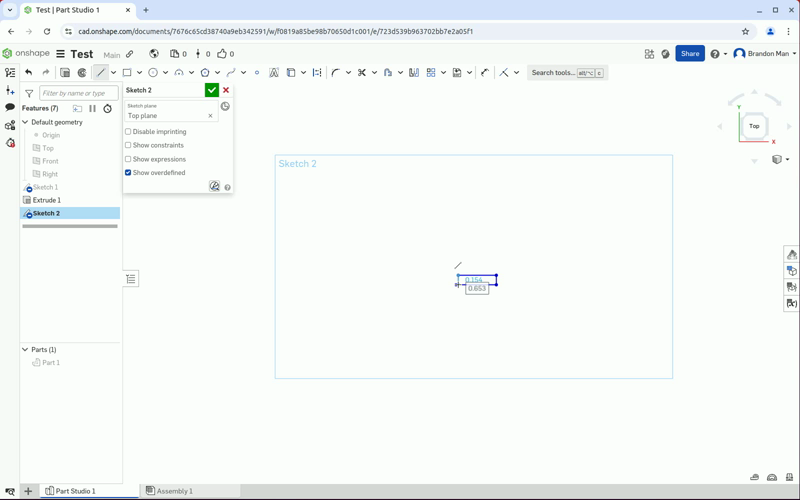
scroll(6)
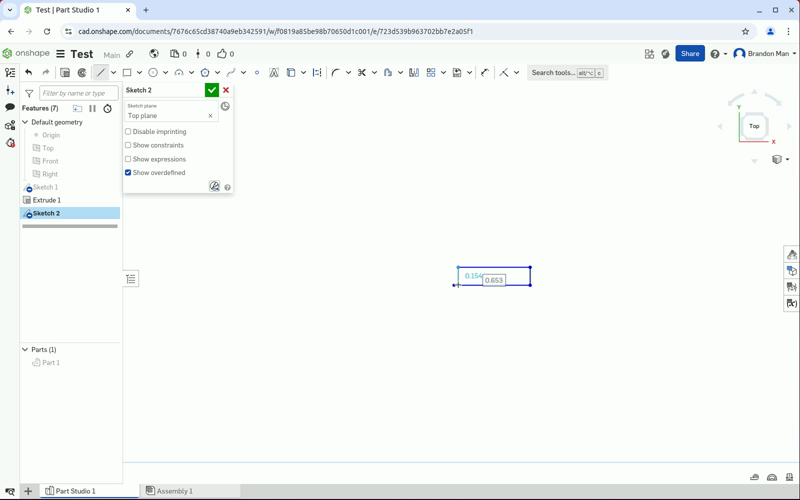
key_up(shift)
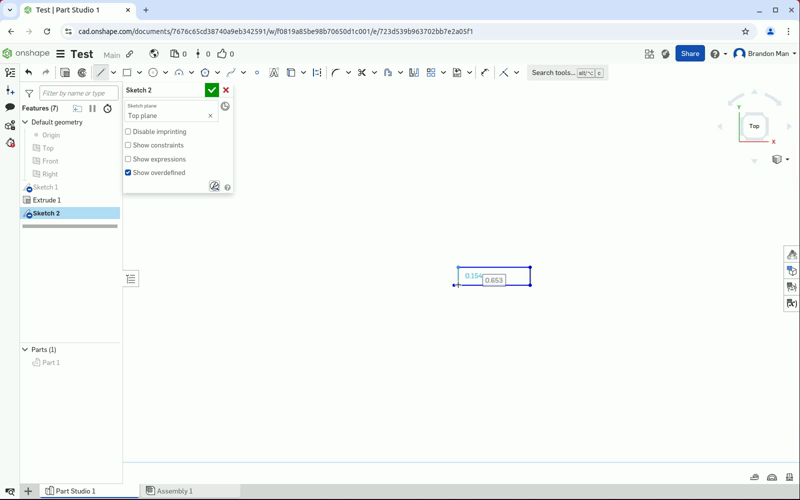
click(458, 284)
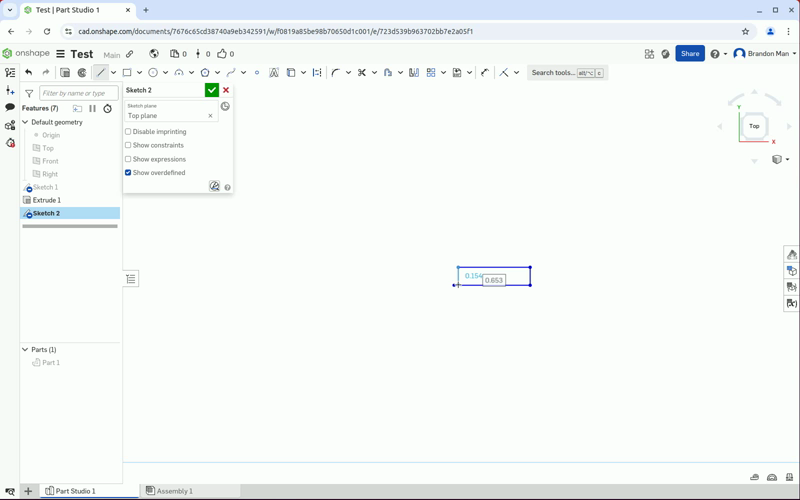
scroll(-6)
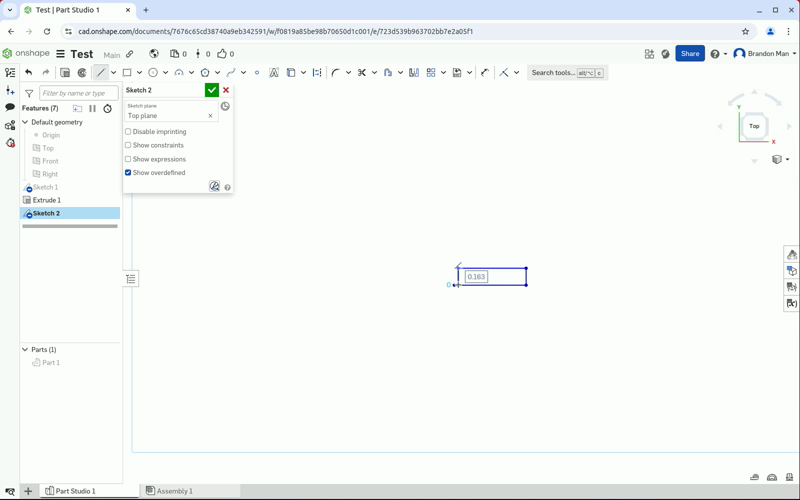
scroll(-6)
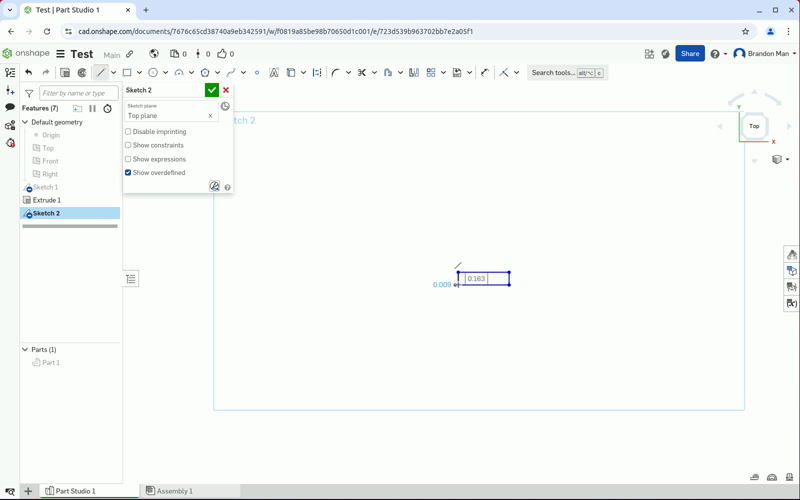
scroll(-6)
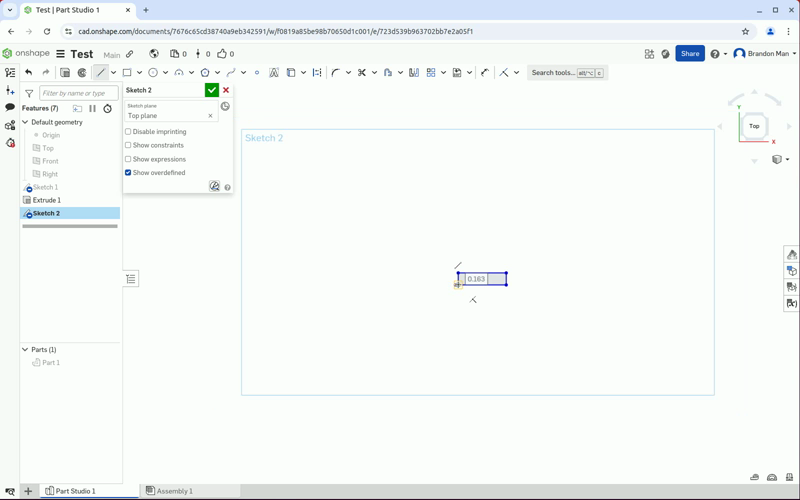
scroll(-6)
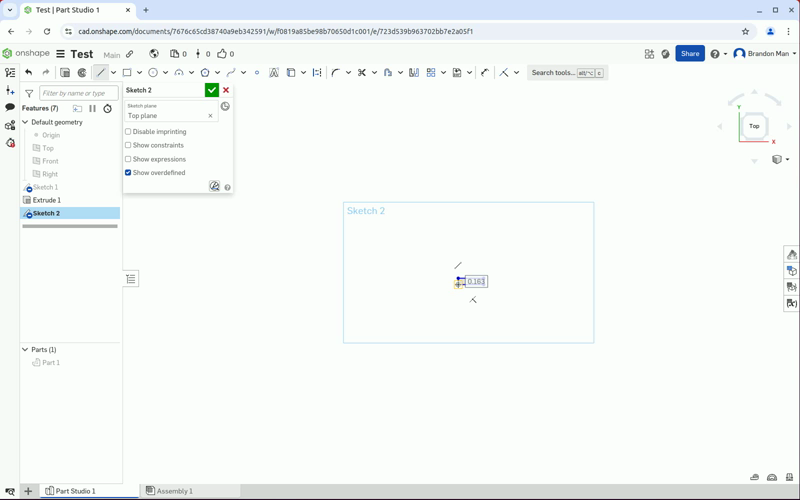
scroll(-6)
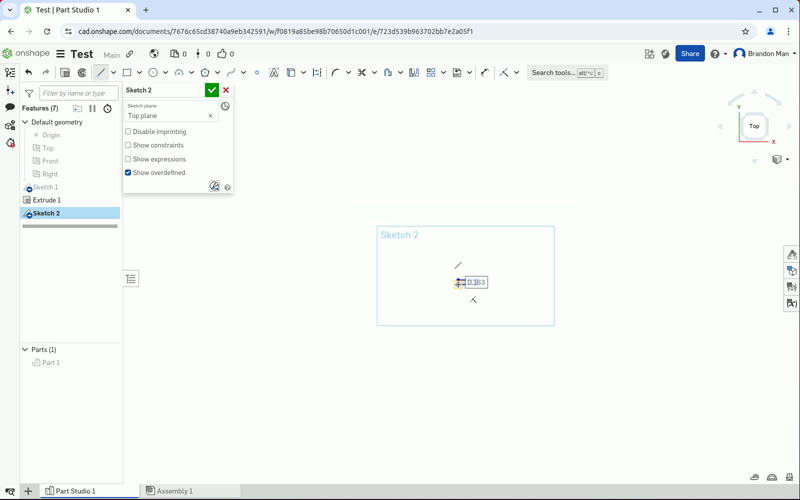
scroll(-6)
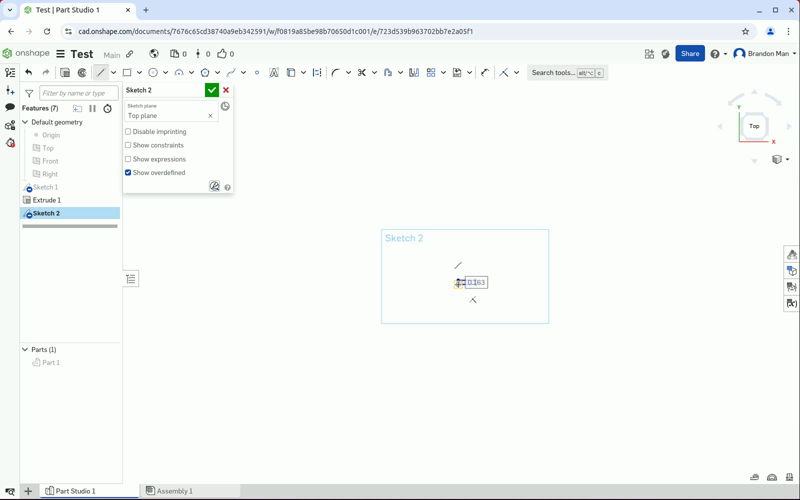
scroll(-6)
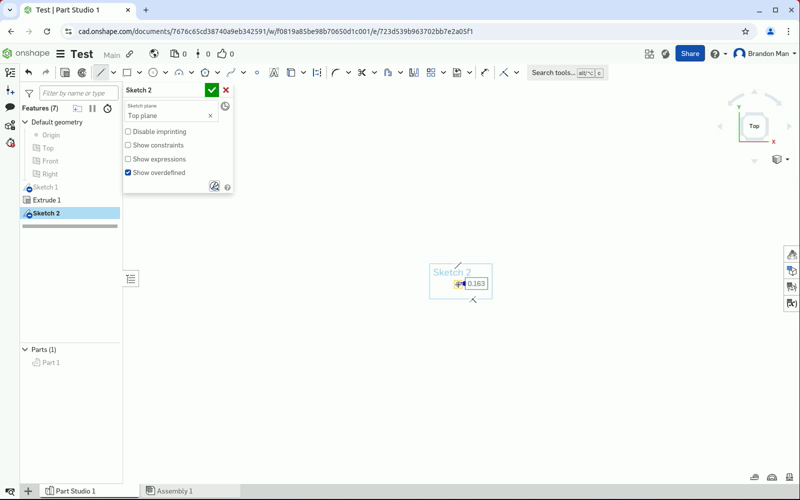
key(esc)
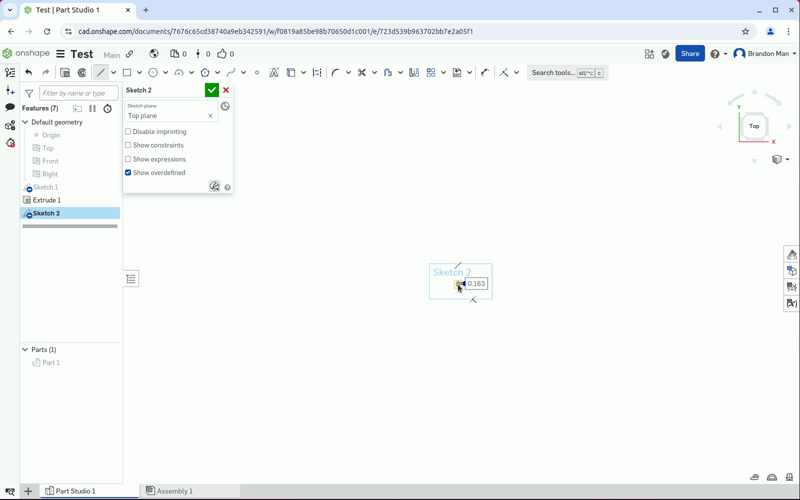
mouse_move(462, 284)
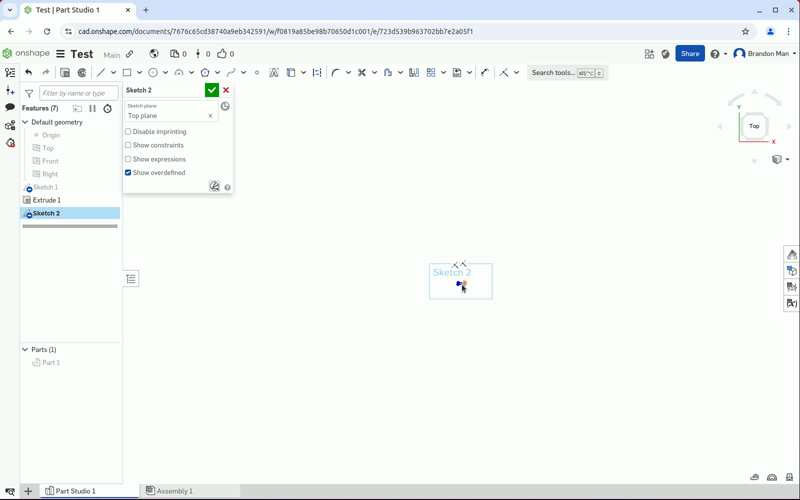
scroll(6)
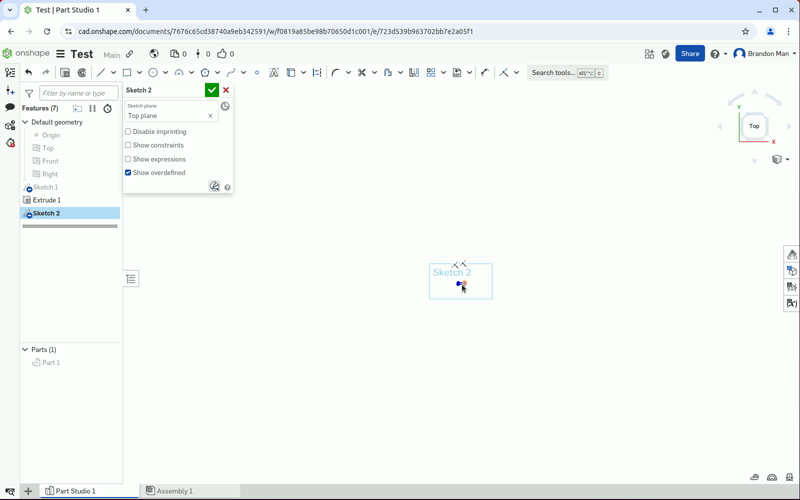
scroll(6)
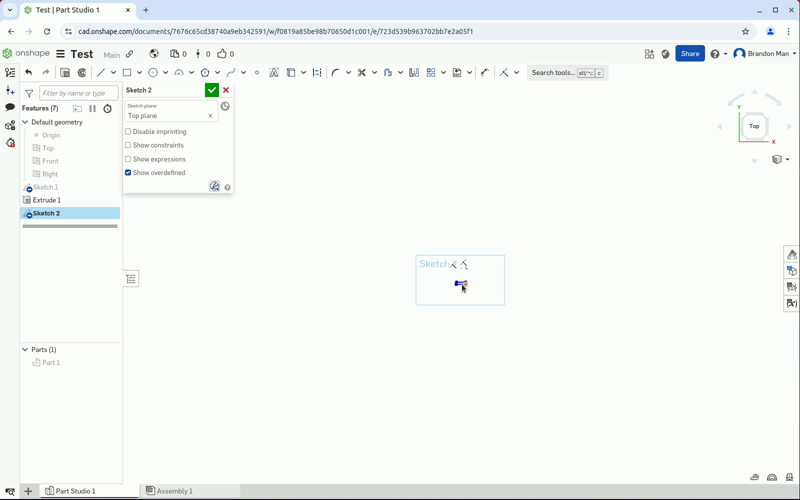
scroll(6)
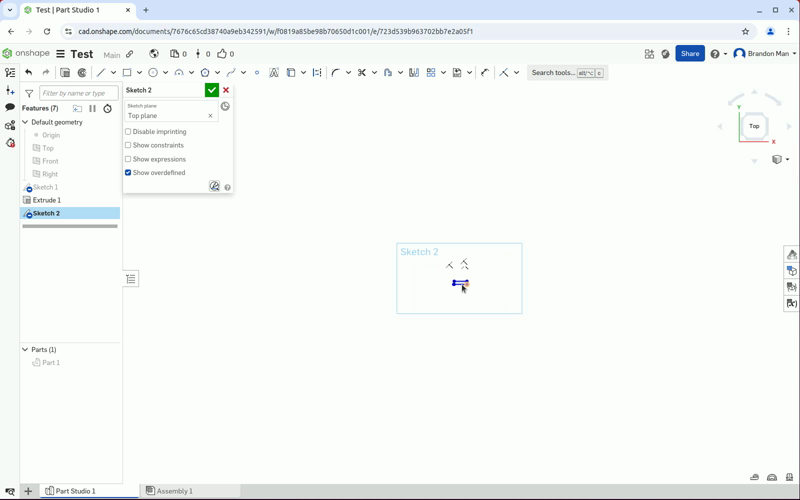
scroll(6)
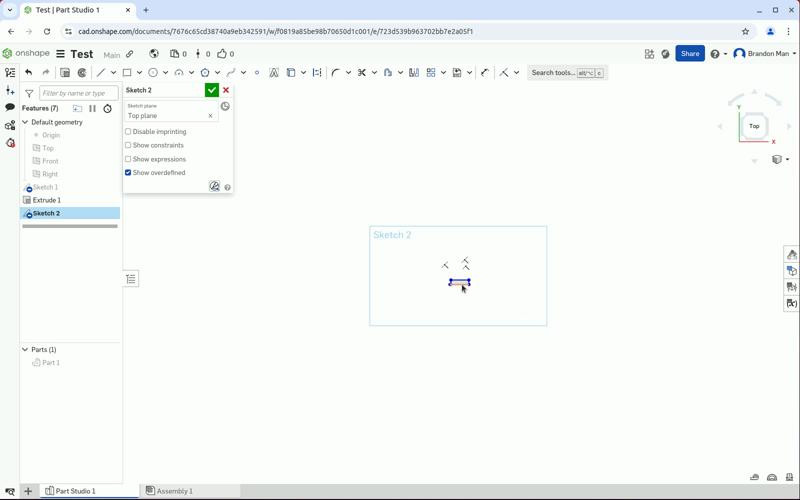
scroll(6)
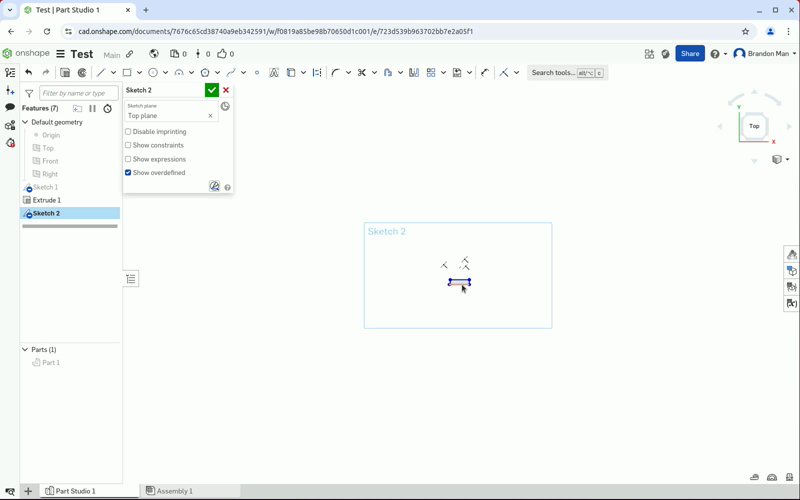
scroll(6)
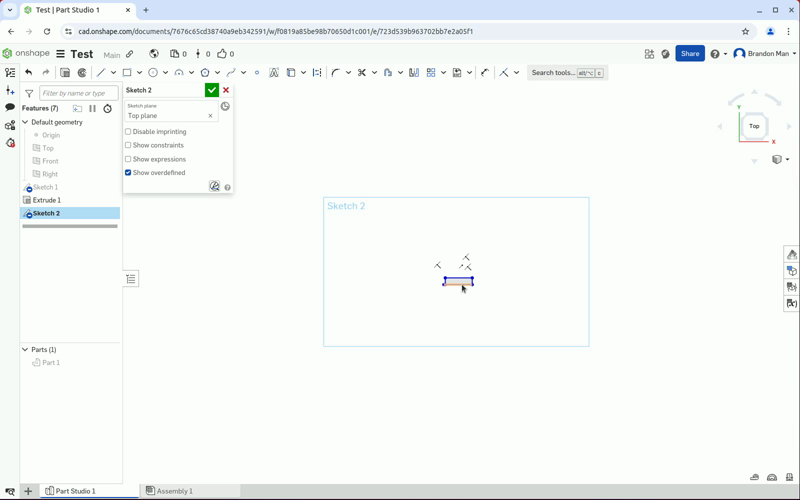
scroll(6)
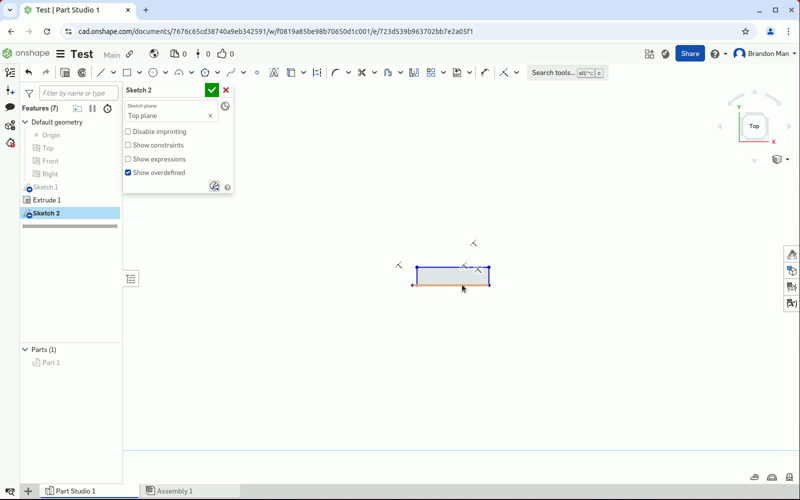
click(462, 284)
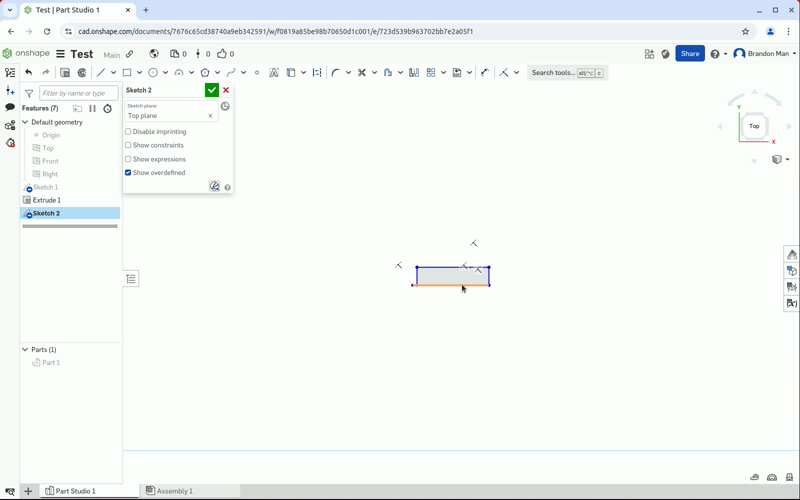
scroll(-6)
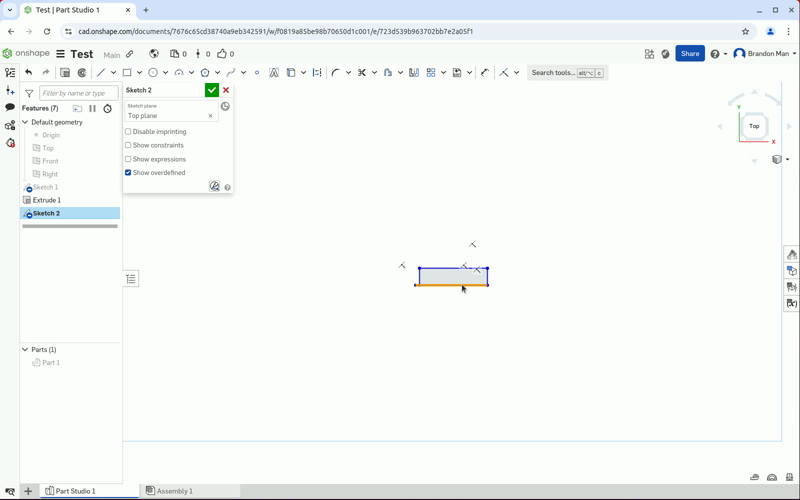
scroll(-6)
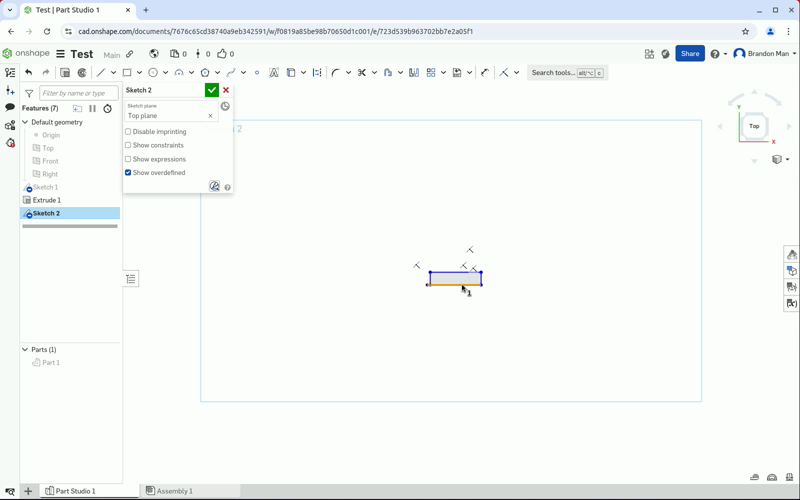
scroll(-6)
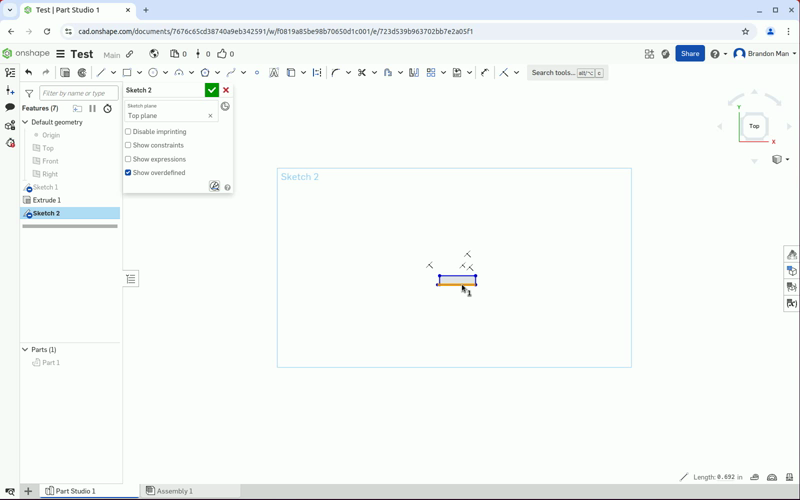
scroll(-6)
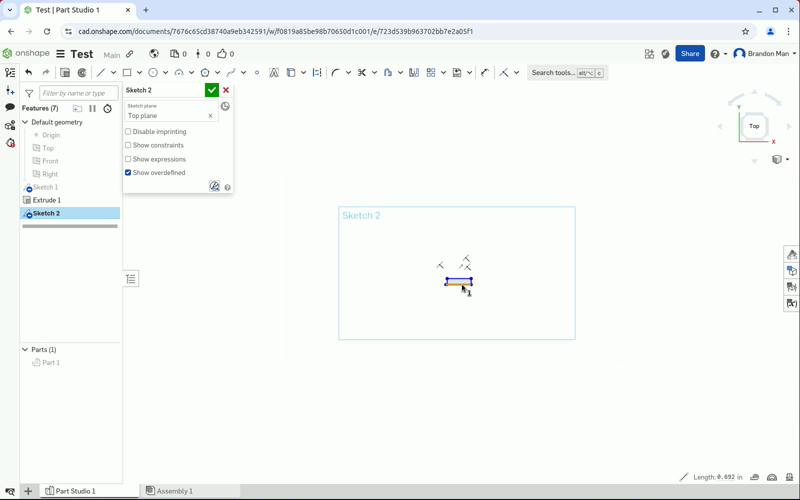
scroll(-6)
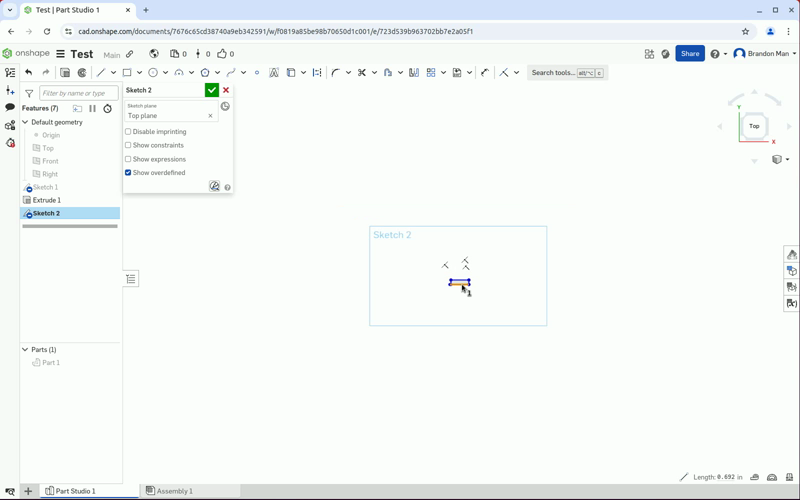
scroll(-6)
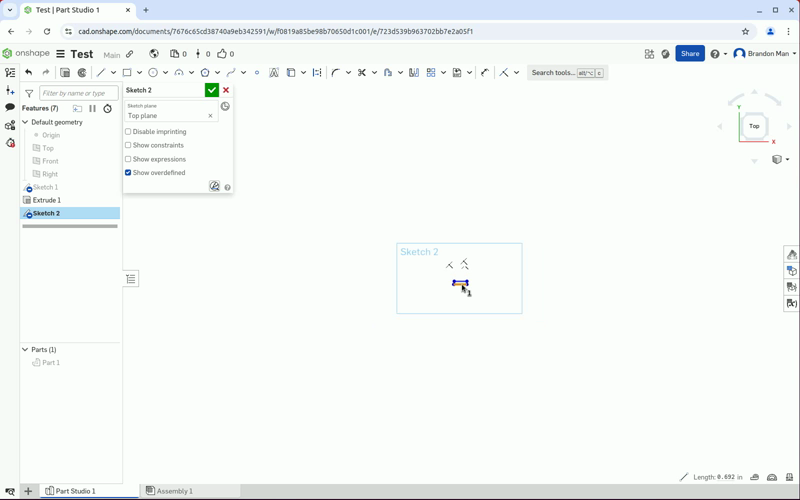
scroll(-6)
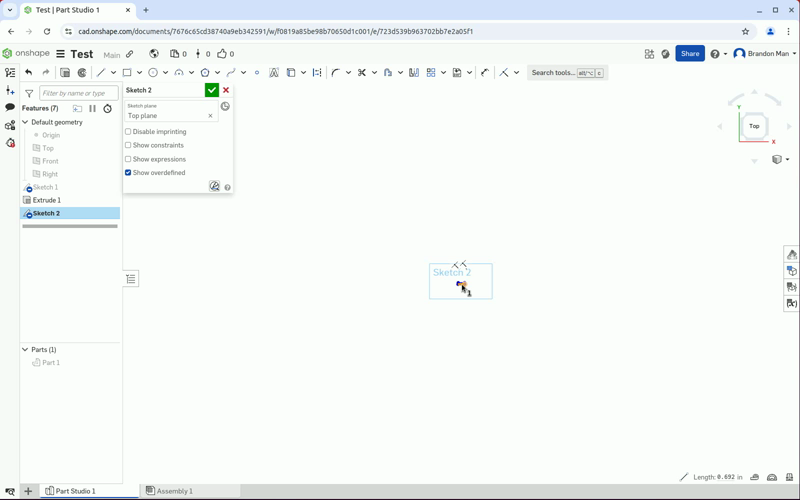
mouse_move(73, 352)
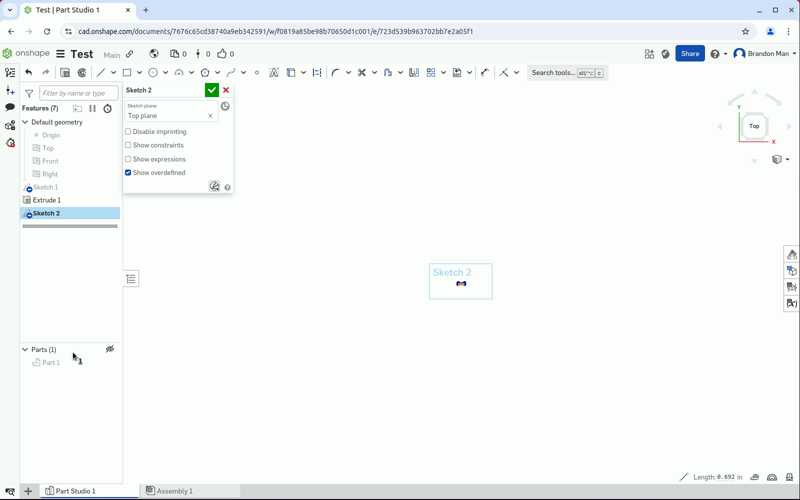
key(shift+y)
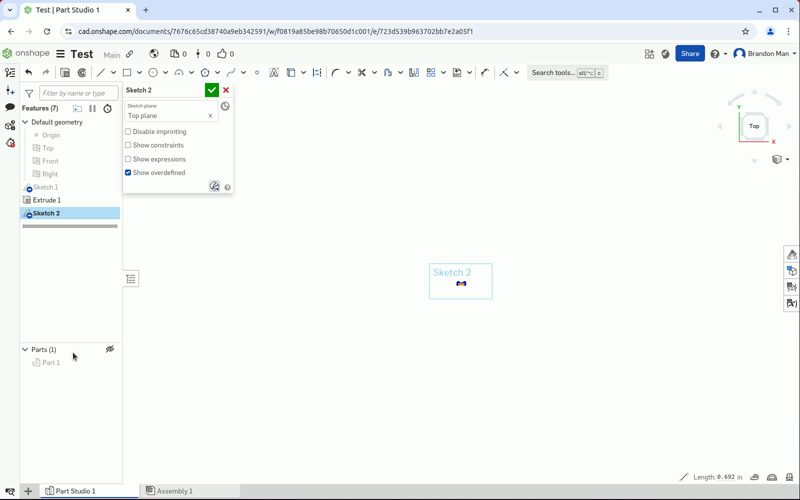
key(shift+e)
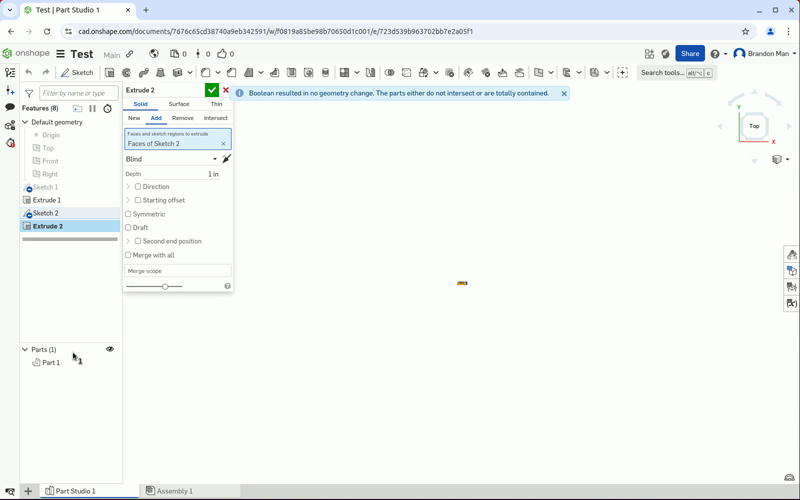
mouse_move(143, 106)
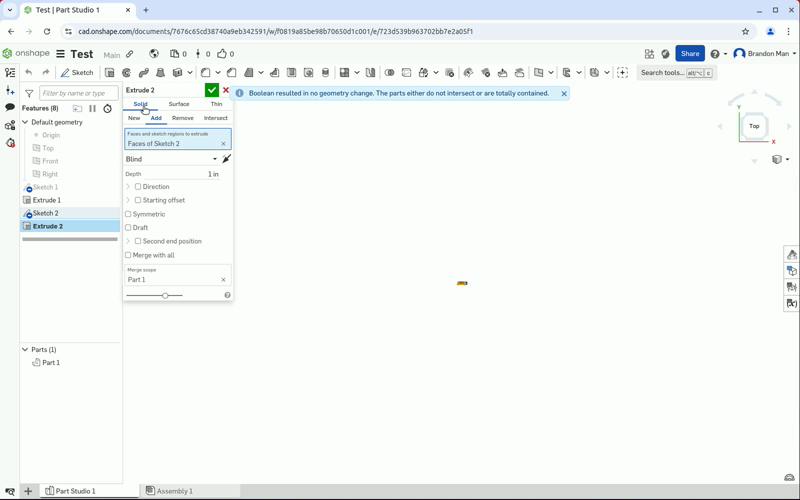
click(143, 106)
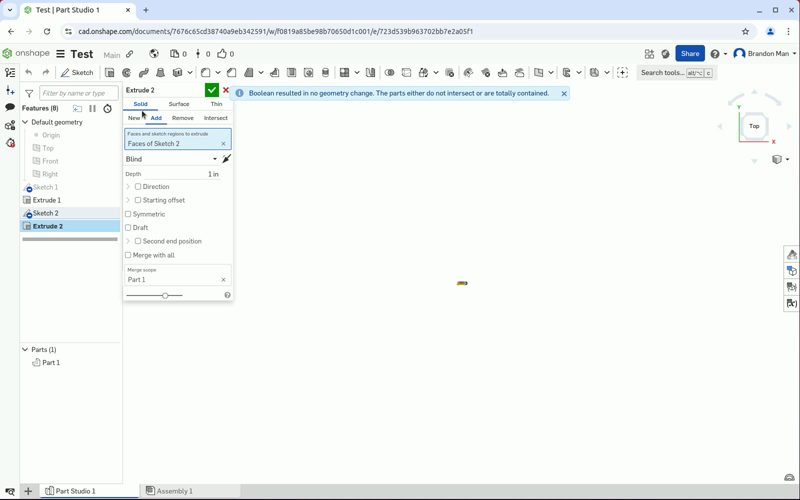
mouse_move(137, 120)
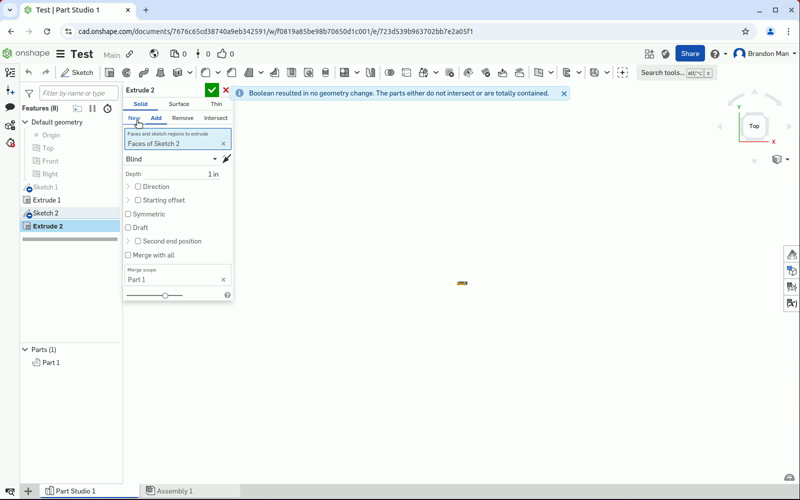
click(137, 120)
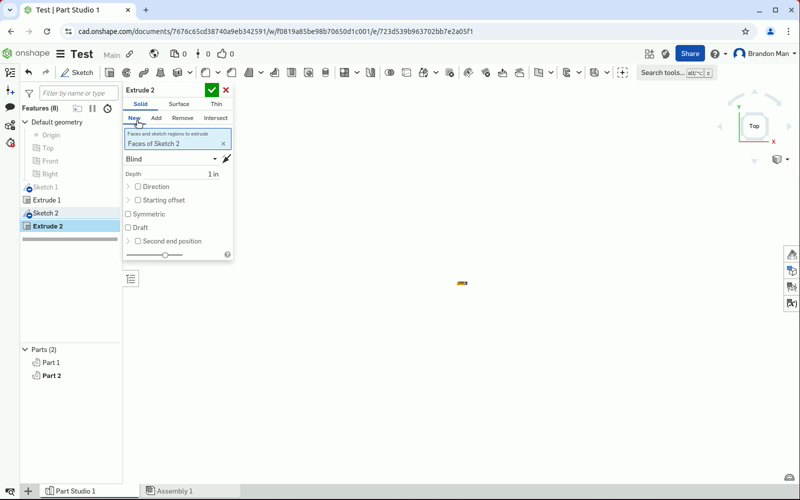
key(tab, 4)
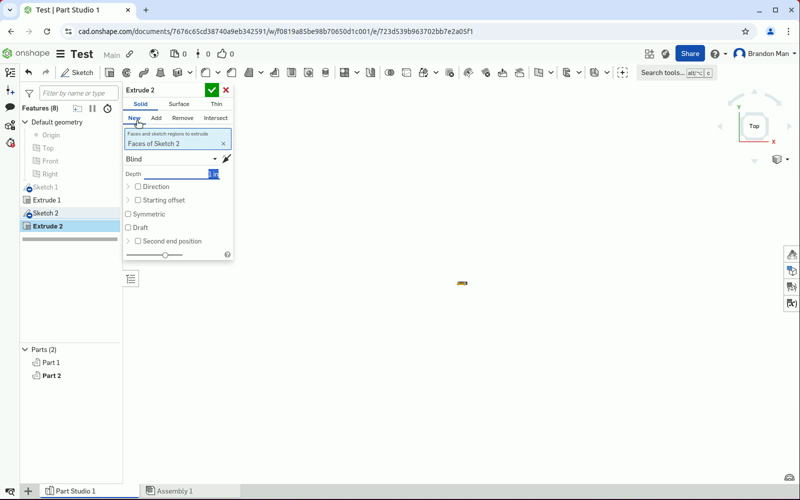
text(18.535)
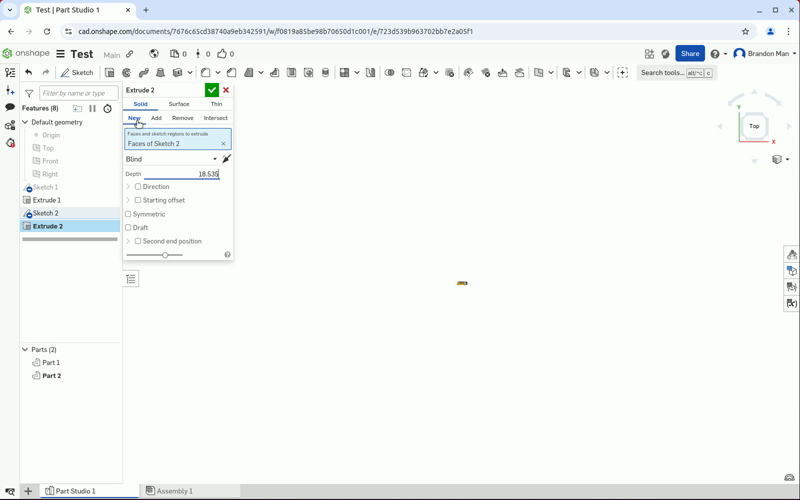
key(enter)
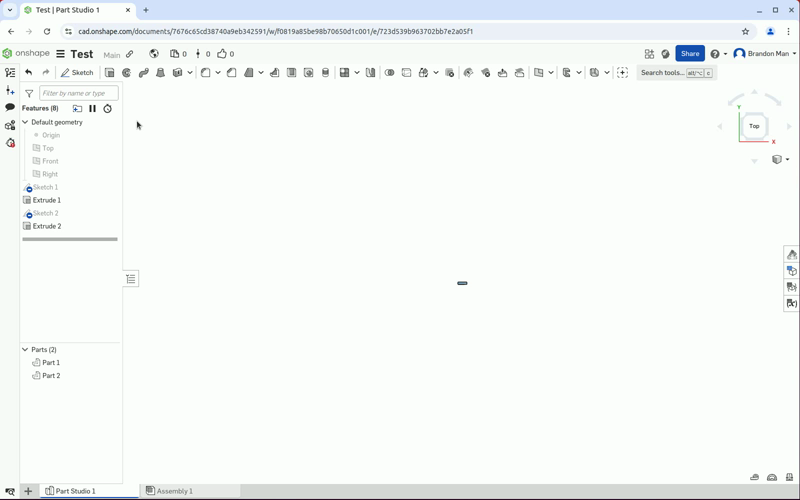
key(shift+h)
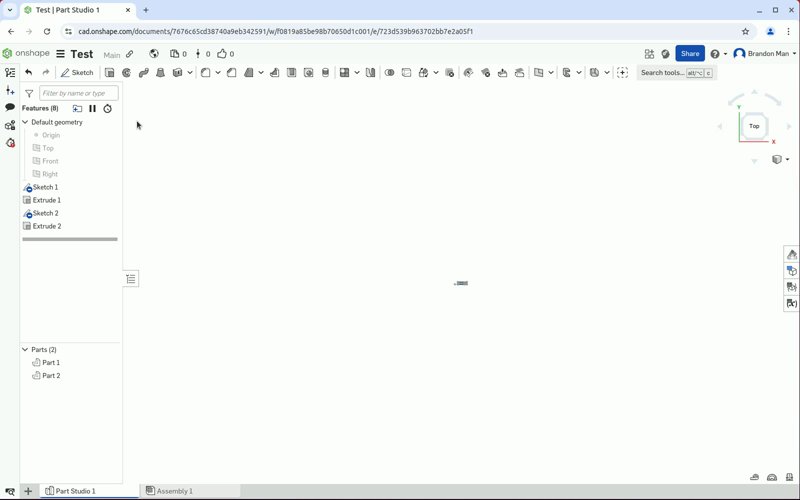
key(shift+h)
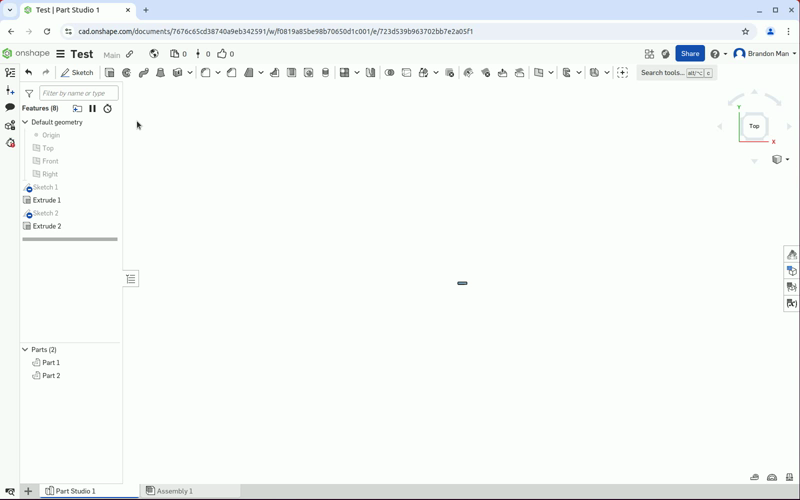
mouse_move(73, 189)
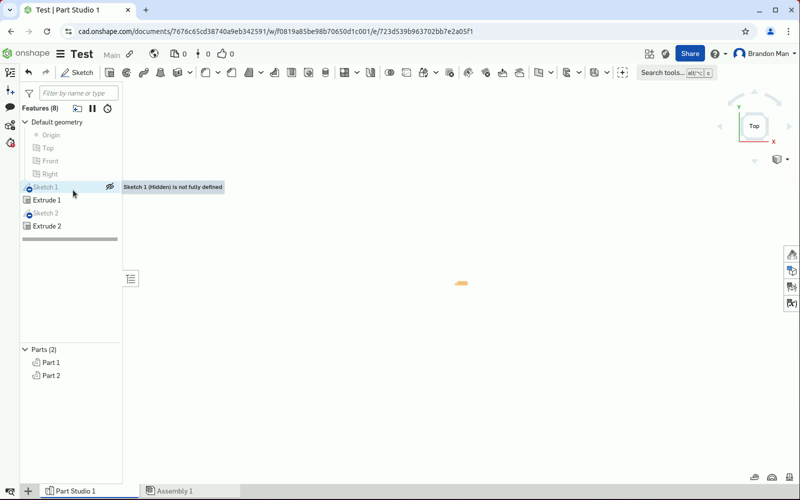
click(73, 189)
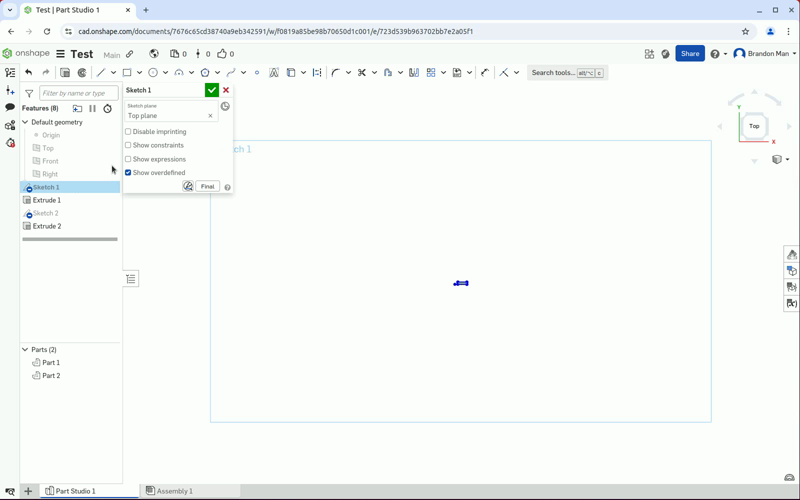
mouse_move(229, 92)
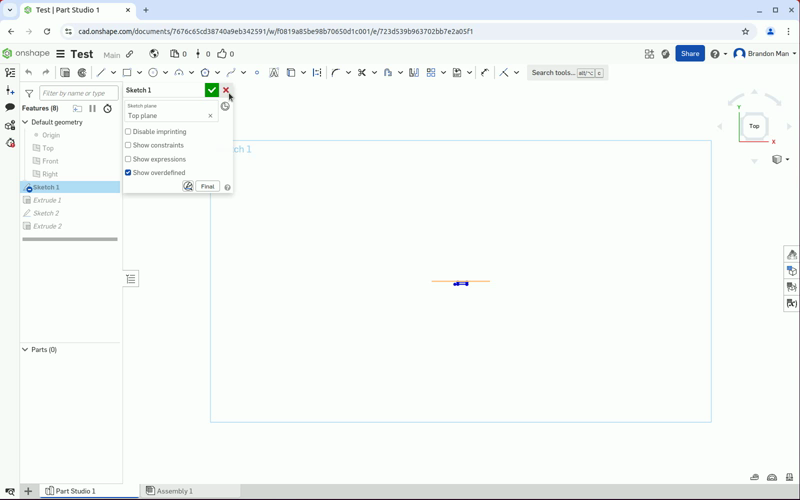
click(229, 92)
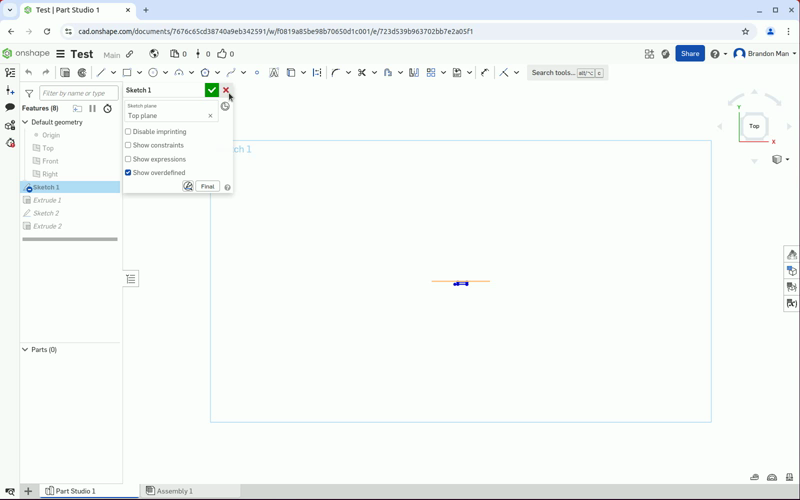
key(shift+s)
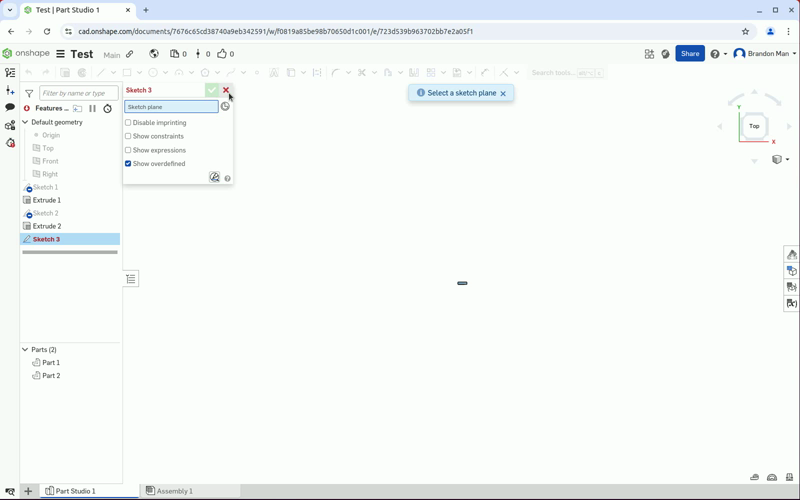
mouse_move(73, 150)
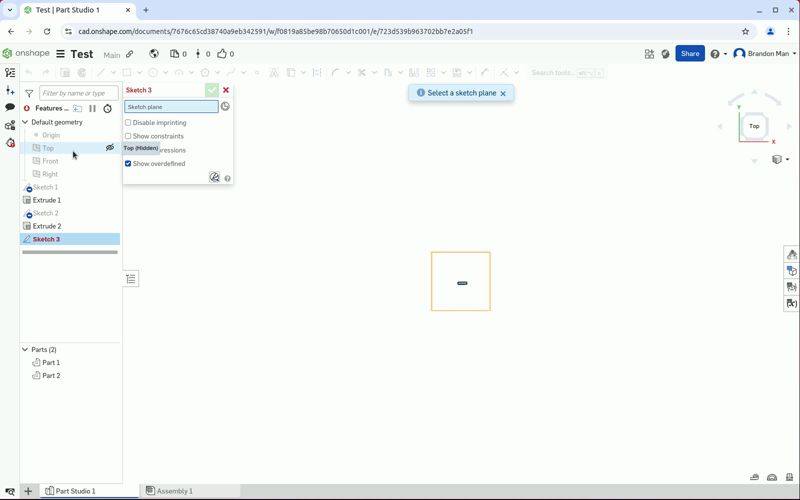
click(73, 150)
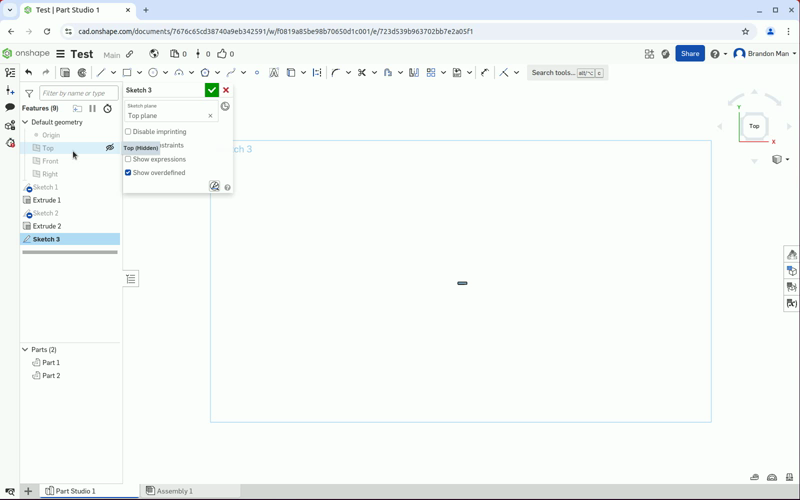
mouse_move(73, 352)
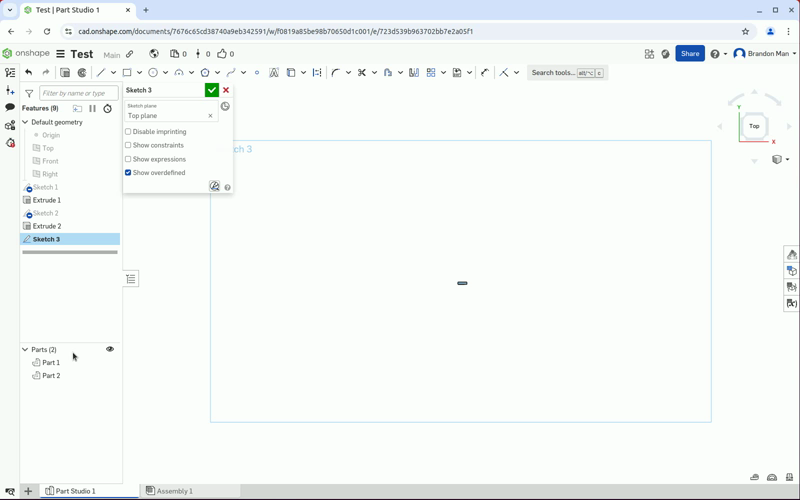
key(y)
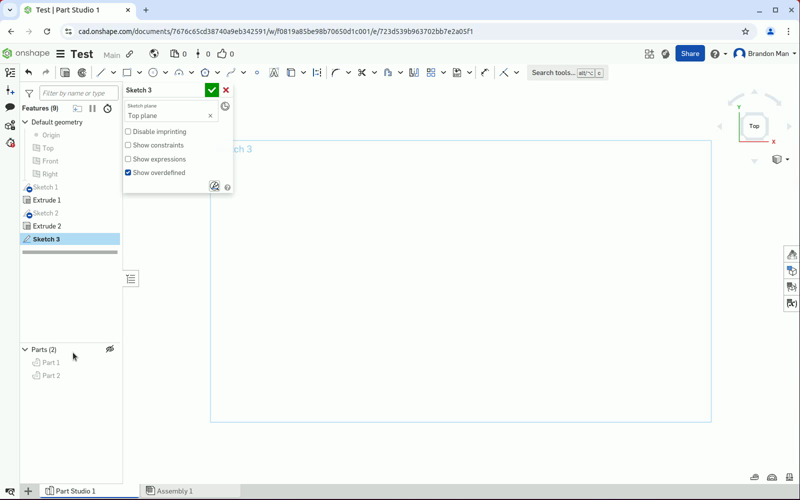
key(l)
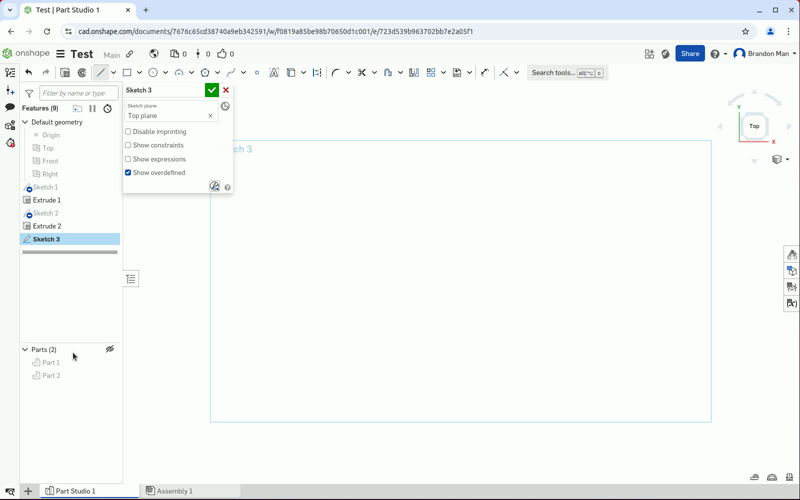
key_down(shift)
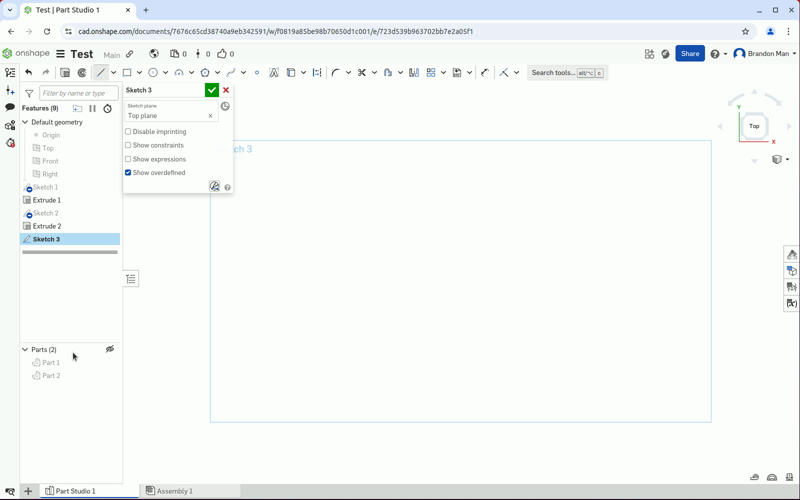
mouse_move(458, 284)
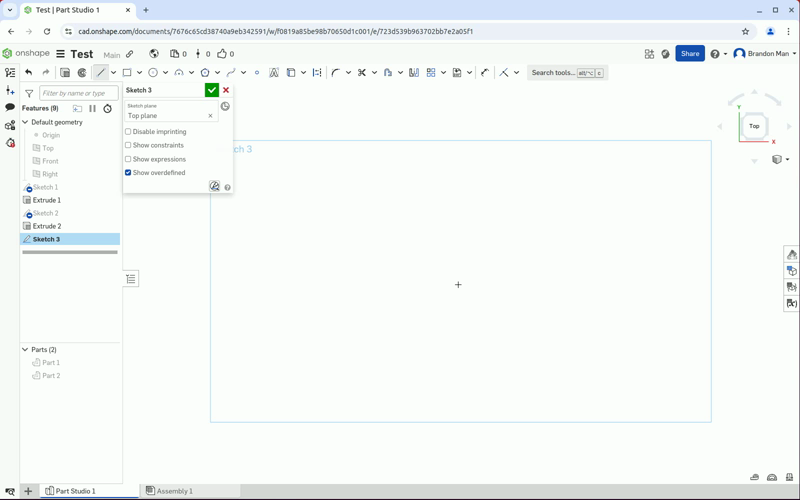
click(458, 284)
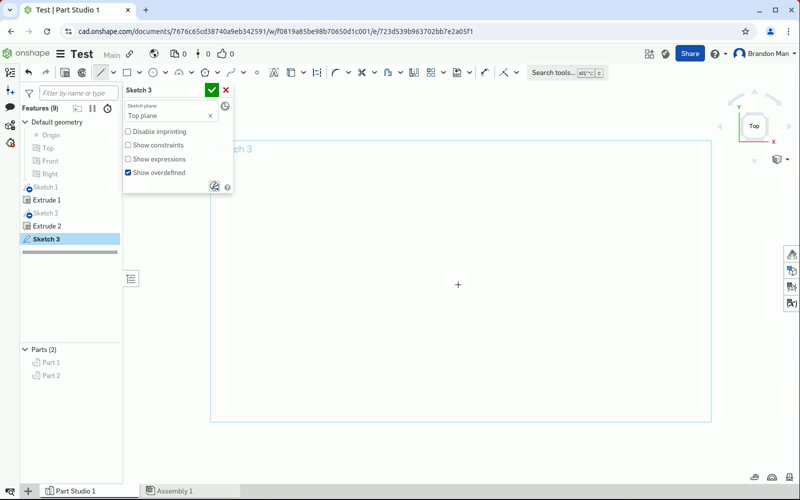
key_up(shift)
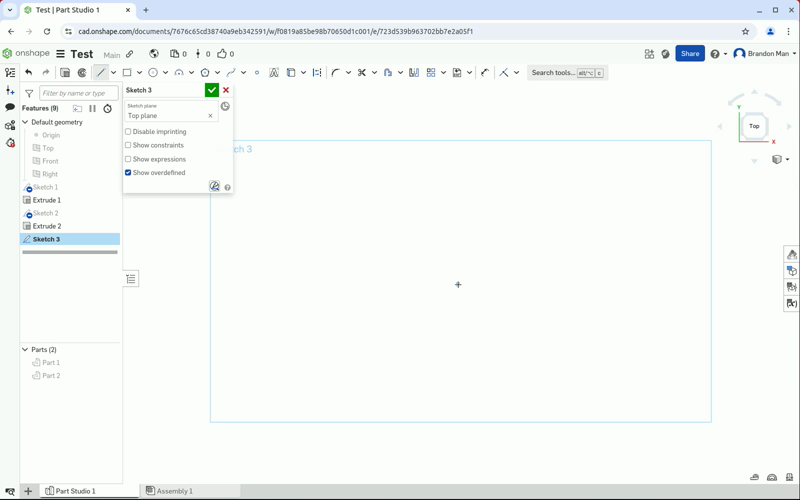
key_down(shift)
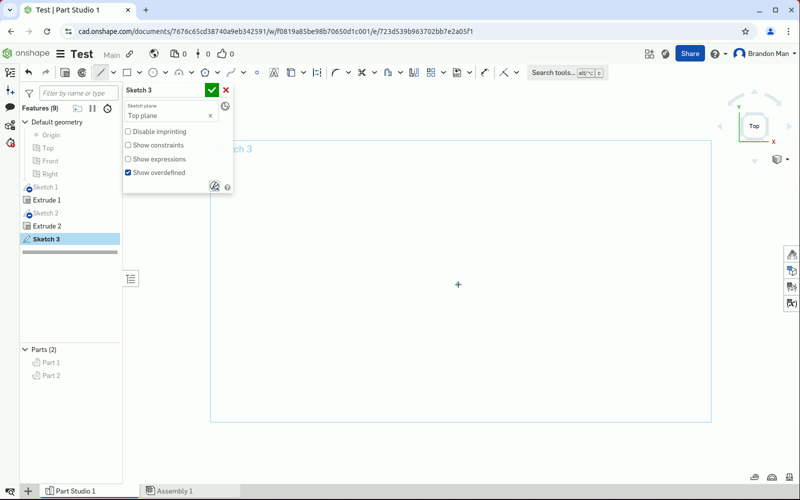
mouse_move(488, 284)
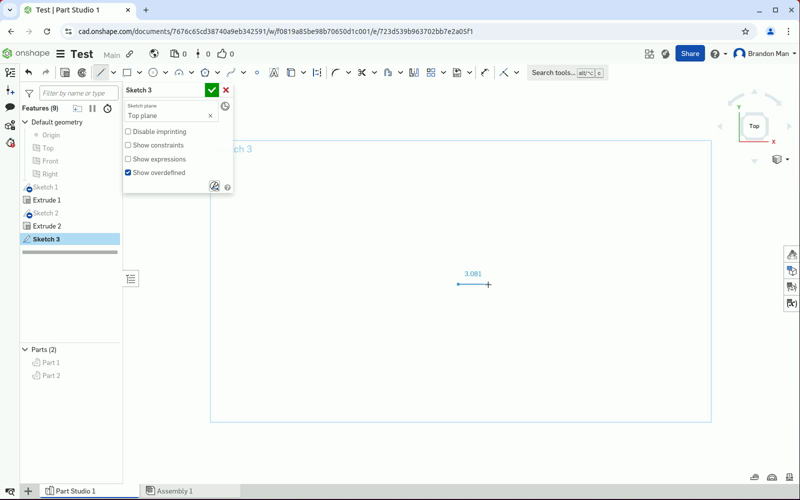
mouse_move(464, 284)
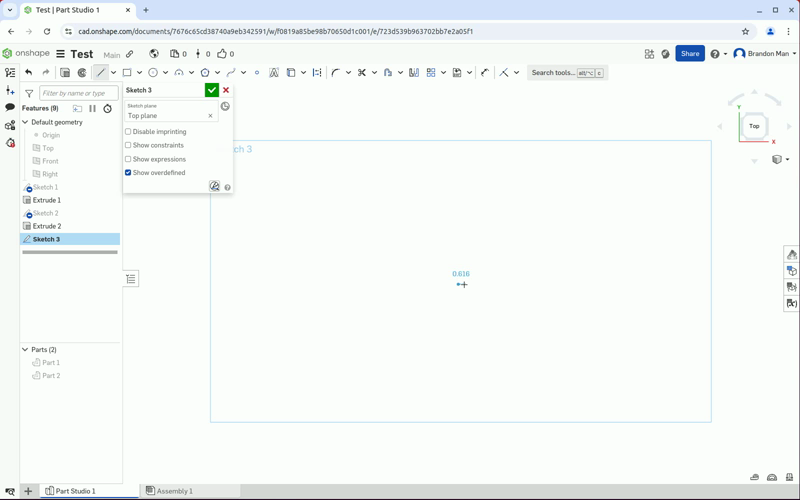
scroll(6)
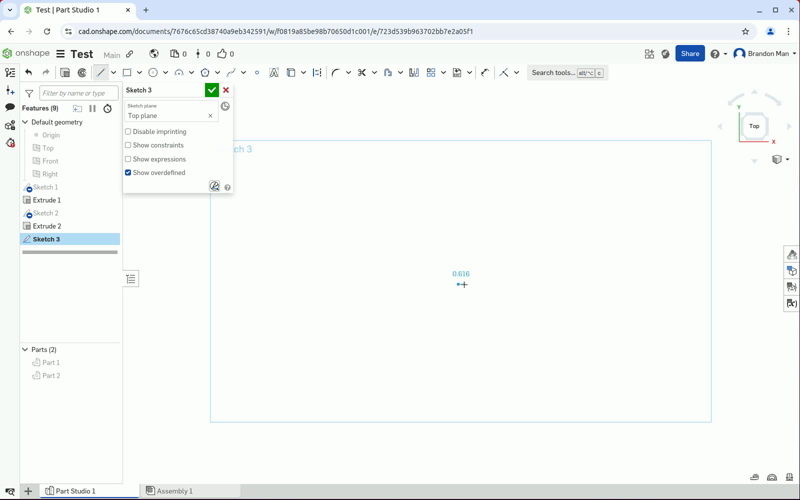
scroll(6)
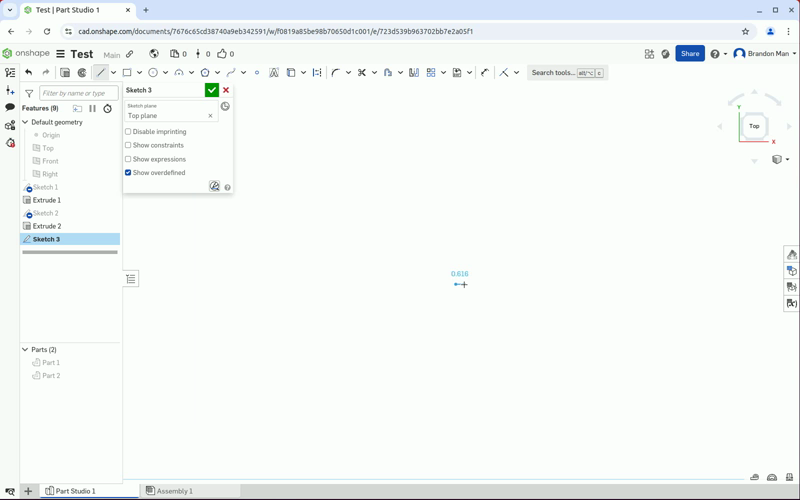
scroll(6)
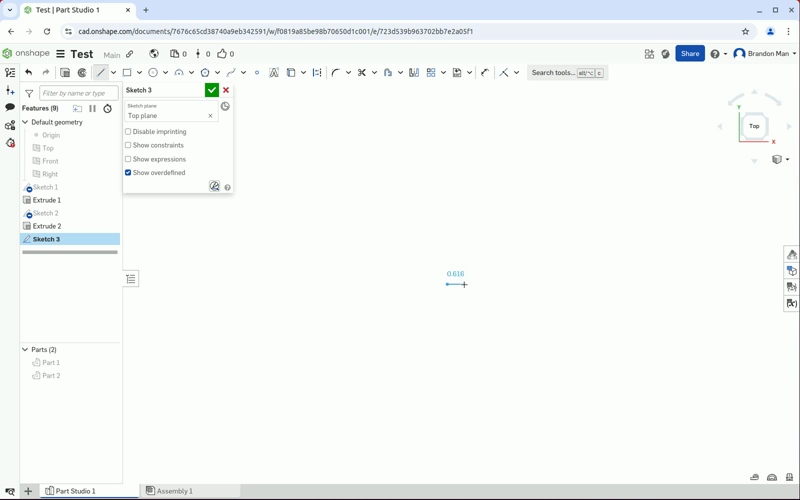
scroll(6)
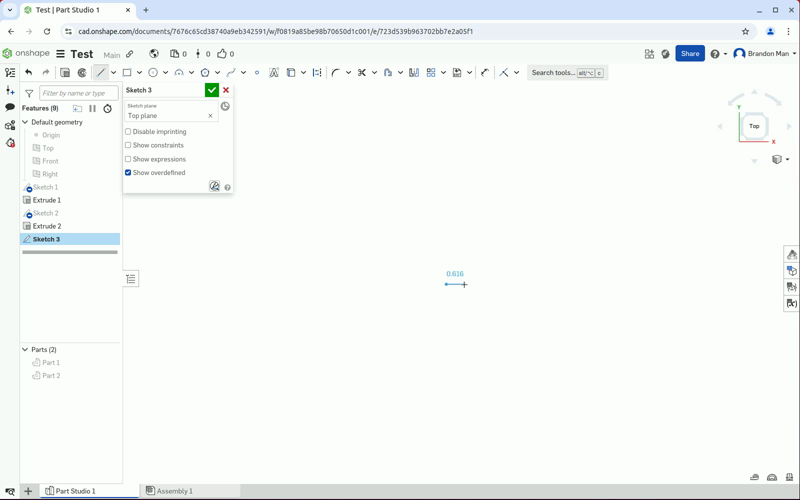
scroll(6)
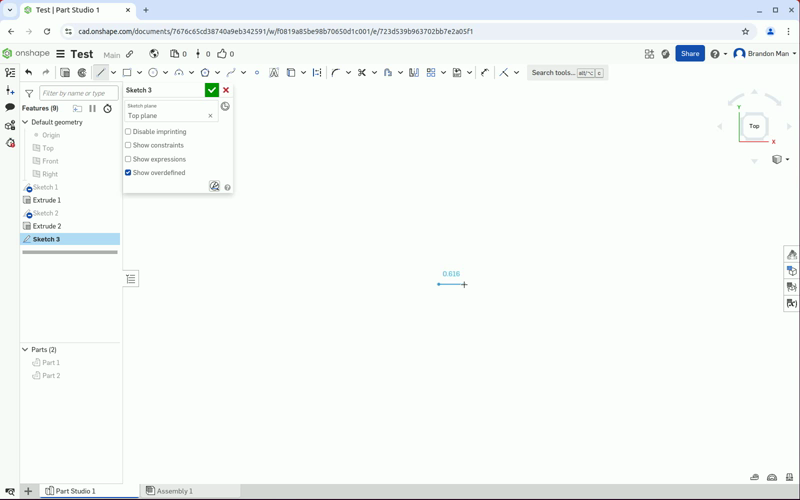
scroll(6)
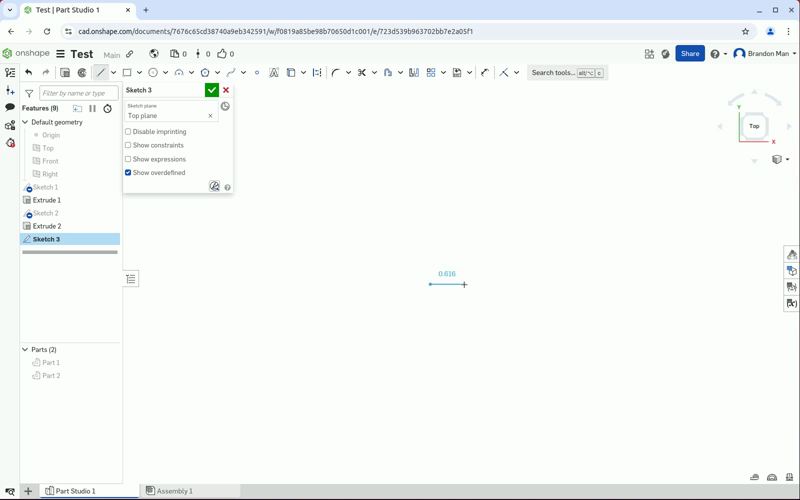
scroll(6)
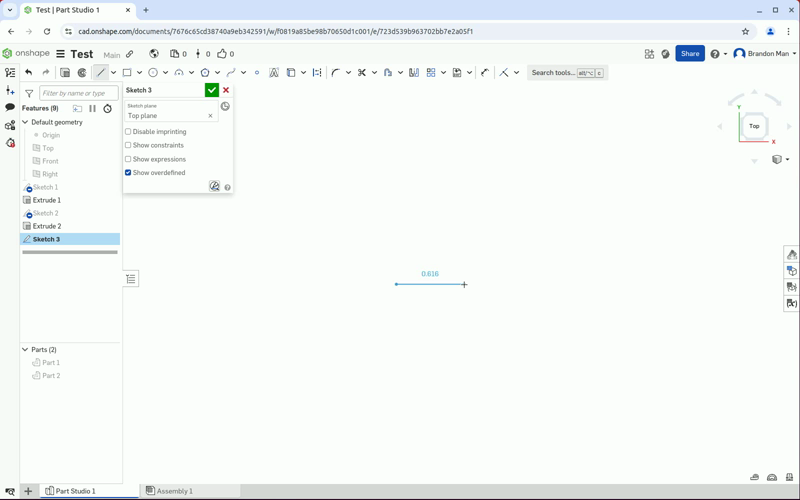
click(464, 284)
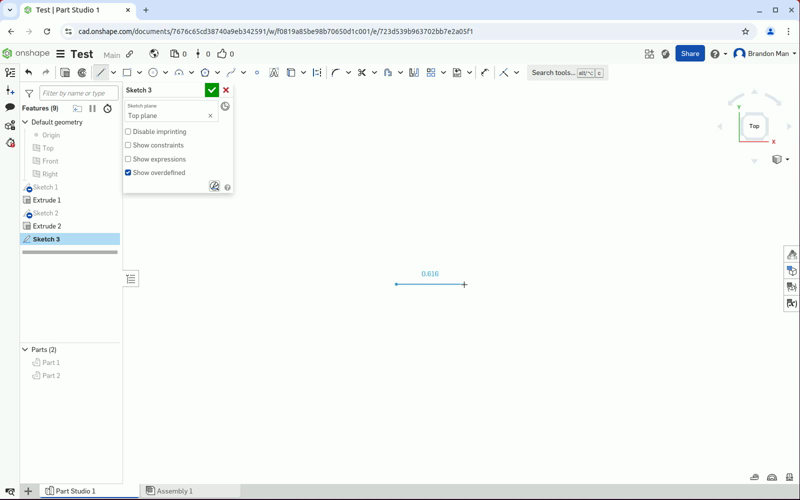
scroll(-6)
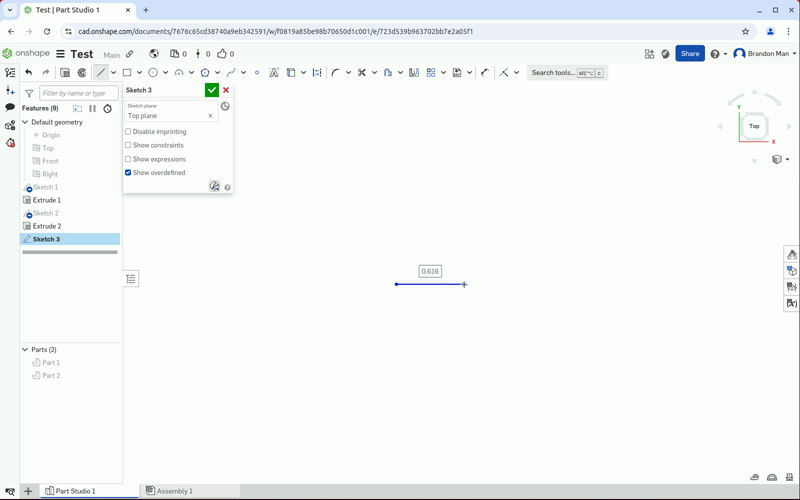
scroll(-6)
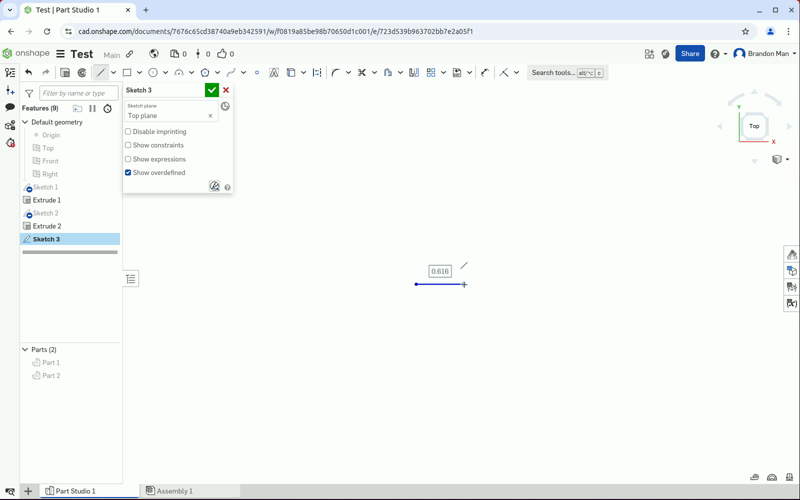
scroll(-6)
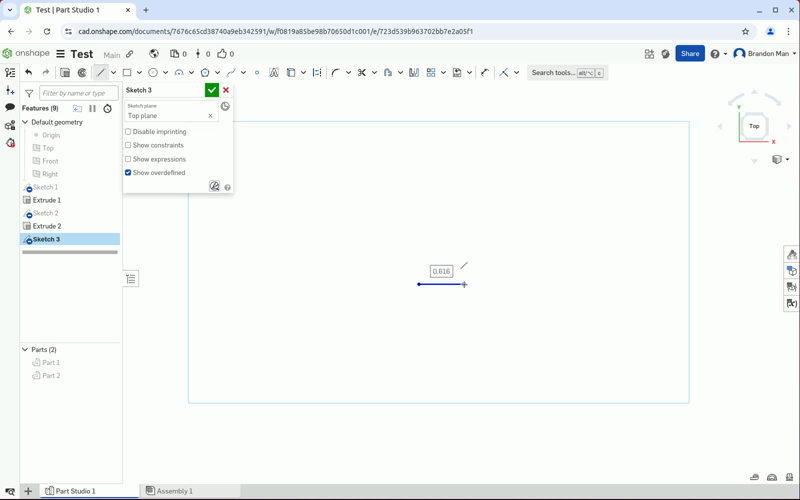
scroll(-6)
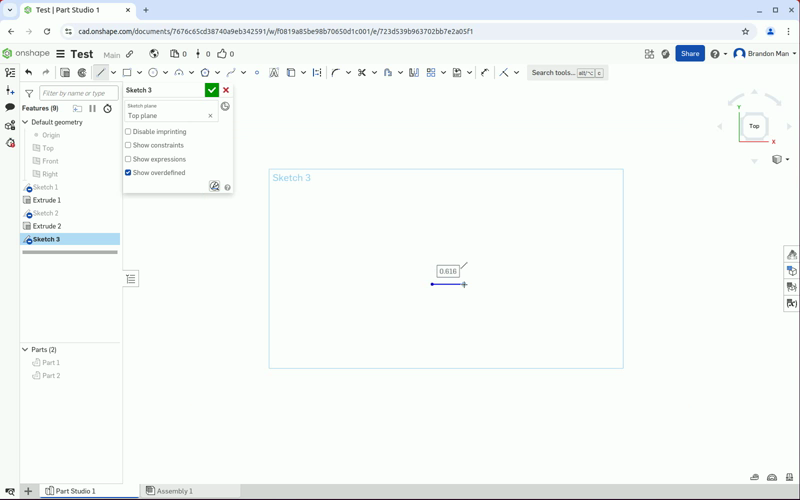
scroll(-6)
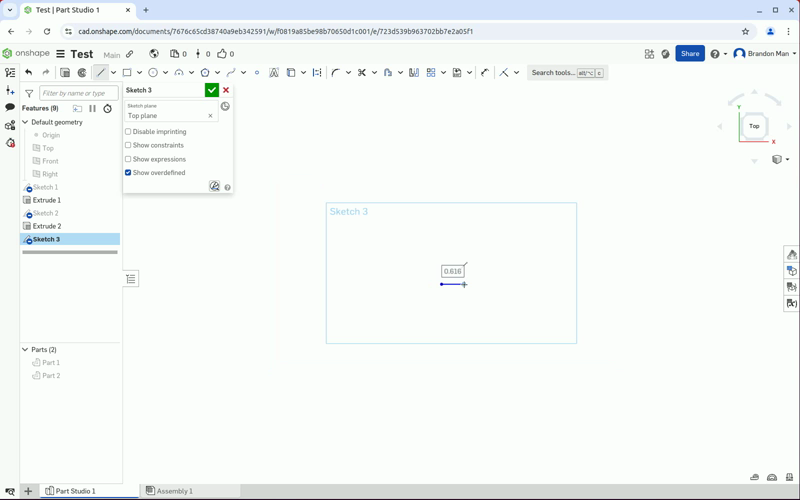
scroll(-6)
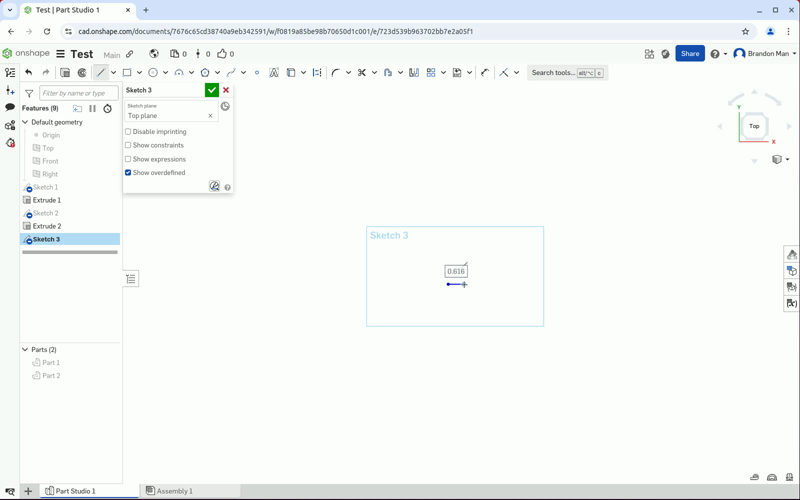
scroll(-6)
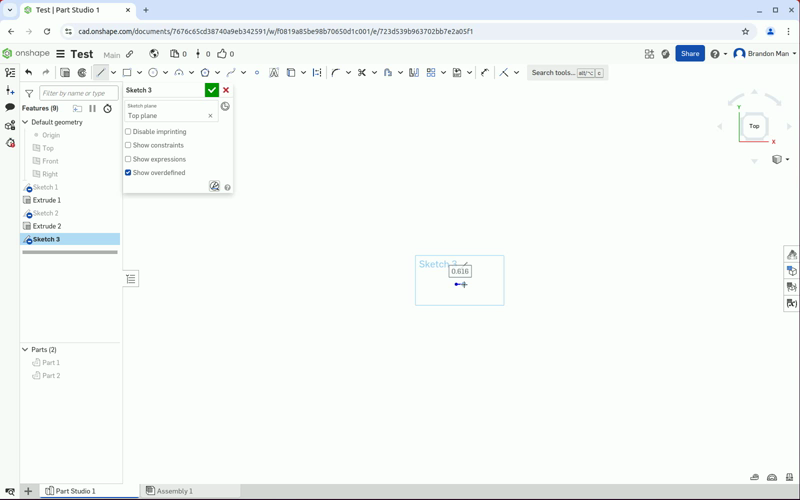
key_up(shift)
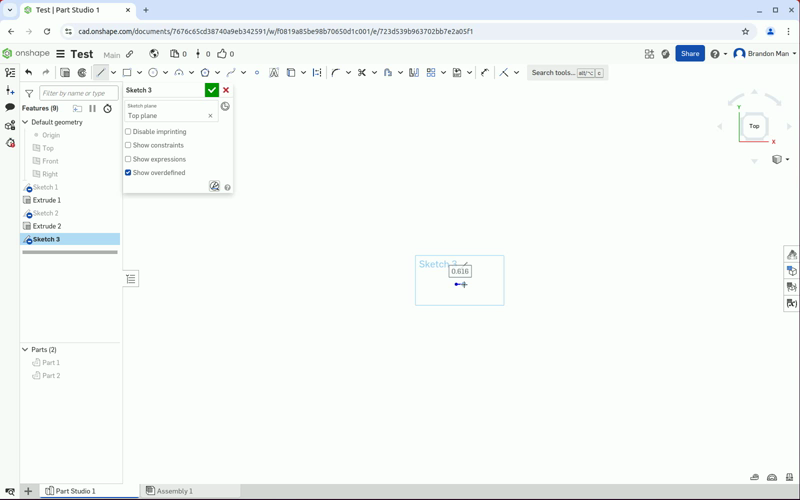
key_down(shift)
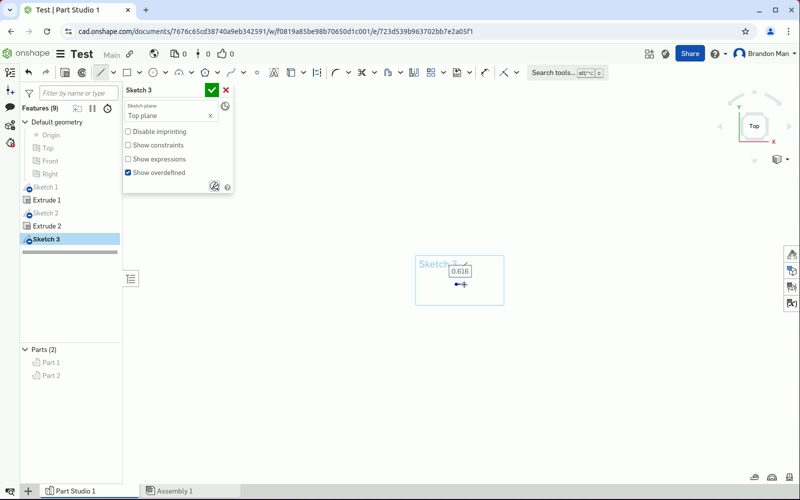
mouse_move(494, 284)
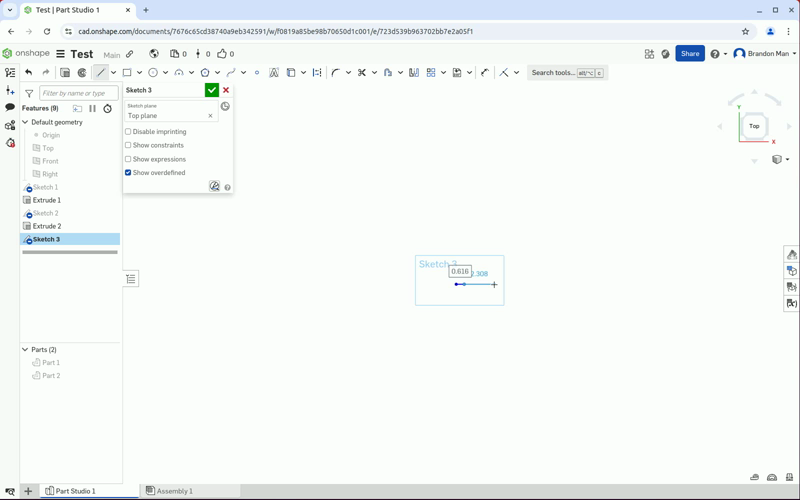
mouse_move(464, 282)
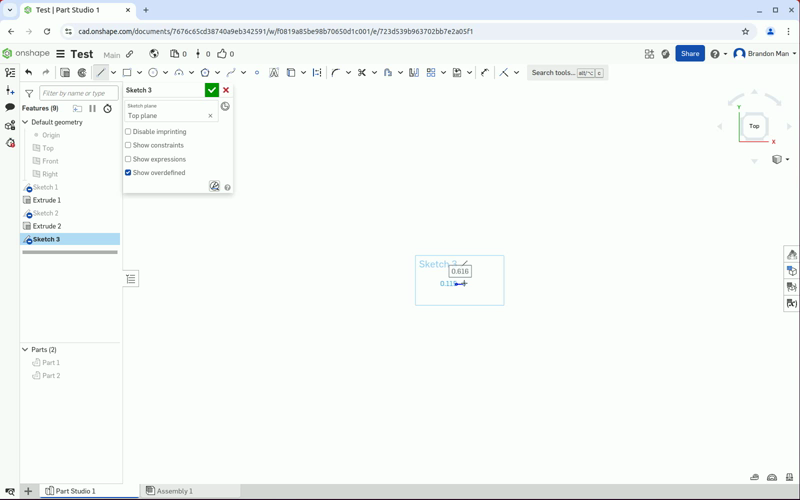
scroll(6)
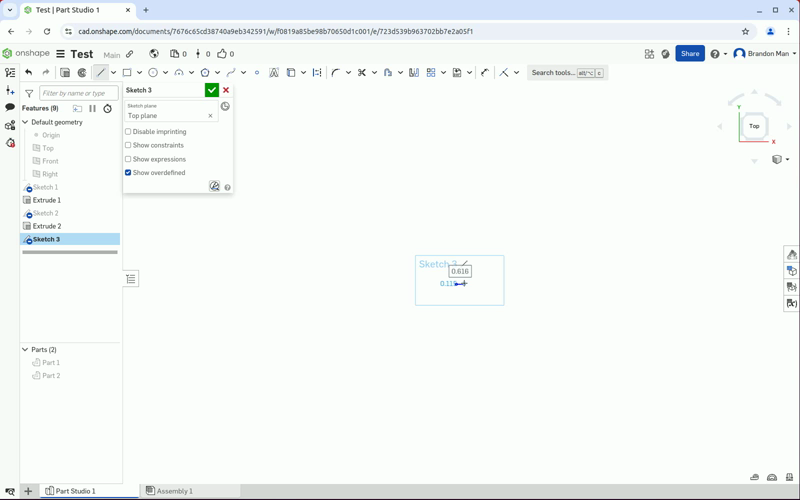
scroll(6)
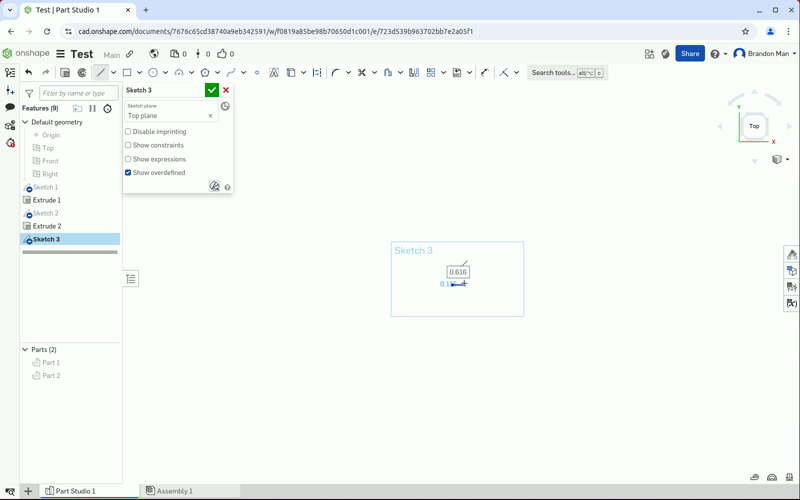
scroll(6)
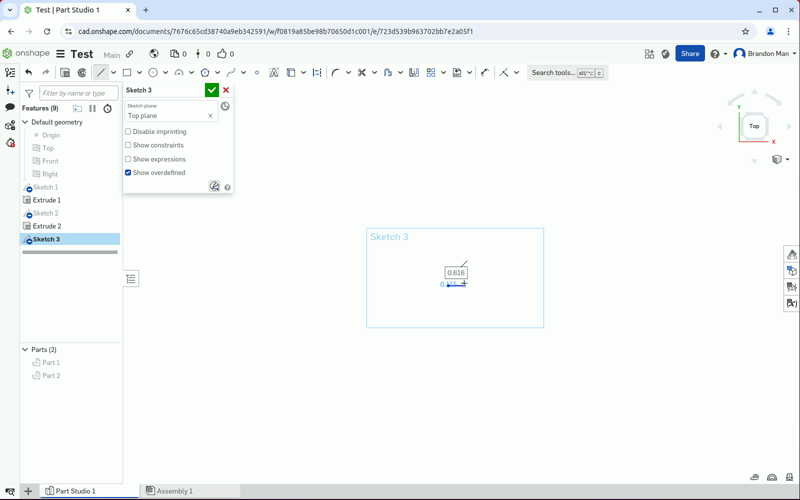
scroll(6)
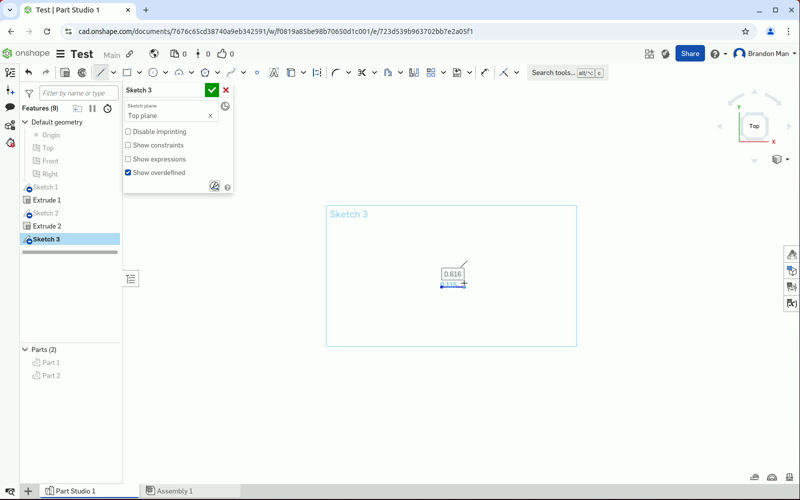
scroll(6)
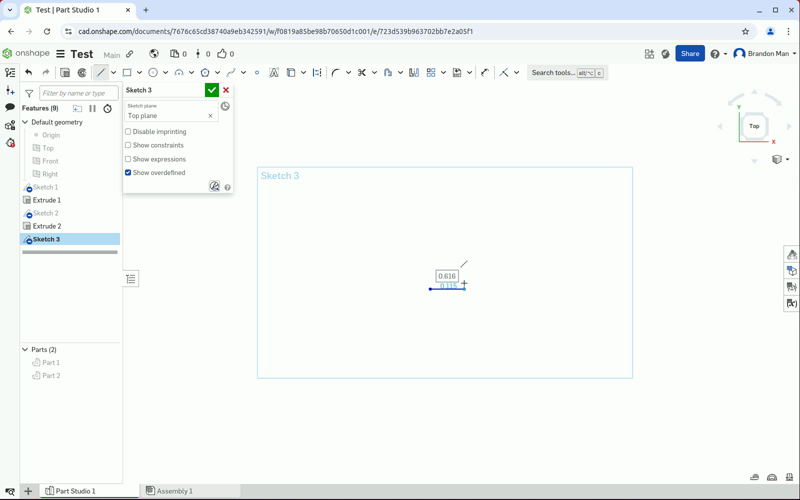
scroll(6)
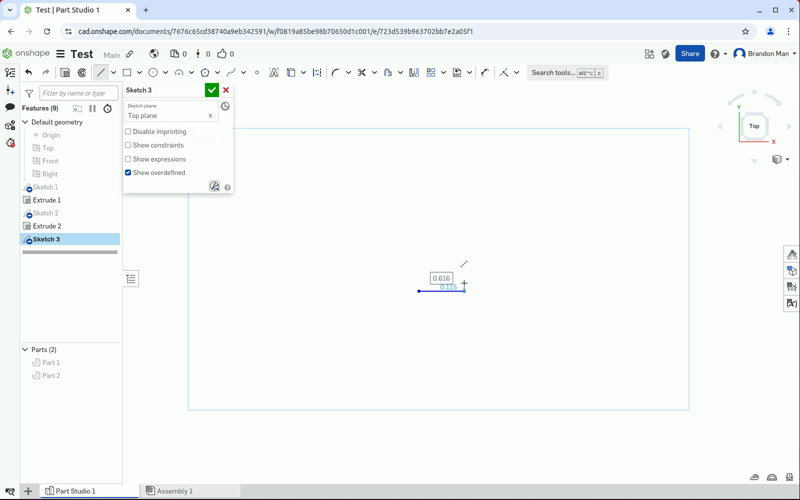
scroll(6)
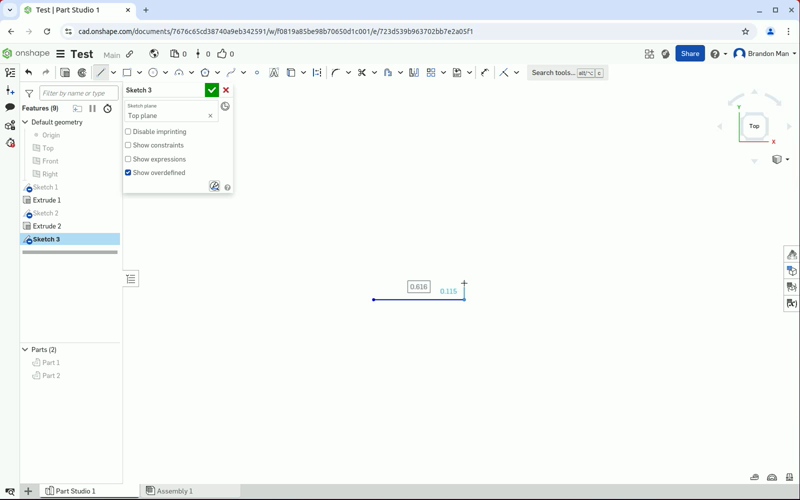
click(464, 282)
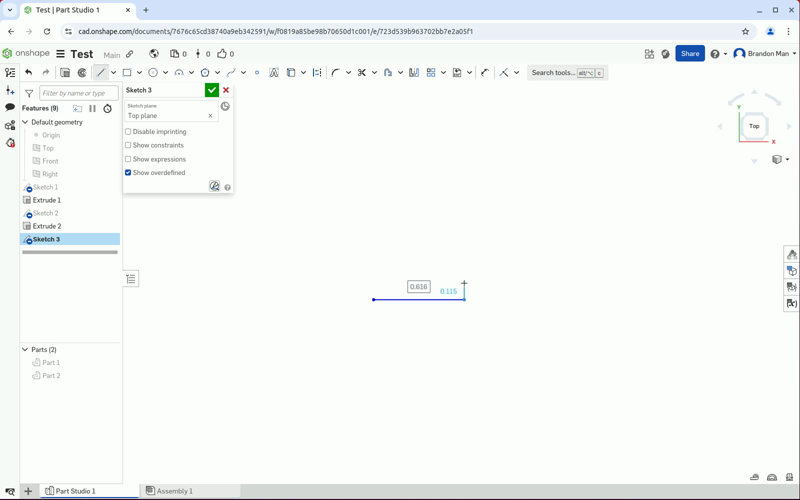
scroll(-6)
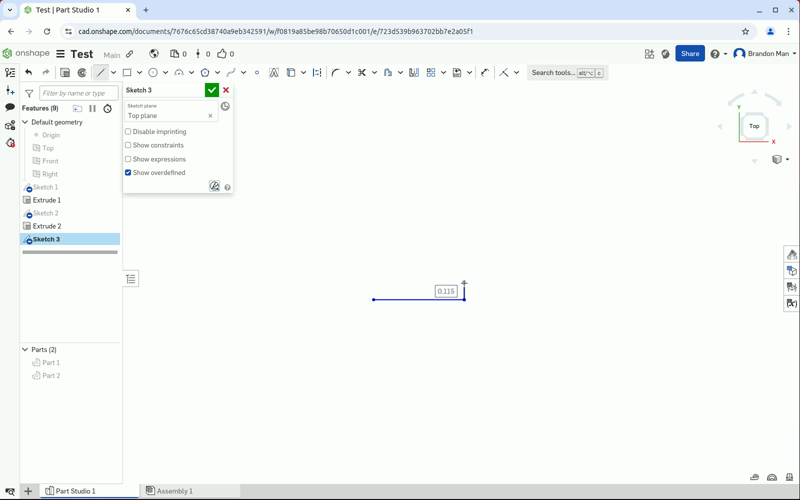
scroll(-6)
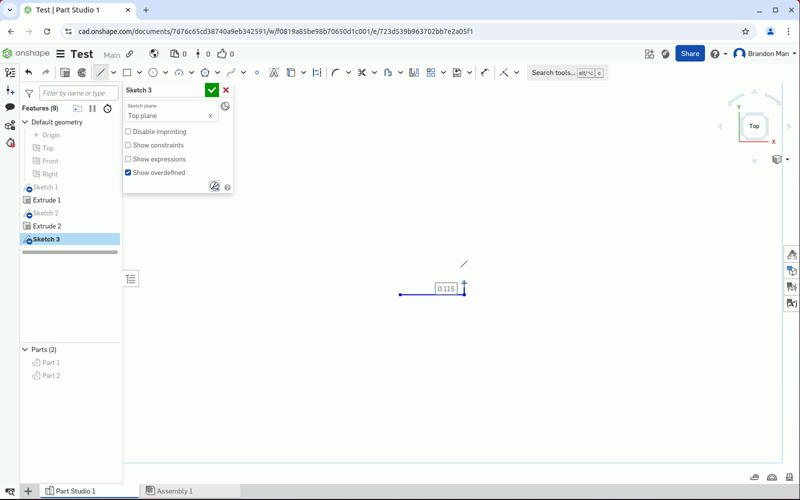
scroll(-6)
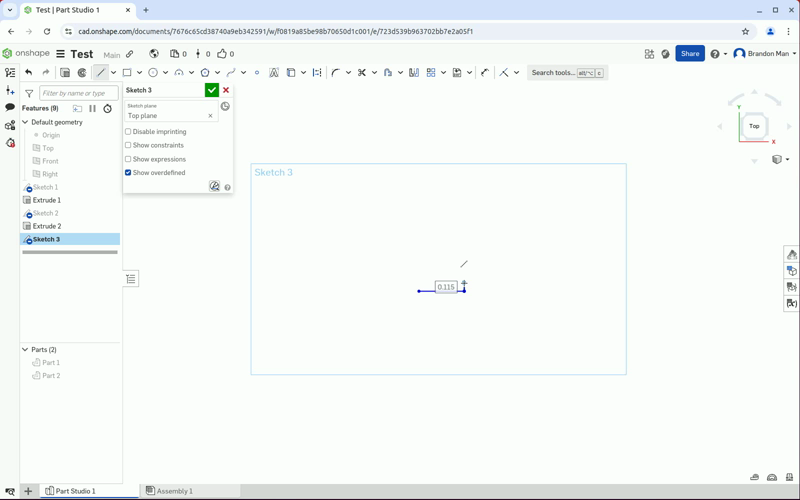
scroll(-6)
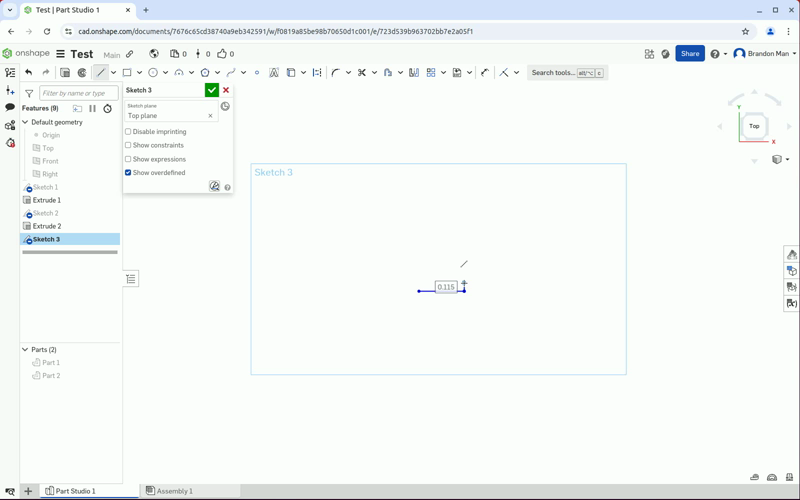
scroll(-6)
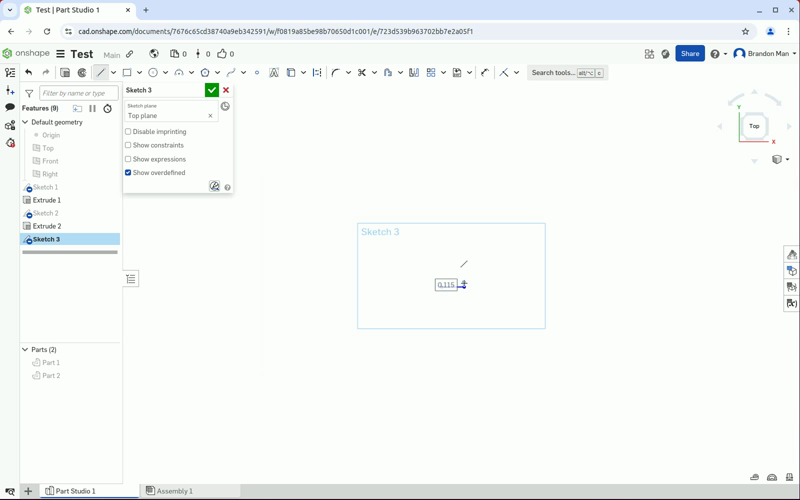
scroll(-6)
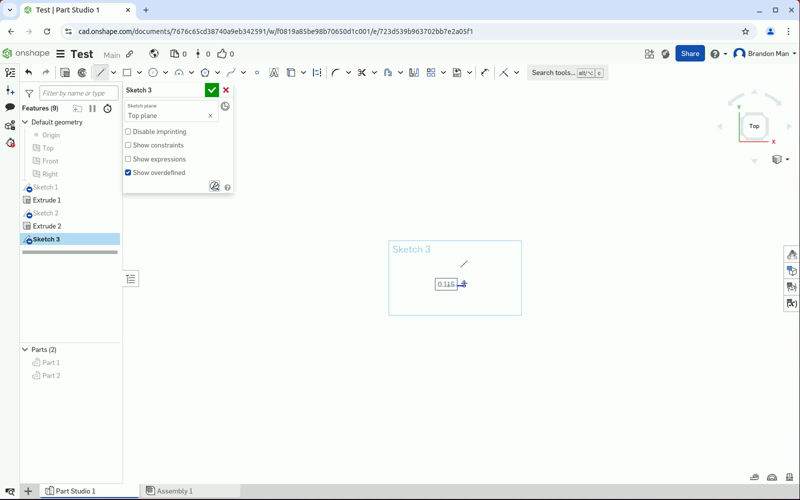
scroll(-6)
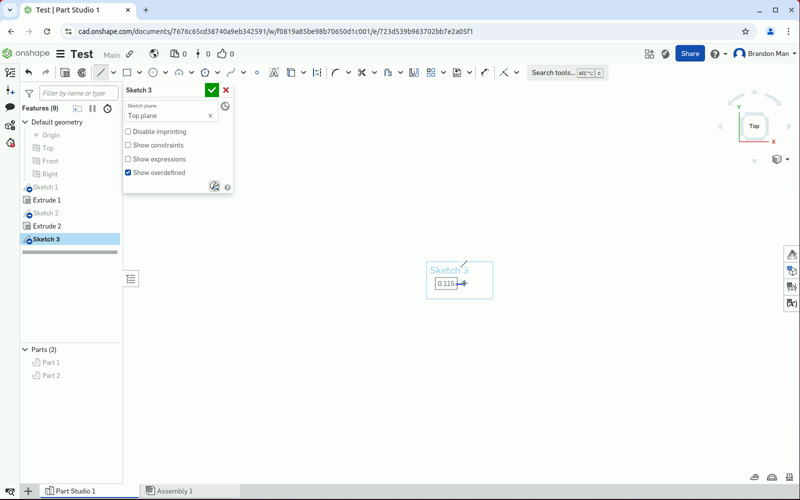
key_up(shift)
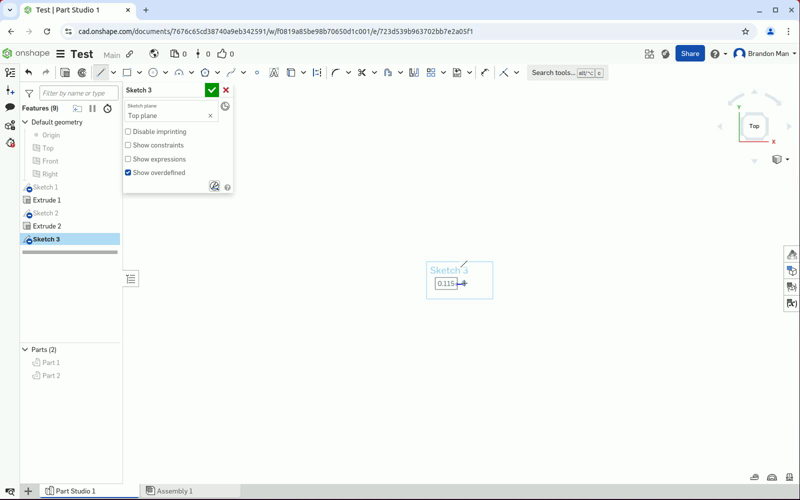
key_down(shift)
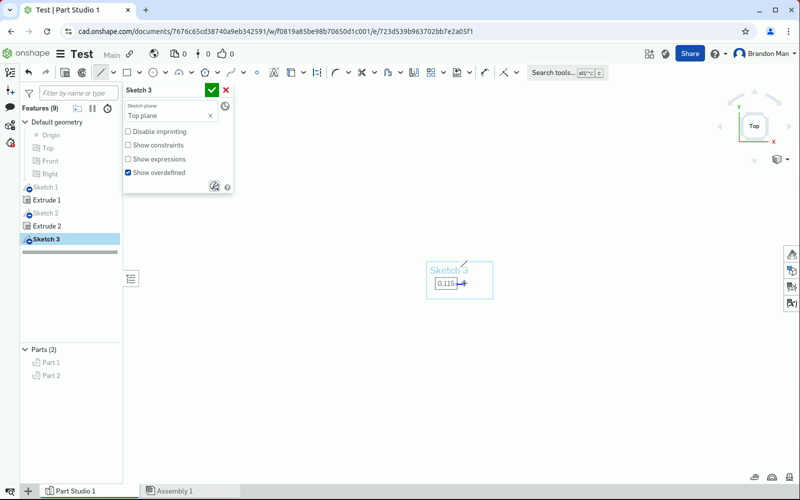
mouse_move(494, 282)
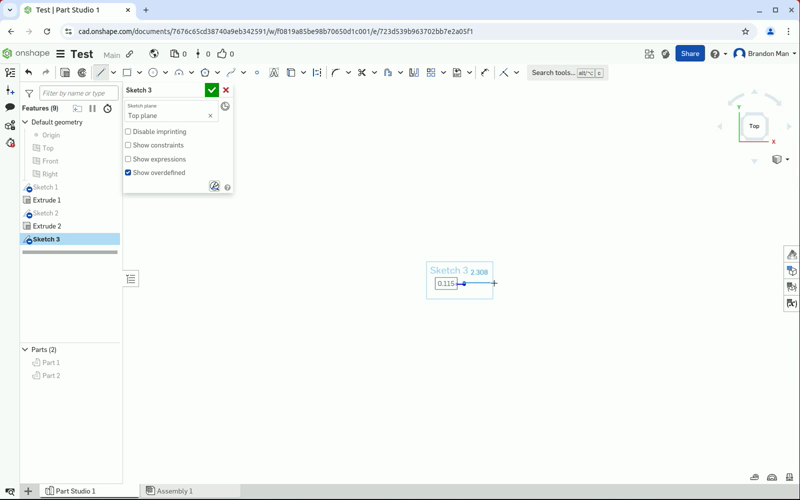
mouse_move(458, 282)
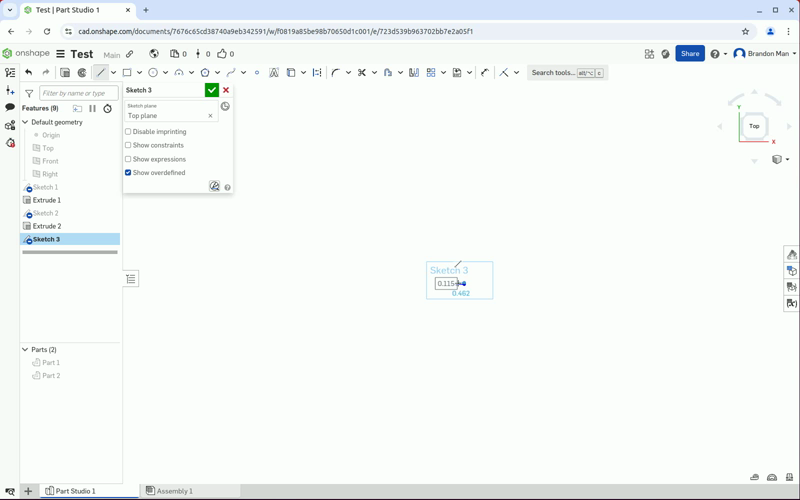
scroll(6)
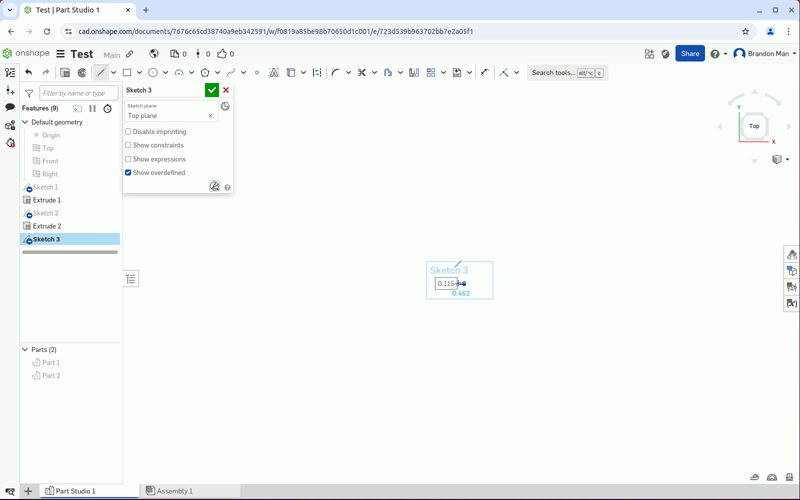
scroll(6)
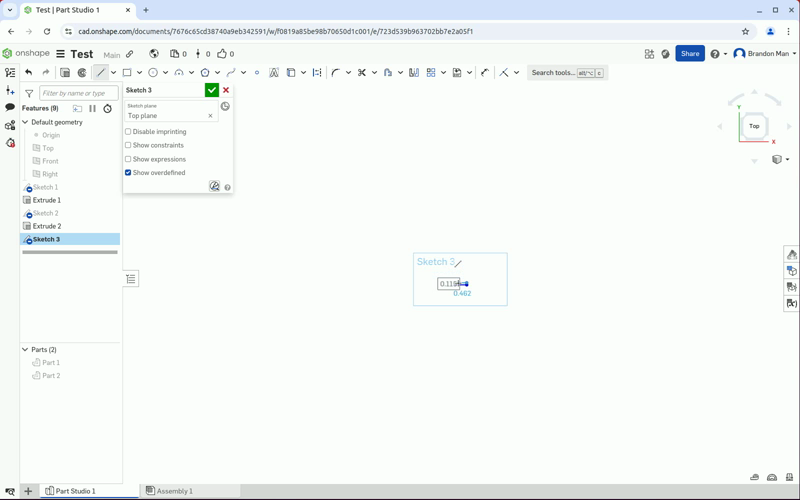
scroll(6)
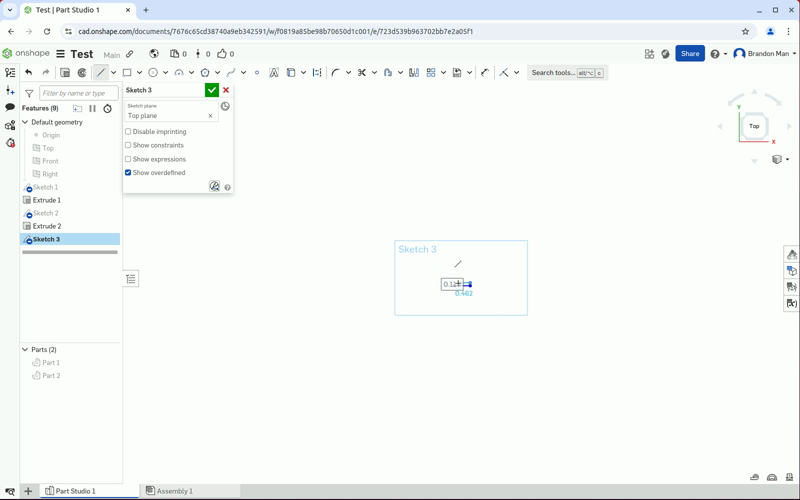
scroll(6)
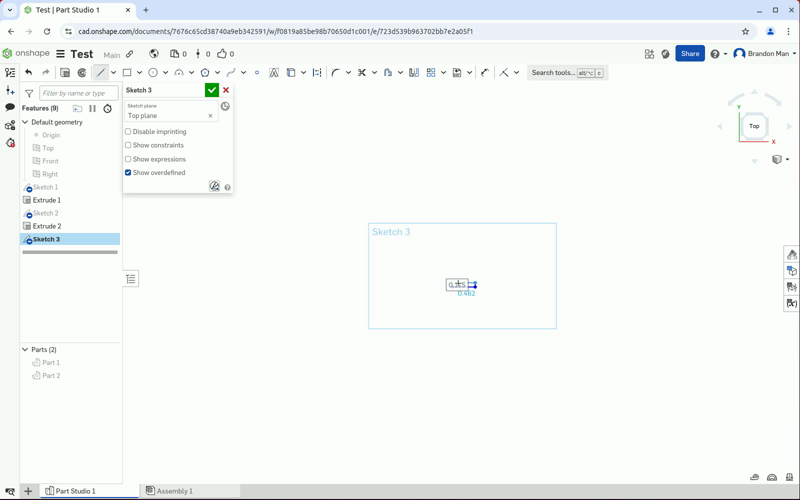
scroll(6)
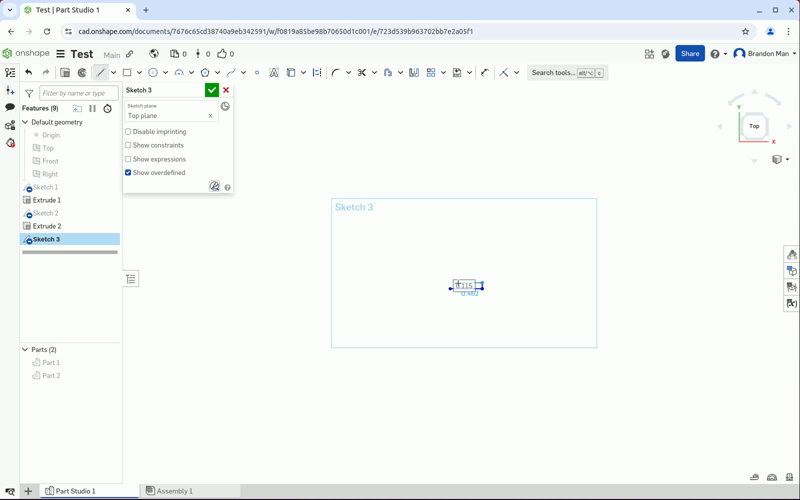
scroll(6)
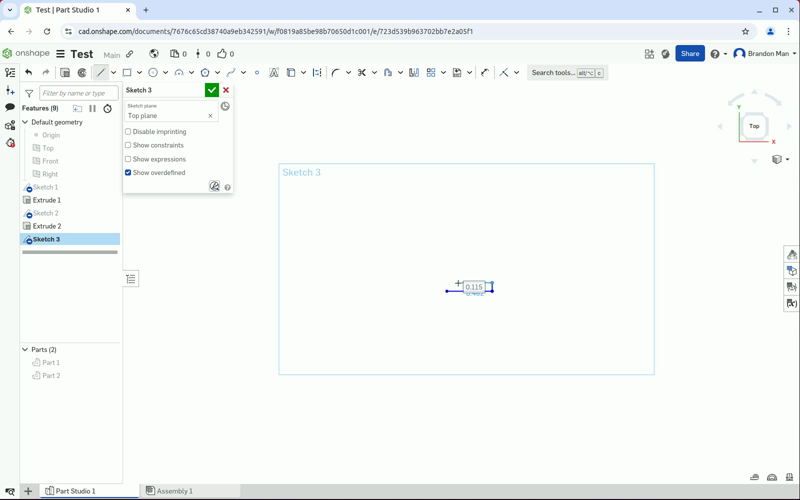
scroll(6)
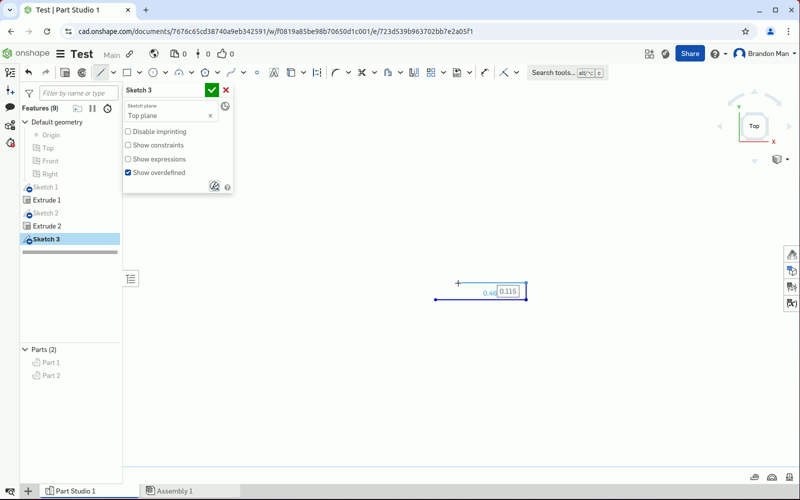
click(458, 282)
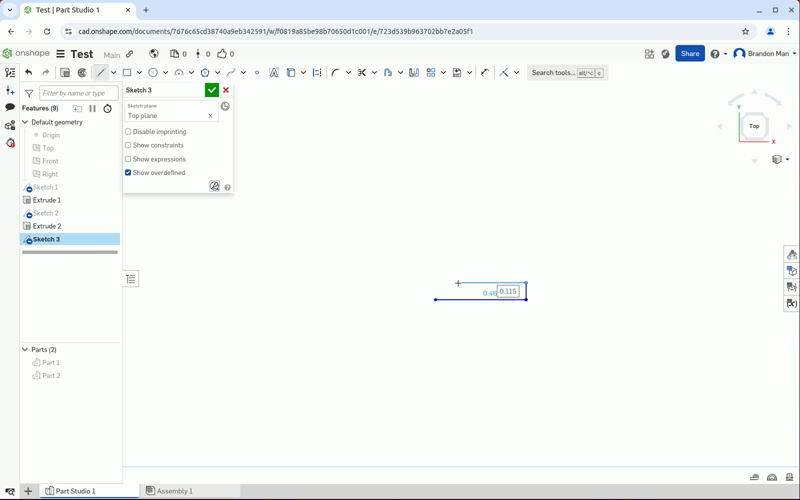
scroll(-6)
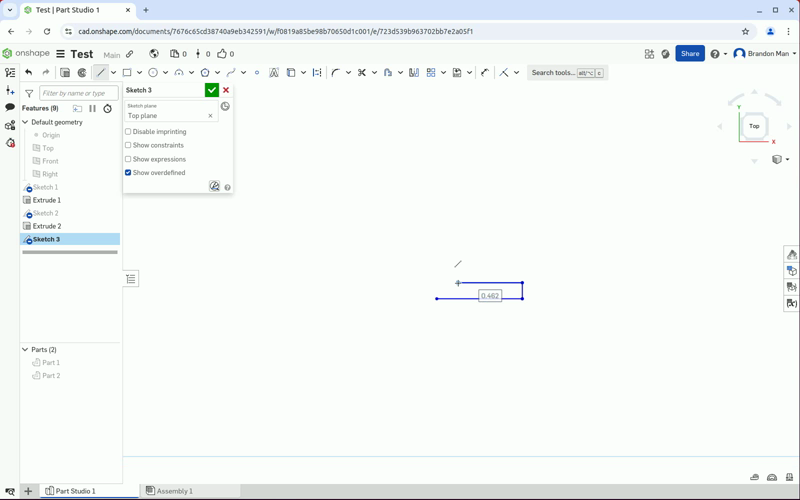
scroll(-6)
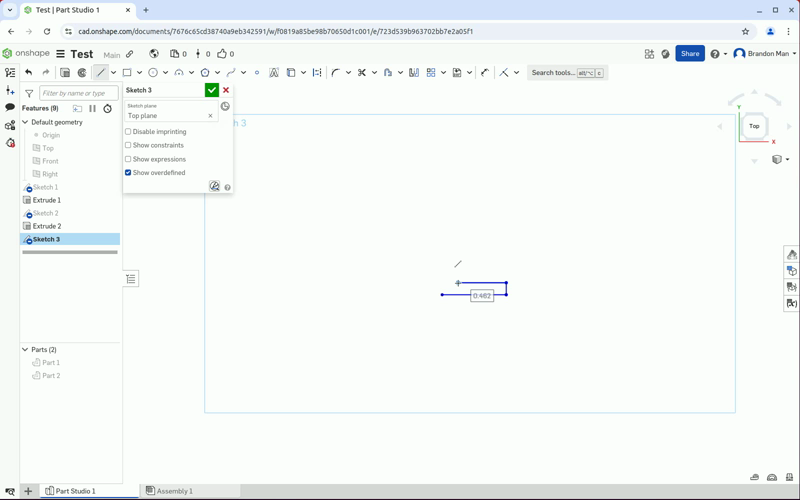
scroll(-6)
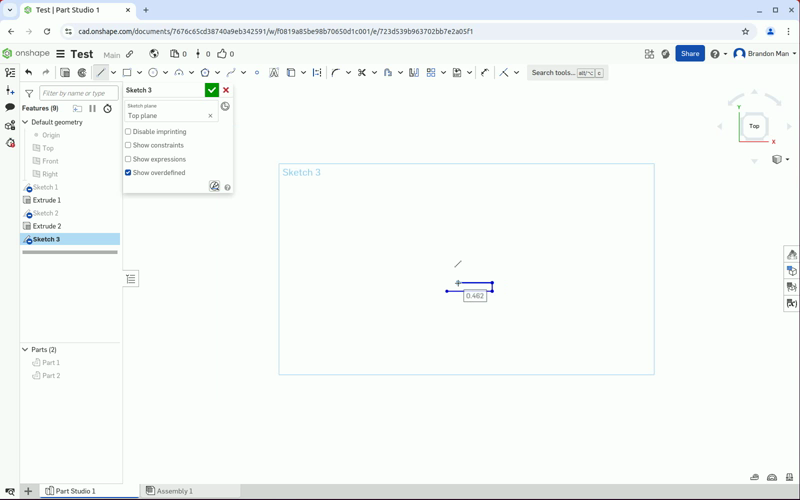
scroll(-6)
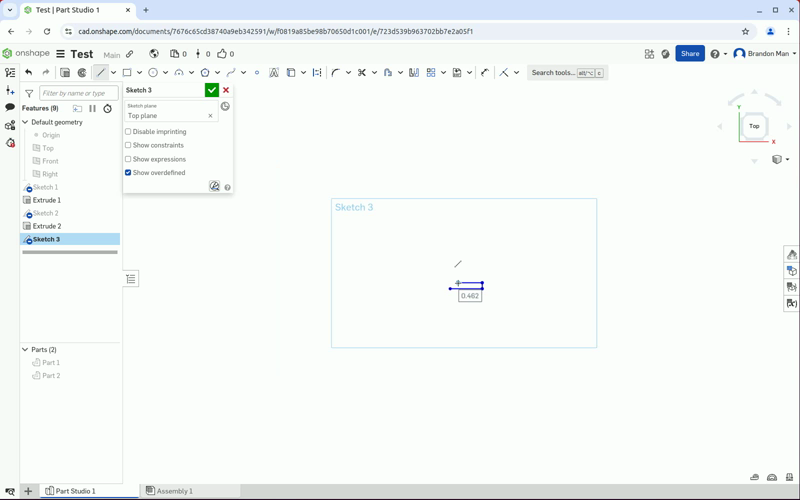
scroll(-6)
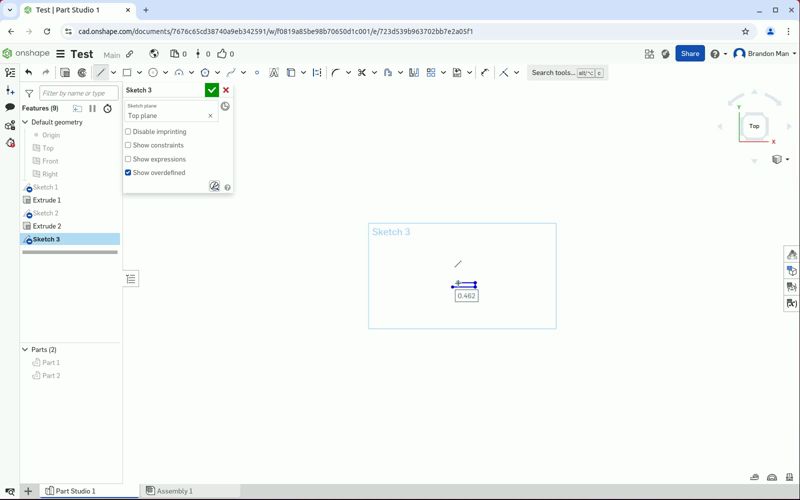
scroll(-6)
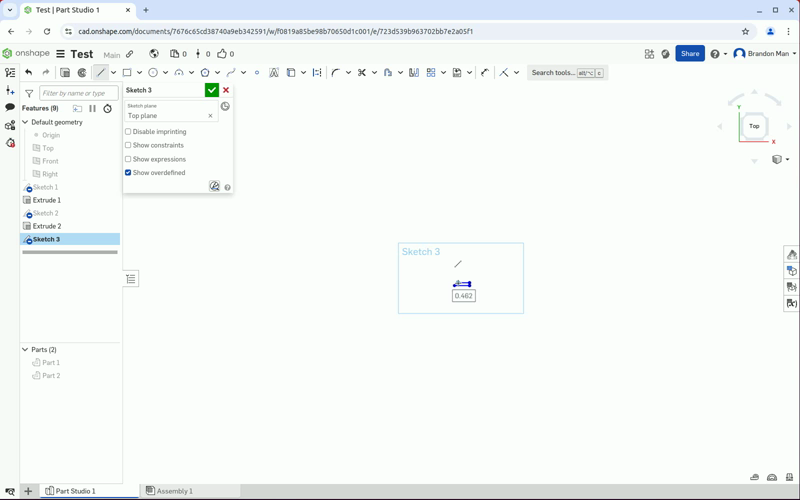
scroll(-6)
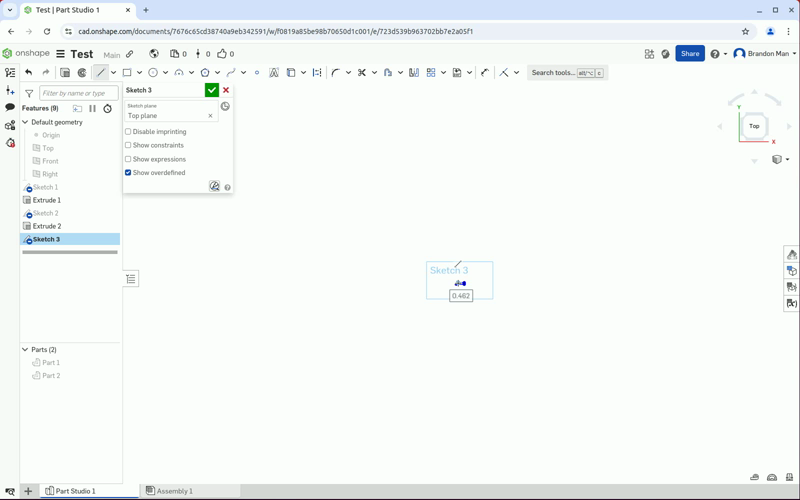
key_up(shift)
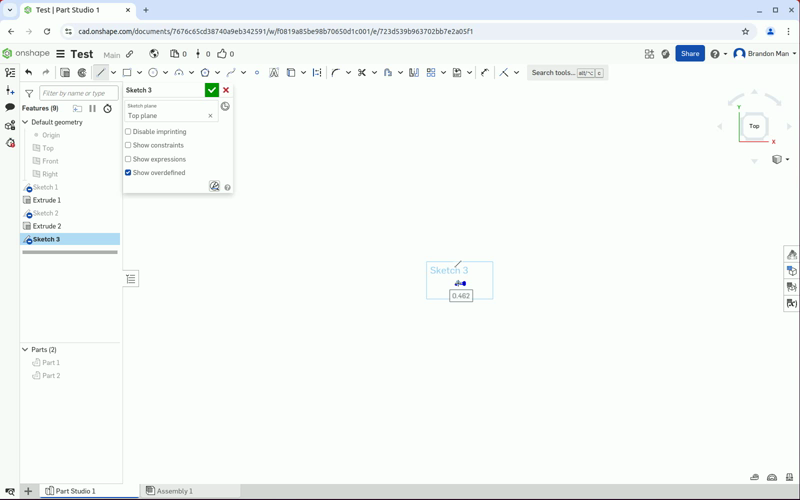
mouse_move(488, 282)
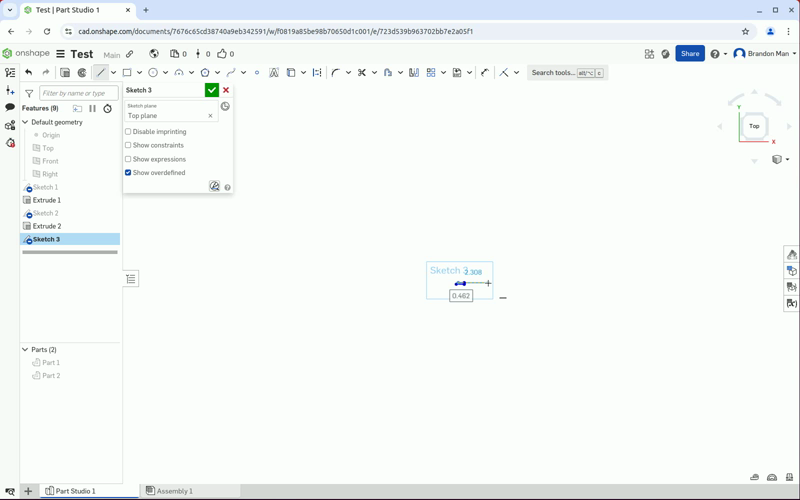
key_down(shift)
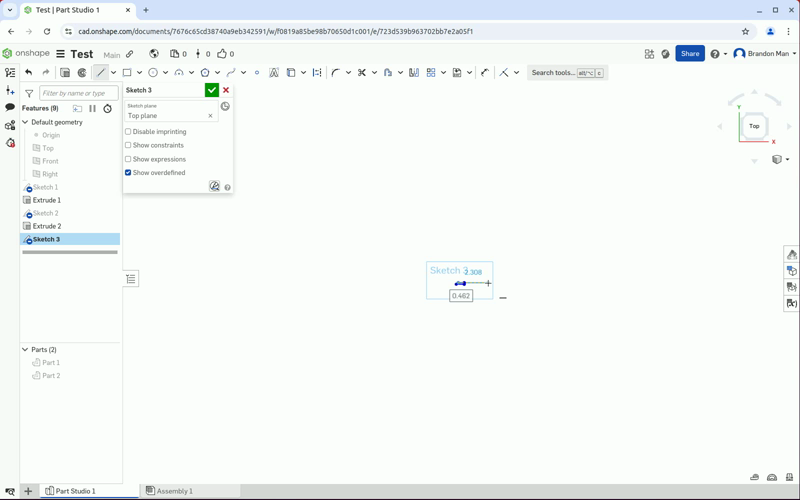
mouse_move(458, 284)
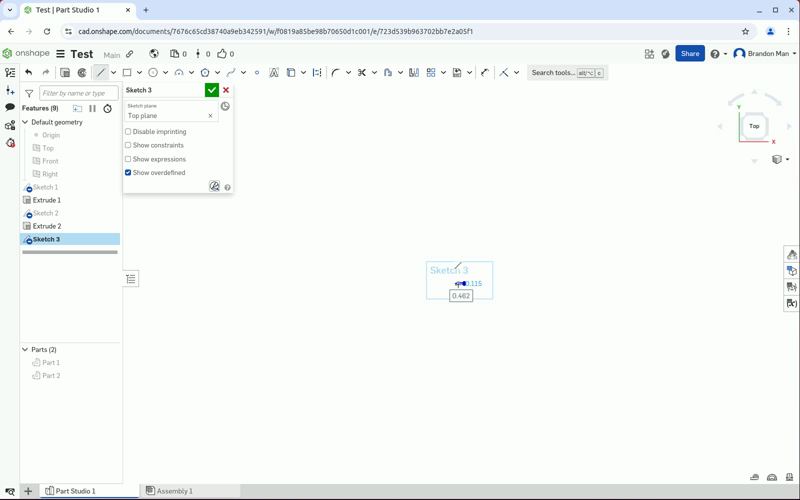
scroll(6)
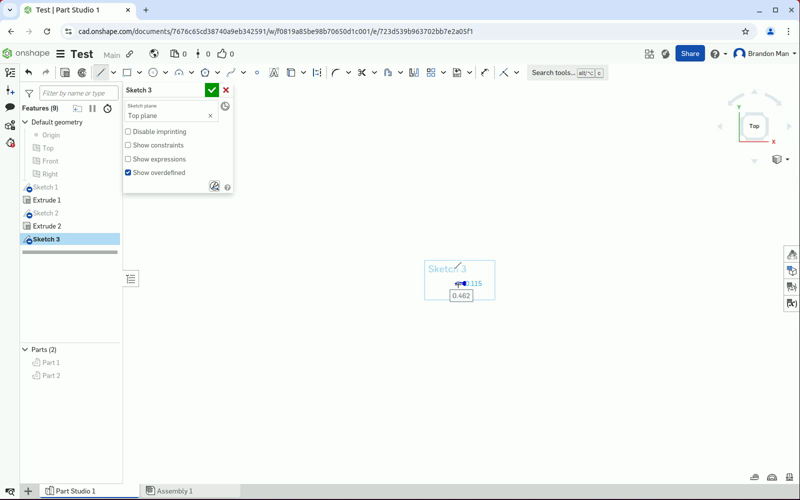
scroll(6)
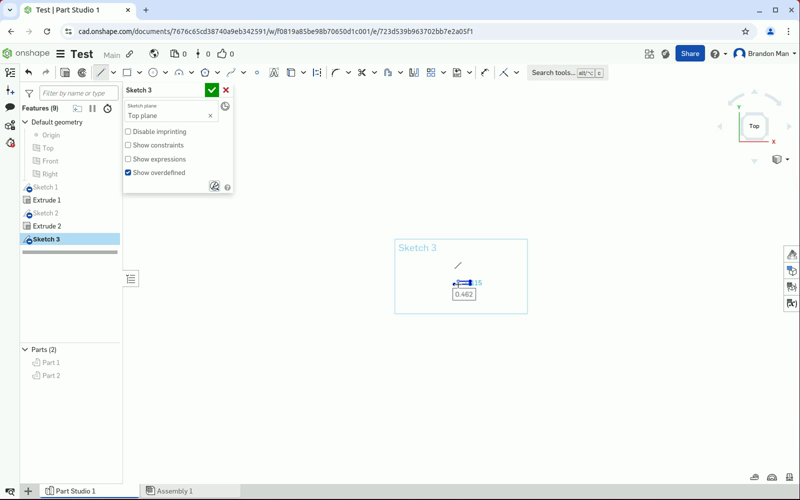
scroll(6)
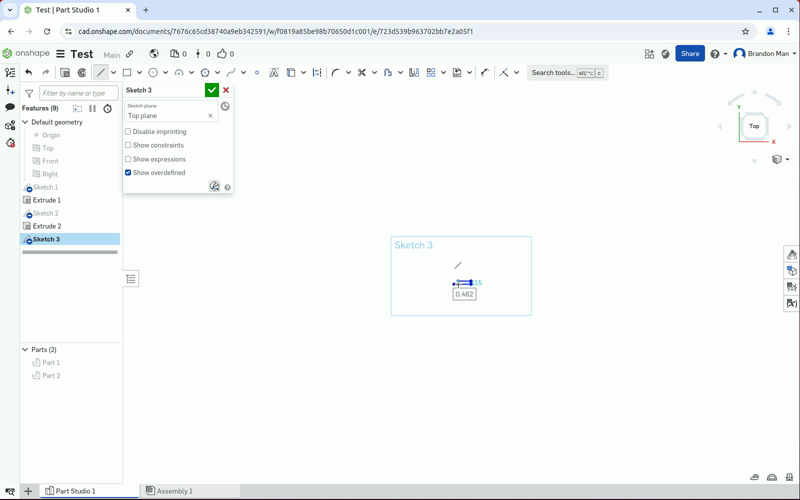
scroll(6)
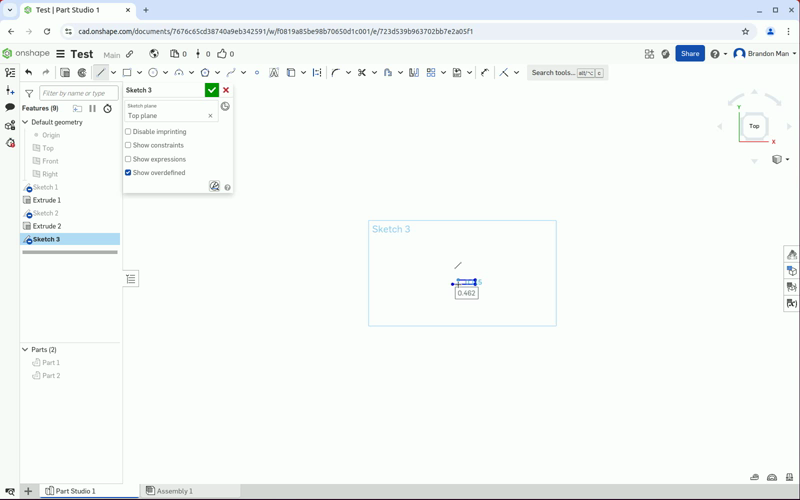
scroll(6)
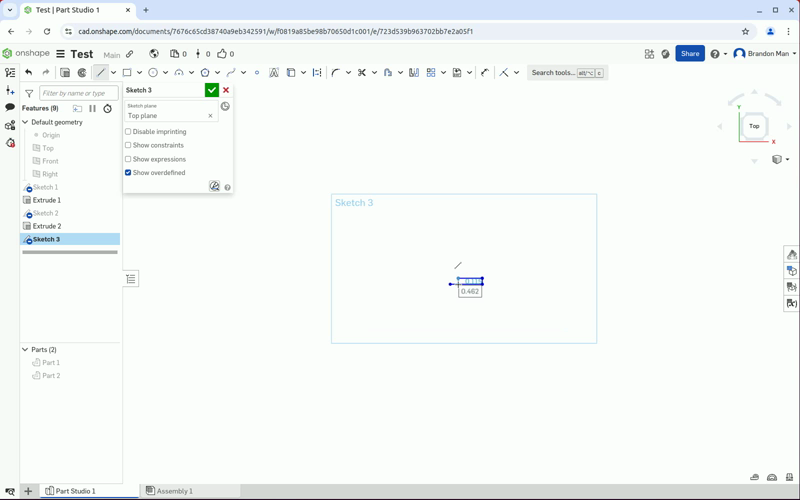
scroll(6)
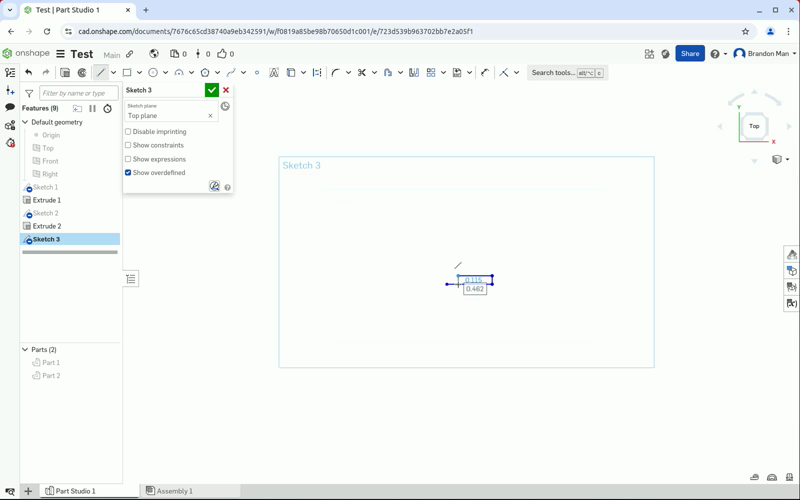
scroll(6)
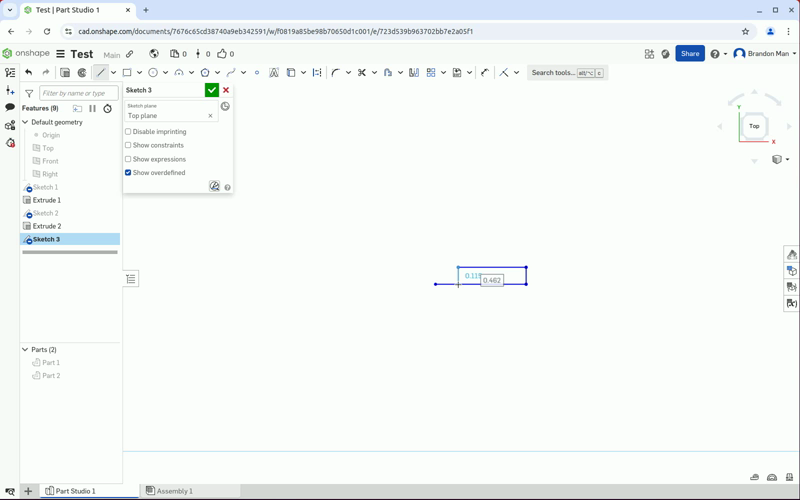
key_up(shift)
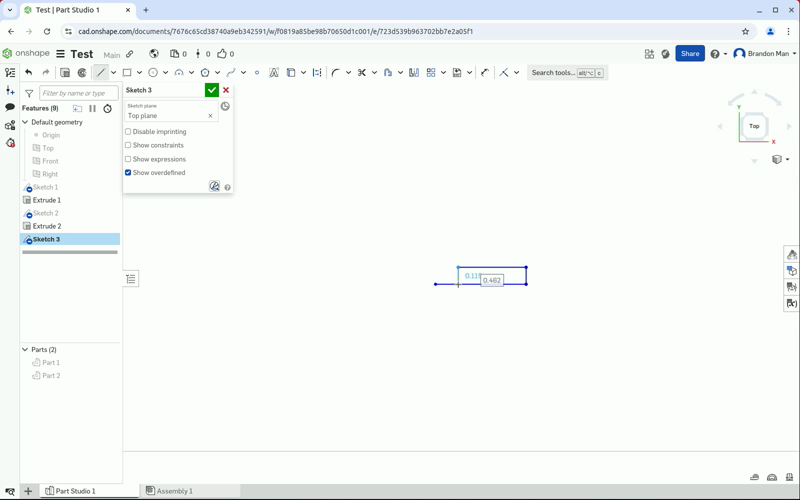
click(458, 284)
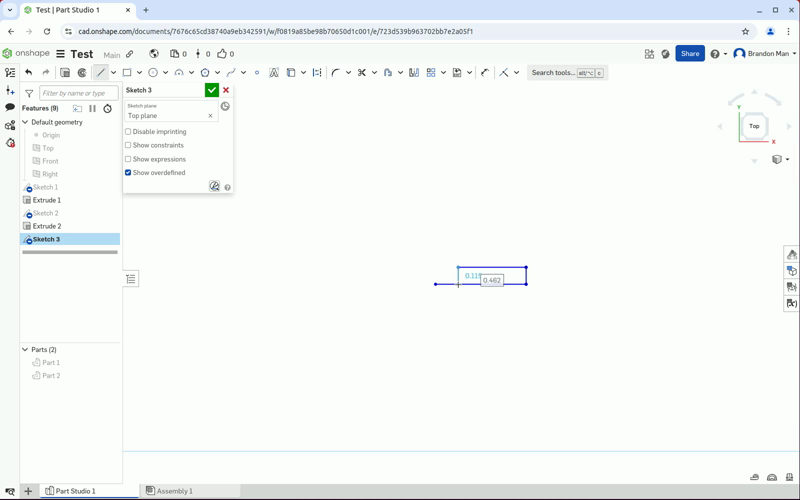
scroll(-6)
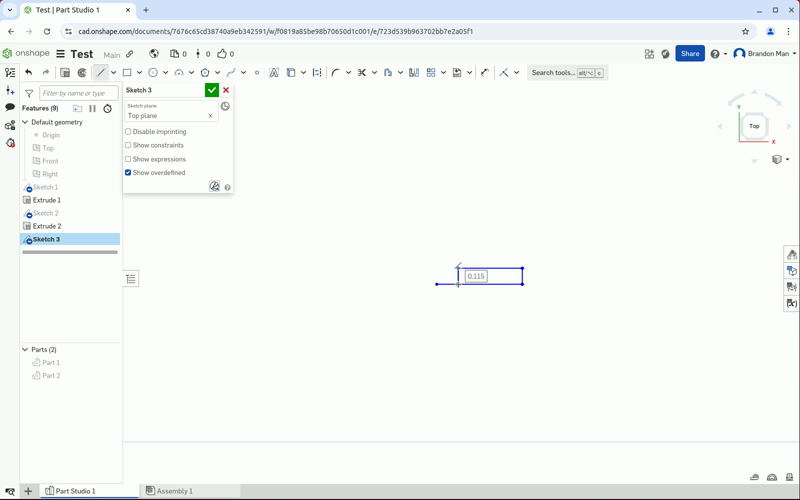
scroll(-6)
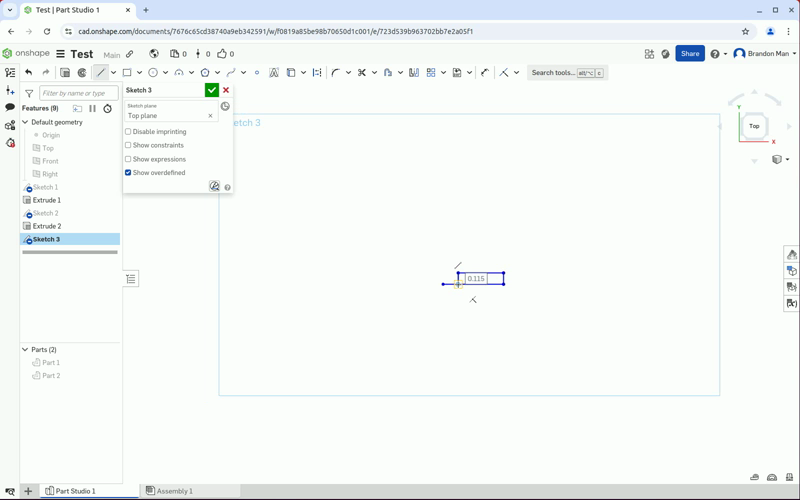
scroll(-6)
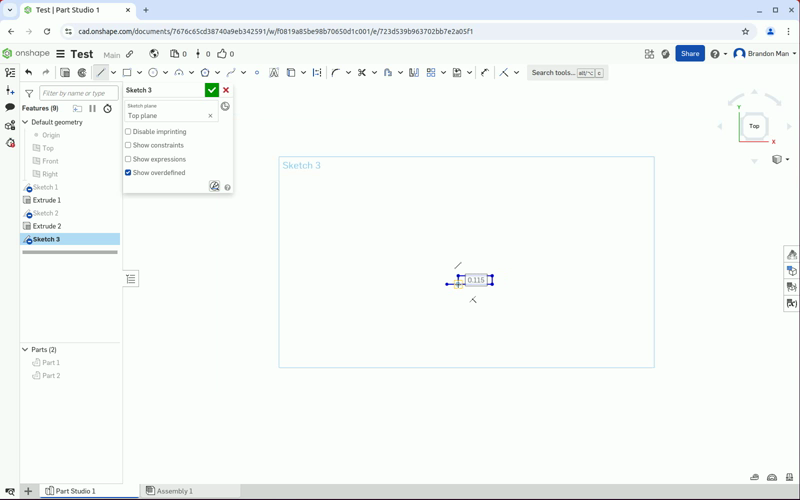
scroll(-6)
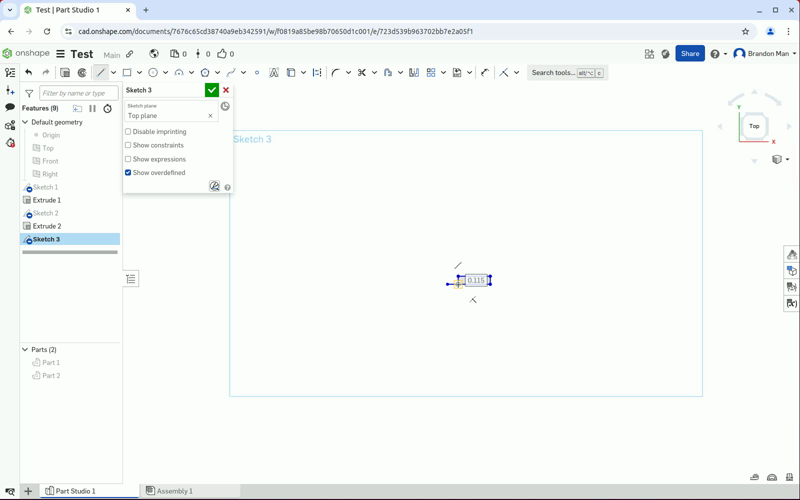
scroll(-6)
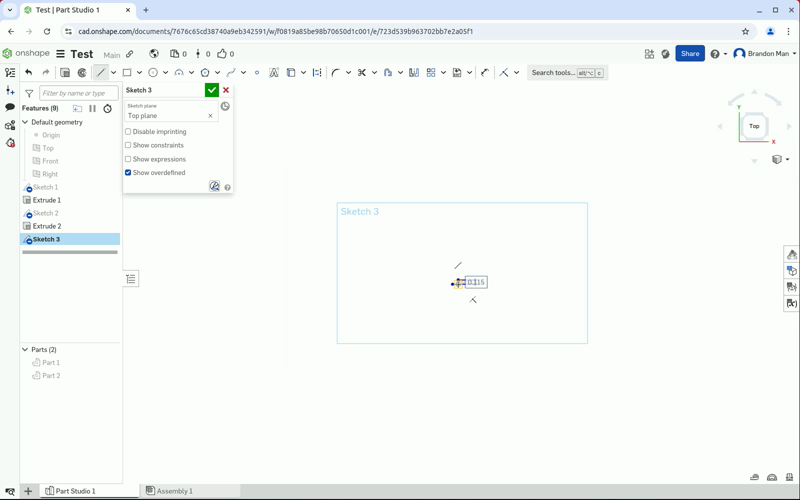
scroll(-6)
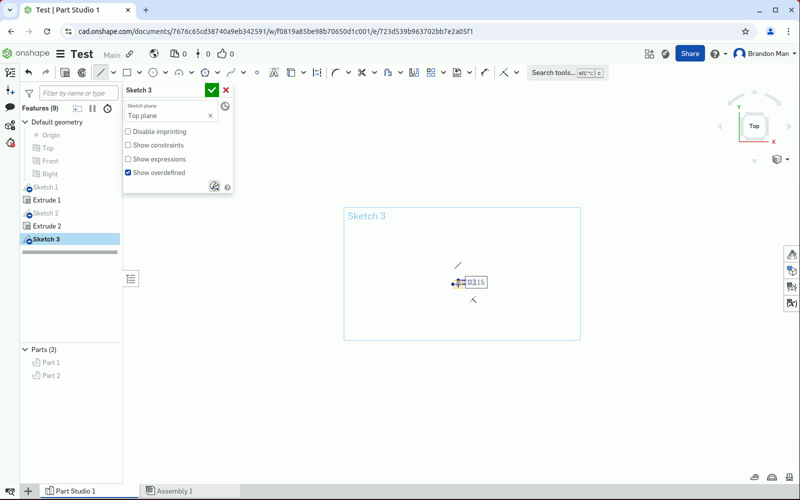
scroll(-6)
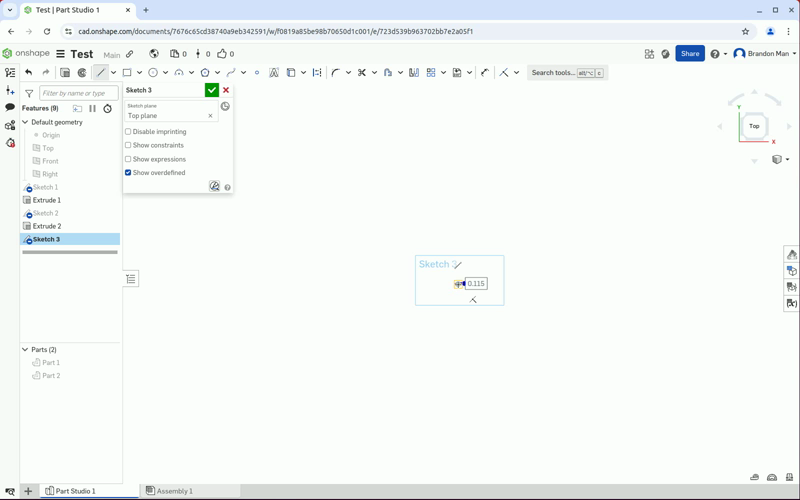
key(esc)
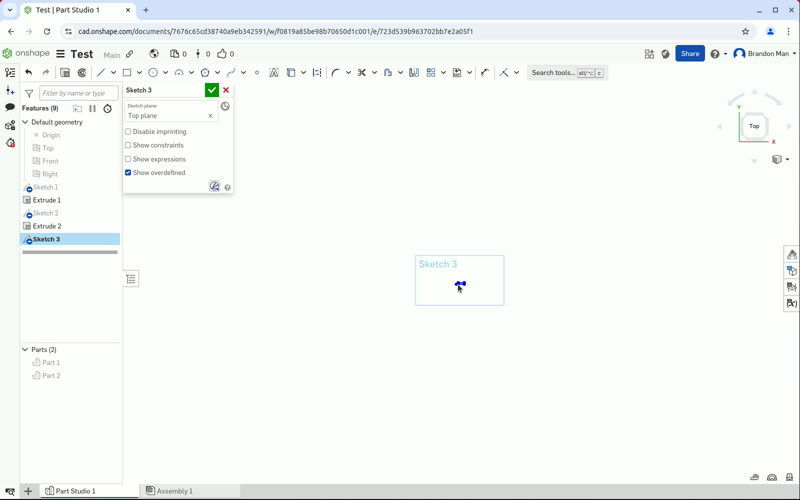
mouse_move(461, 283)
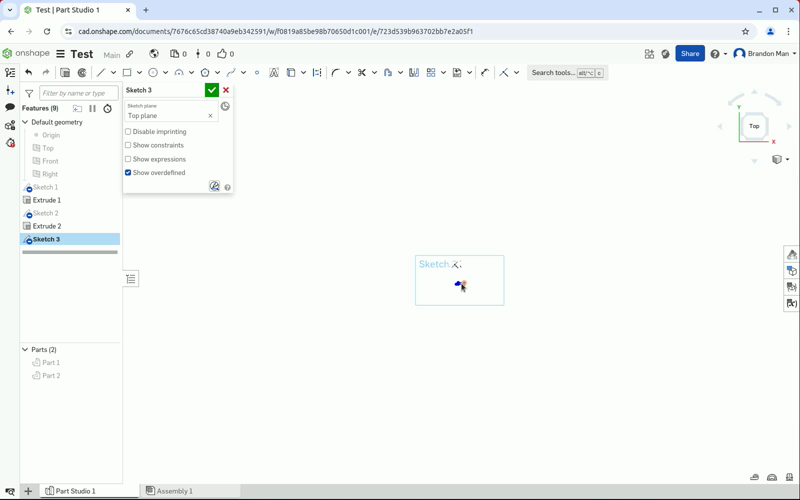
scroll(6)
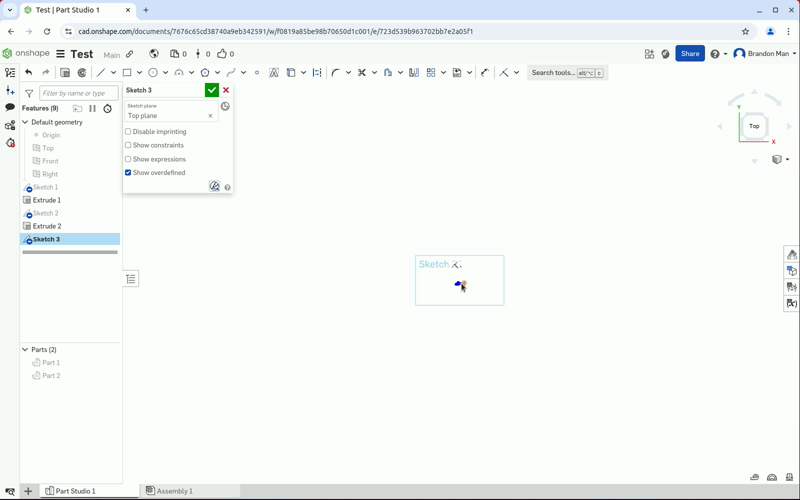
scroll(6)
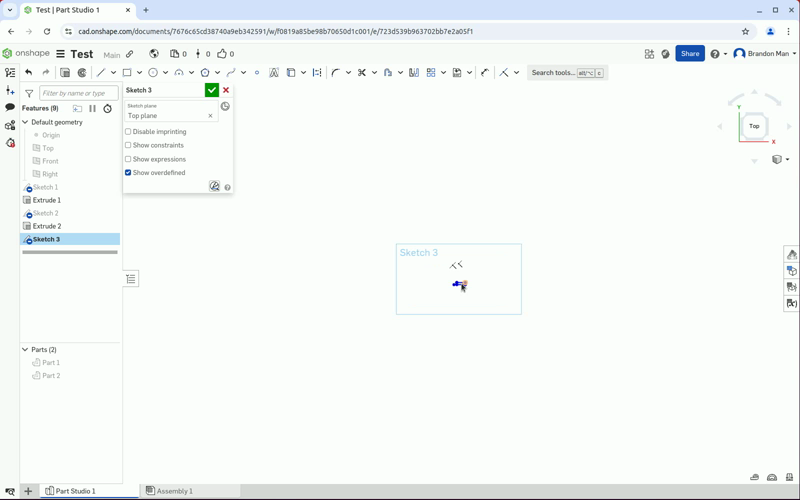
scroll(6)
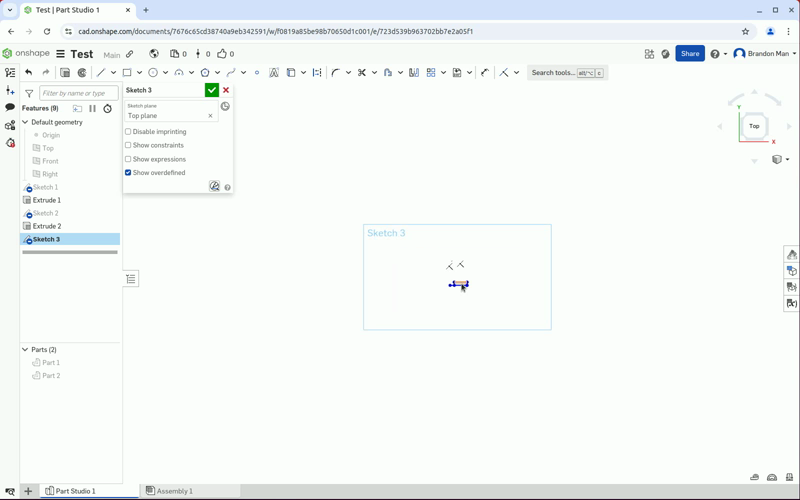
scroll(6)
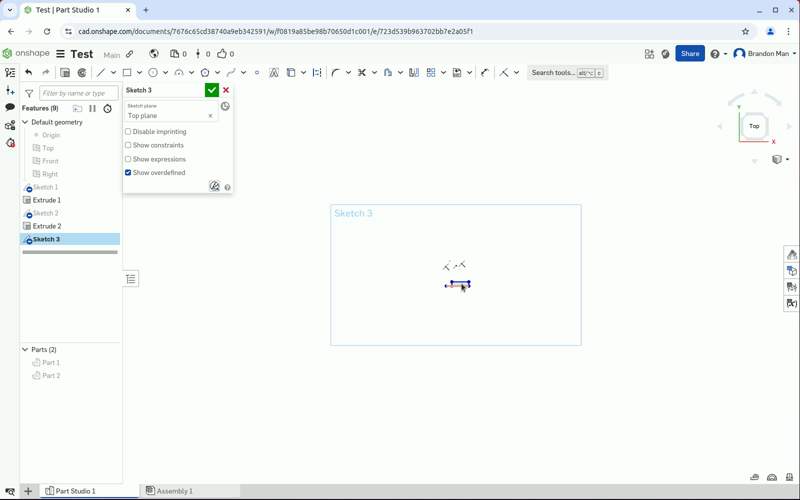
scroll(6)
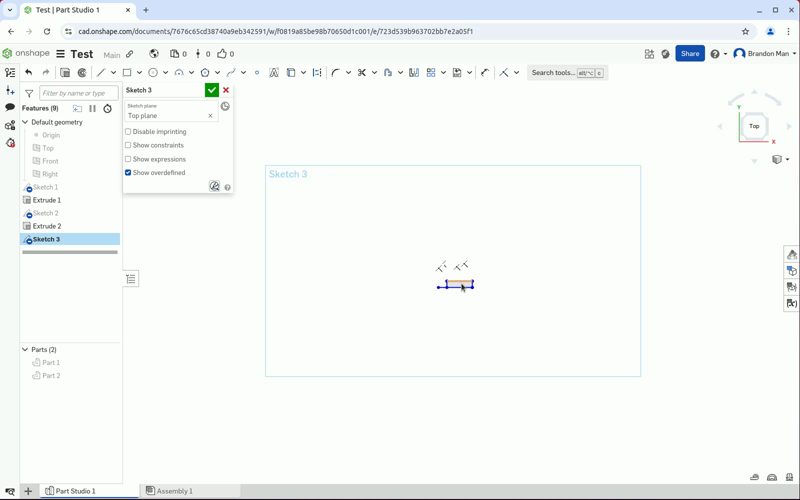
scroll(6)
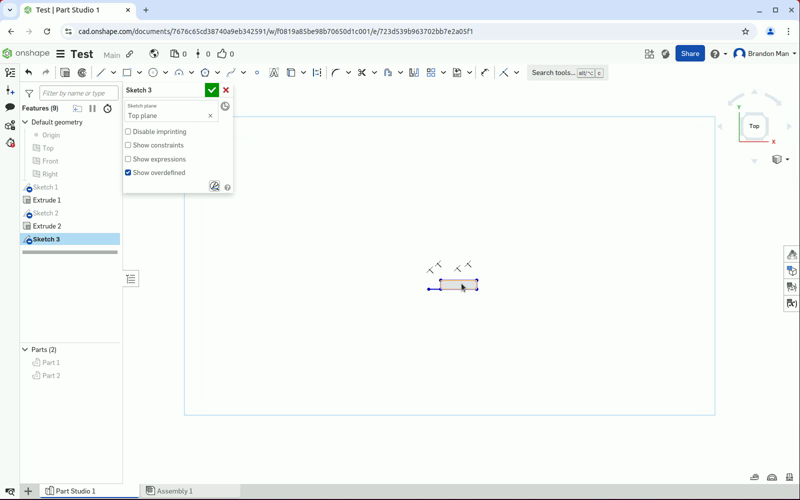
scroll(6)
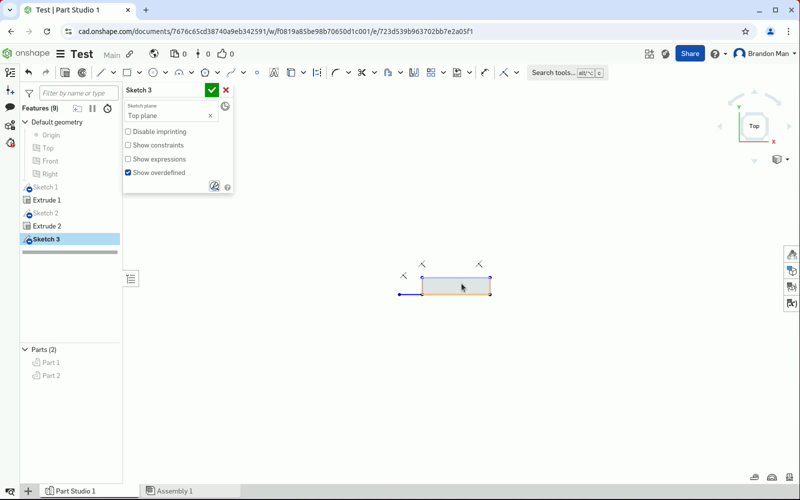
click(461, 283)
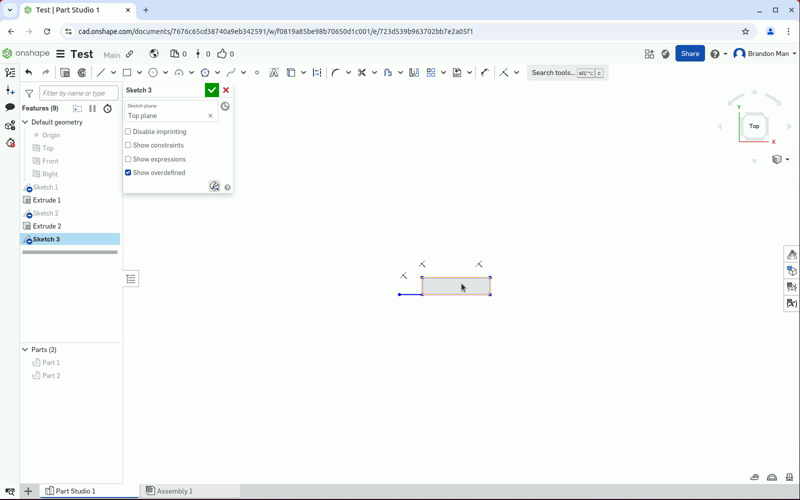
scroll(-6)
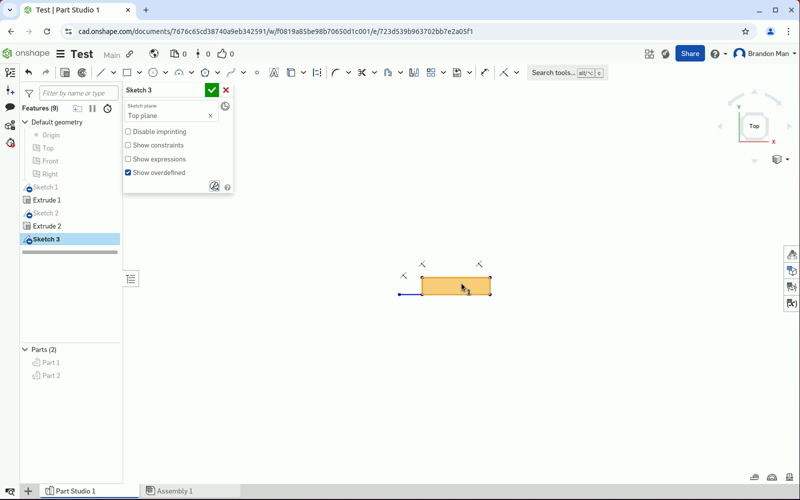
scroll(-6)
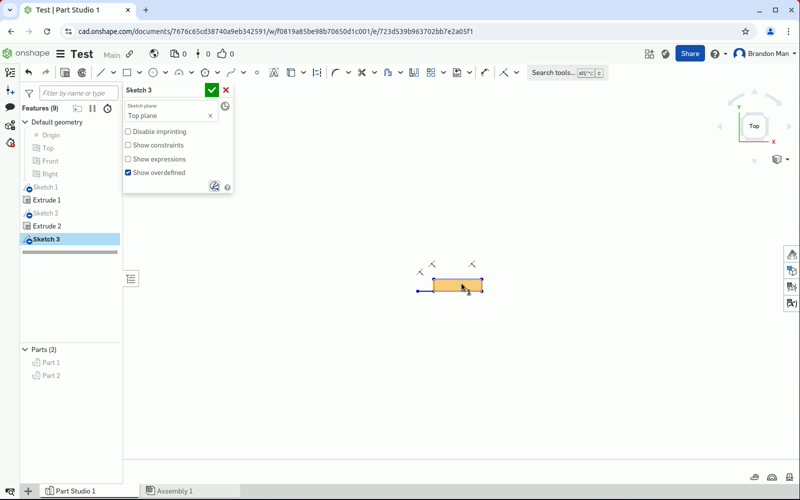
scroll(-6)
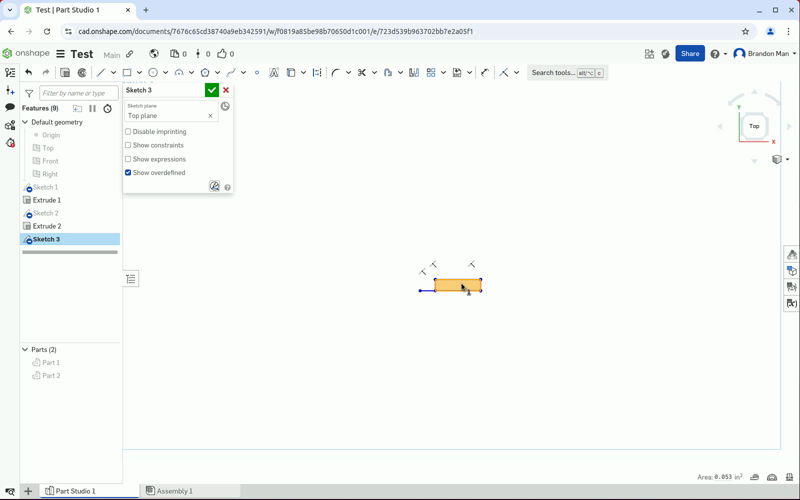
scroll(-6)
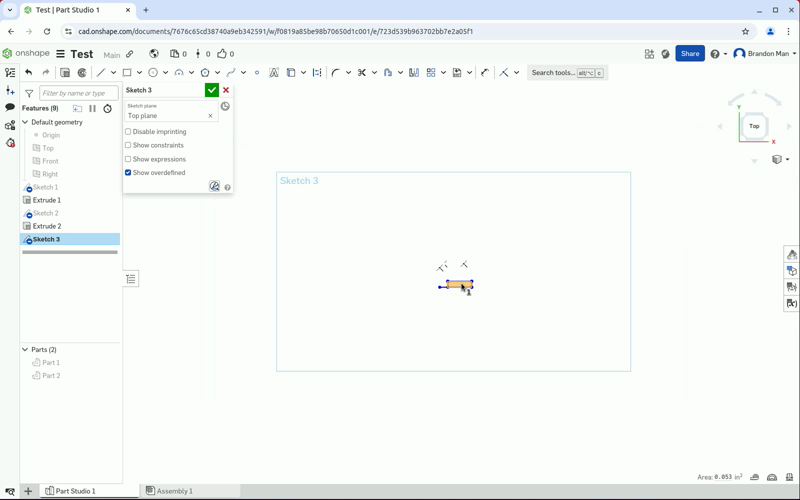
scroll(-6)
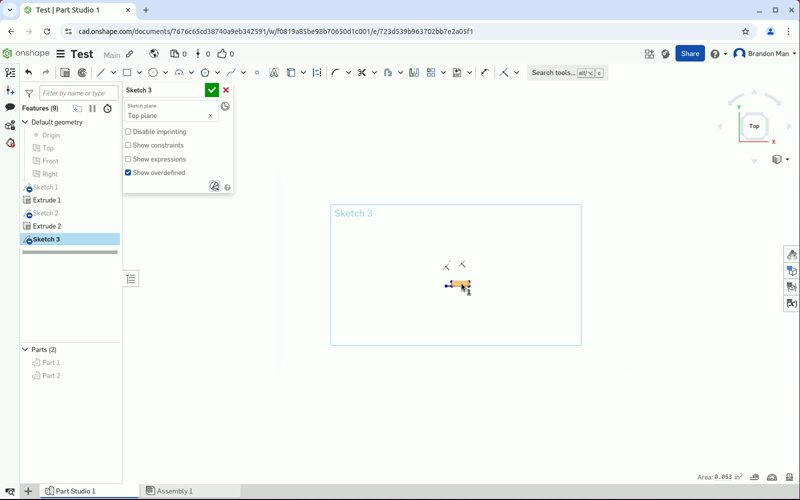
scroll(-6)
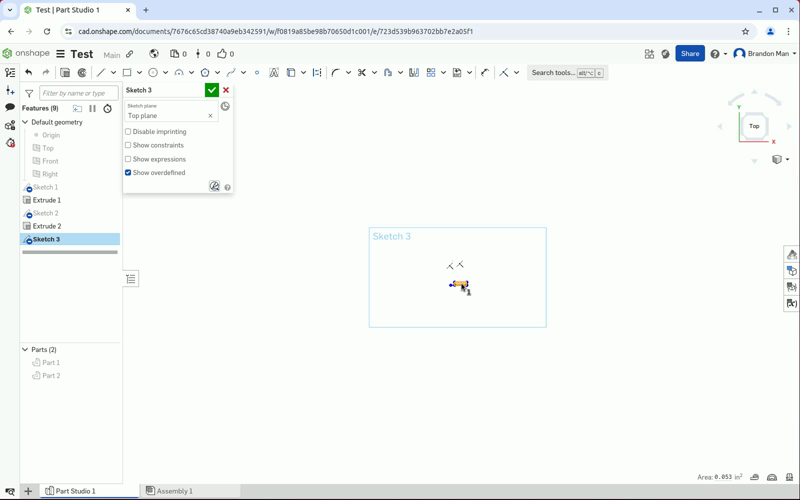
scroll(-6)
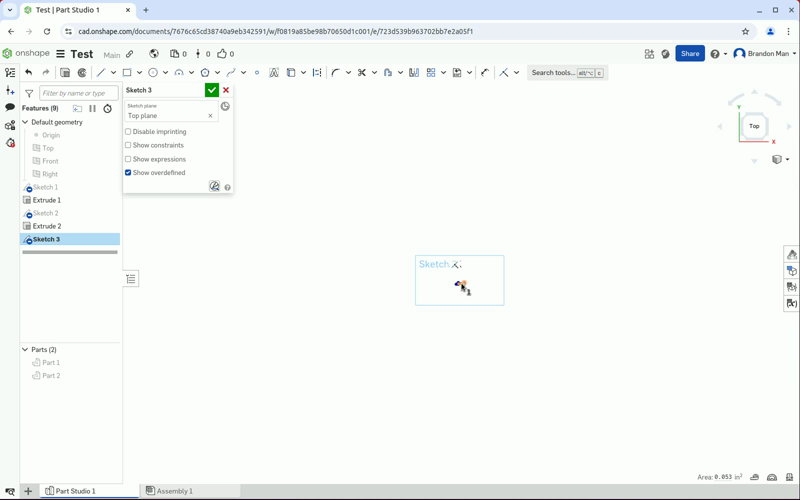
mouse_move(73, 352)
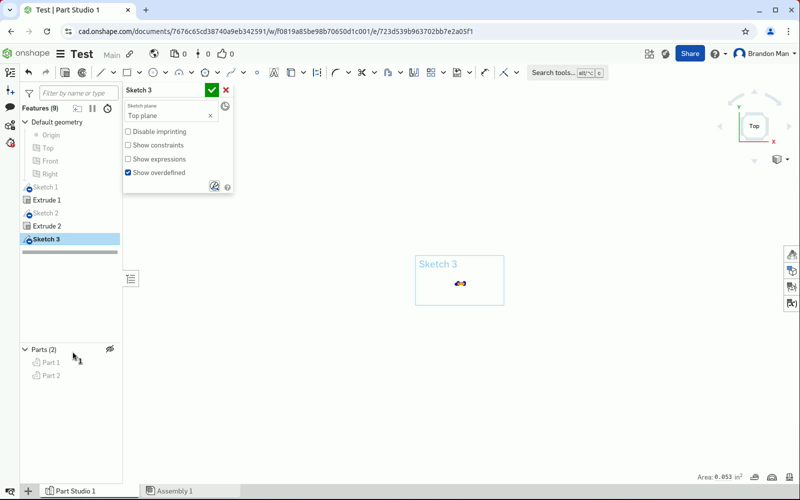
key(shift+y)
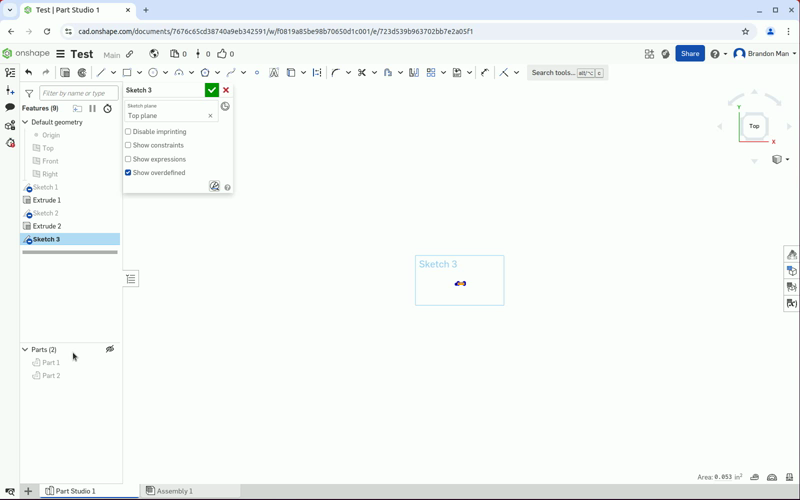
key(shift+e)
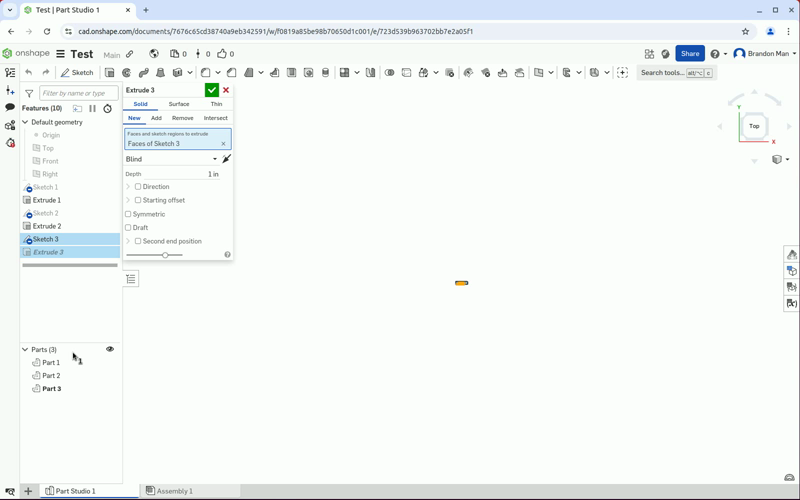
mouse_move(143, 106)
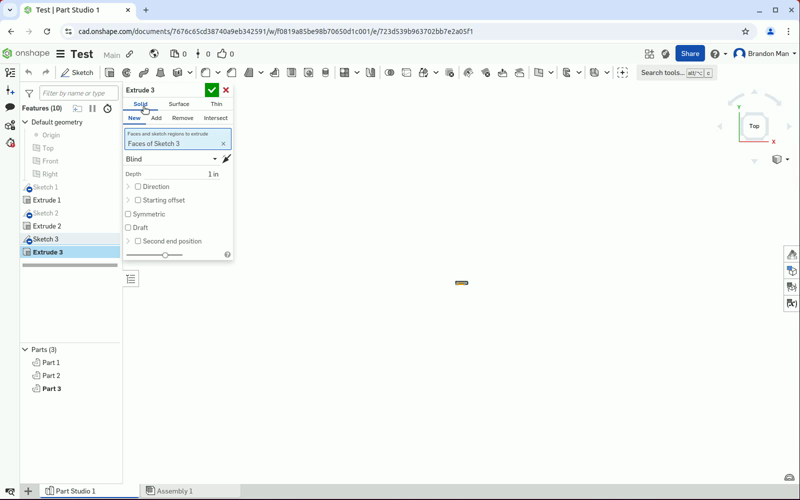
click(143, 106)
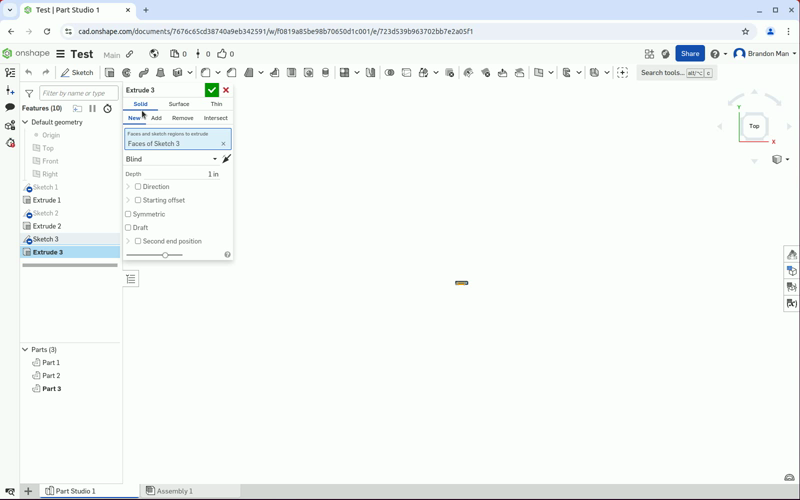
mouse_move(137, 120)
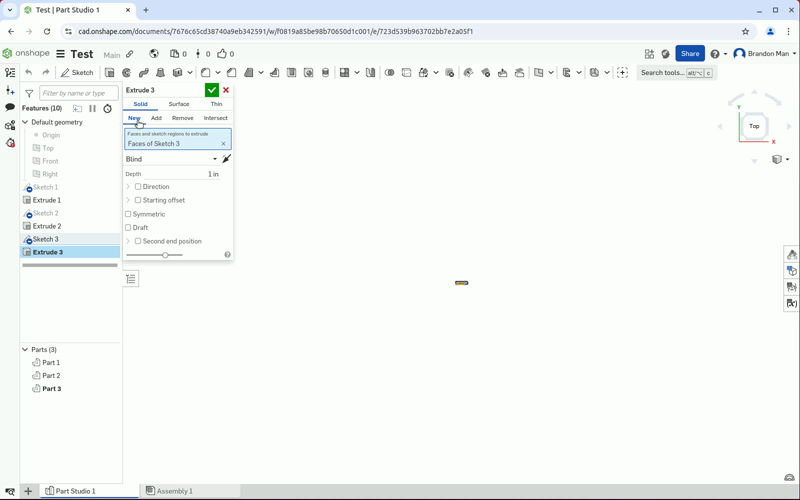
click(137, 120)
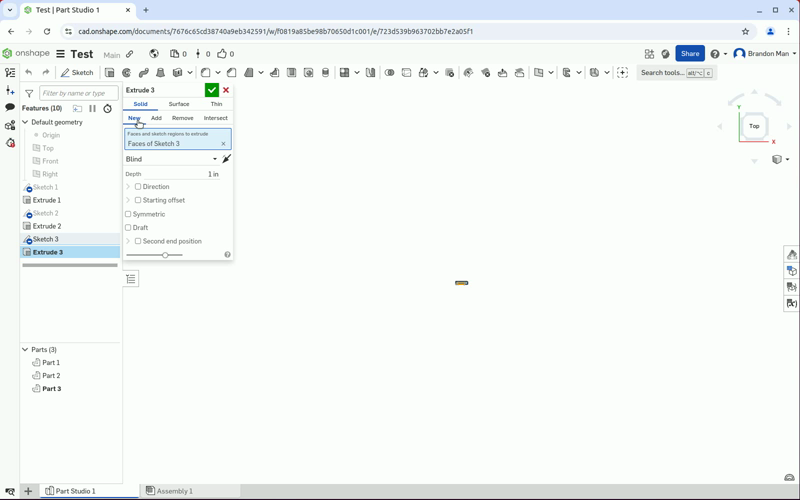
key(tab, 4)
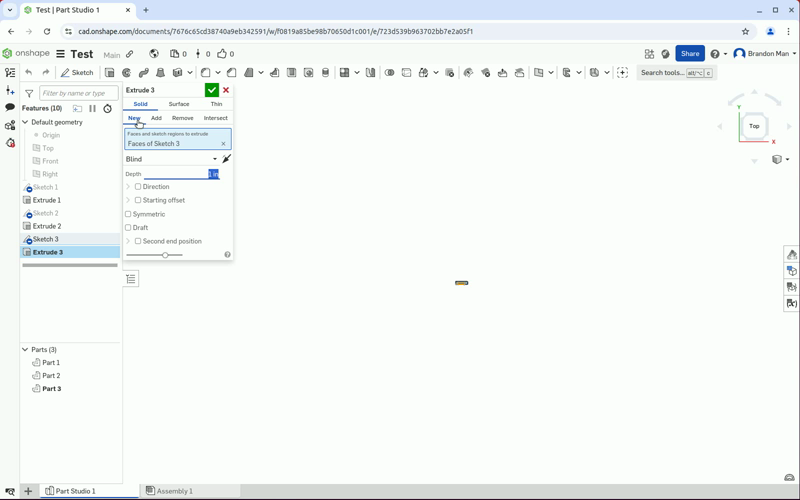
text(13.961)
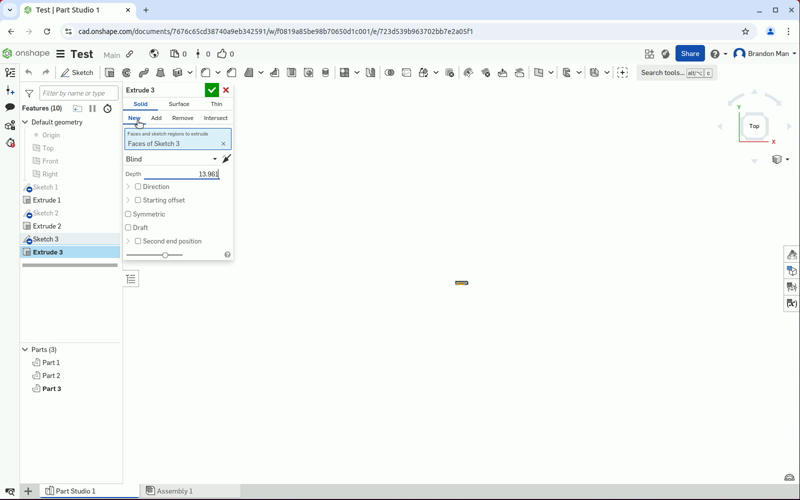
key(enter)
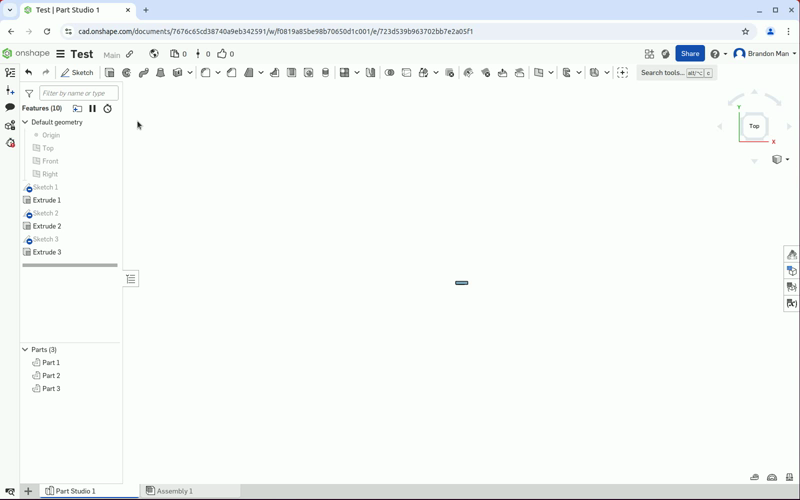
key(shift+h)
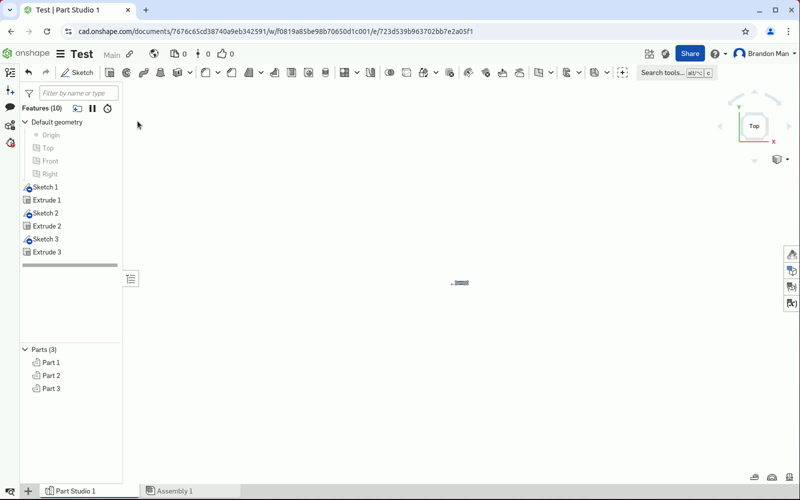
key(shift+h)
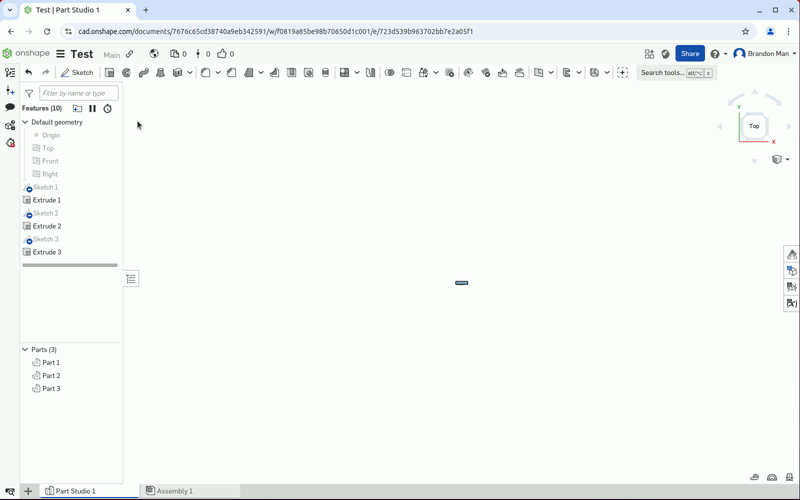
mouse_move(73, 189)
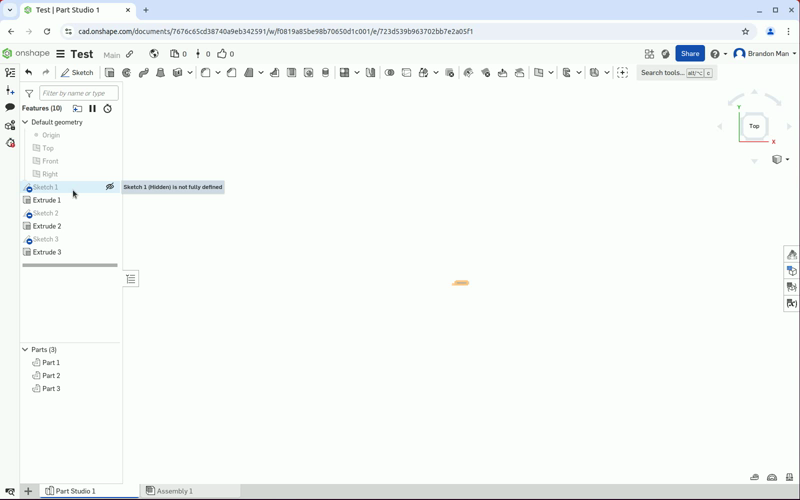
click(73, 189)
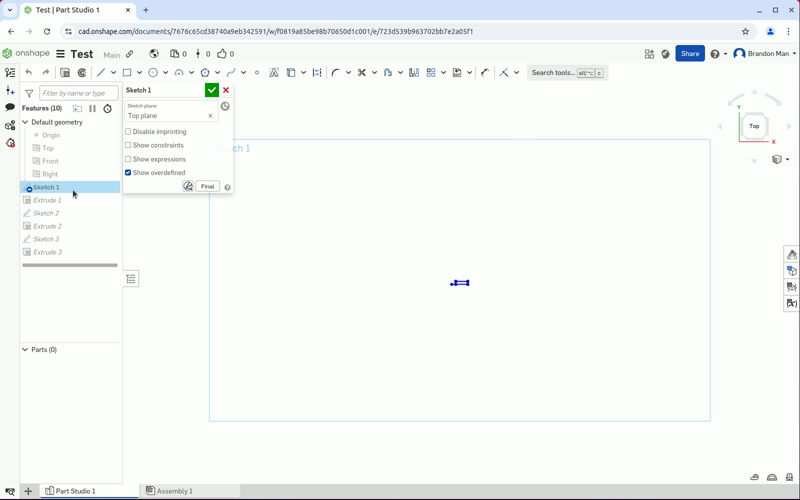
mouse_move(229, 92)
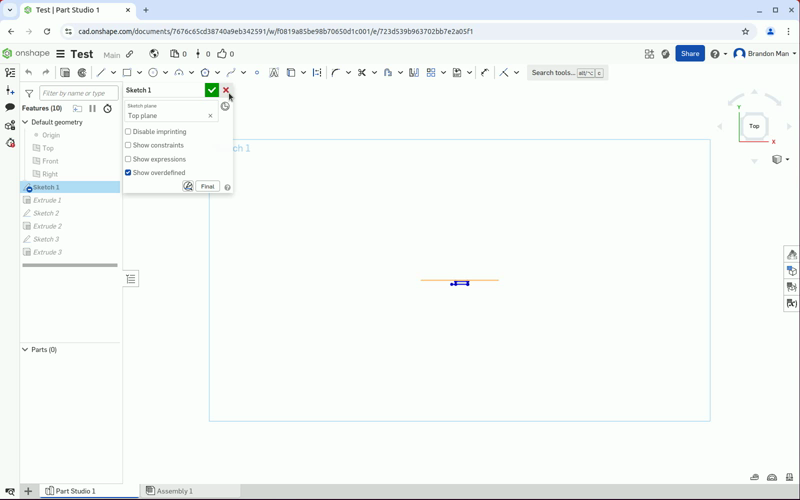
click(229, 92)
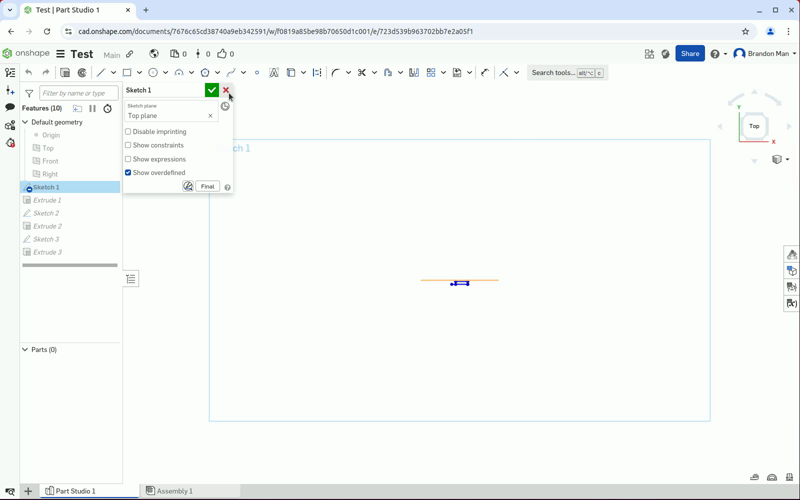
key(shift+s)
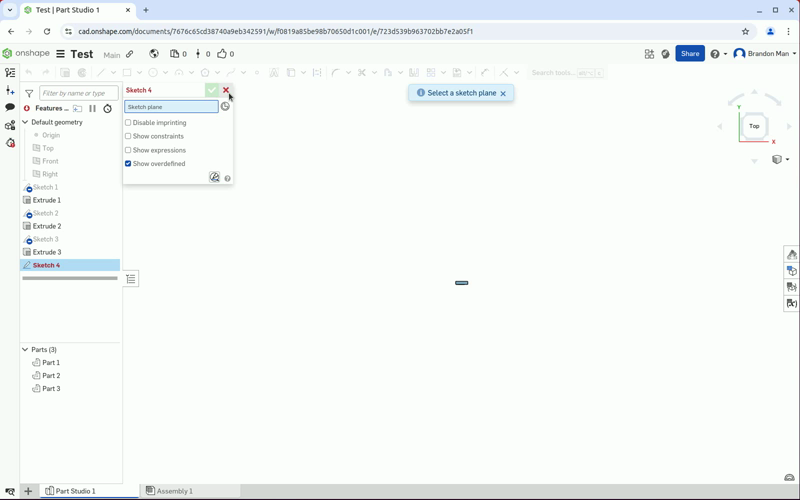
mouse_move(73, 150)
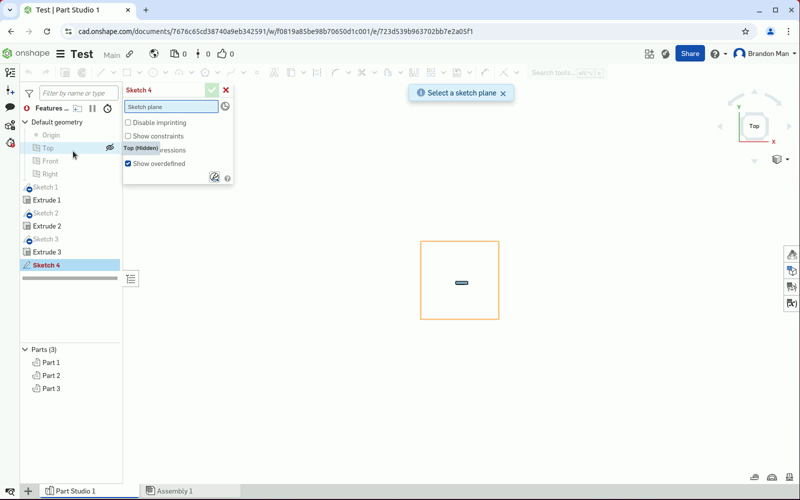
click(73, 150)
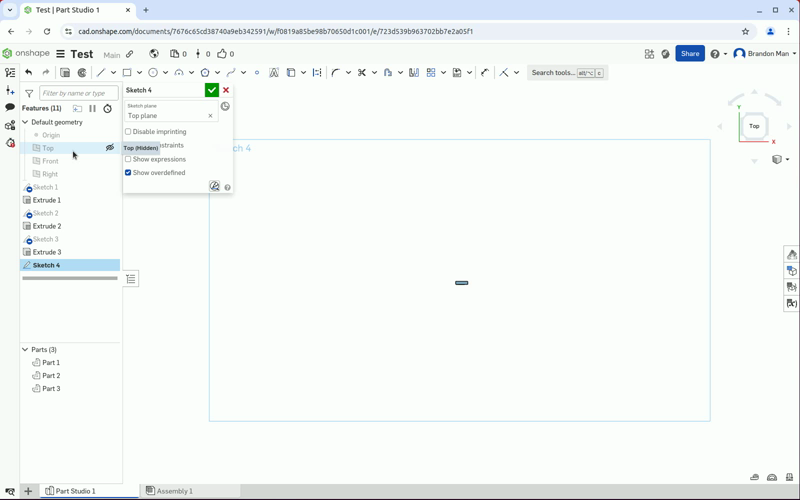
mouse_move(73, 352)
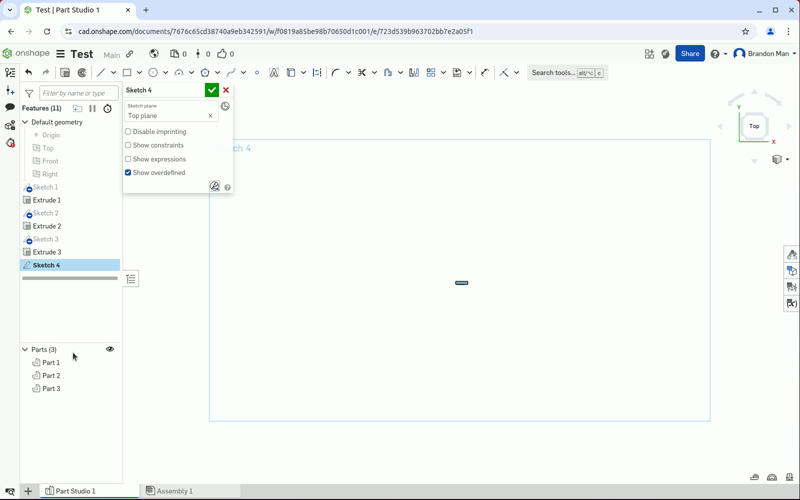
key(y)
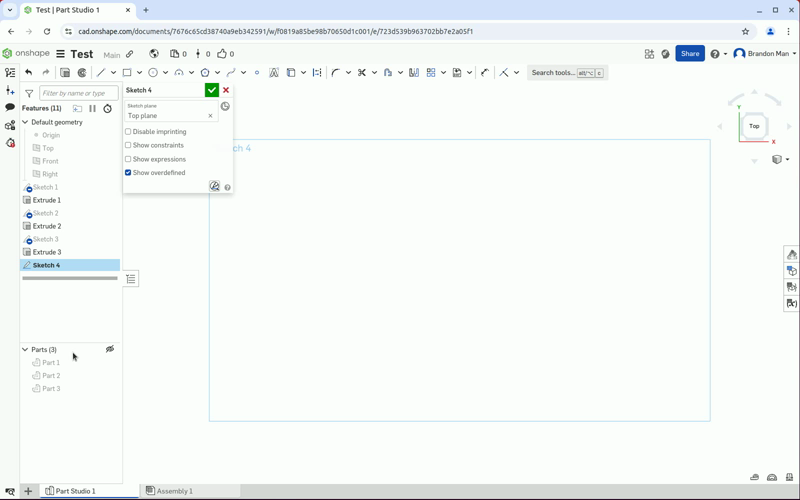
key(l)
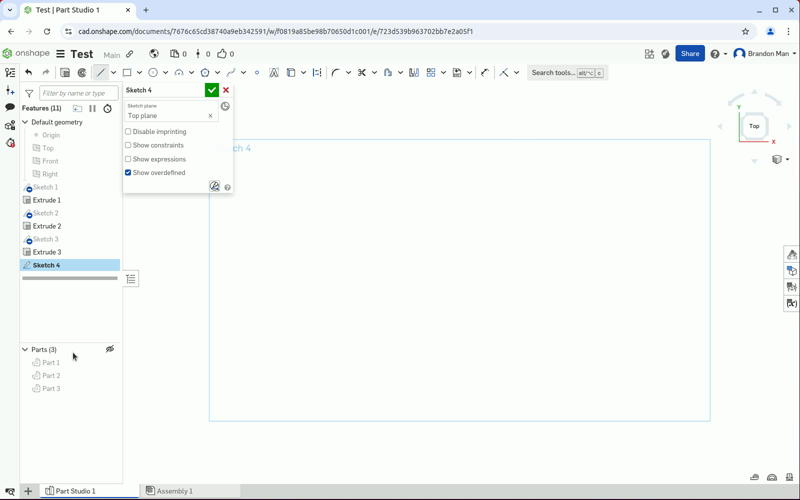
key_down(shift)
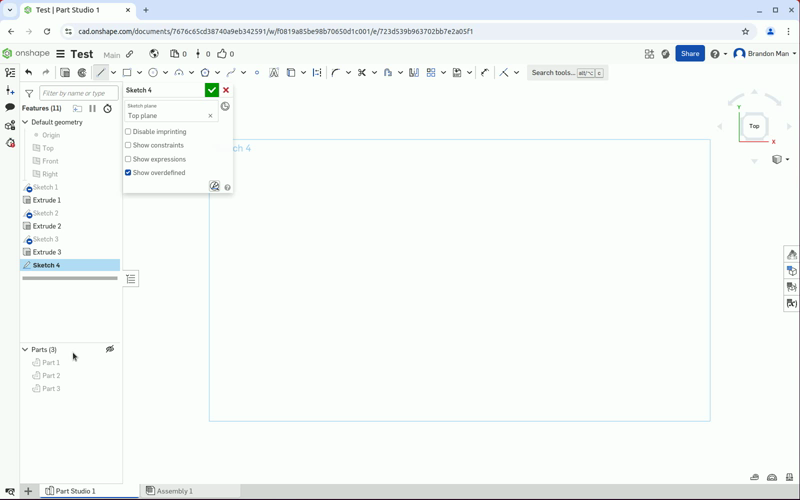
mouse_move(458, 284)
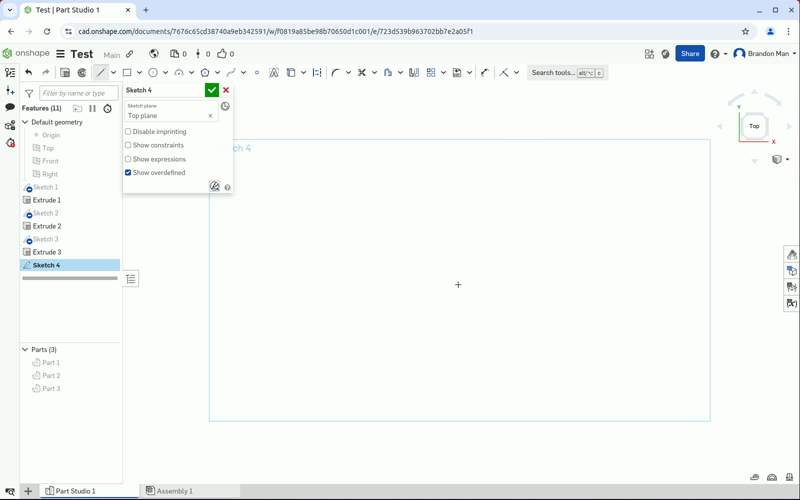
click(458, 284)
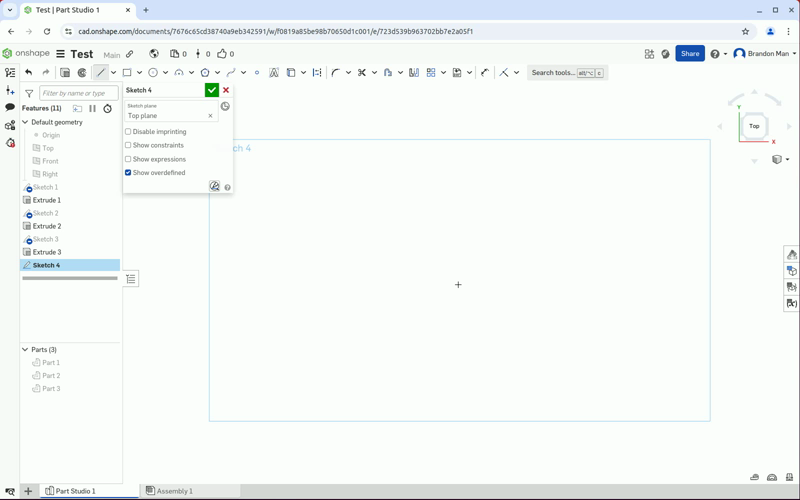
key_up(shift)
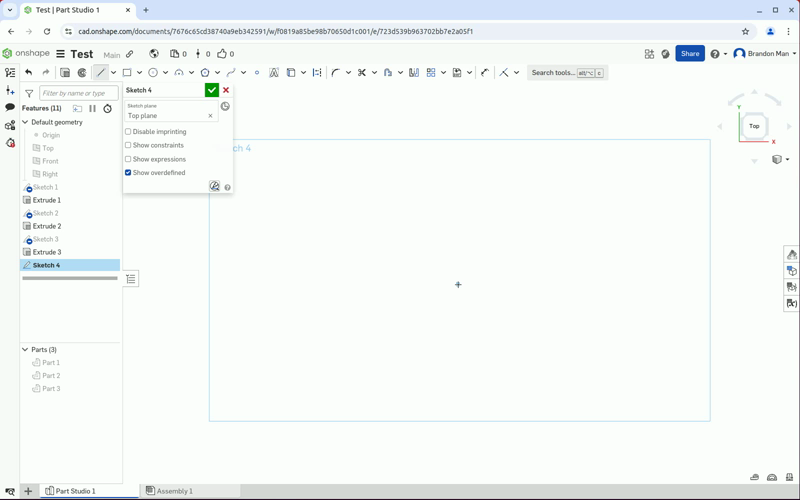
key_down(shift)
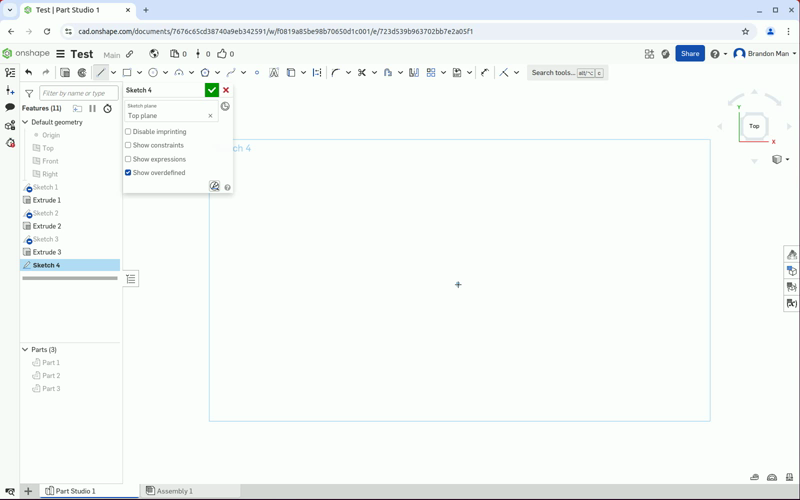
mouse_move(488, 284)
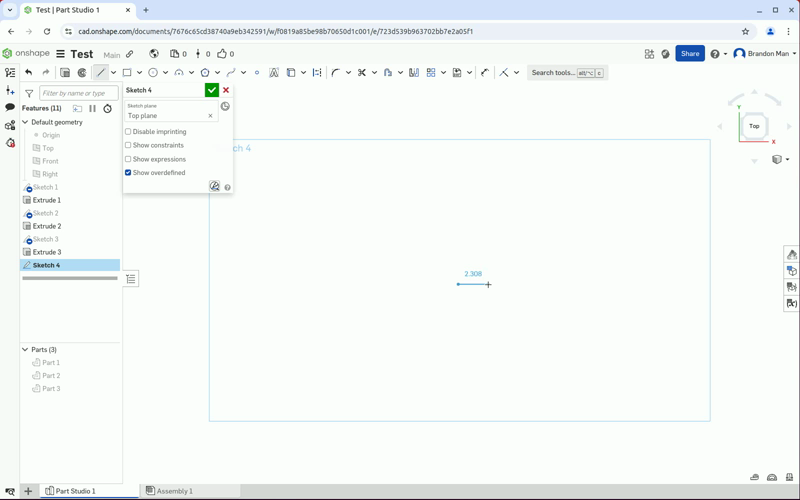
mouse_move(464, 284)
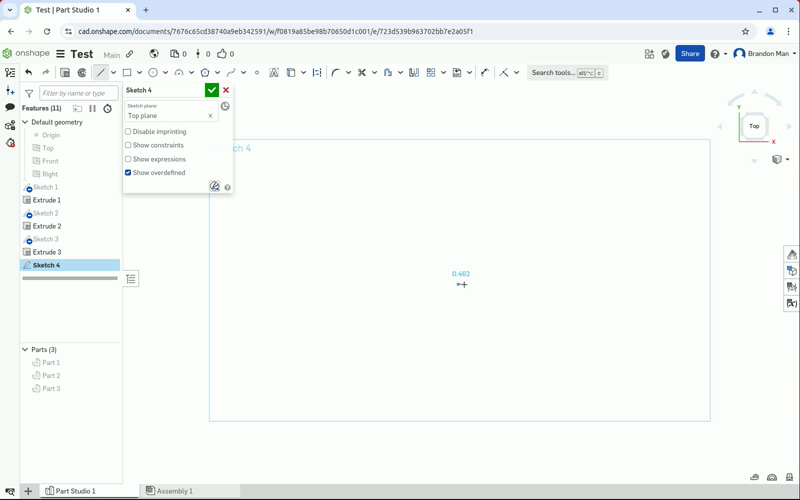
scroll(6)
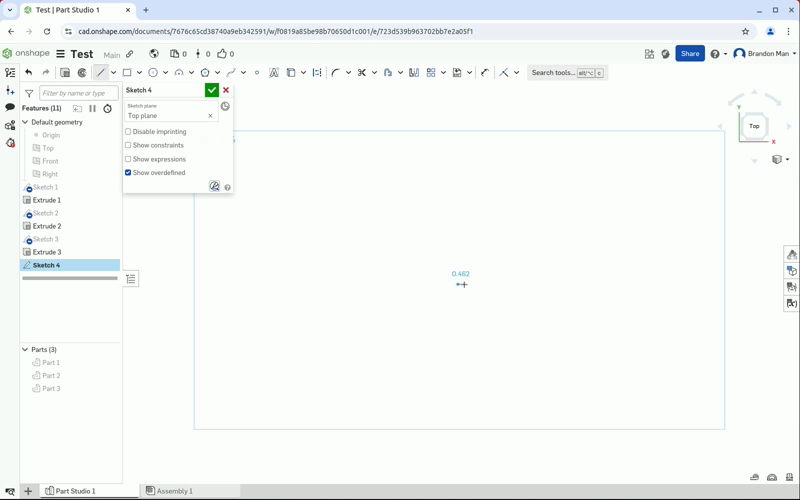
scroll(6)
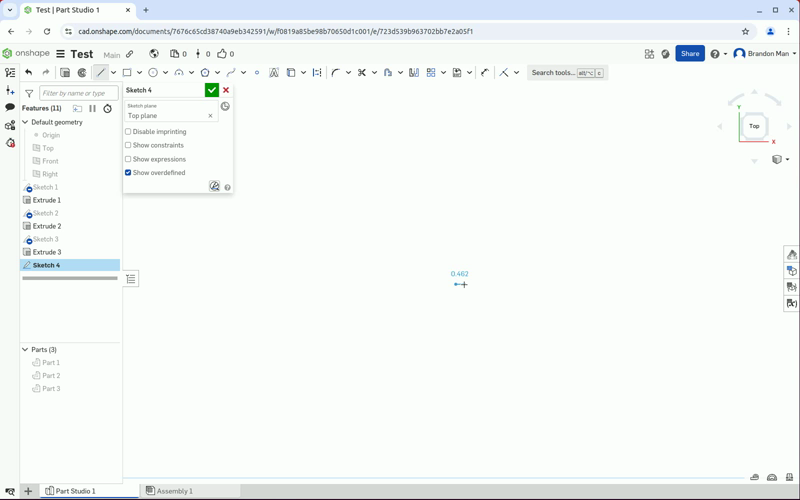
scroll(6)
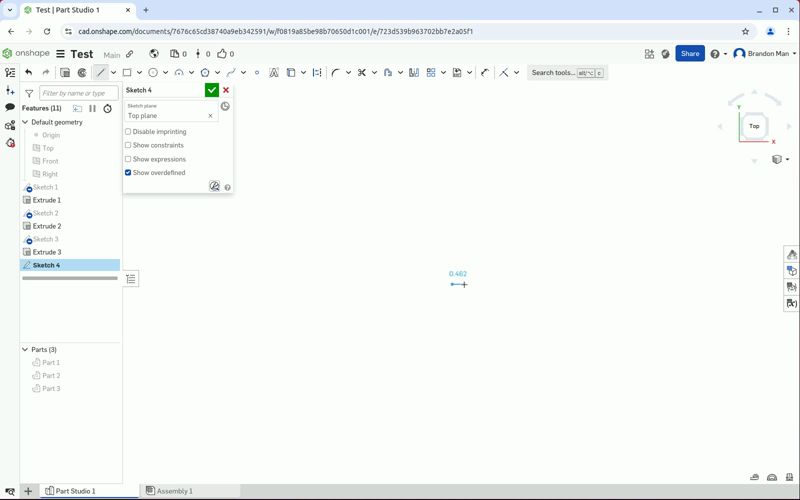
scroll(6)
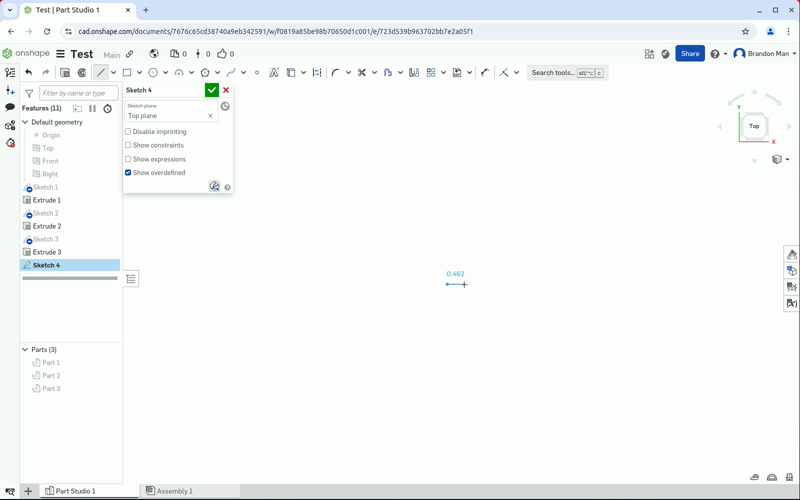
scroll(6)
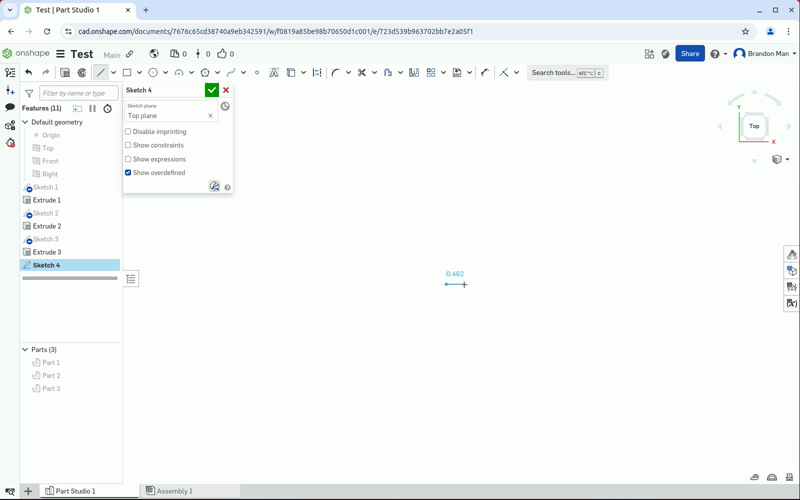
scroll(6)
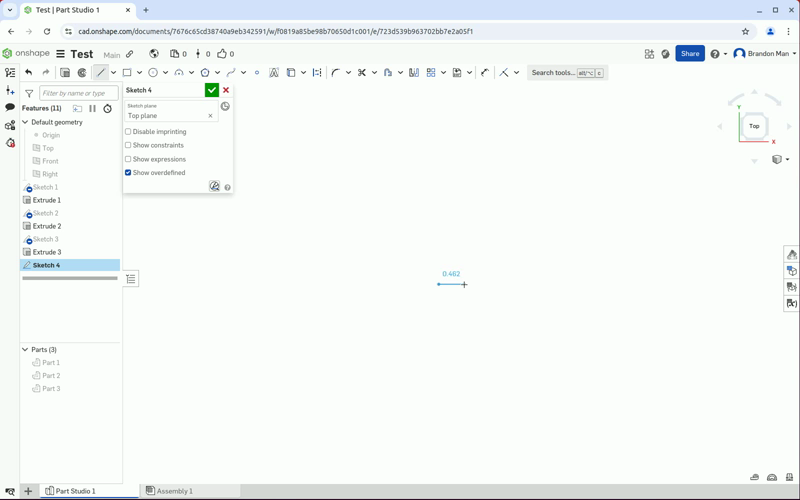
scroll(6)
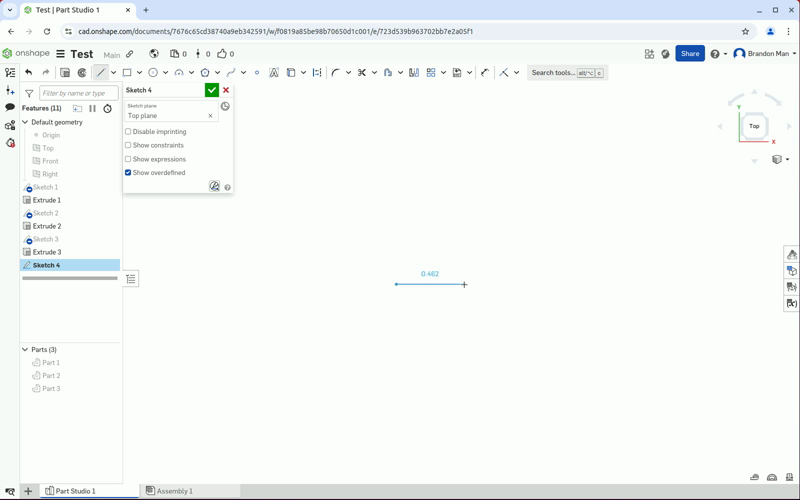
click(464, 284)
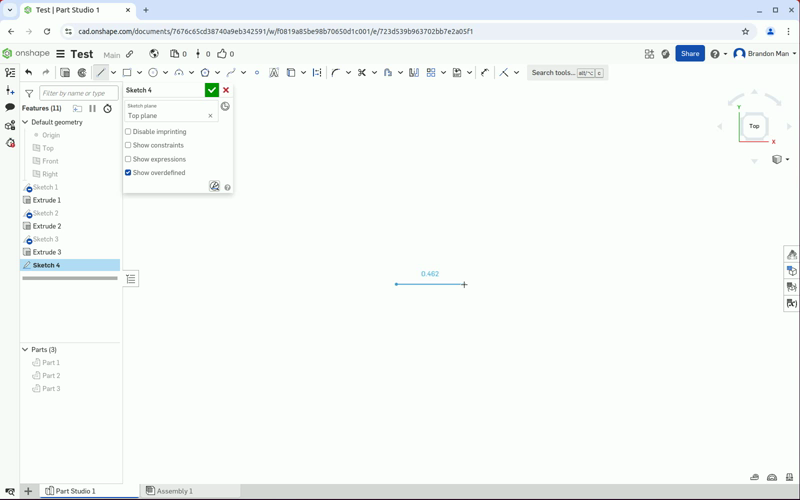
scroll(-6)
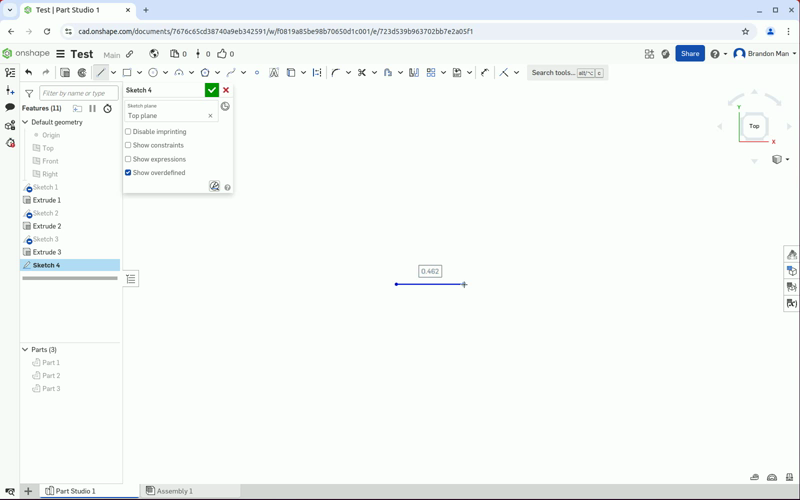
scroll(-6)
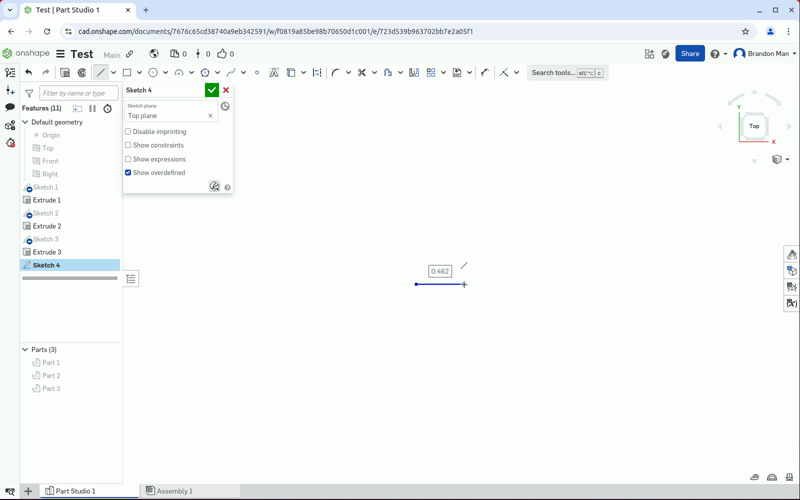
scroll(-6)
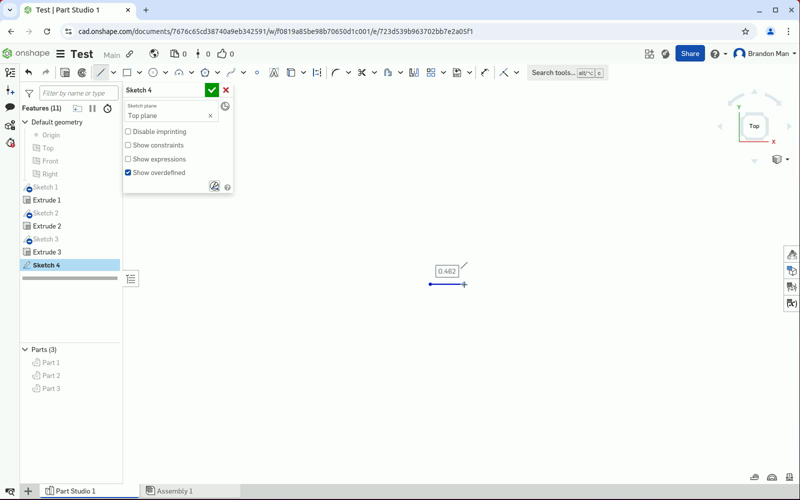
scroll(-6)
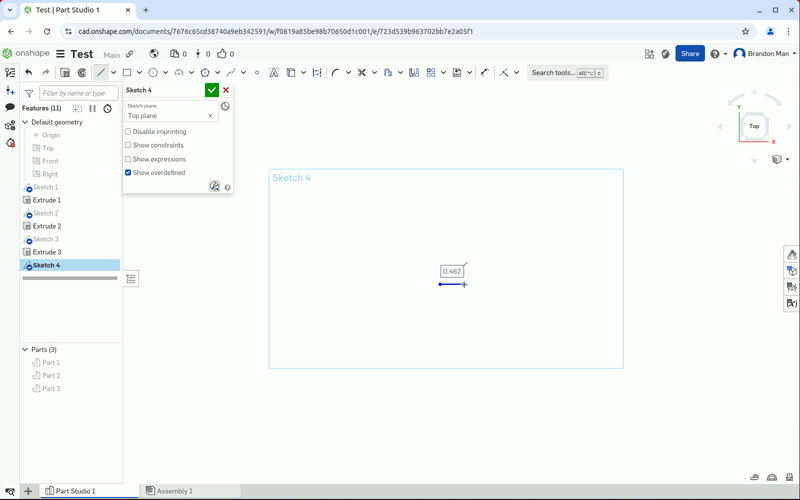
scroll(-6)
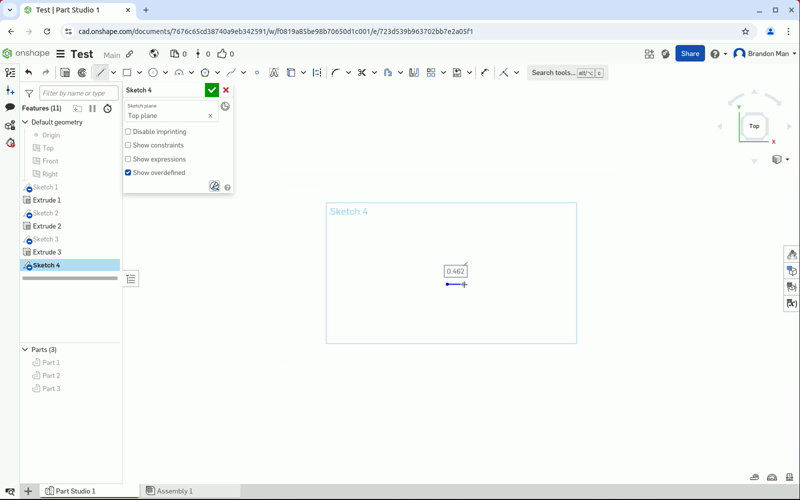
scroll(-6)
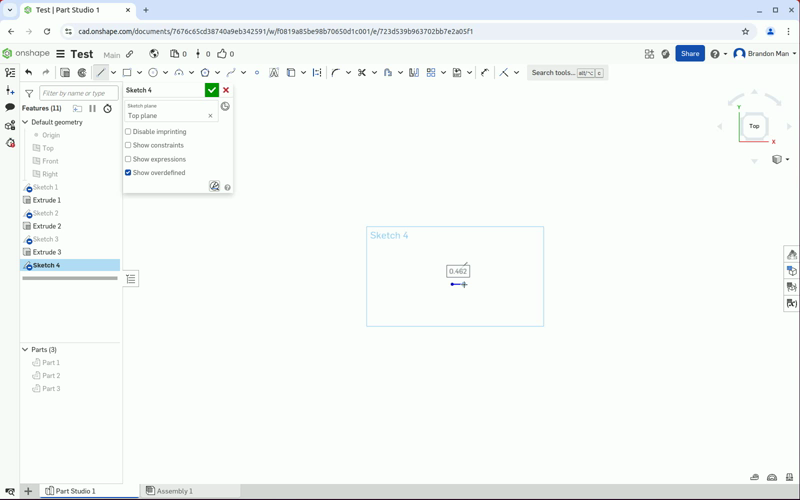
scroll(-6)
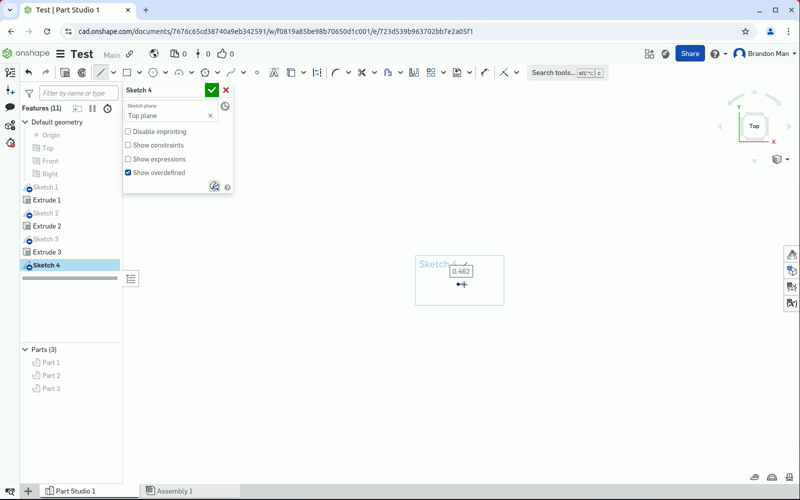
key_up(shift)
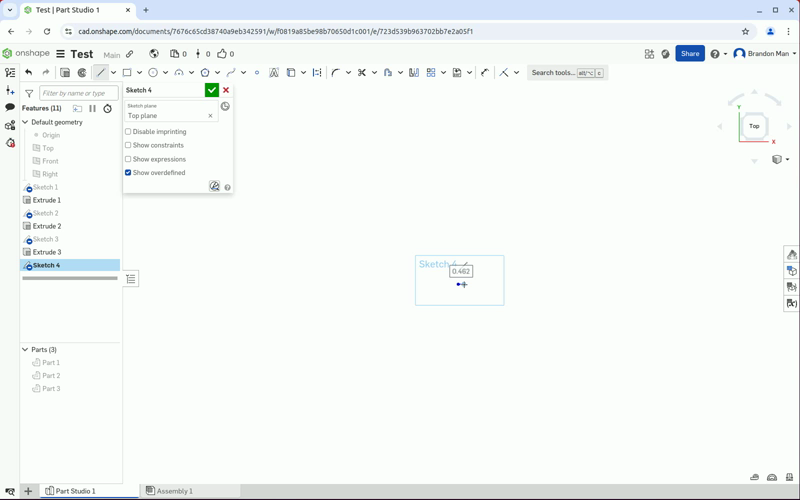
key_down(shift)
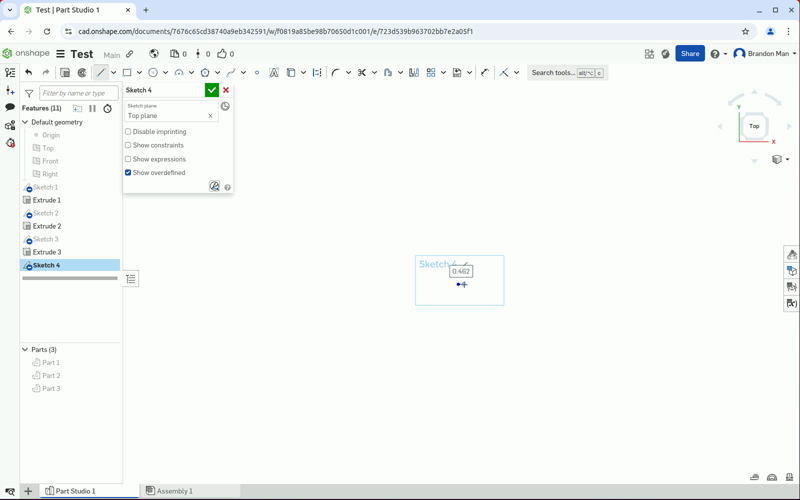
mouse_move(494, 284)
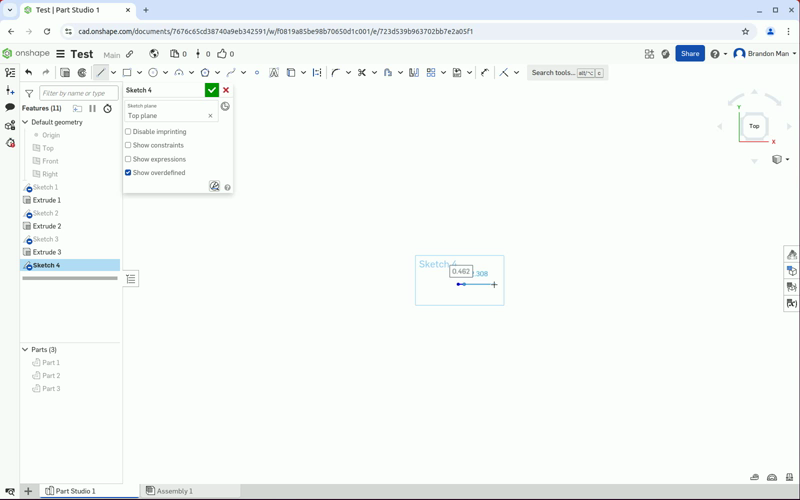
mouse_move(464, 282)
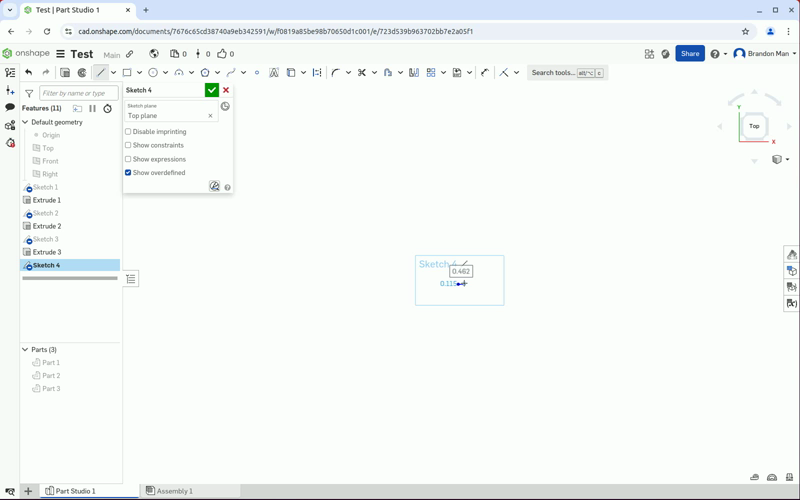
scroll(6)
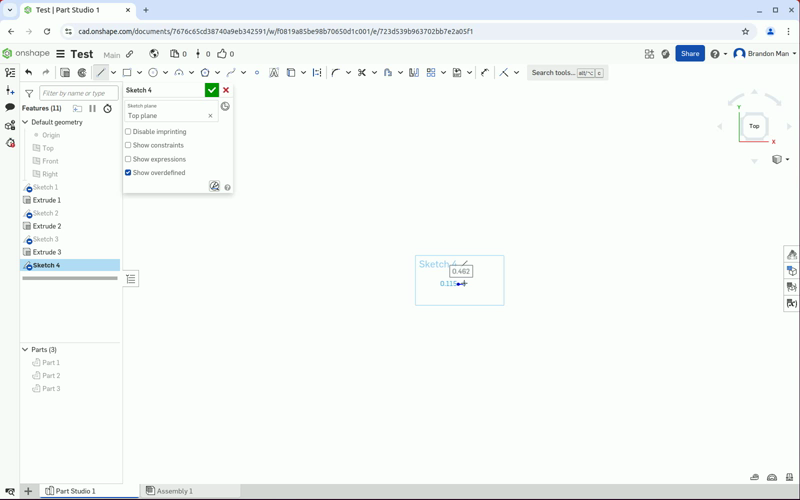
scroll(6)
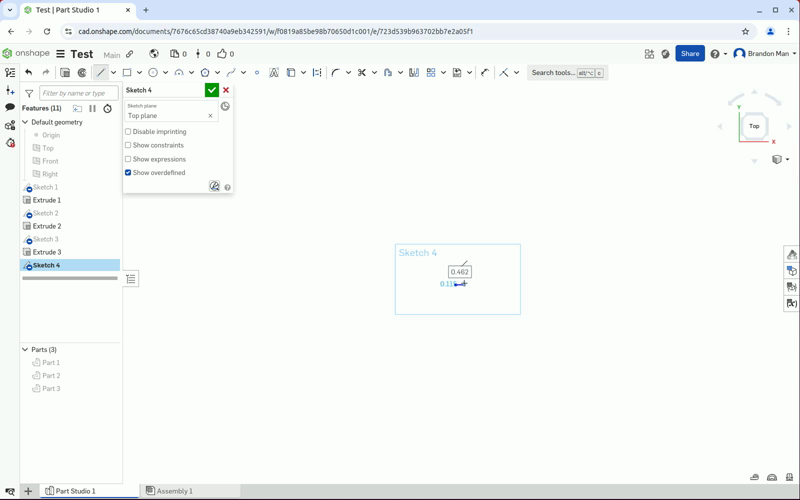
scroll(6)
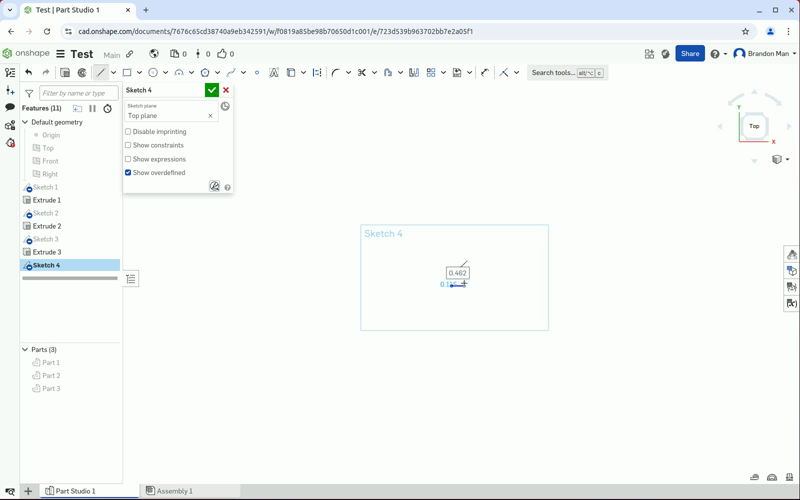
scroll(6)
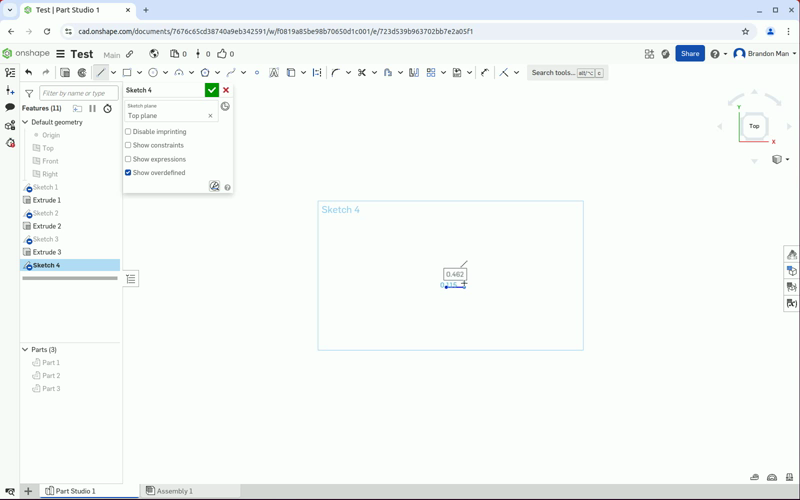
scroll(6)
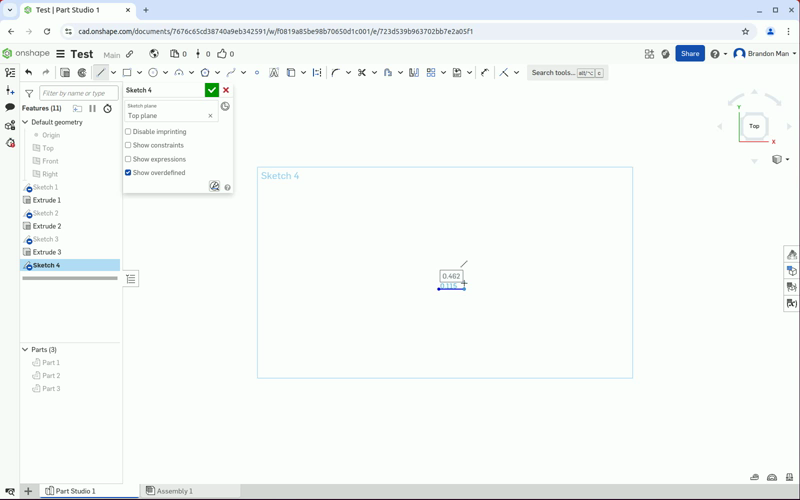
scroll(6)
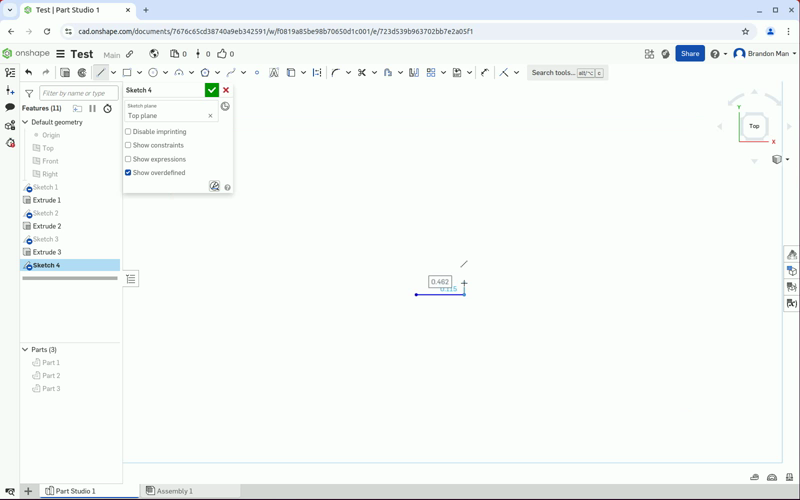
scroll(6)
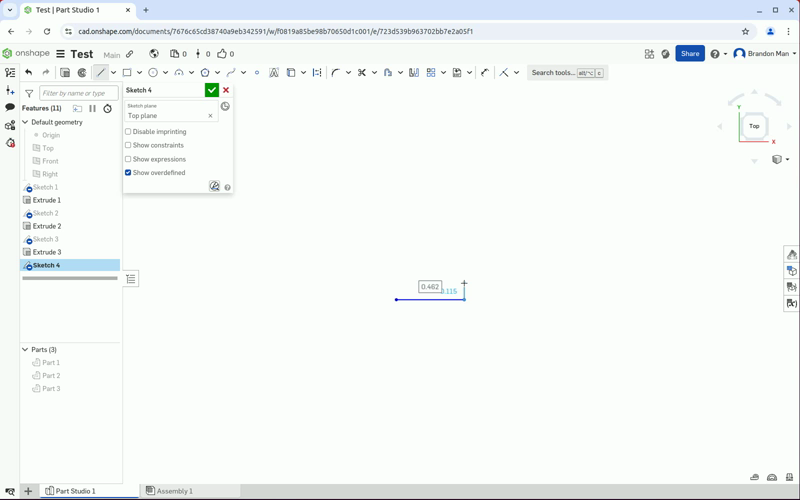
click(464, 282)
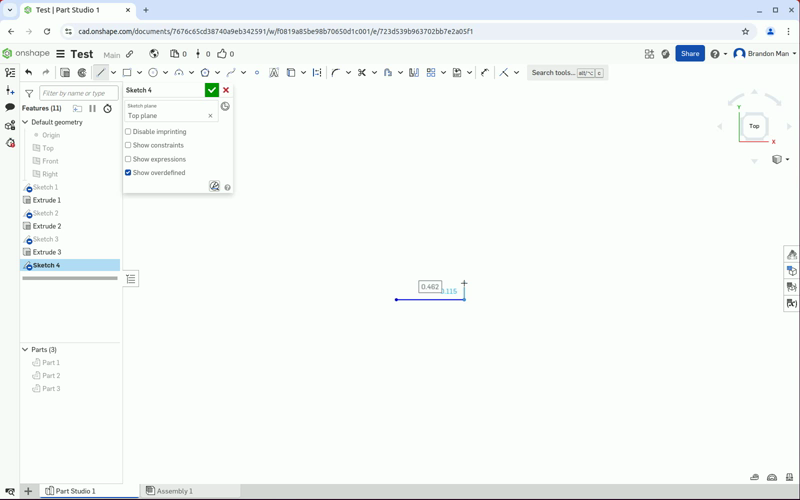
scroll(-6)
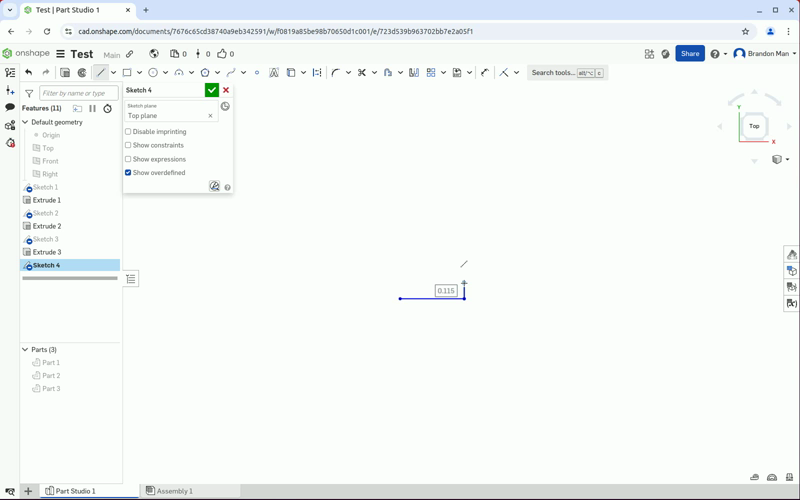
scroll(-6)
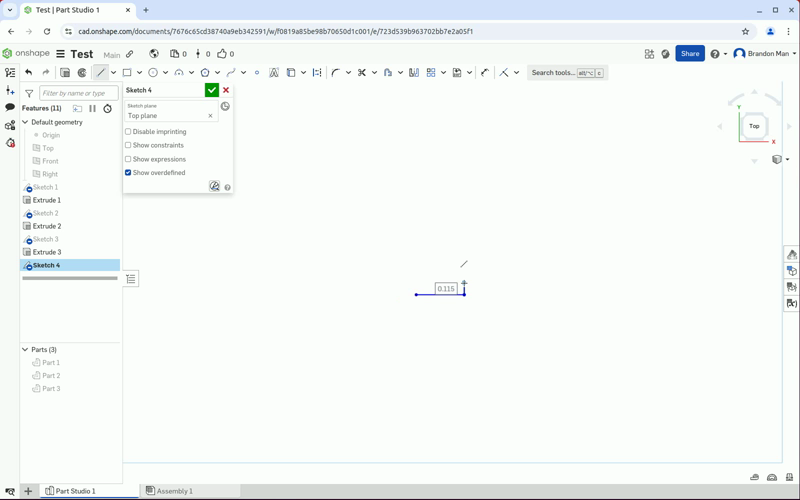
scroll(-6)
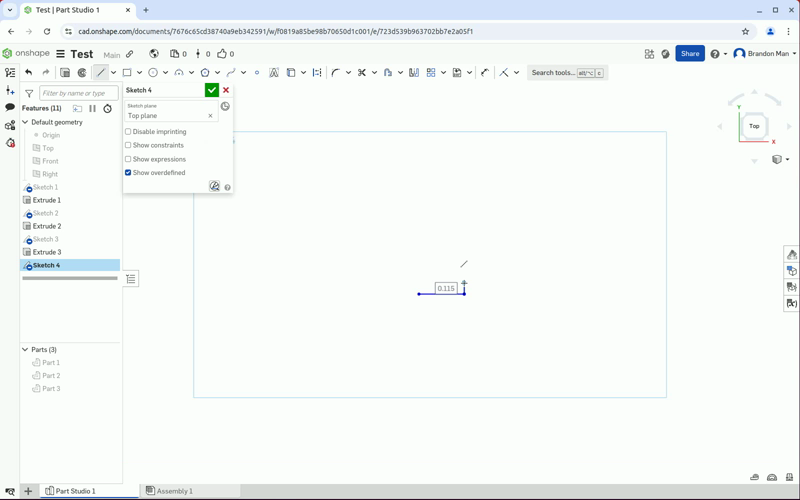
scroll(-6)
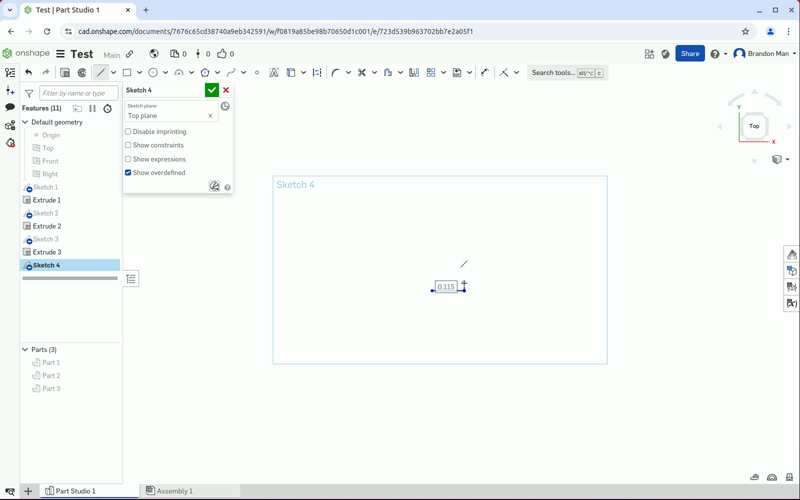
scroll(-6)
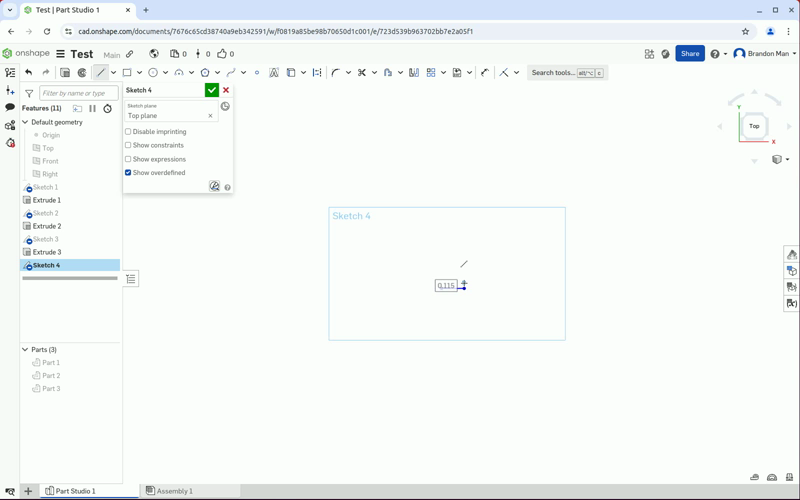
scroll(-6)
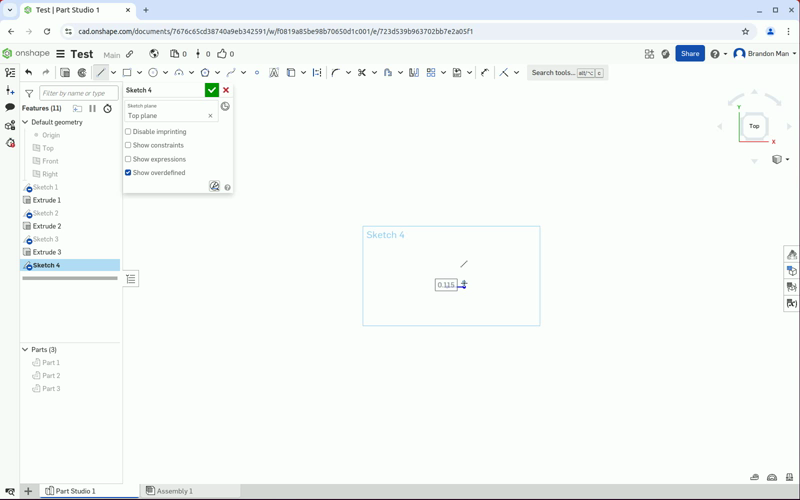
scroll(-6)
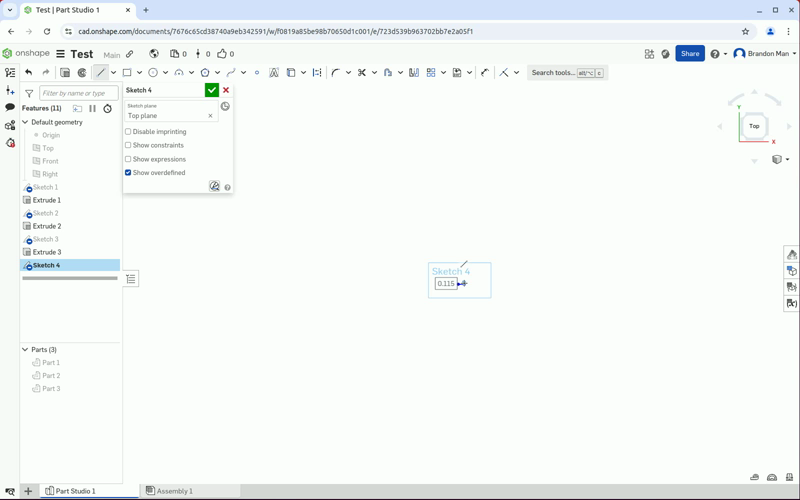
key_up(shift)
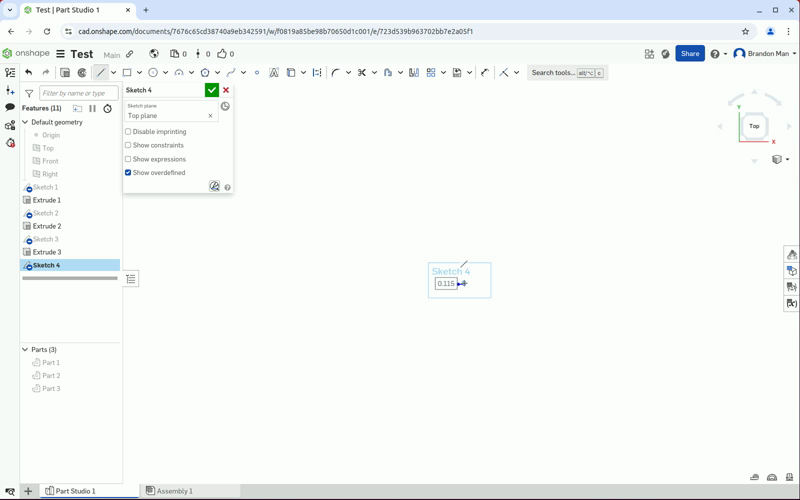
key_down(shift)
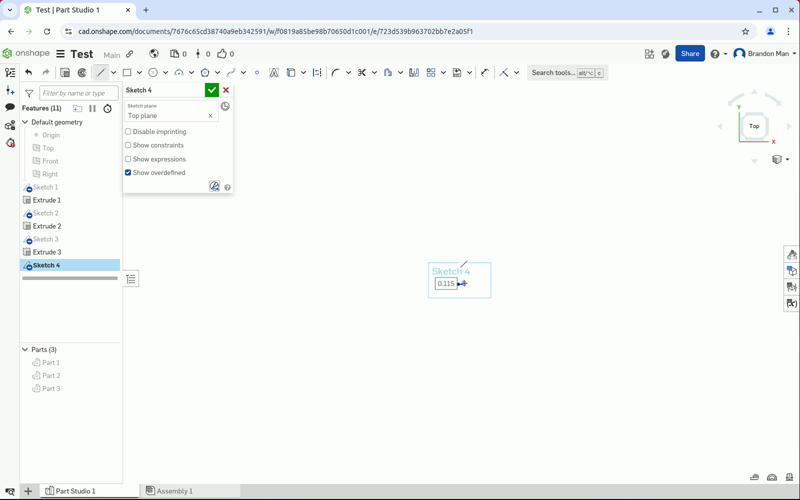
mouse_move(494, 282)
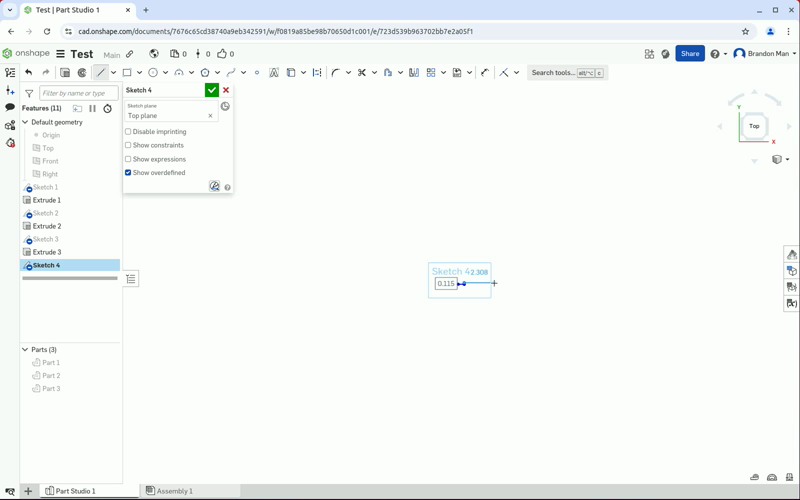
mouse_move(458, 282)
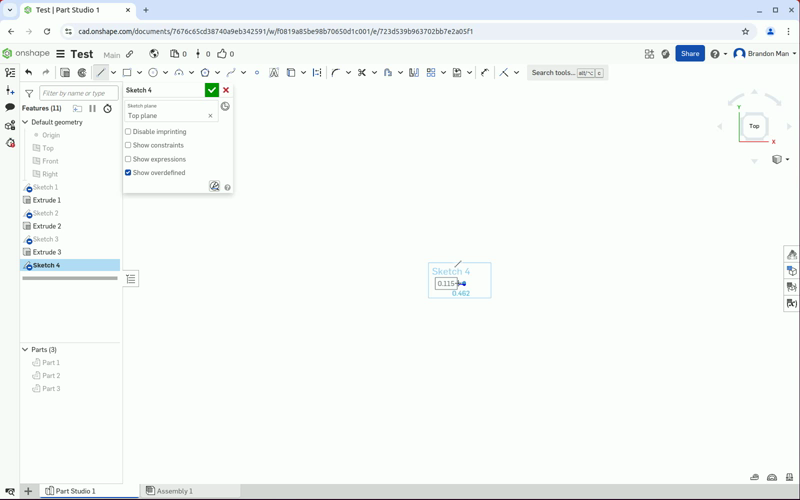
scroll(6)
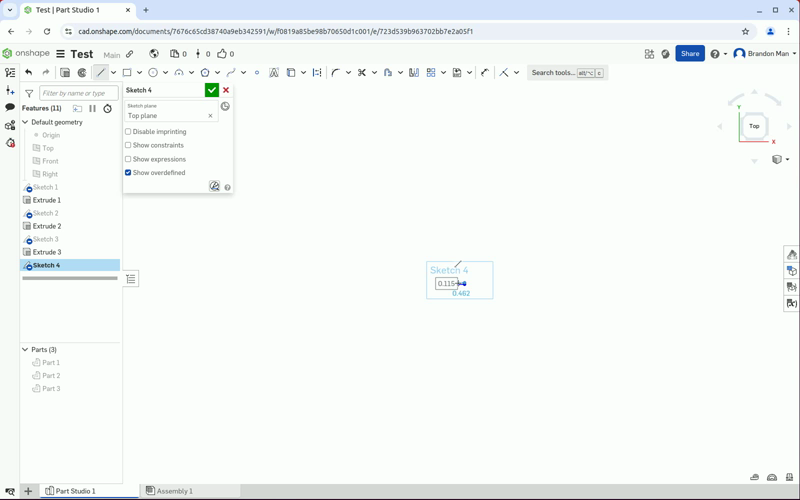
scroll(6)
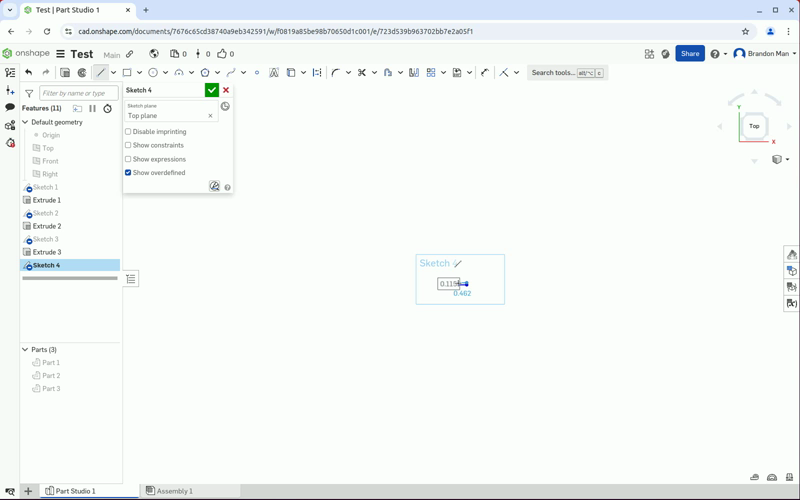
scroll(6)
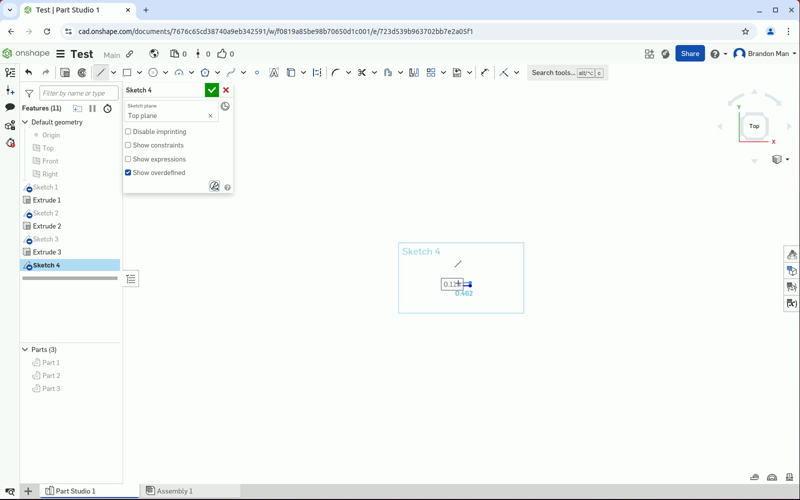
scroll(6)
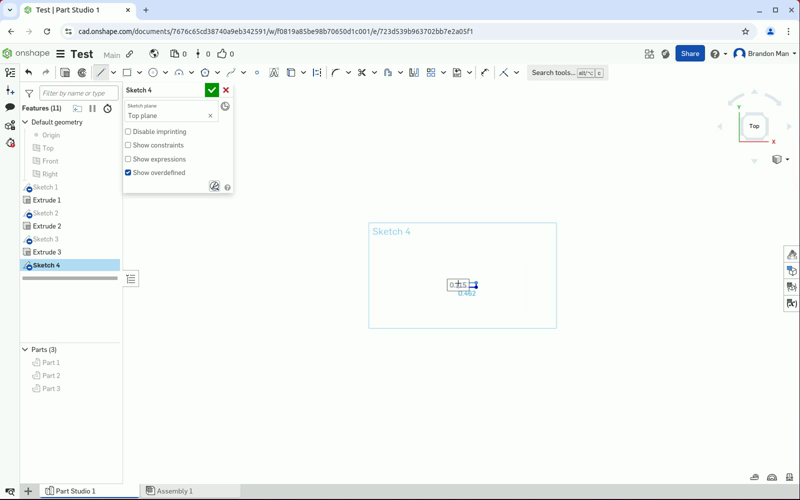
scroll(6)
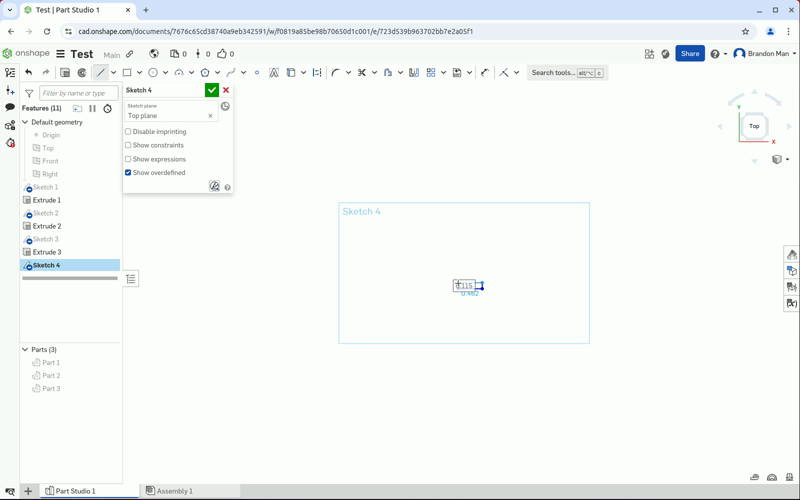
scroll(6)
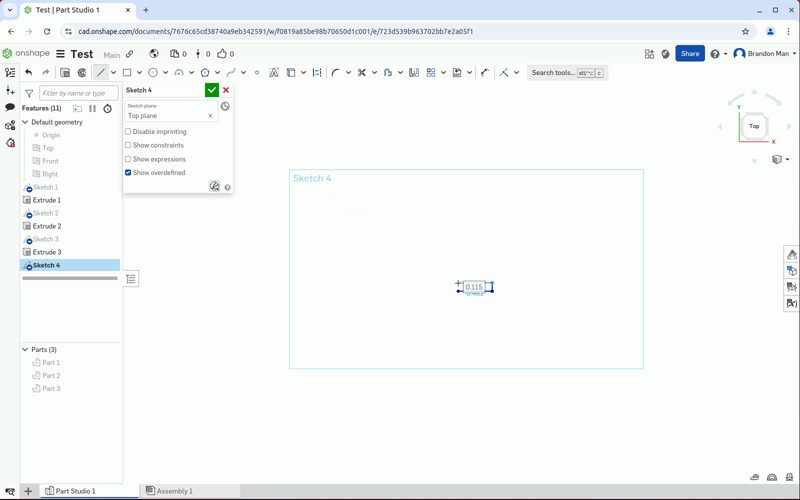
scroll(6)
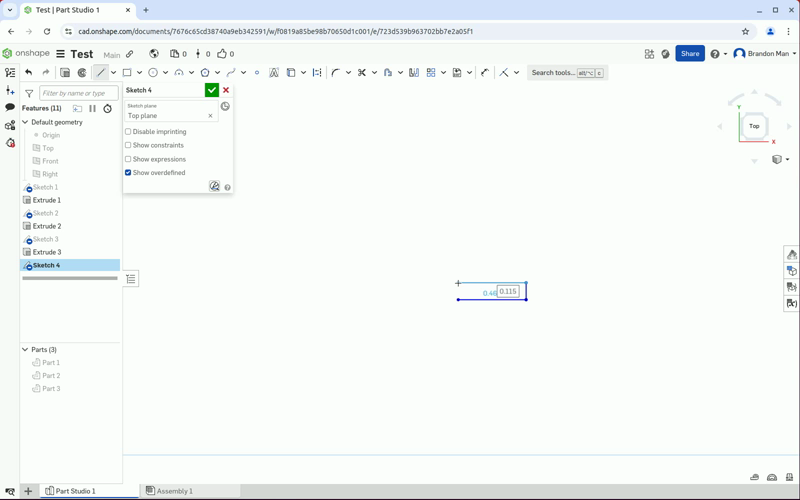
click(458, 282)
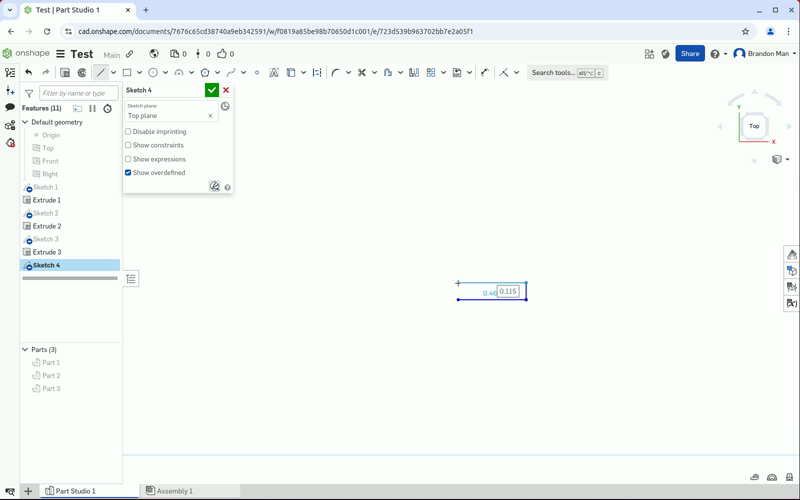
scroll(-6)
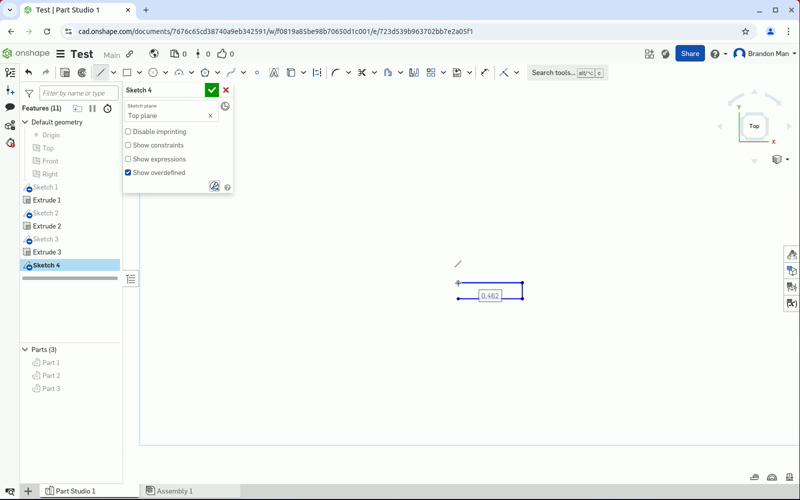
scroll(-6)
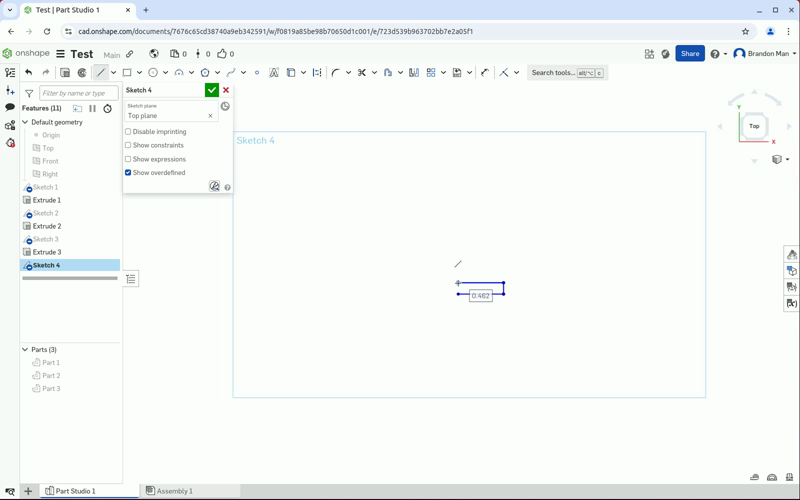
scroll(-6)
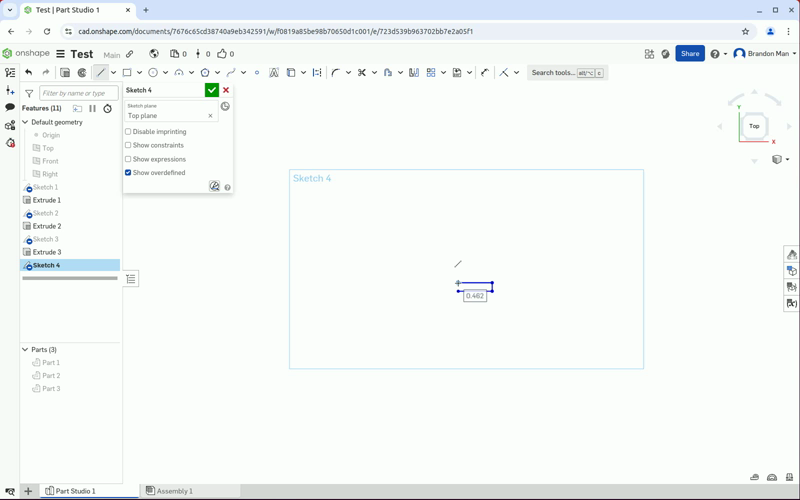
scroll(-6)
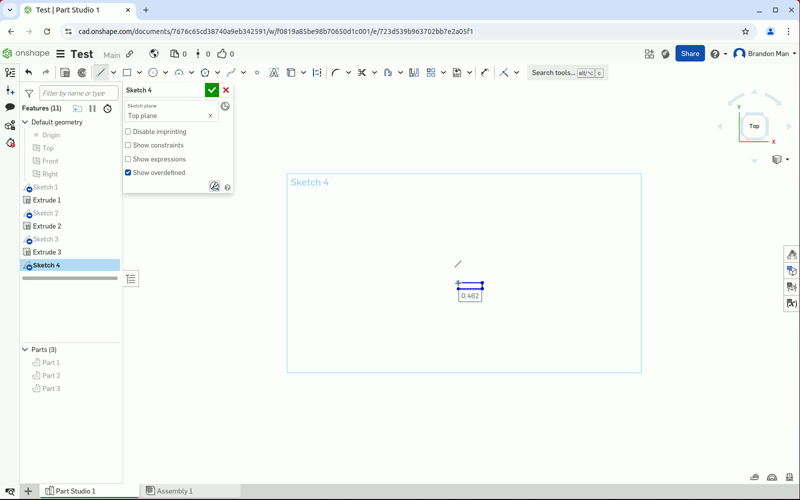
scroll(-6)
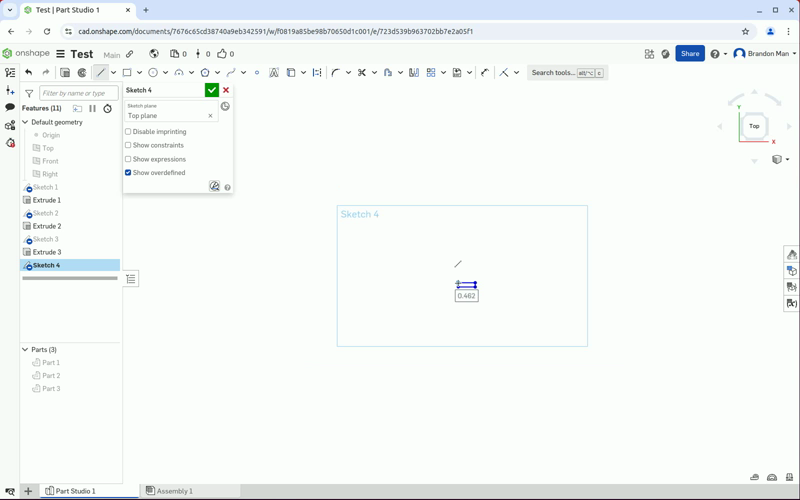
scroll(-6)
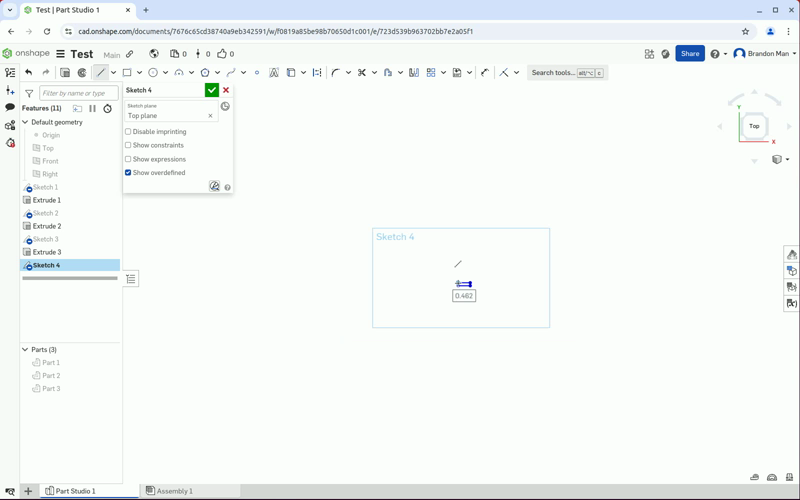
scroll(-6)
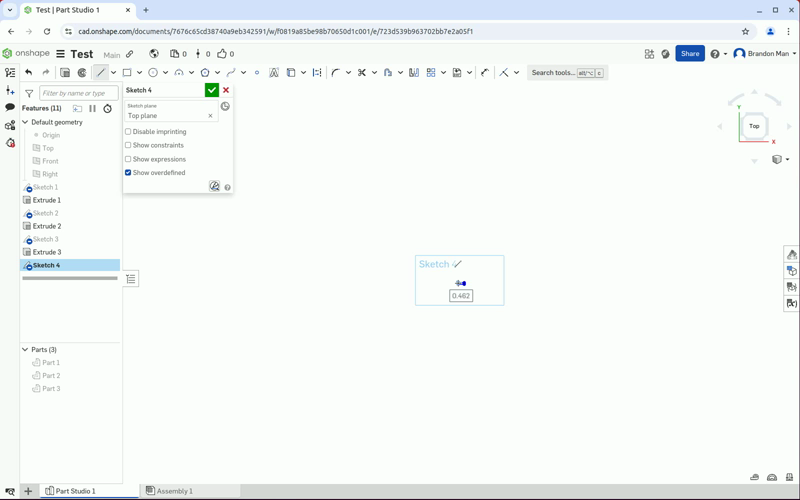
key_up(shift)
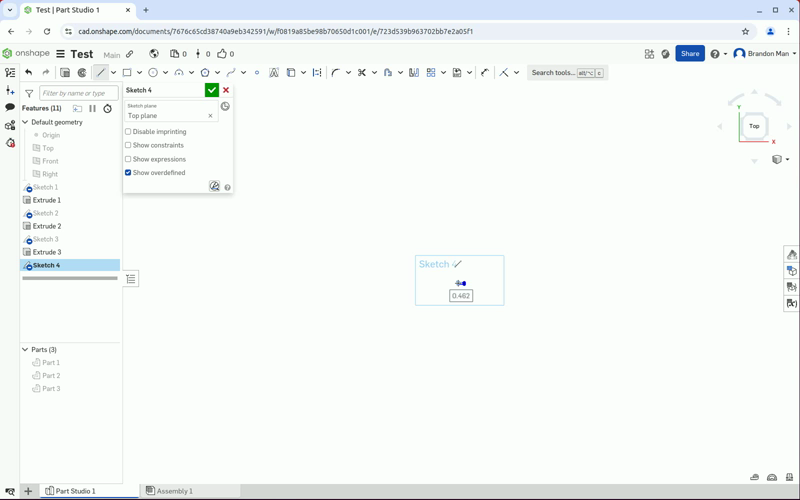
mouse_move(488, 282)
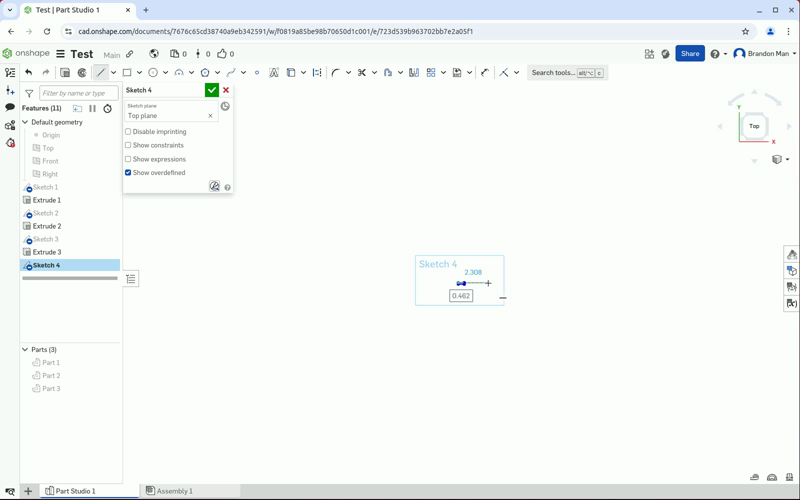
key_down(shift)
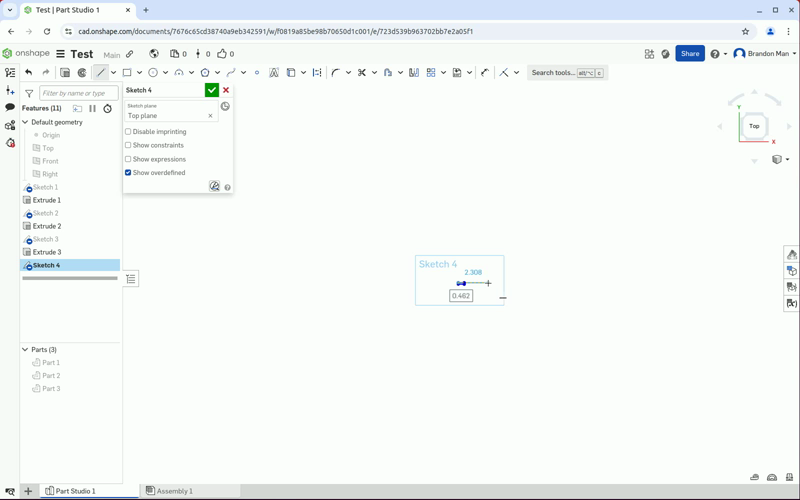
mouse_move(458, 284)
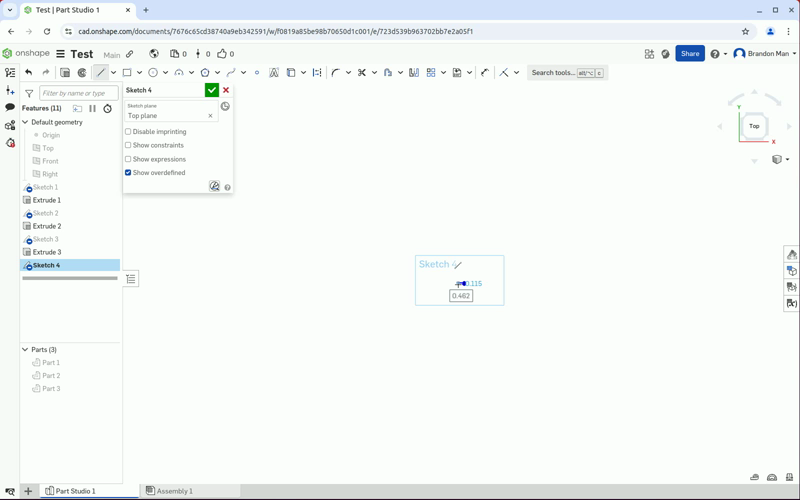
scroll(6)
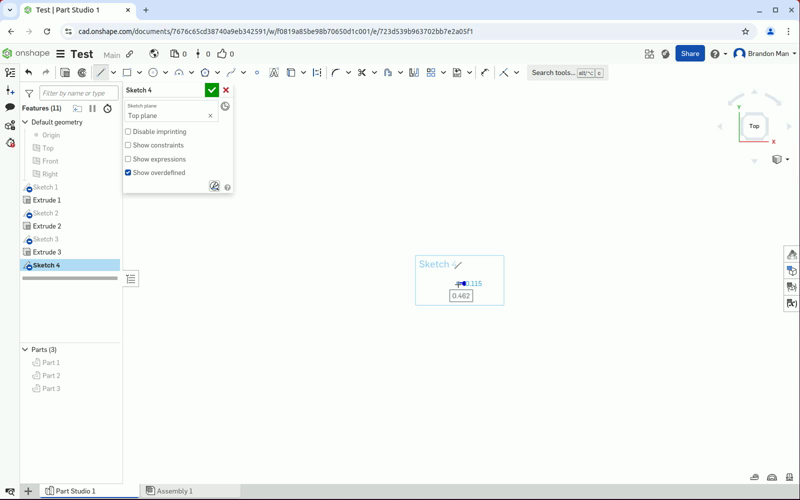
scroll(6)
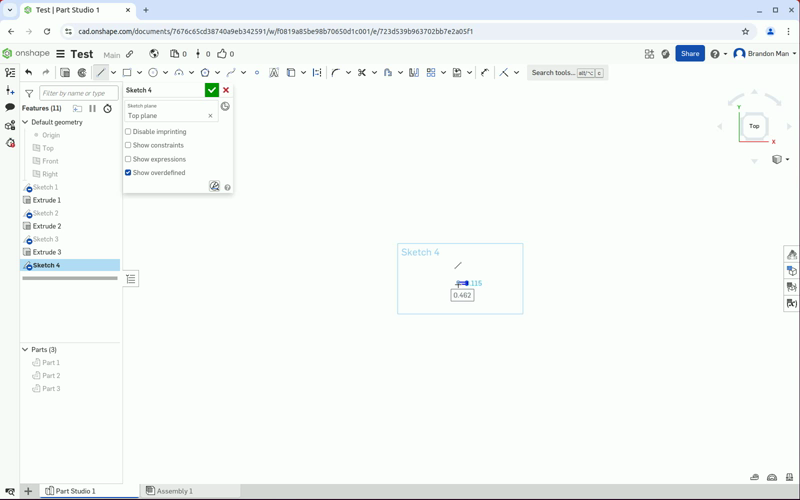
scroll(6)
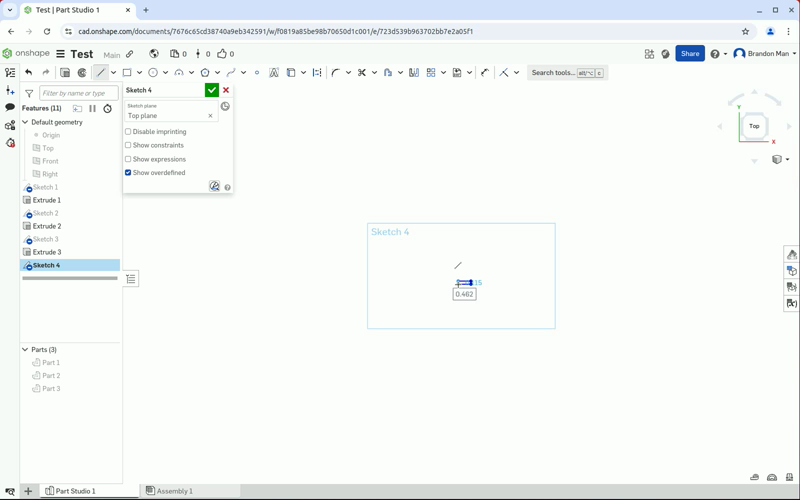
scroll(6)
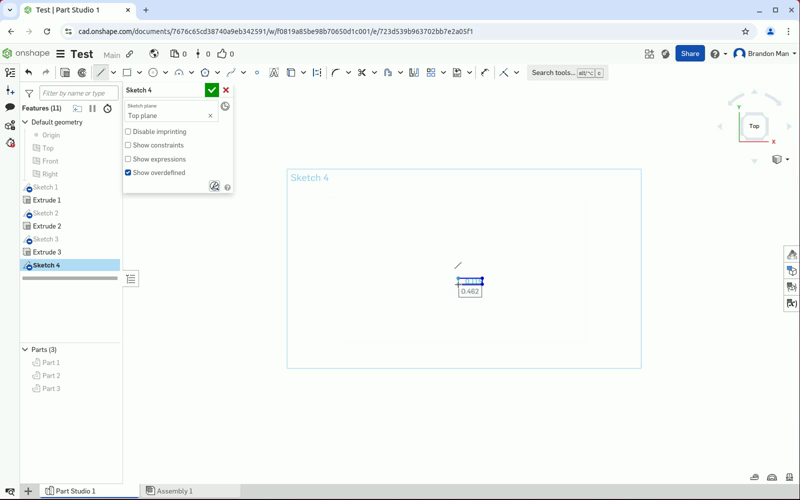
scroll(6)
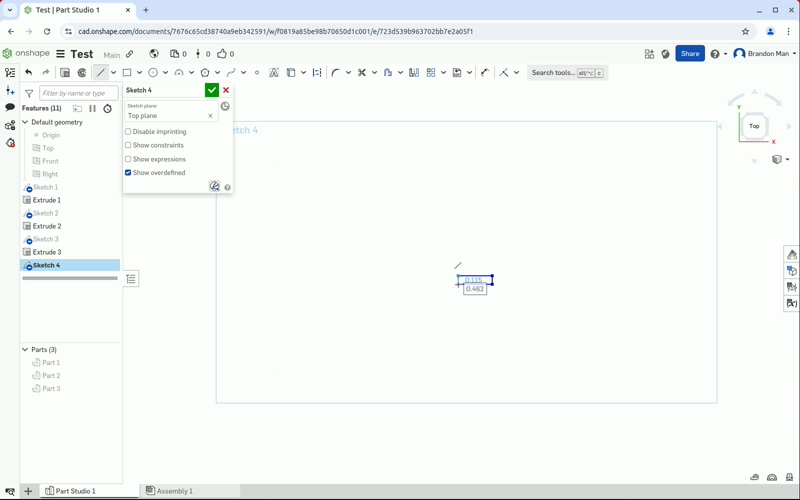
scroll(6)
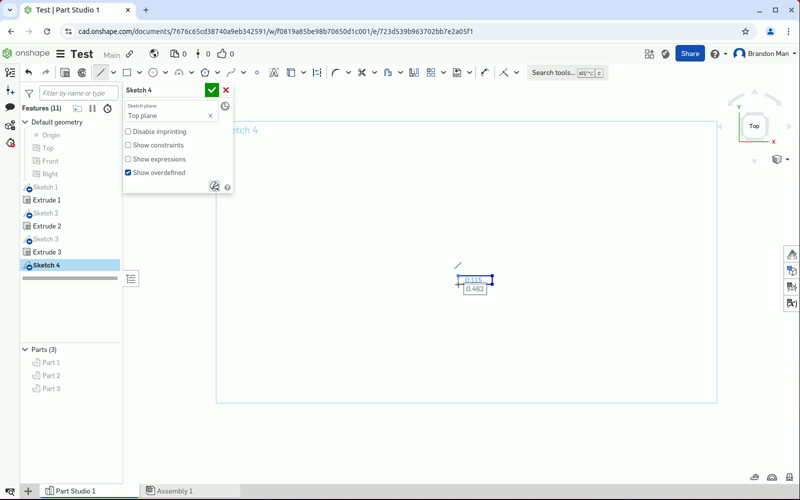
scroll(6)
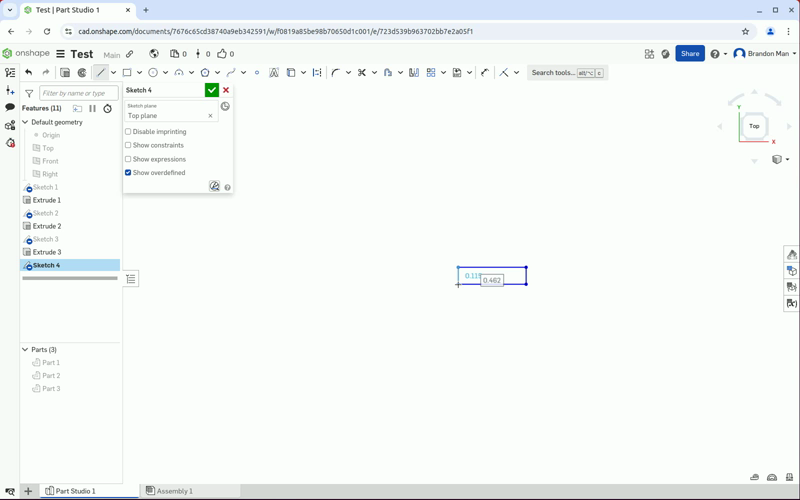
key_up(shift)
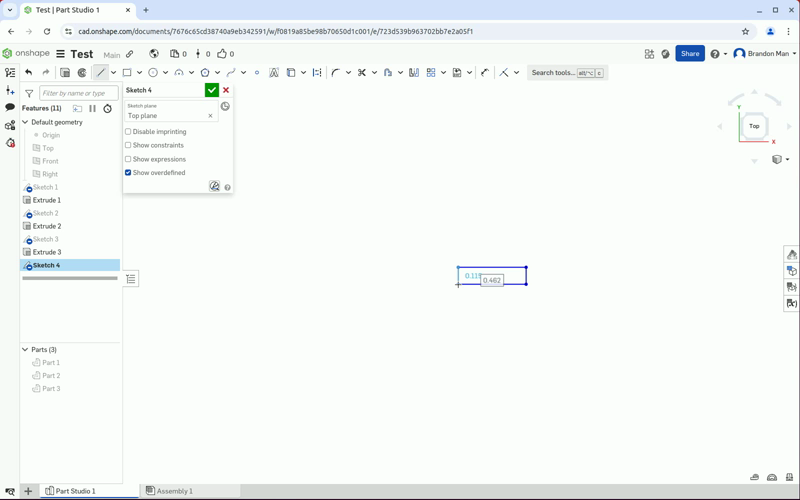
click(458, 284)
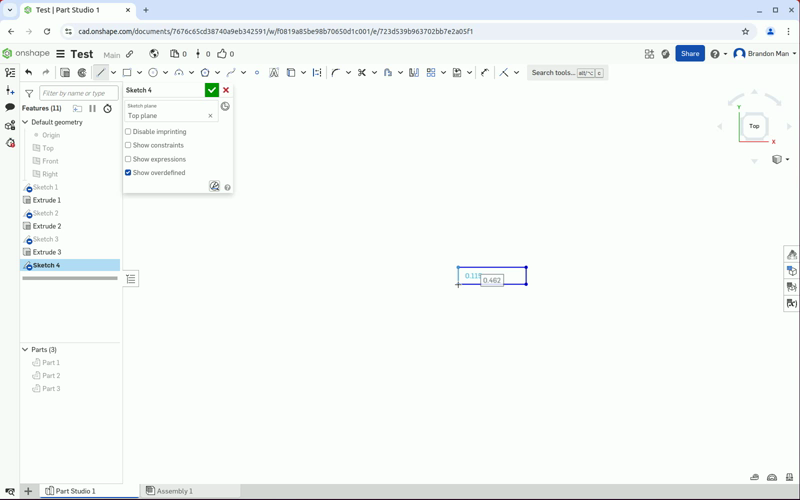
scroll(-6)
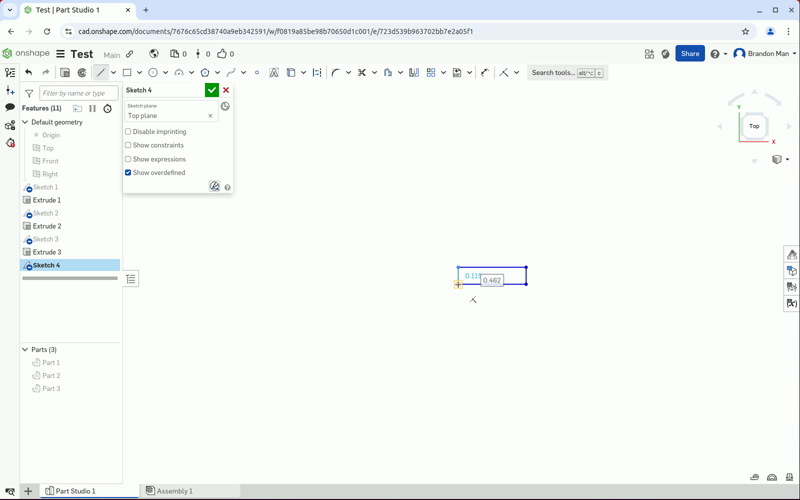
scroll(-6)
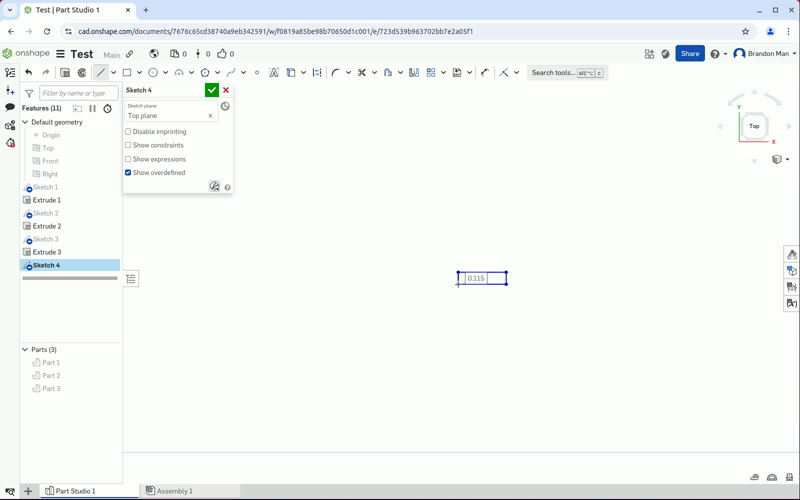
scroll(-6)
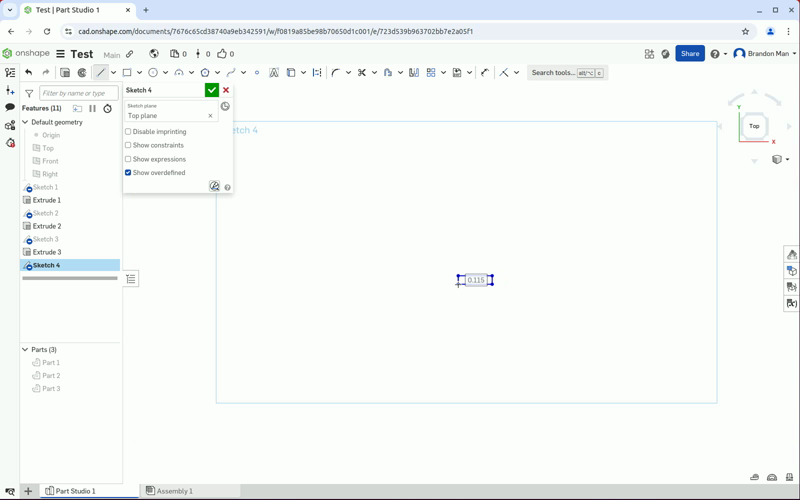
scroll(-6)
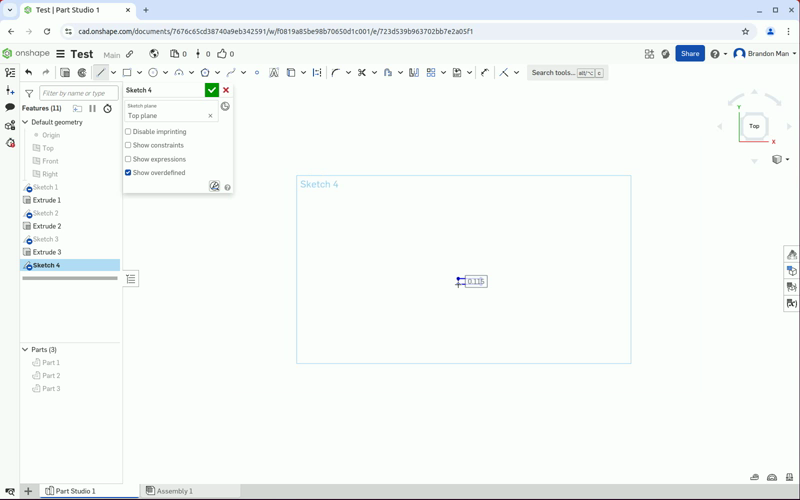
scroll(-6)
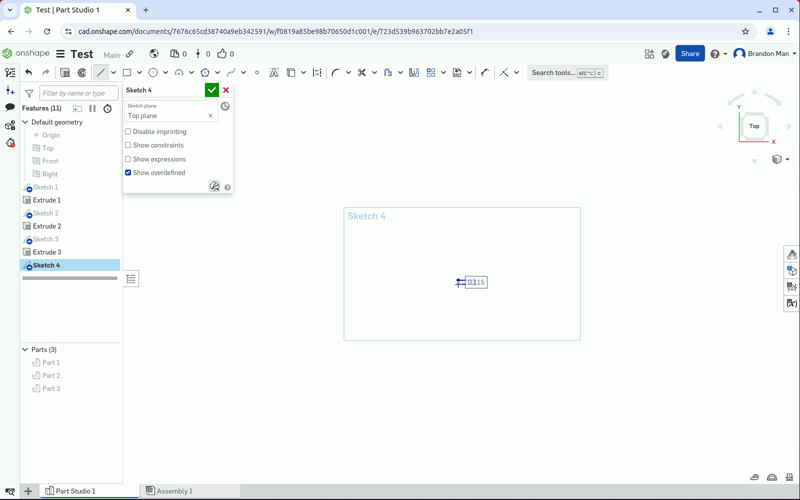
scroll(-6)
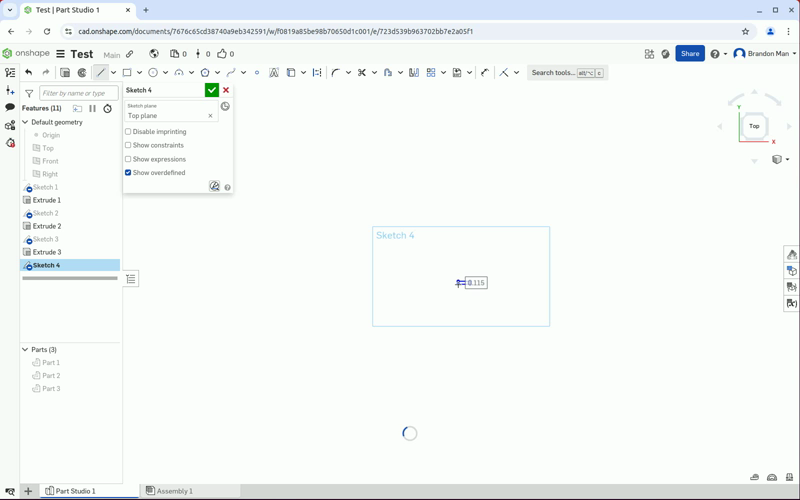
scroll(-6)
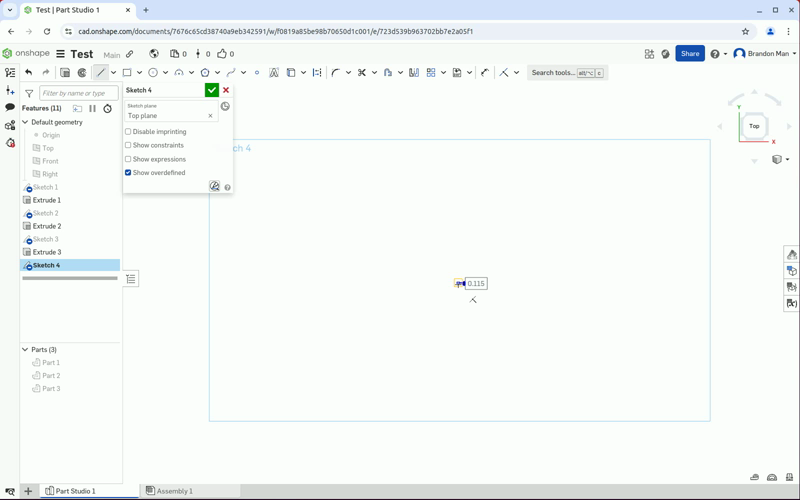
key(esc)
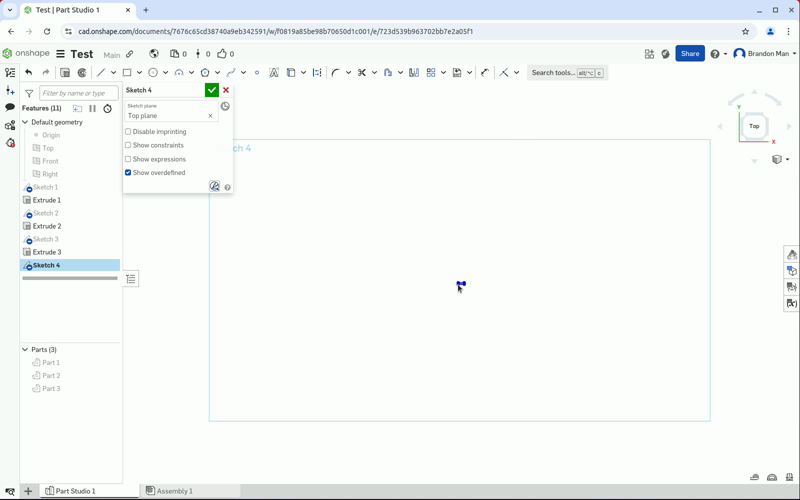
mouse_move(461, 282)
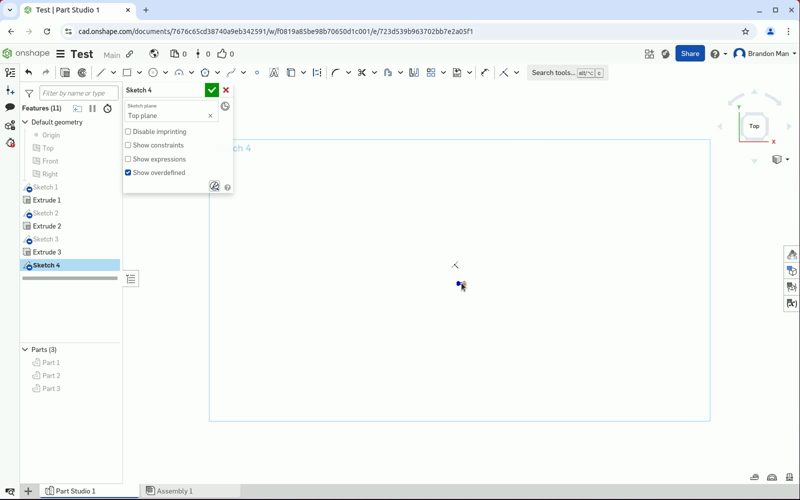
scroll(6)
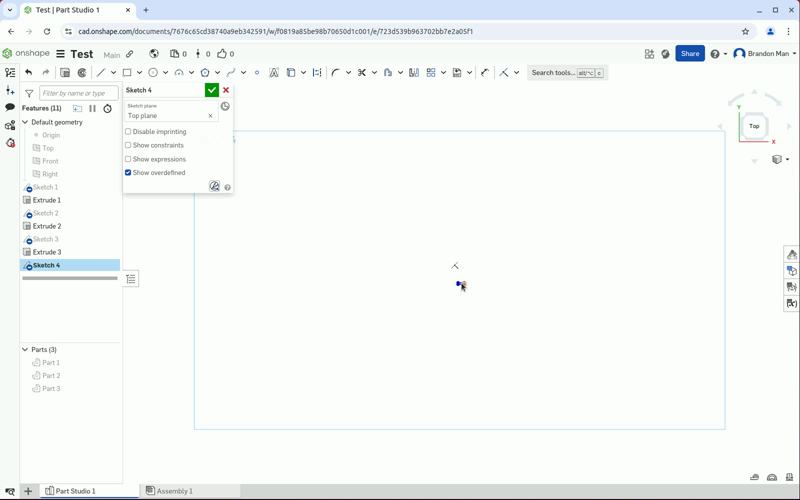
scroll(6)
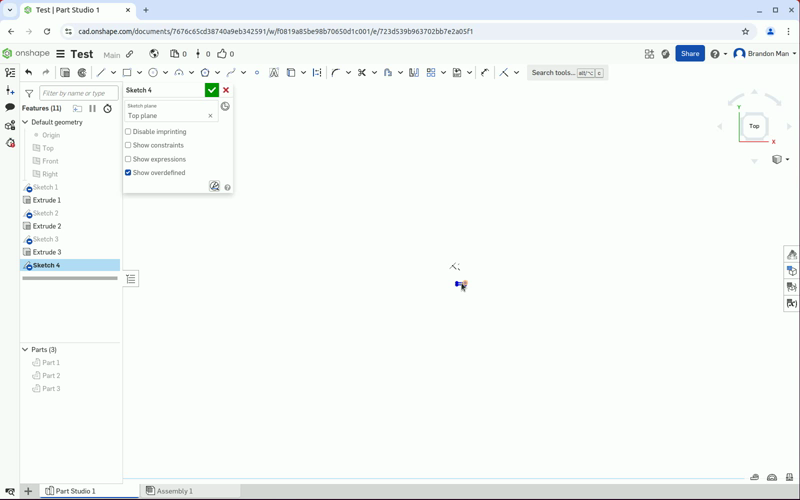
scroll(6)
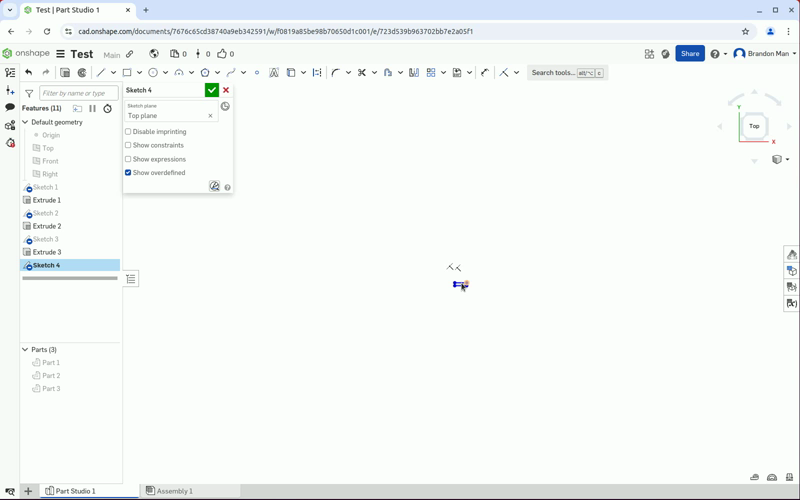
scroll(6)
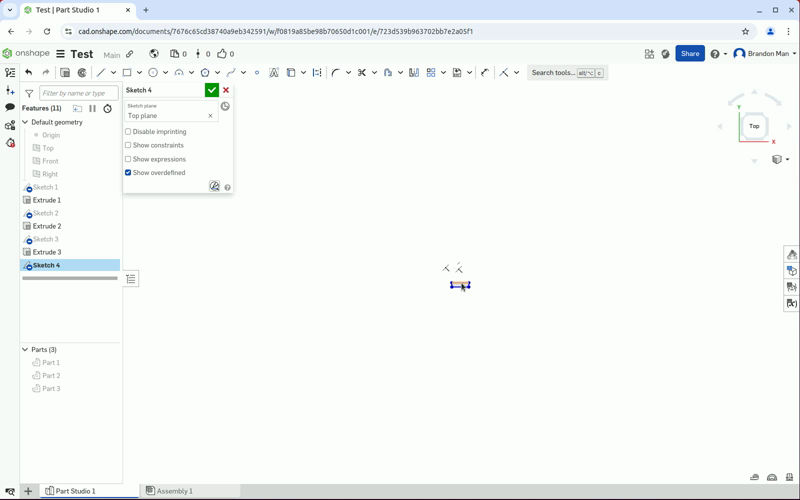
scroll(6)
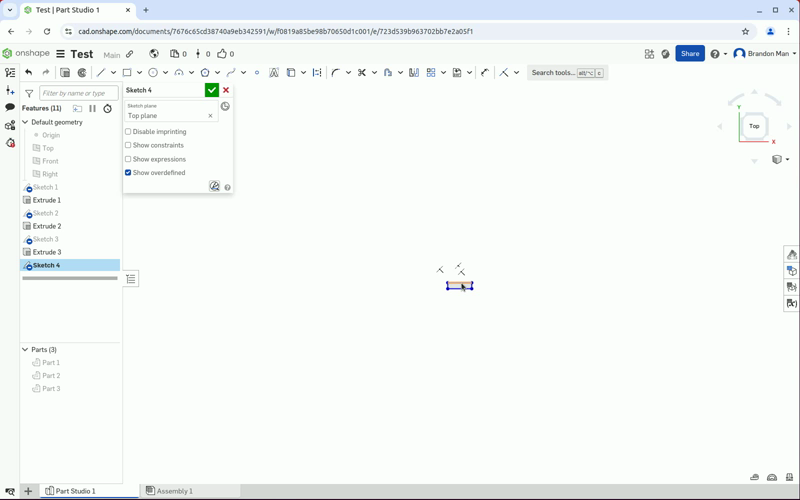
scroll(6)
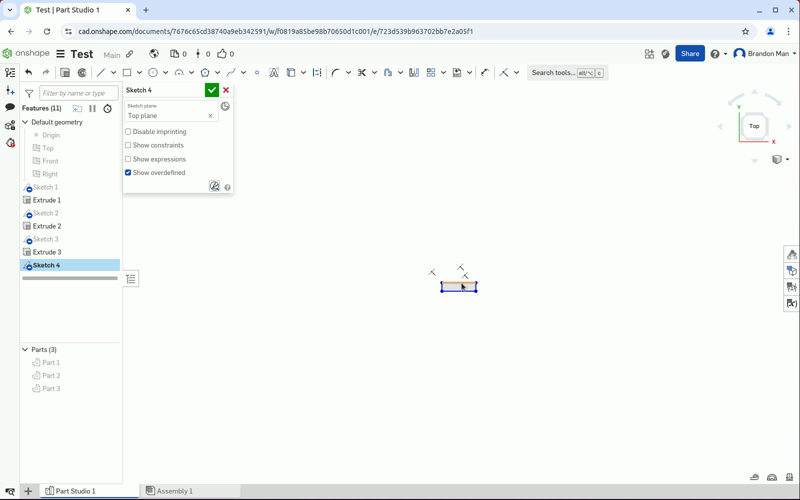
scroll(6)
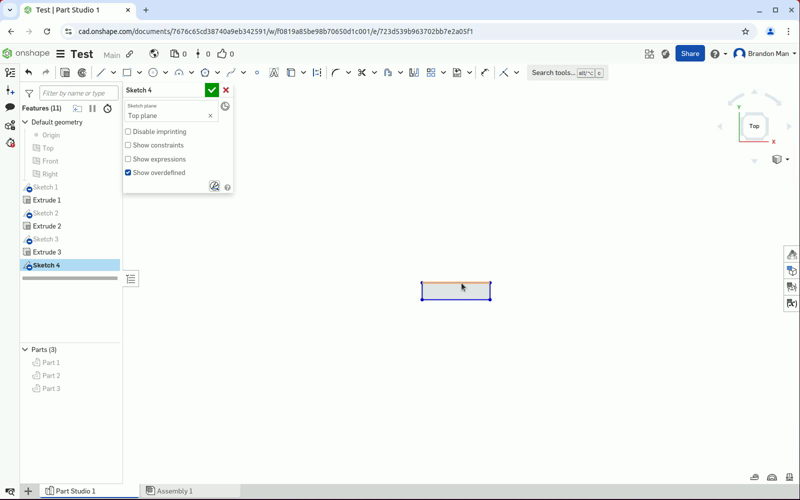
click(461, 282)
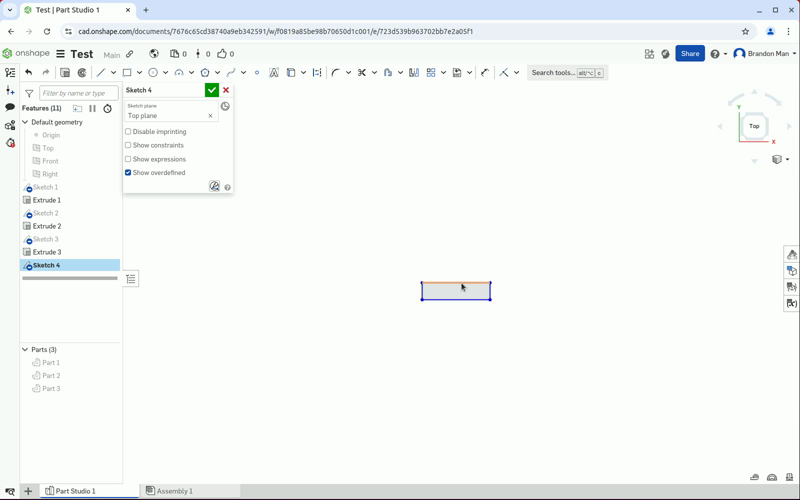
scroll(-6)
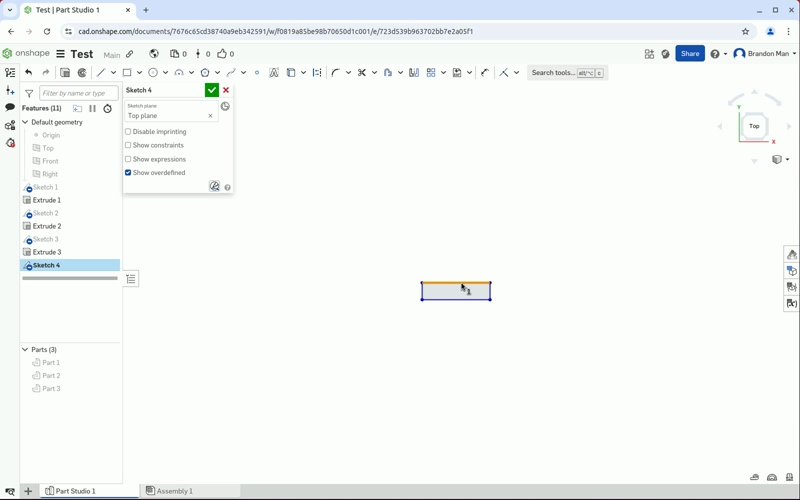
scroll(-6)
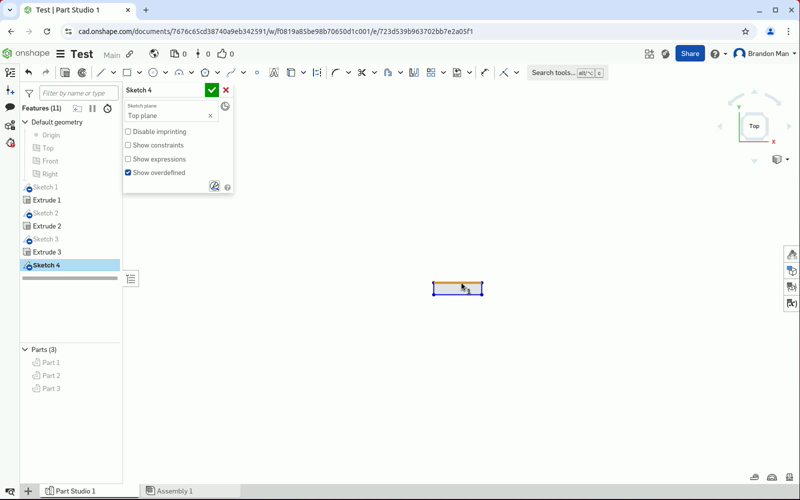
scroll(-6)
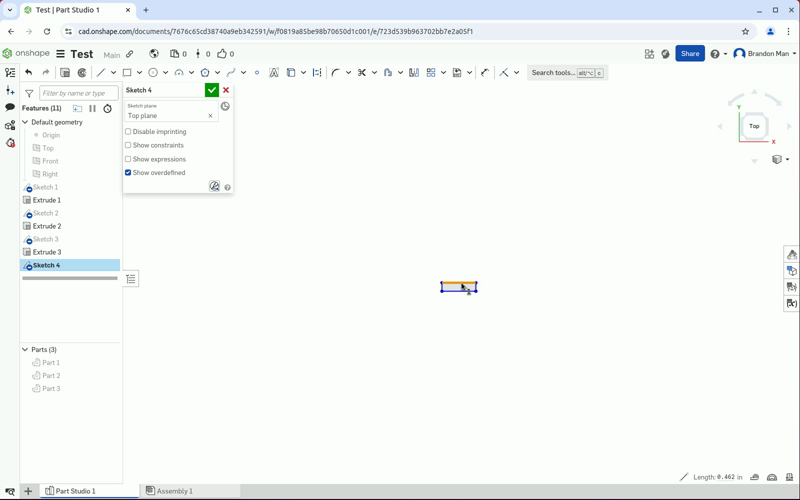
scroll(-6)
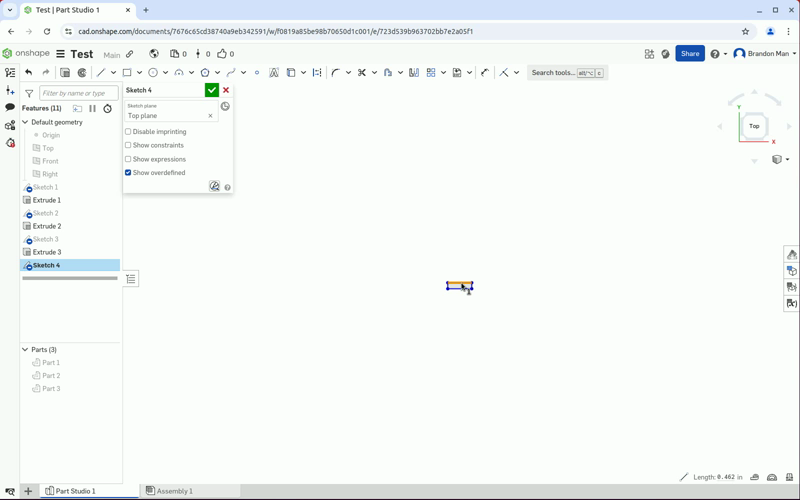
scroll(-6)
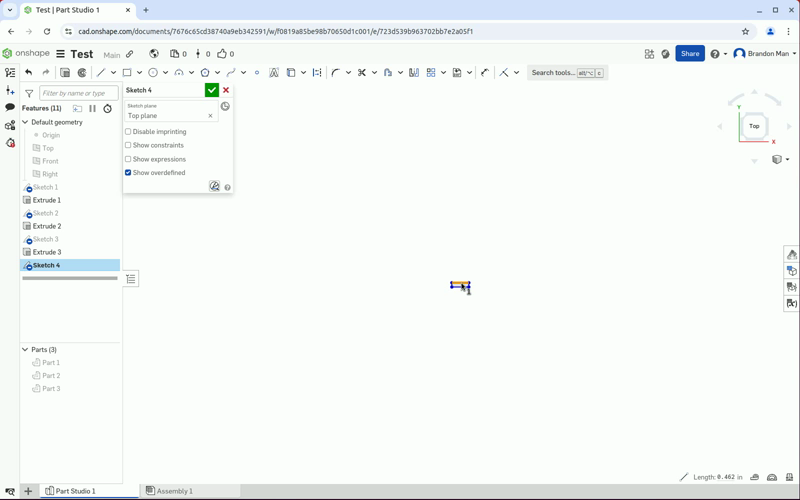
scroll(-6)
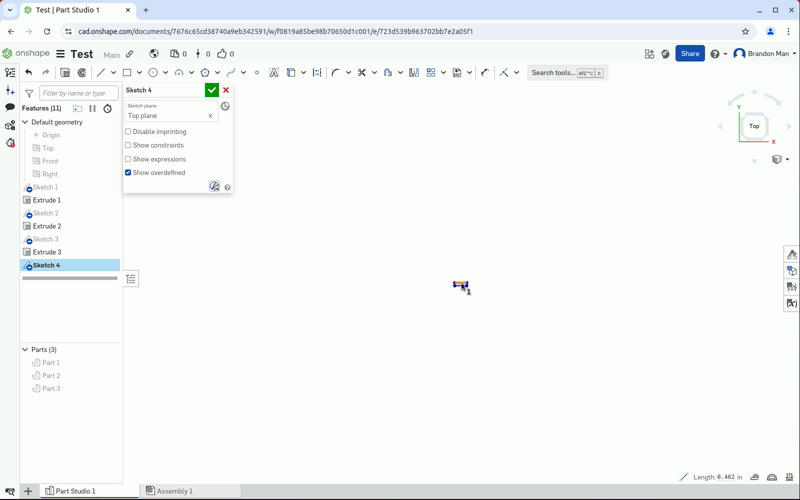
scroll(-6)
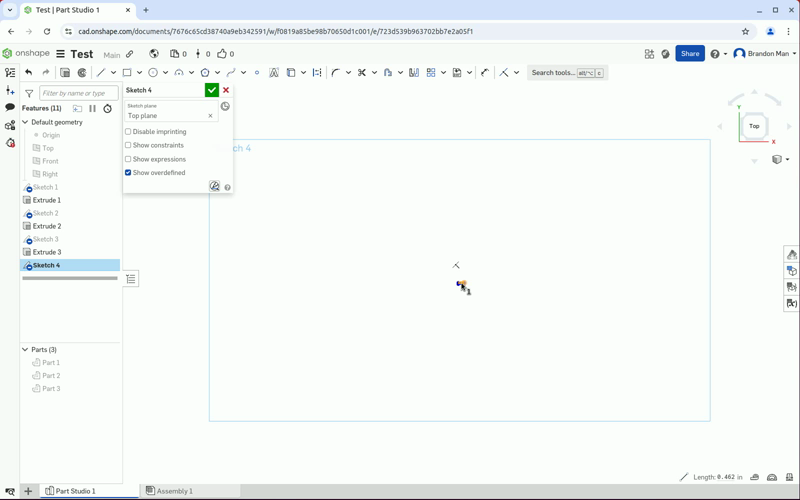
mouse_move(73, 352)
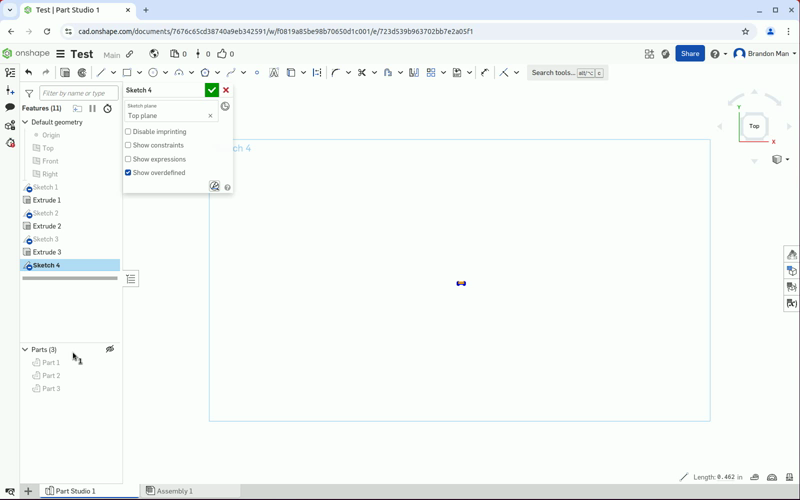
key(shift+y)
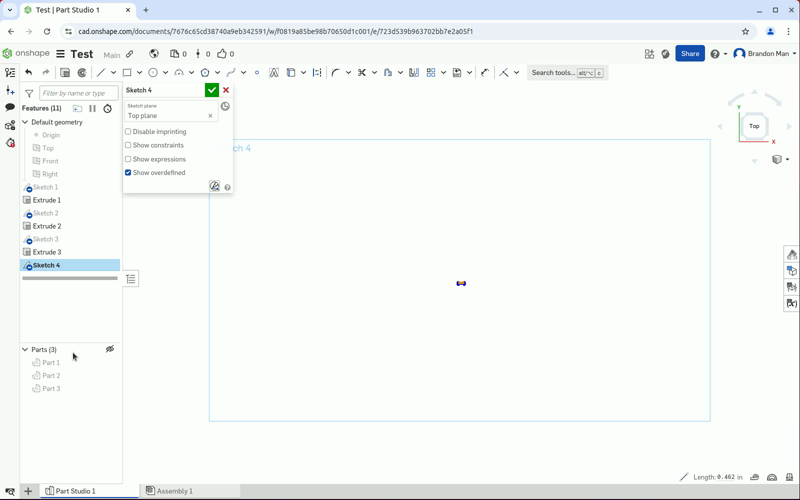
key(shift+e)
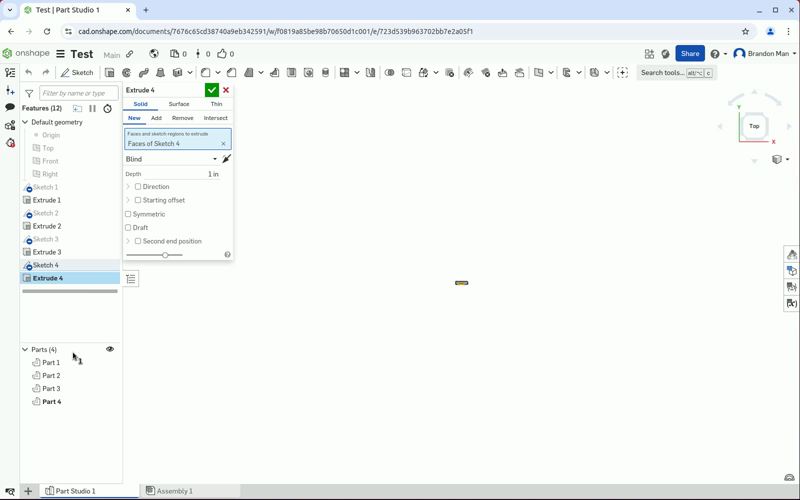
mouse_move(143, 106)
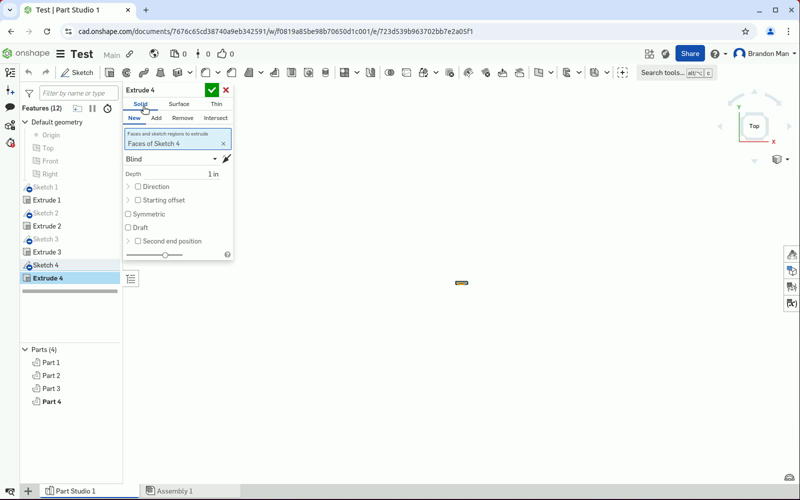
click(143, 106)
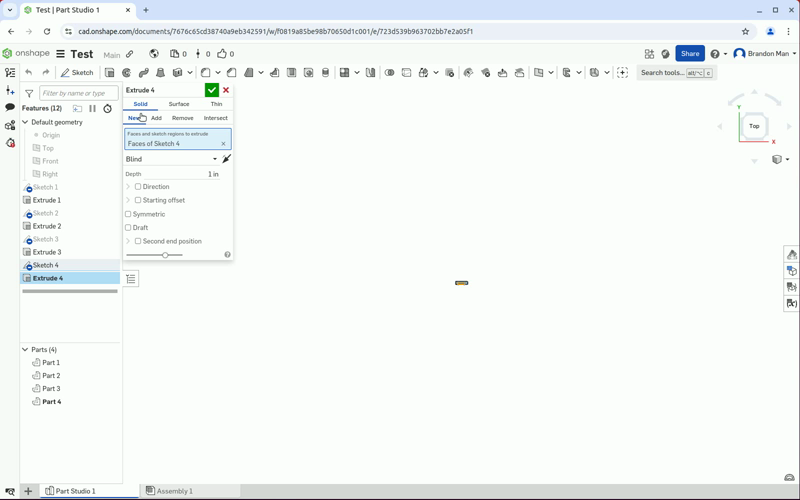
mouse_move(137, 120)
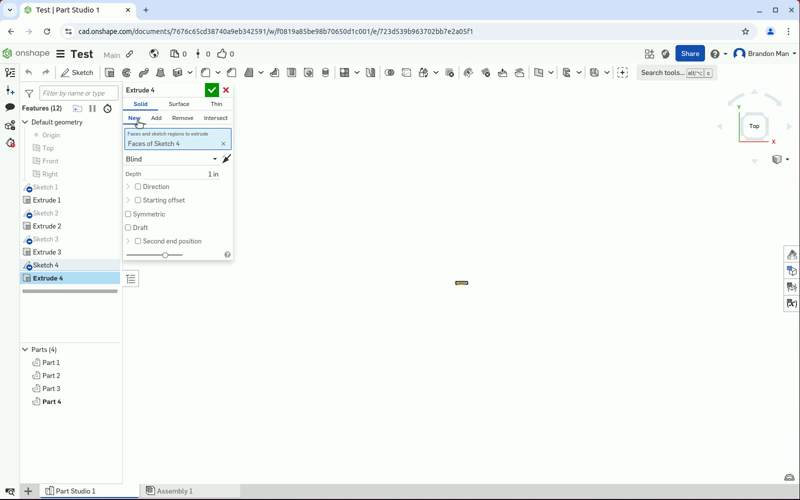
click(137, 120)
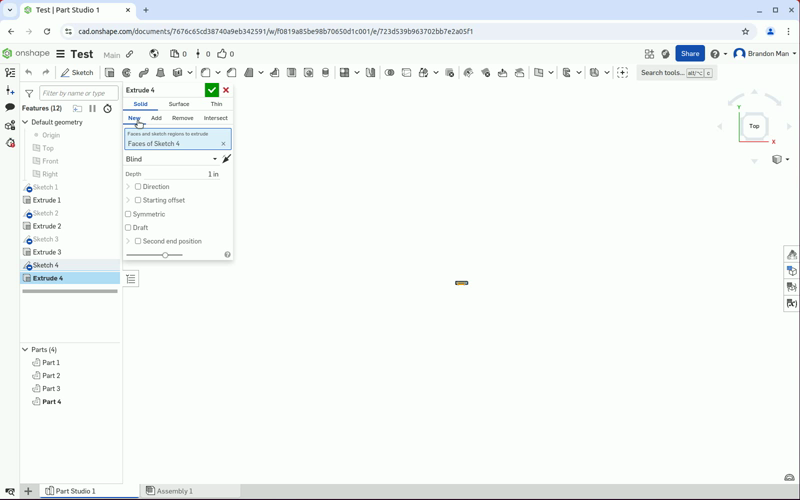
key(tab, 4)
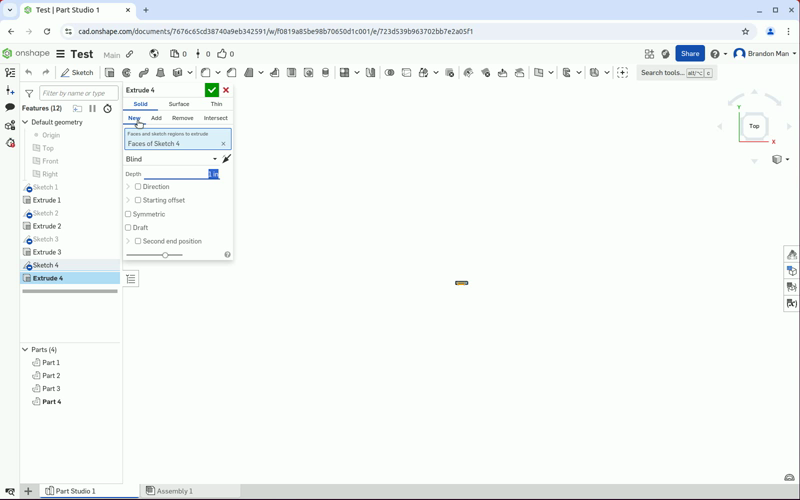
text(9.147)
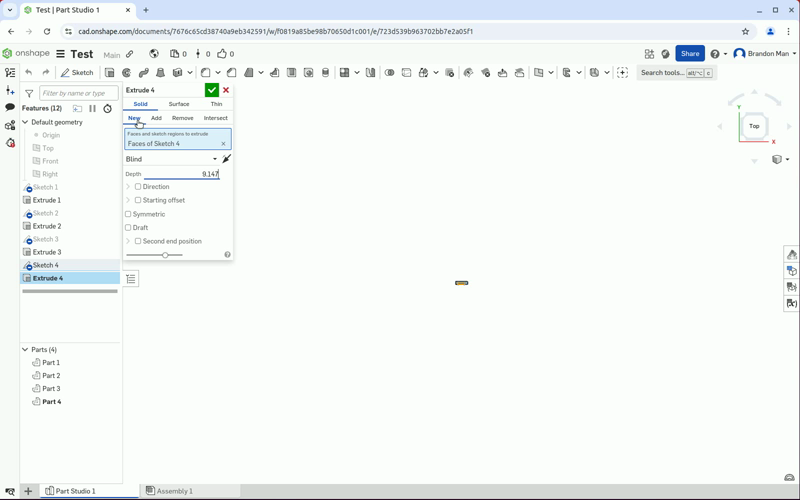
key(enter)
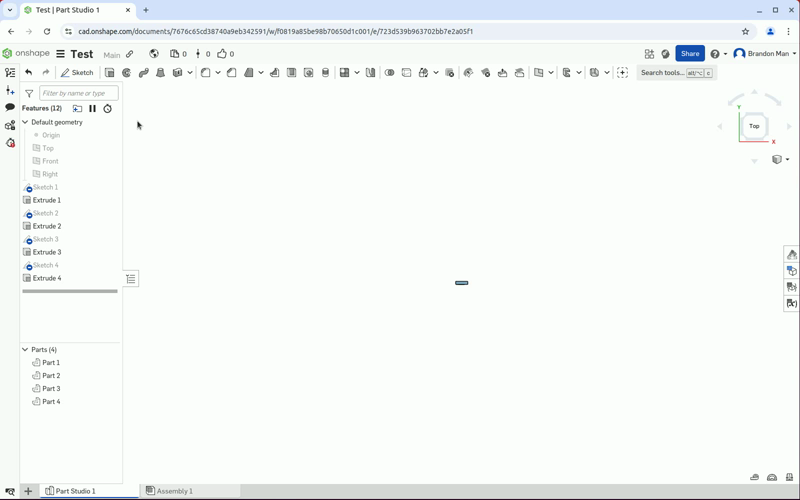
key(shift+h)
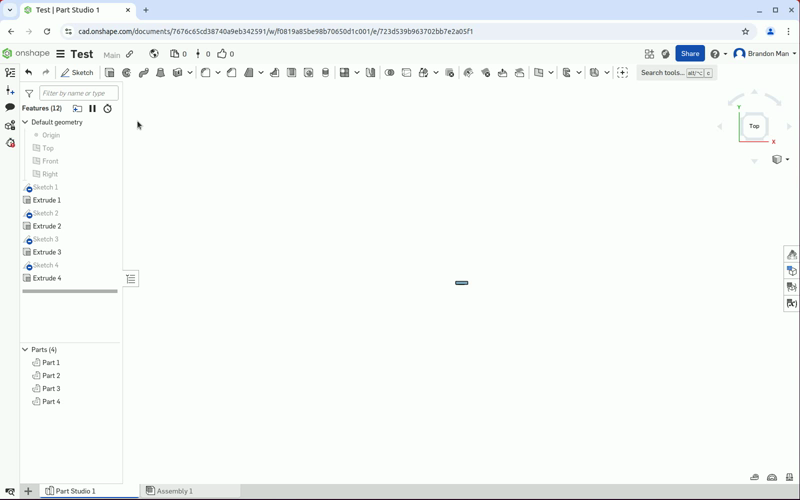
key(shift+h)
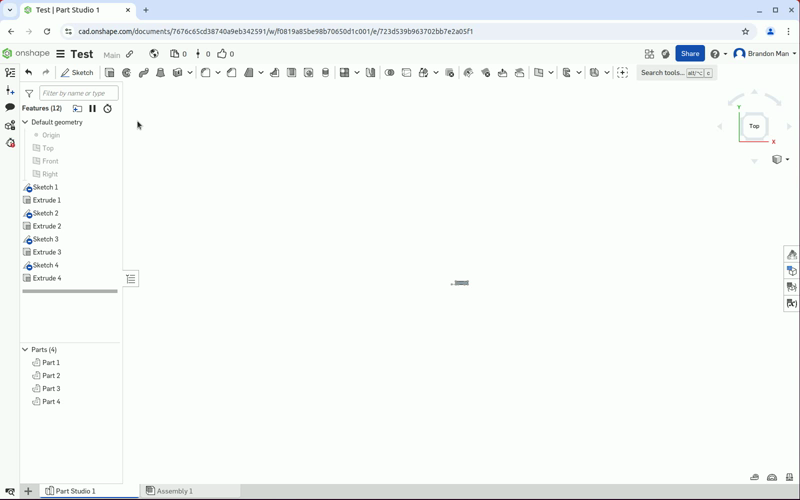
key(shift+7)
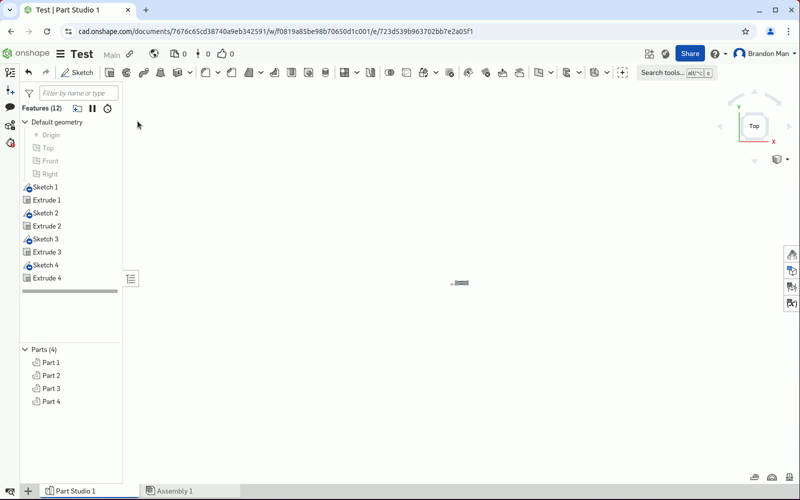
key(up, 3)
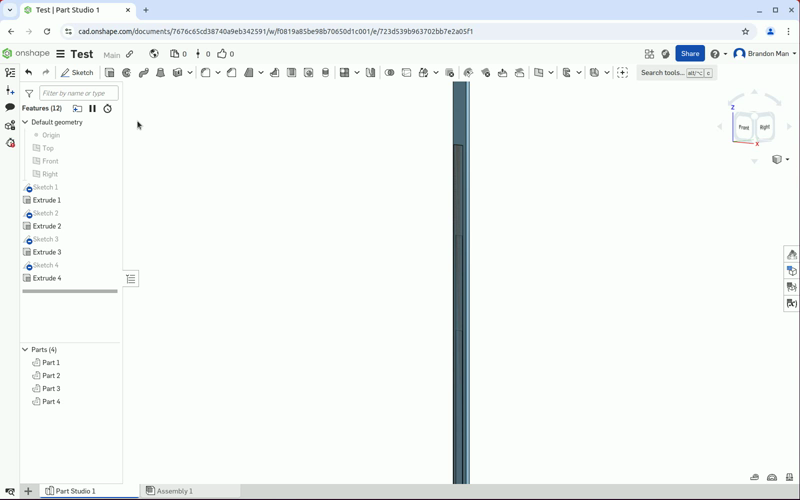
key(left, 3)
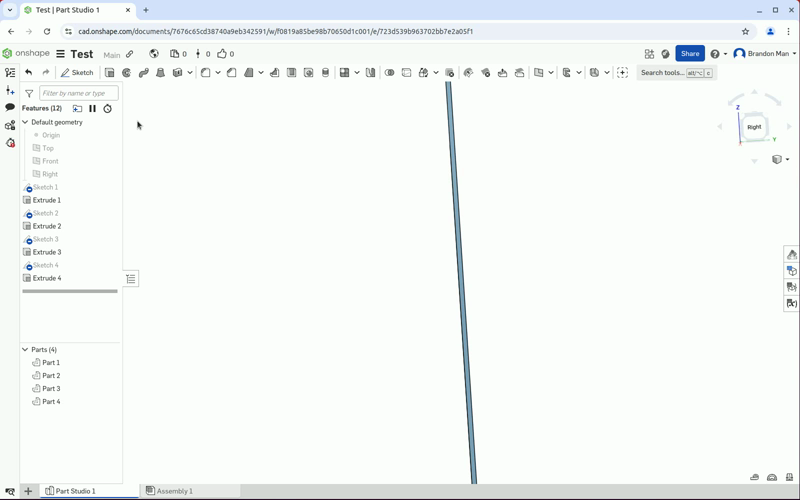
key(right, 3)
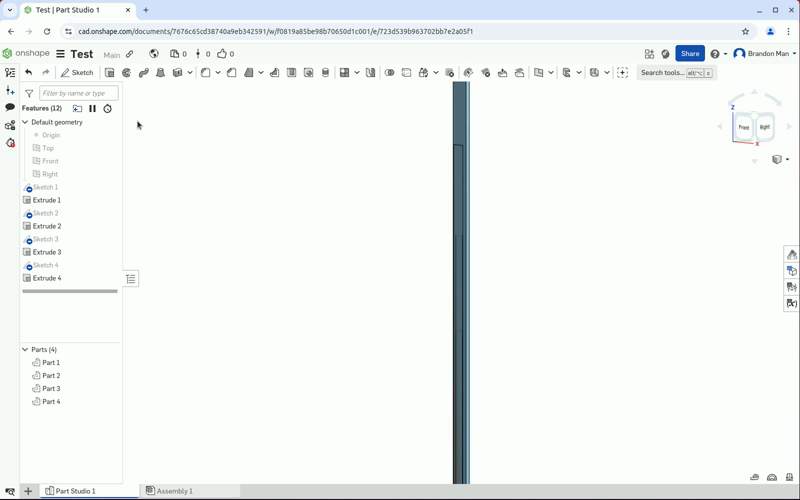
key(down, 3)
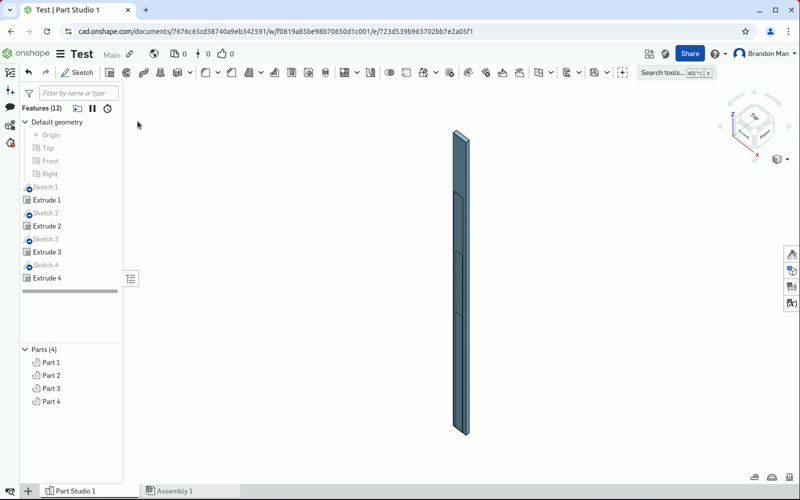
mouse_move(73, 189)
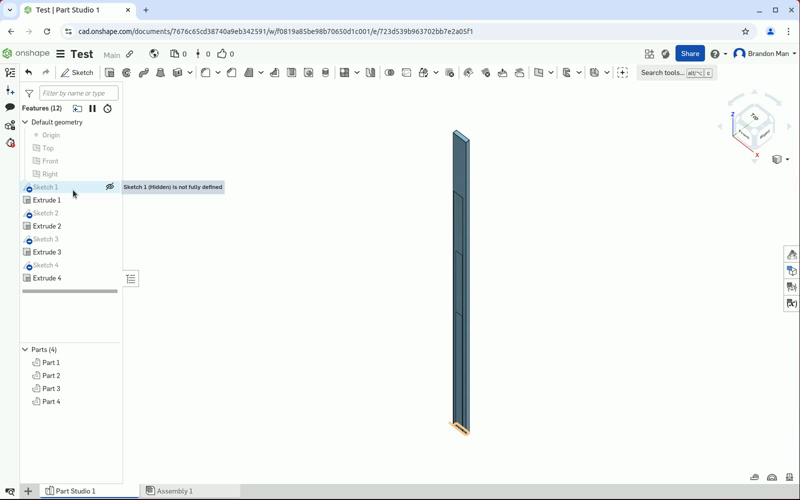
click(73, 189)